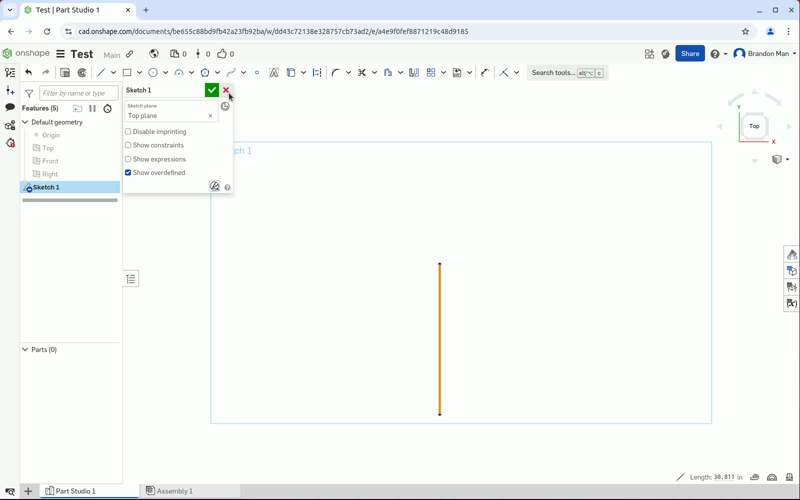
key(shift+h)
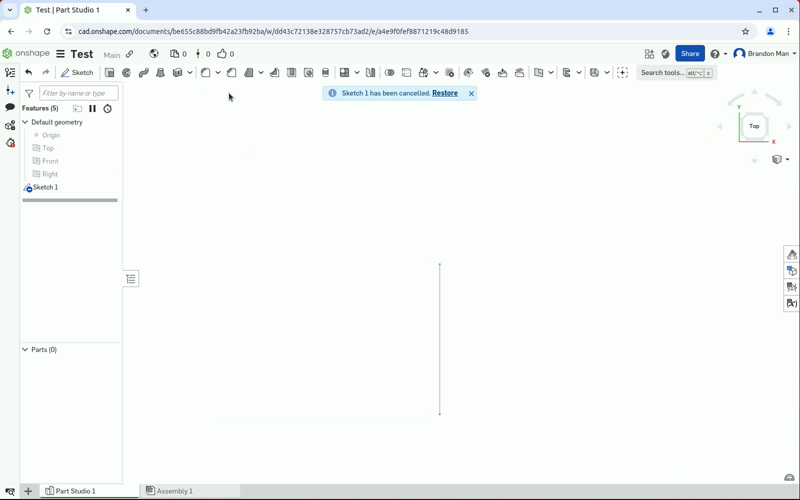
key(shift+s)
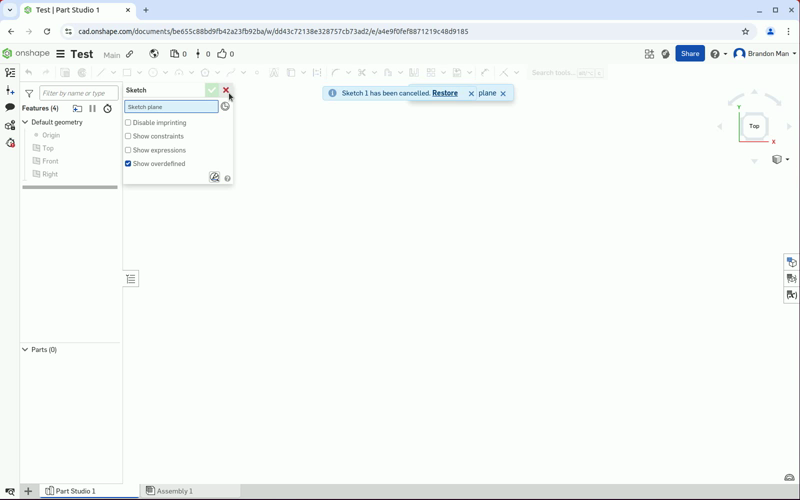
mouse_move(73, 150)
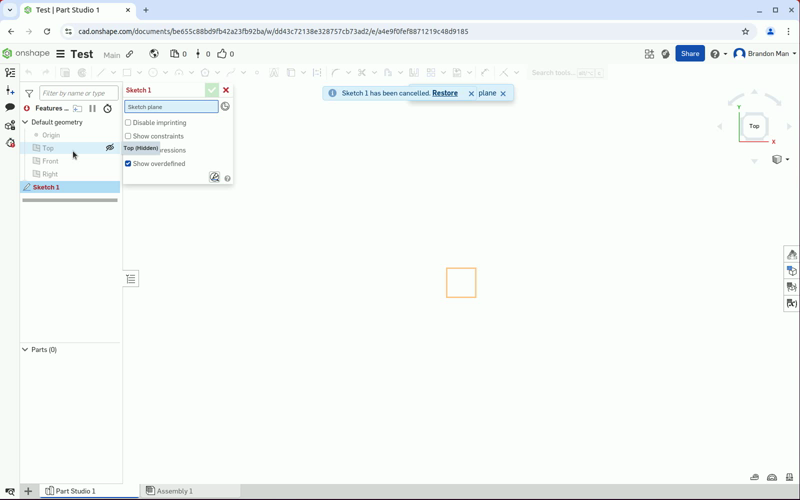
click(73, 150)
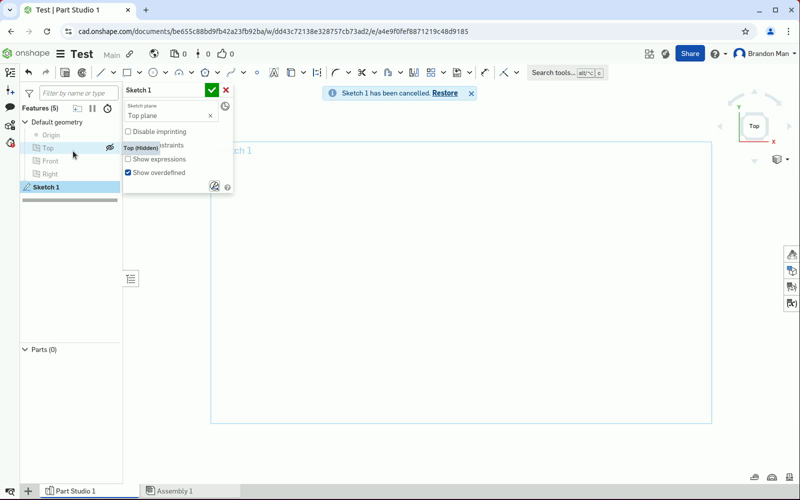
mouse_move(73, 352)
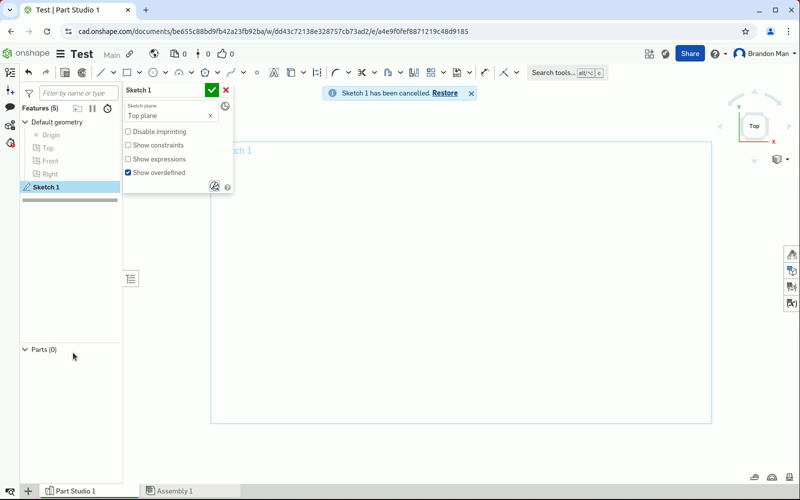
key(y)
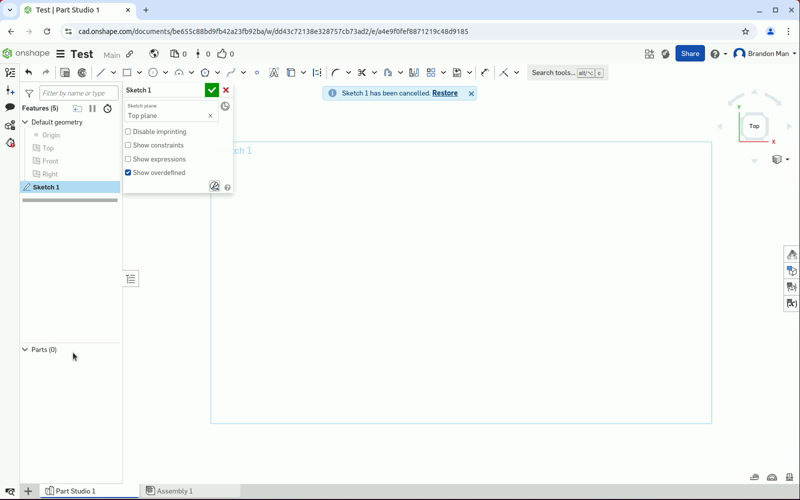
key(l)
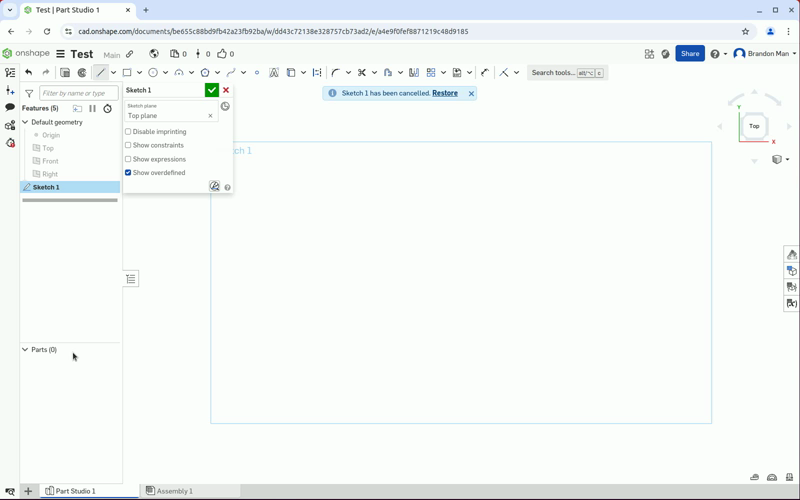
key_down(shift)
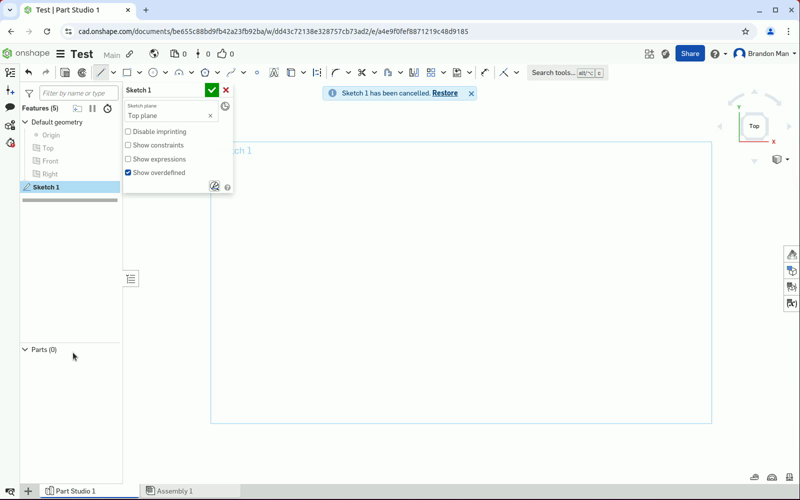
mouse_move(426, 309)
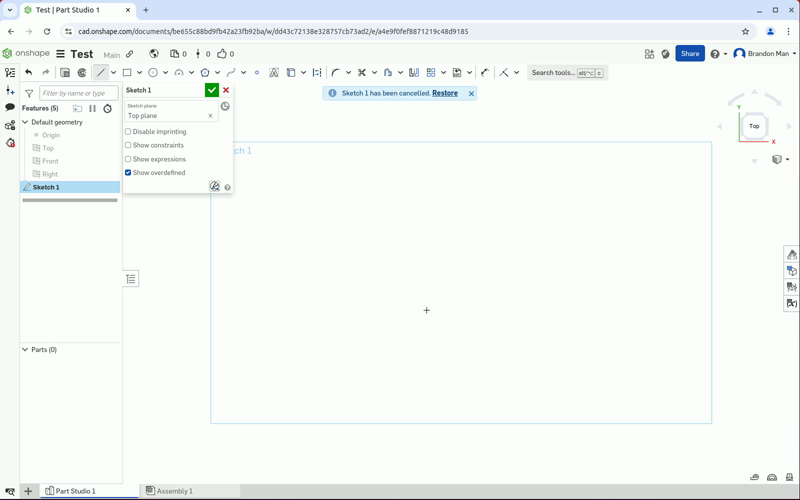
click(426, 309)
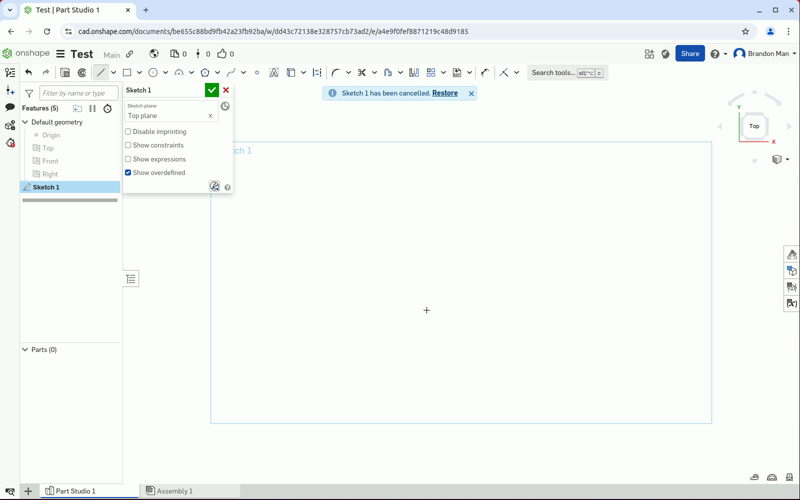
key_up(shift)
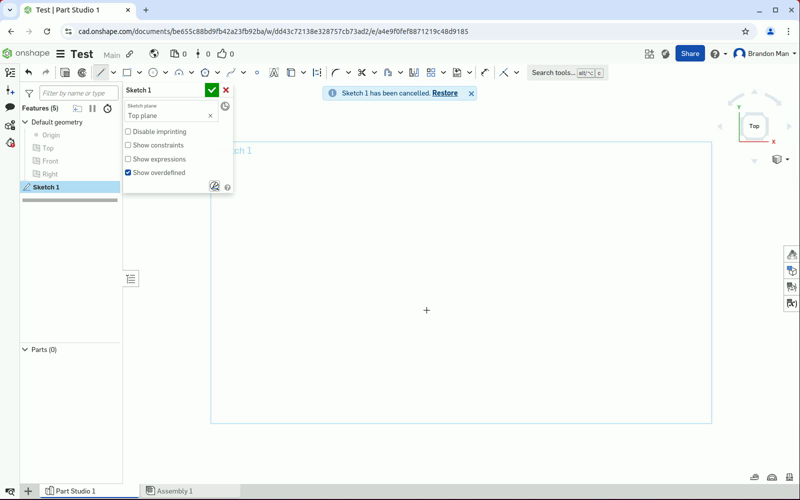
key_down(shift)
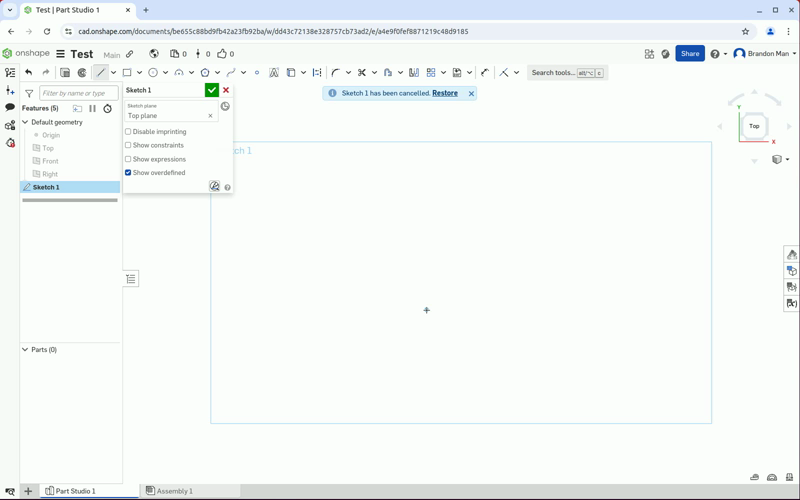
mouse_move(456, 309)
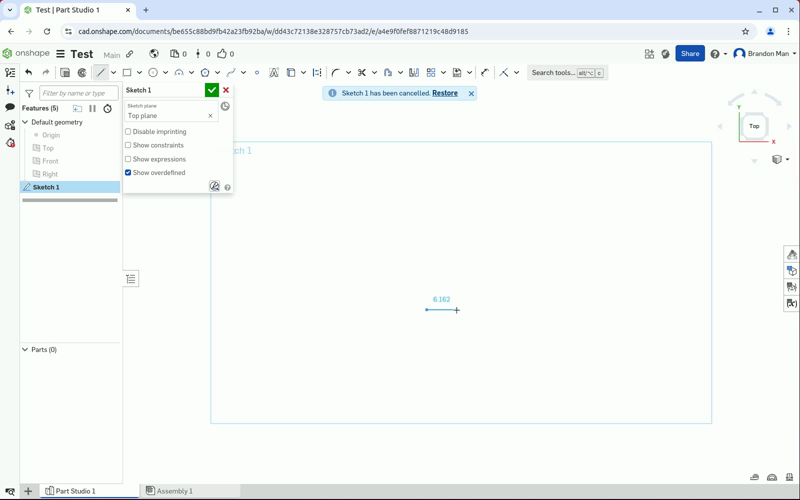
mouse_move(440, 309)
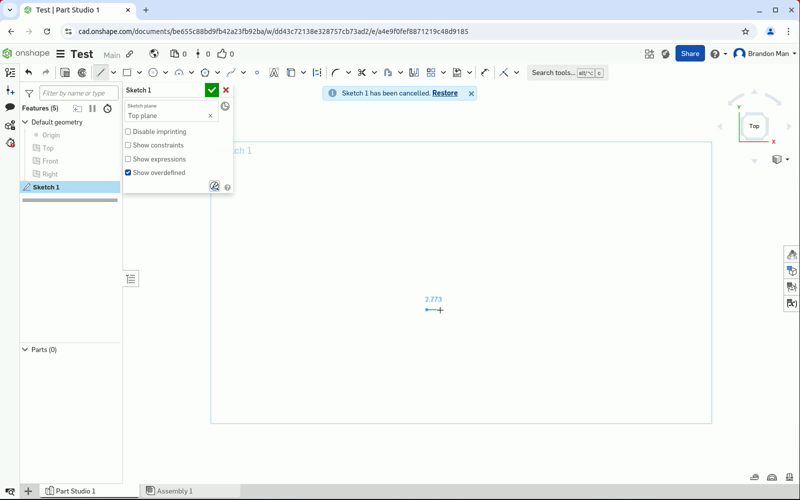
click(440, 309)
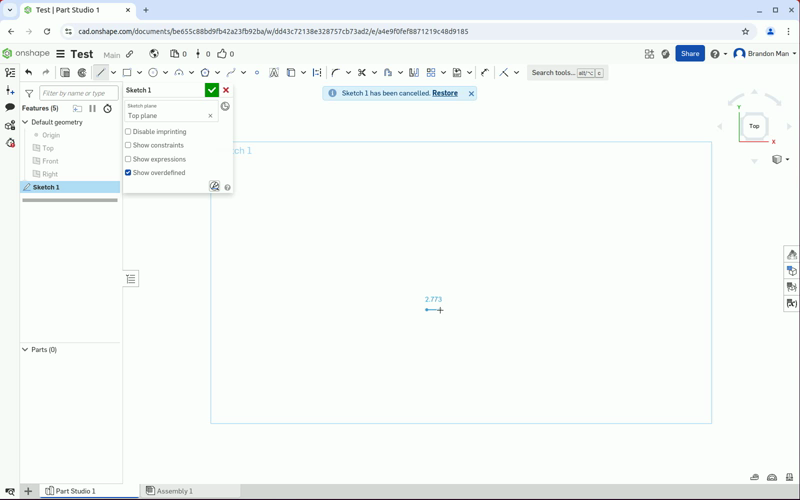
key_up(shift)
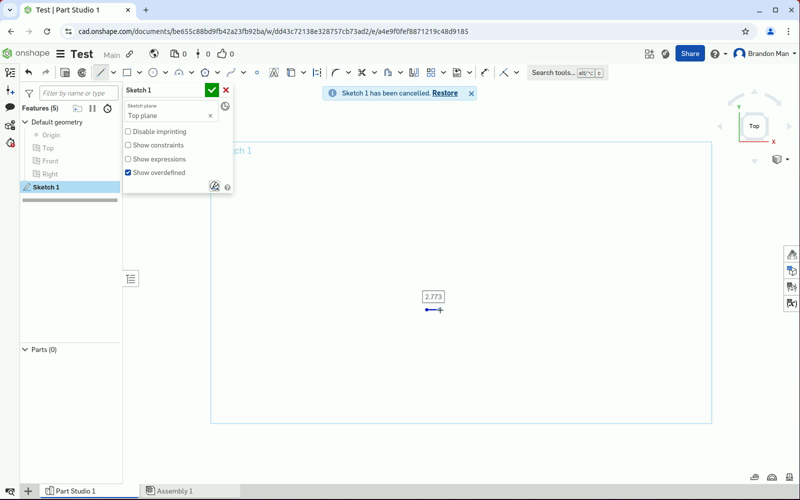
key_down(shift)
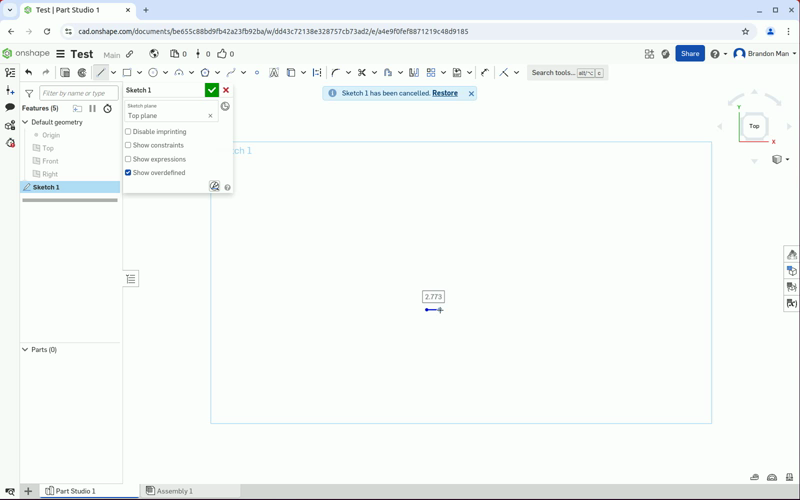
mouse_move(470, 309)
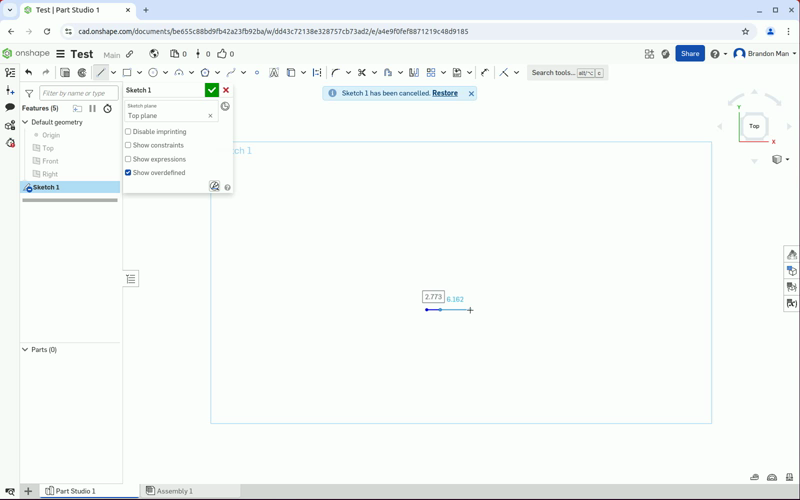
mouse_move(440, 289)
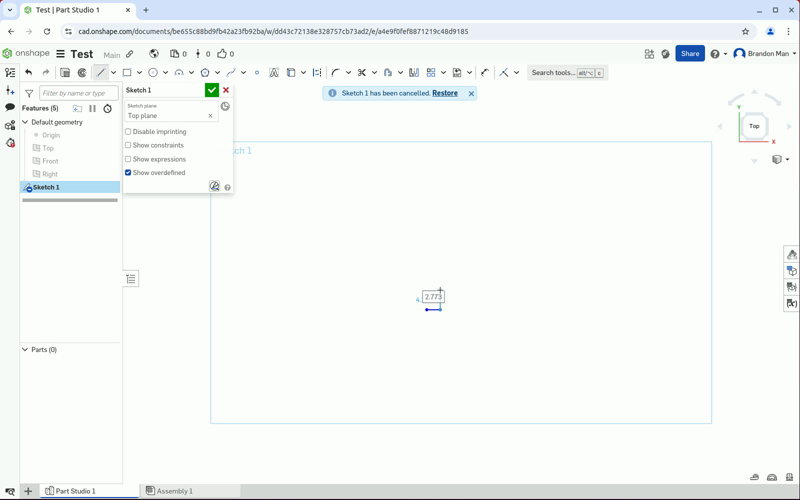
click(440, 289)
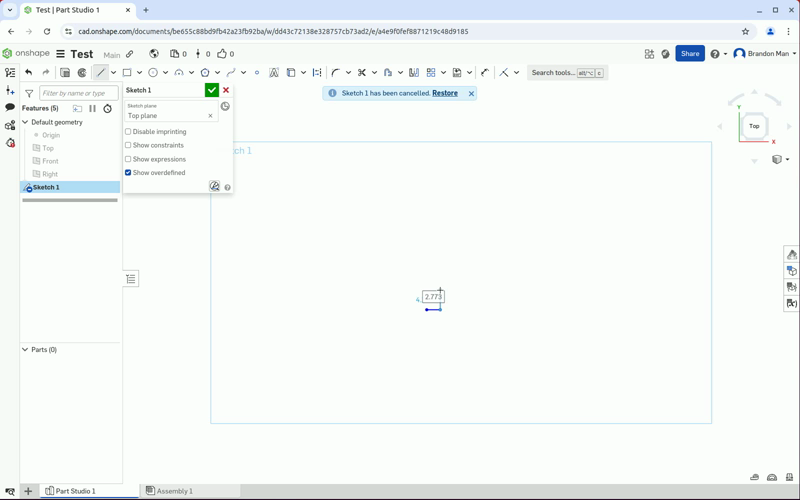
key_up(shift)
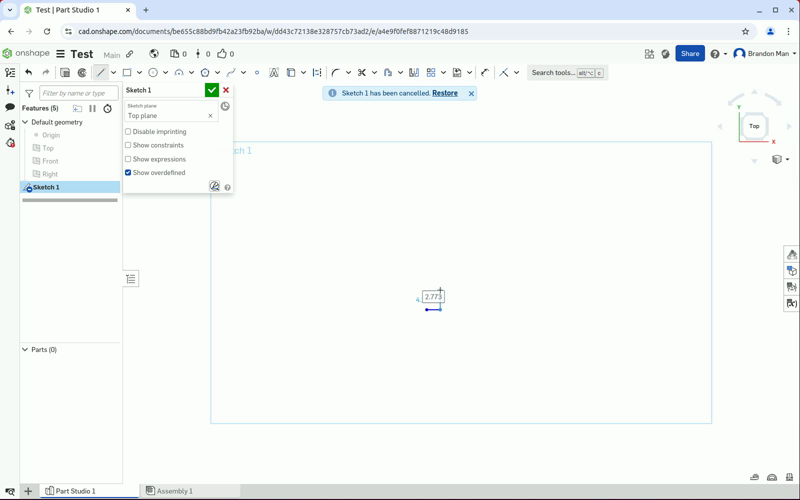
key_down(shift)
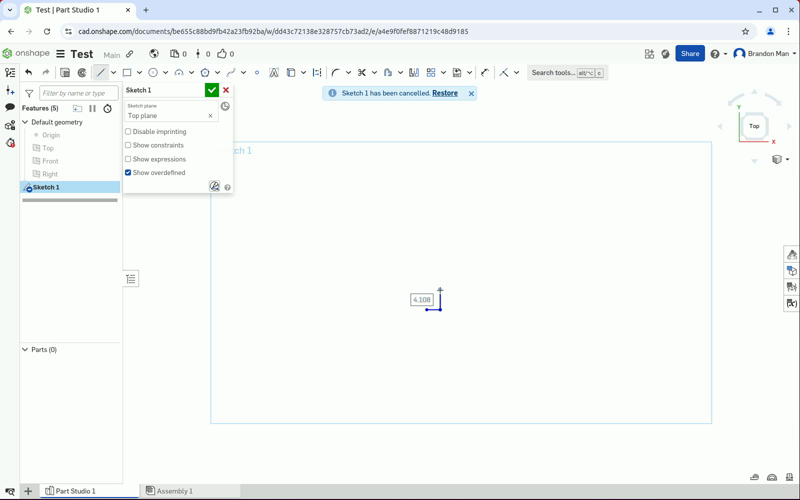
mouse_move(470, 289)
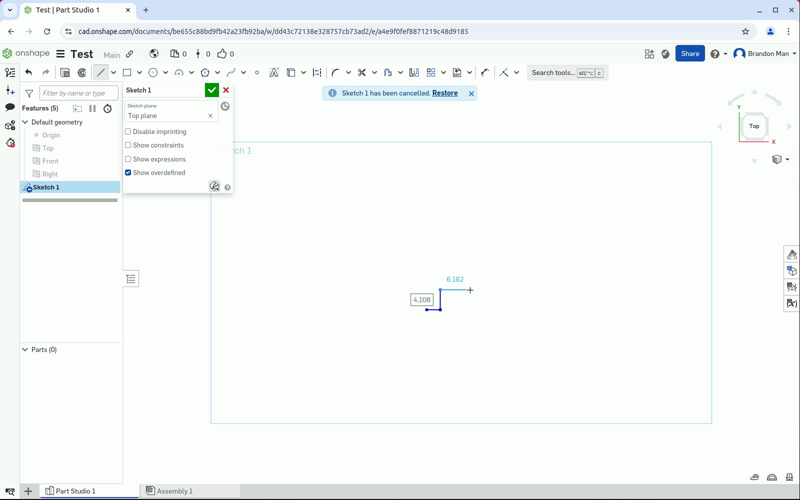
mouse_move(445, 289)
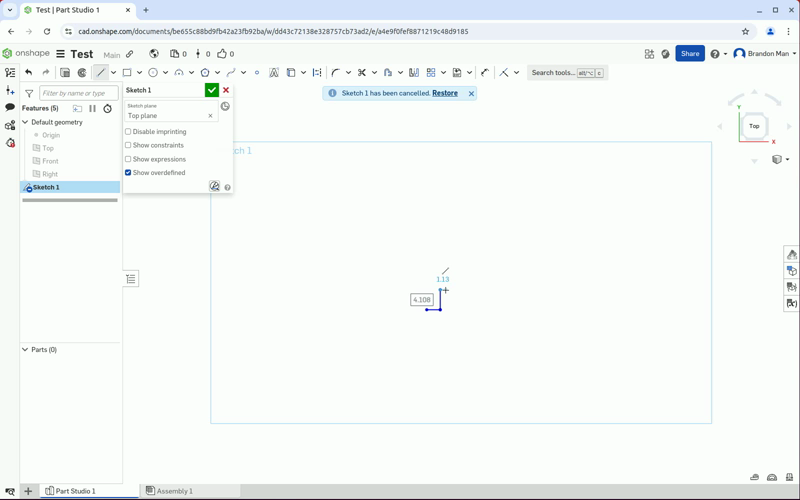
scroll(6)
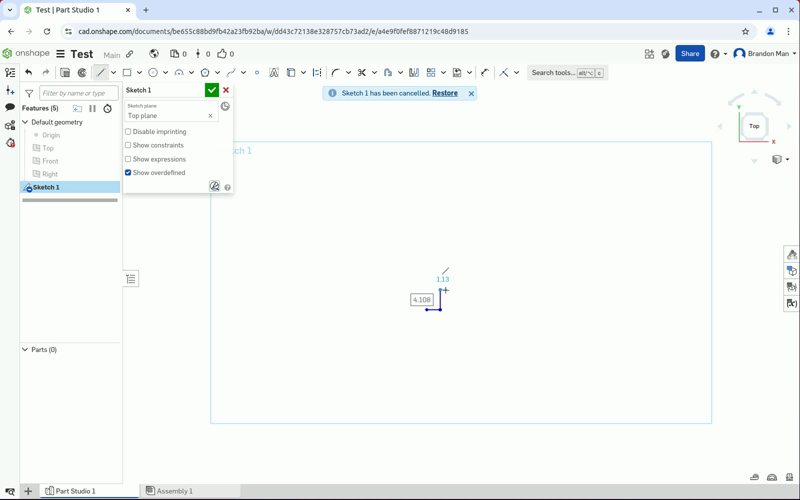
scroll(6)
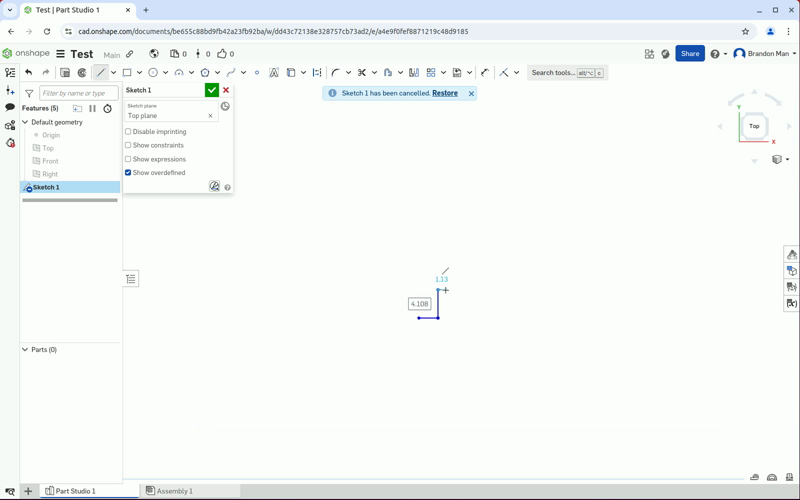
scroll(6)
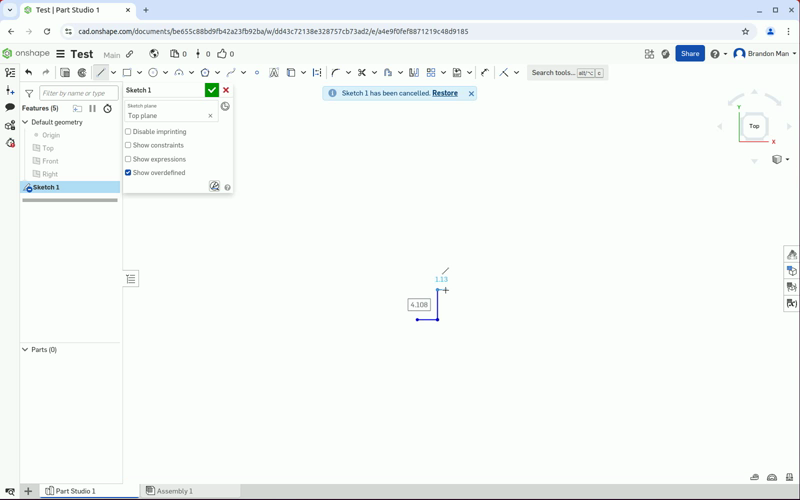
scroll(6)
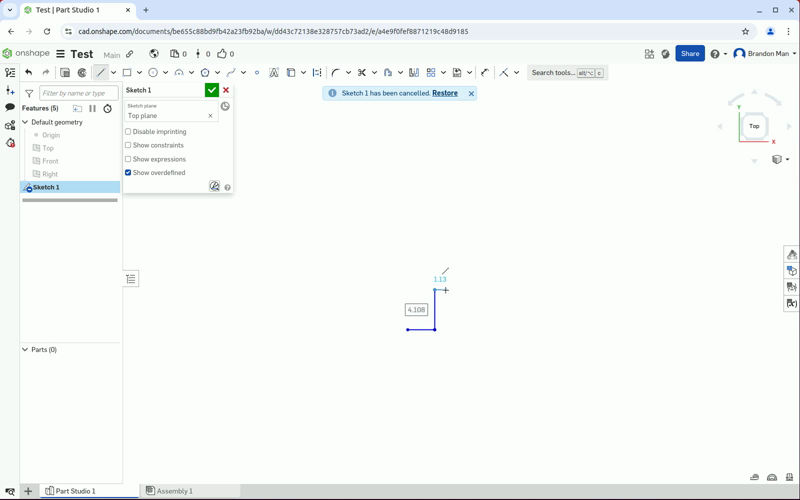
scroll(6)
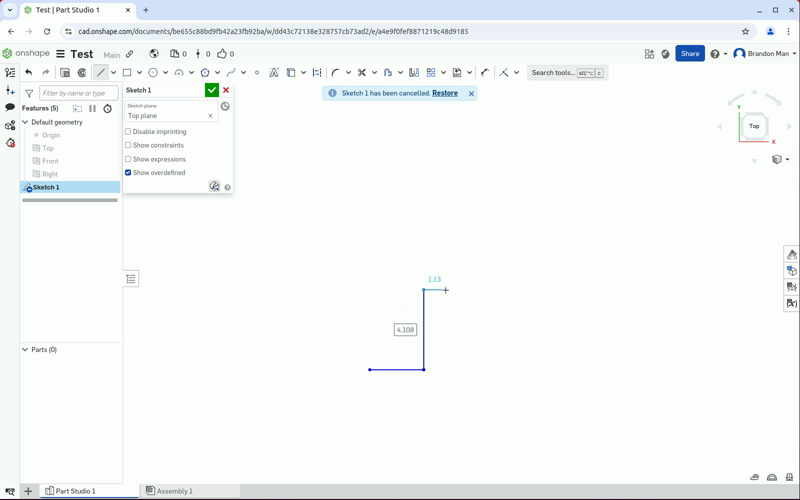
scroll(6)
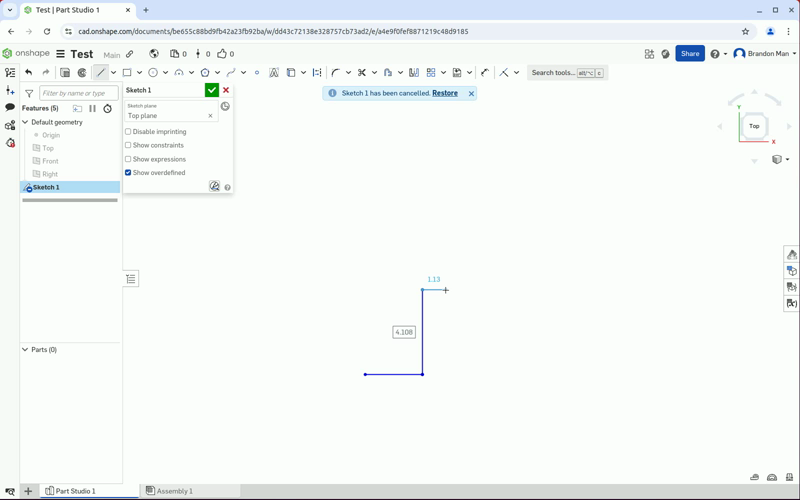
scroll(6)
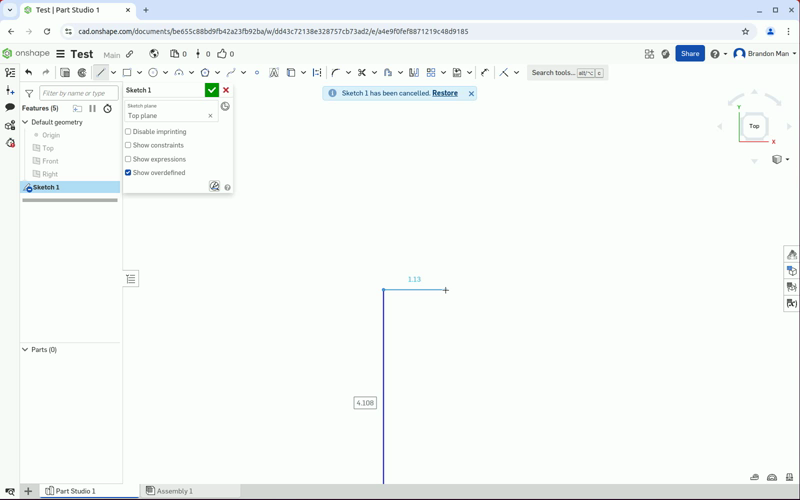
click(445, 289)
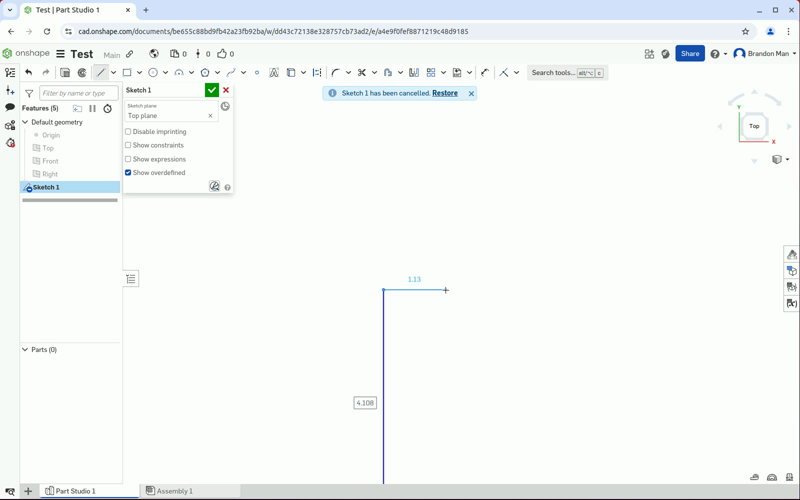
scroll(-6)
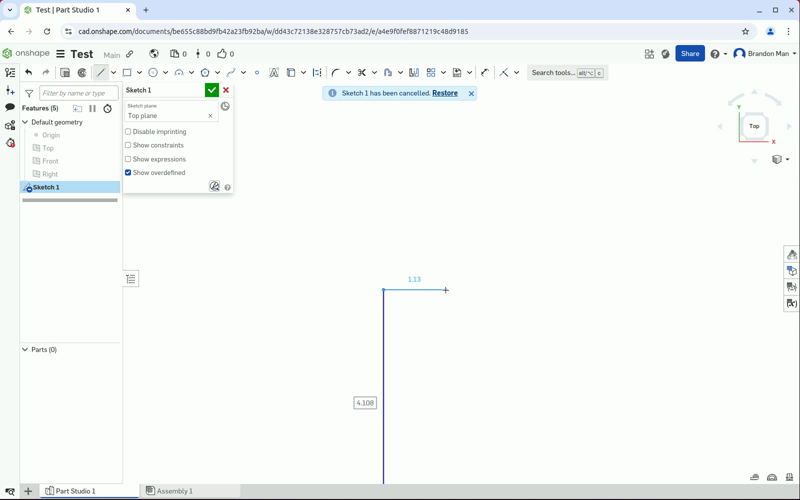
scroll(-6)
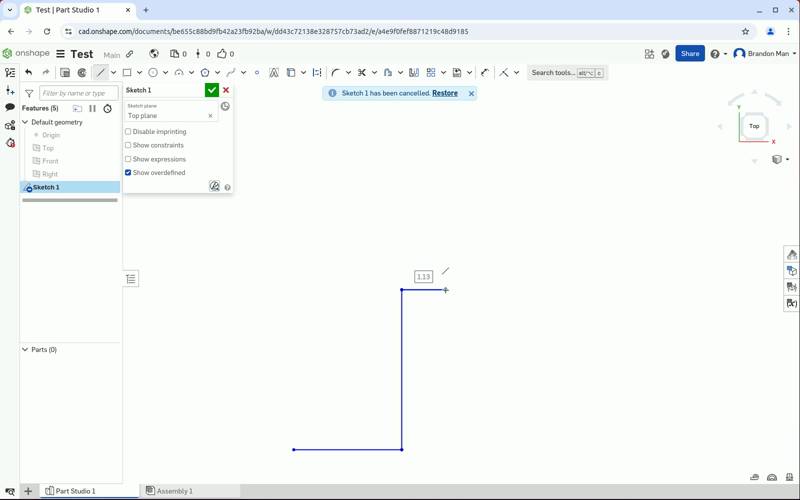
scroll(-6)
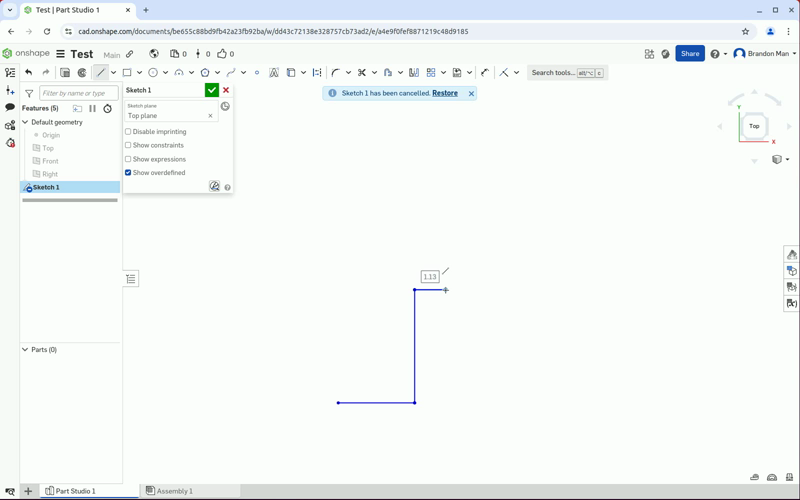
scroll(-6)
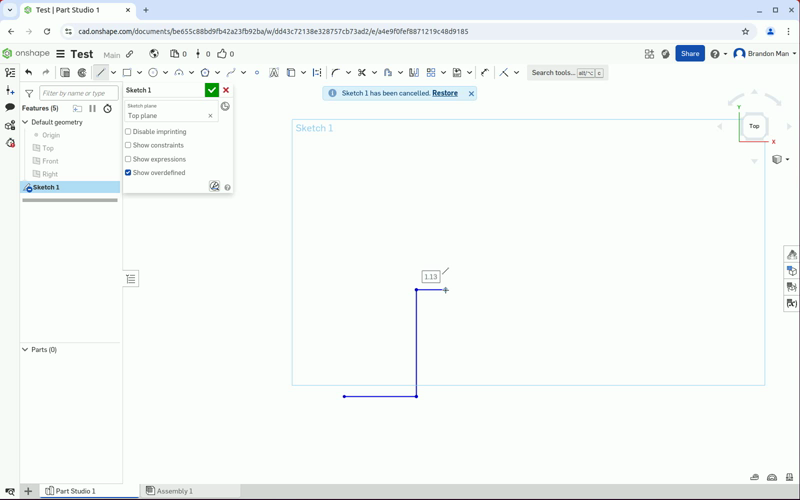
scroll(-6)
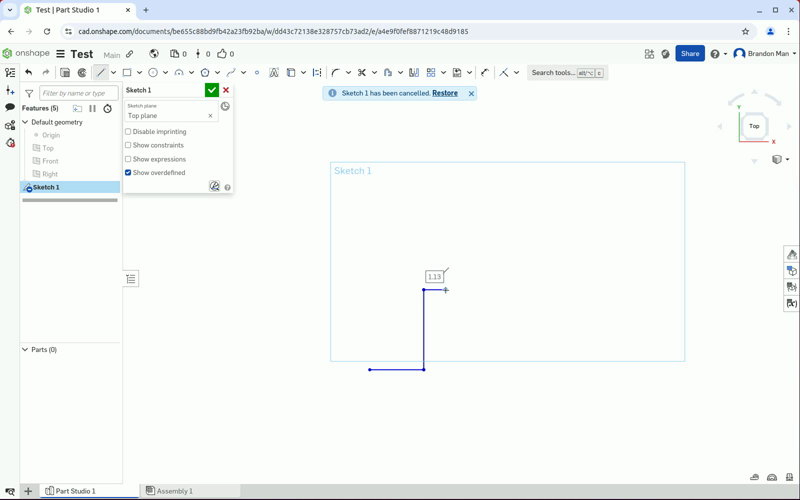
scroll(-6)
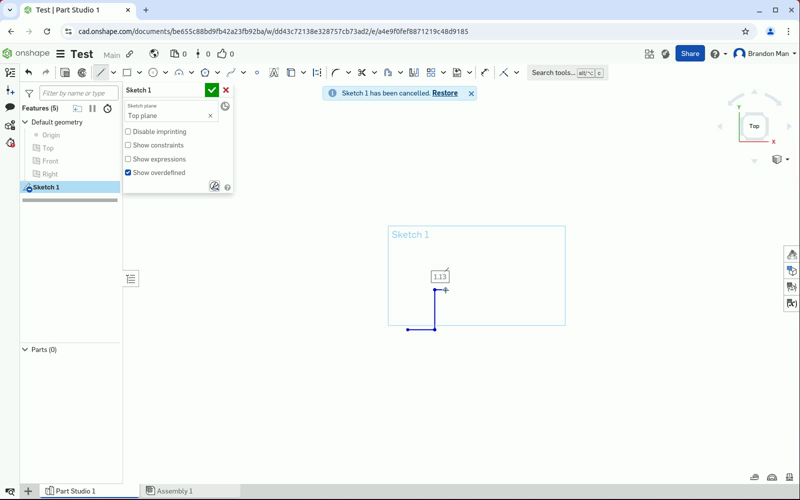
scroll(-6)
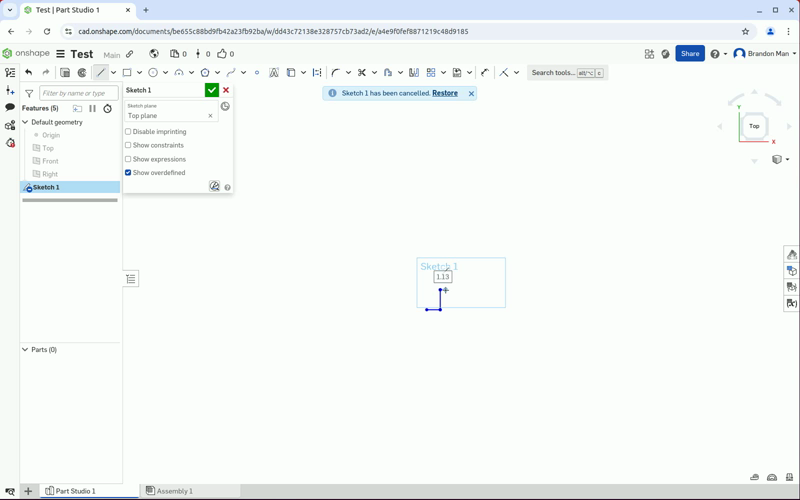
key_up(shift)
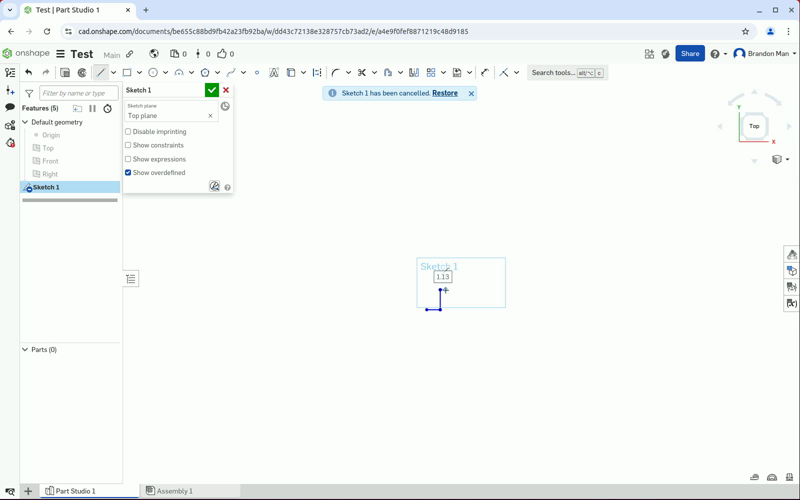
key_down(shift)
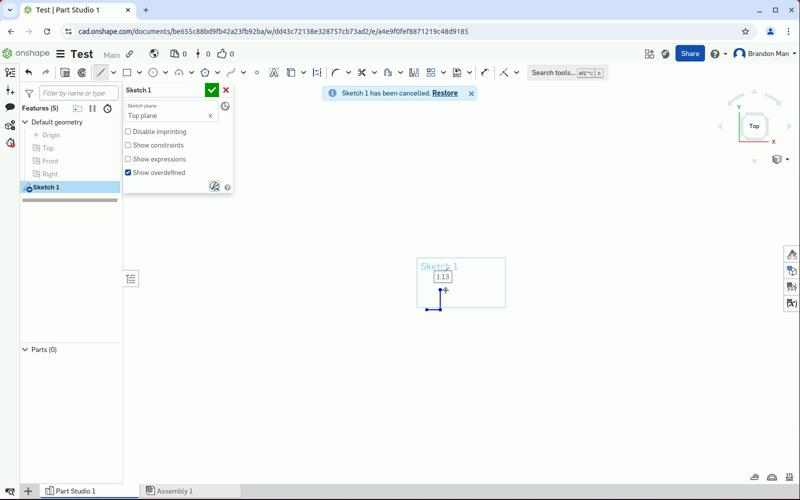
mouse_move(475, 289)
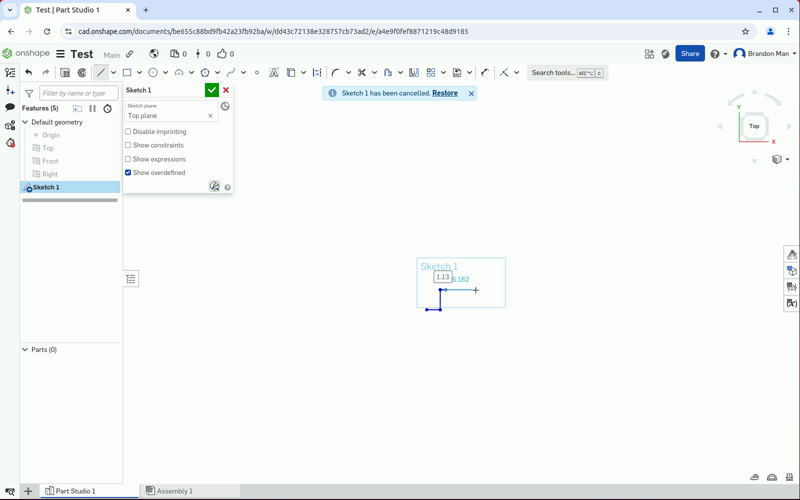
mouse_move(445, 309)
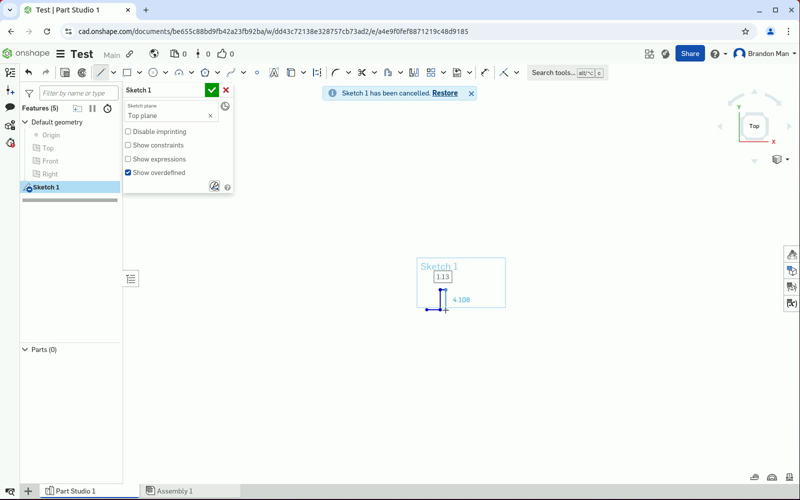
click(445, 309)
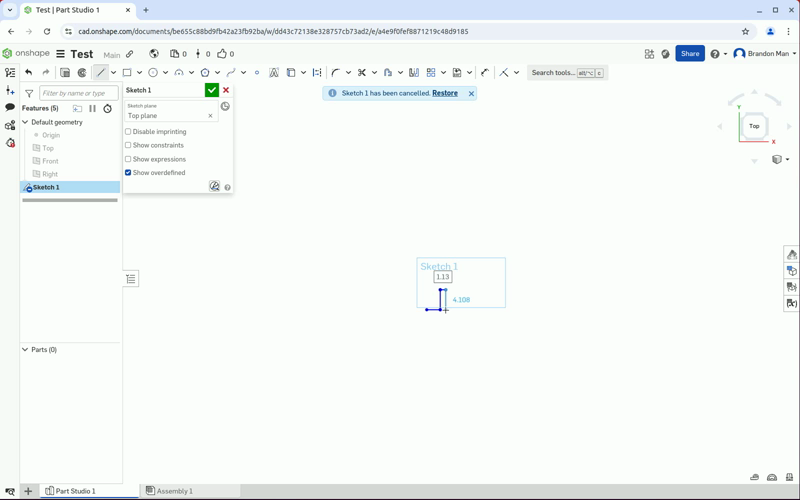
key_up(shift)
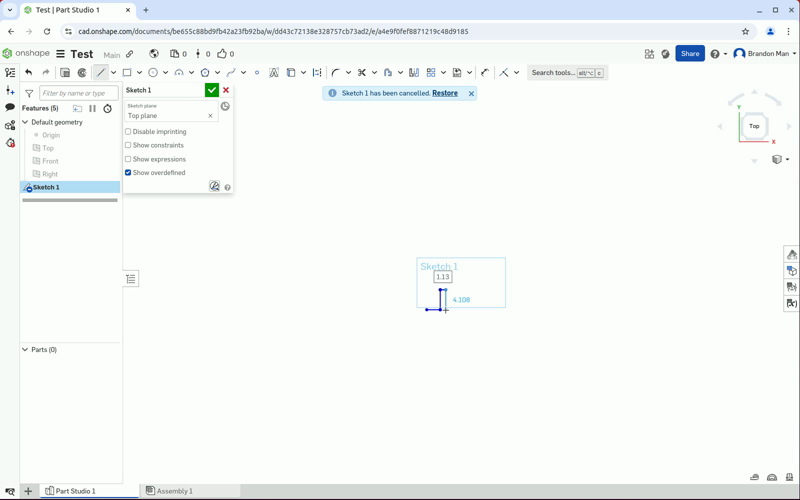
key_down(shift)
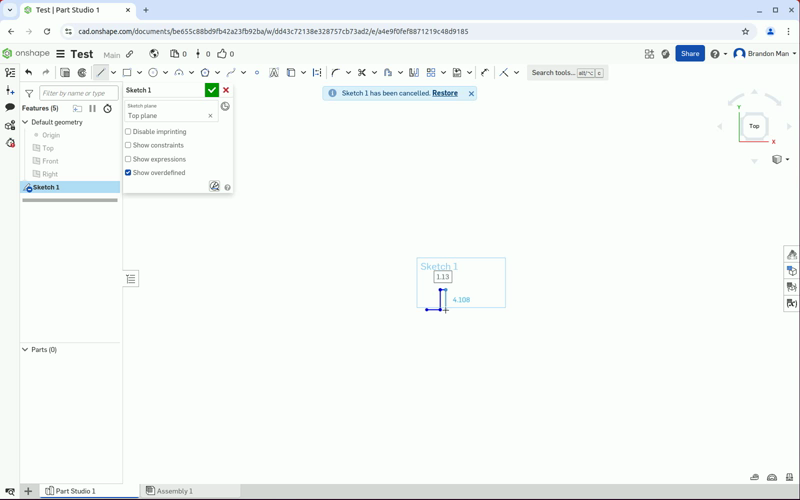
mouse_move(517, 309)
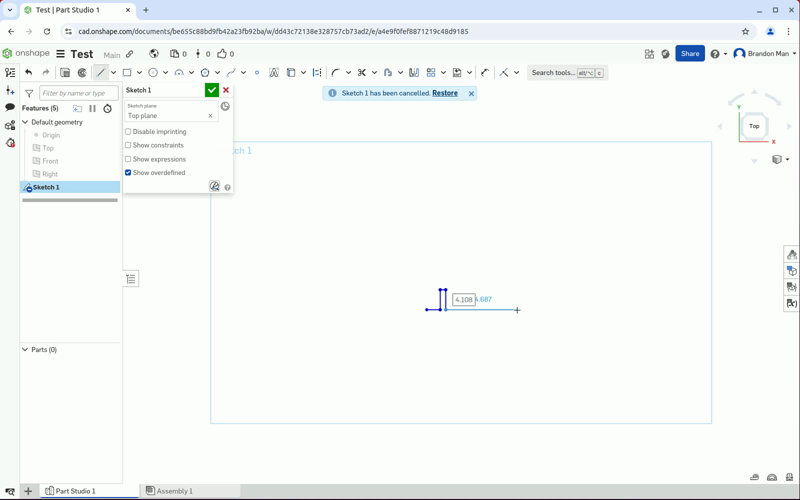
click(517, 309)
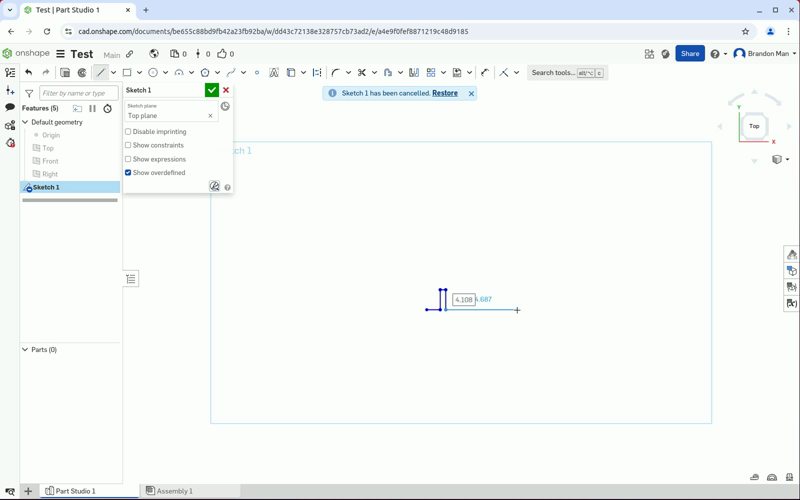
key_up(shift)
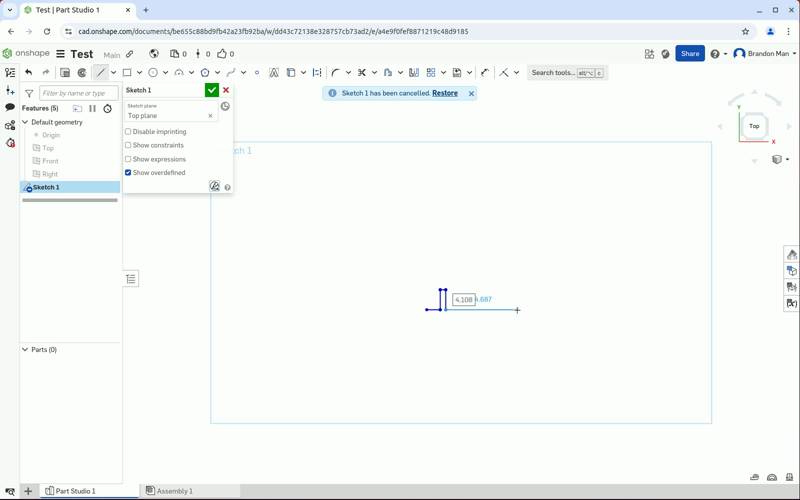
key_down(shift)
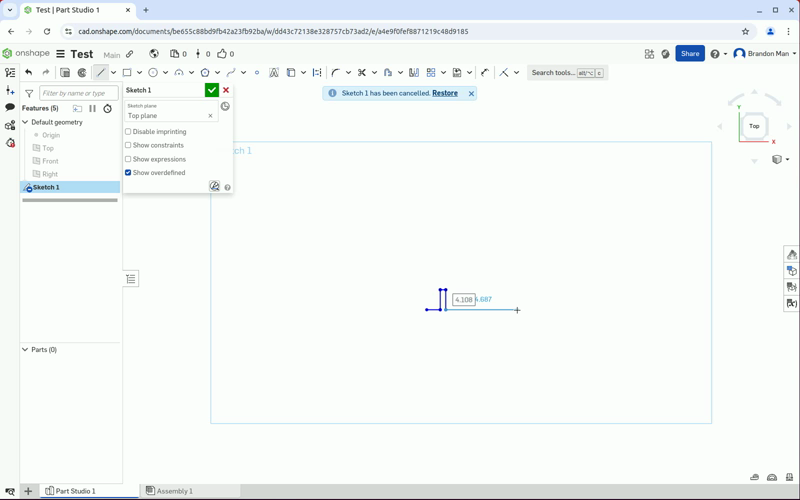
mouse_move(547, 309)
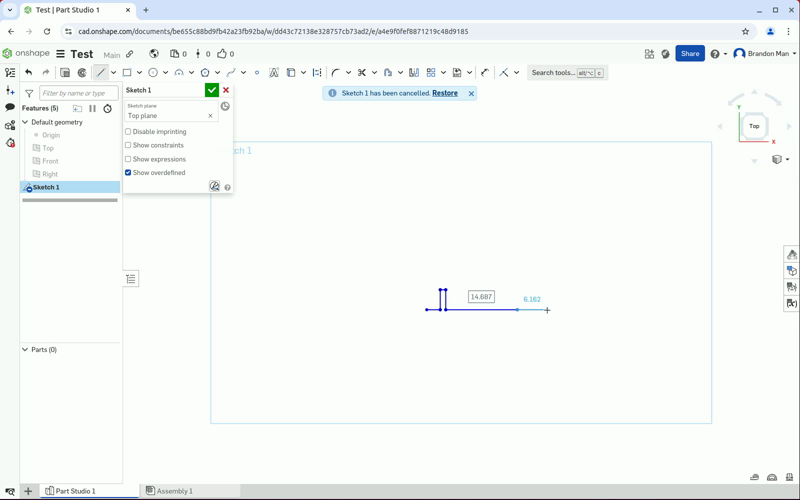
mouse_move(517, 296)
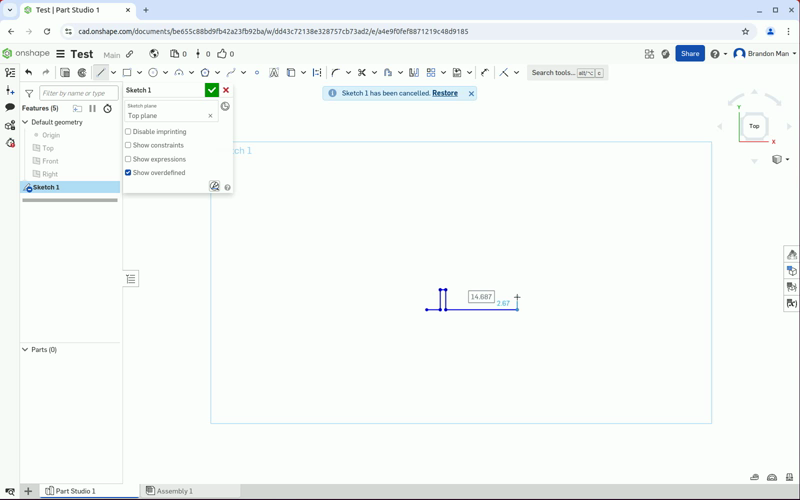
click(517, 296)
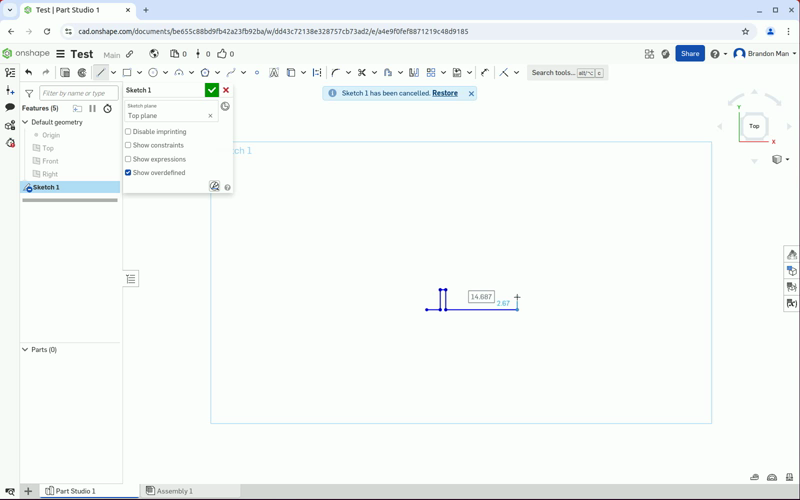
key_up(shift)
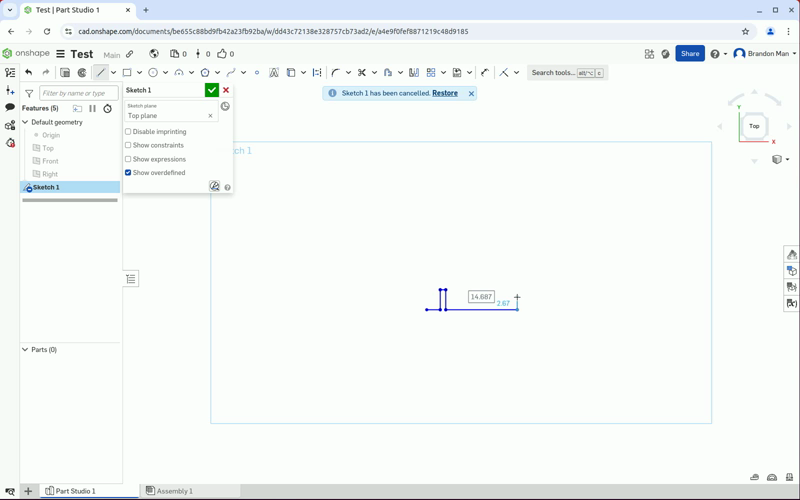
key_down(shift)
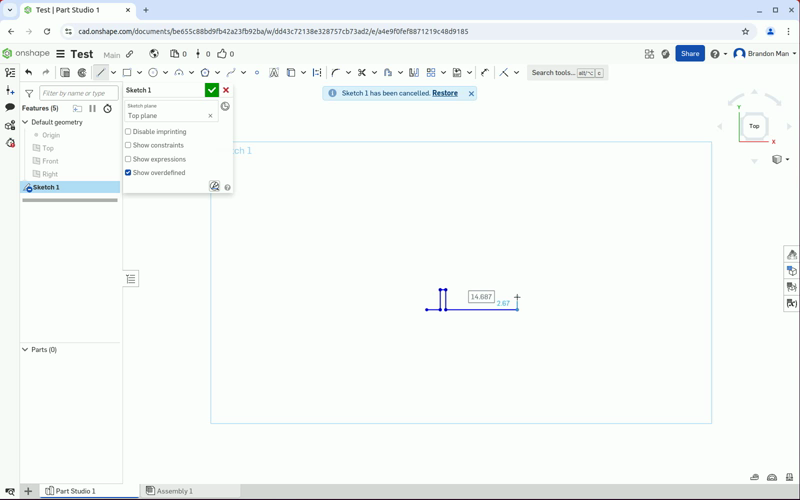
mouse_move(547, 296)
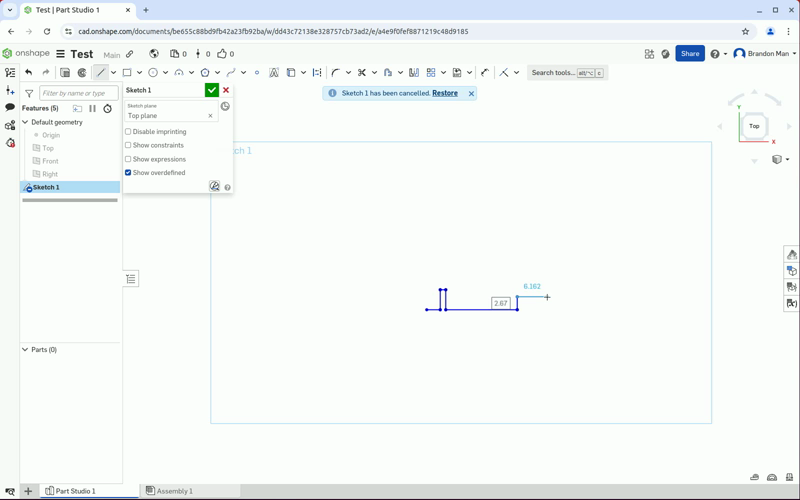
mouse_move(517, 283)
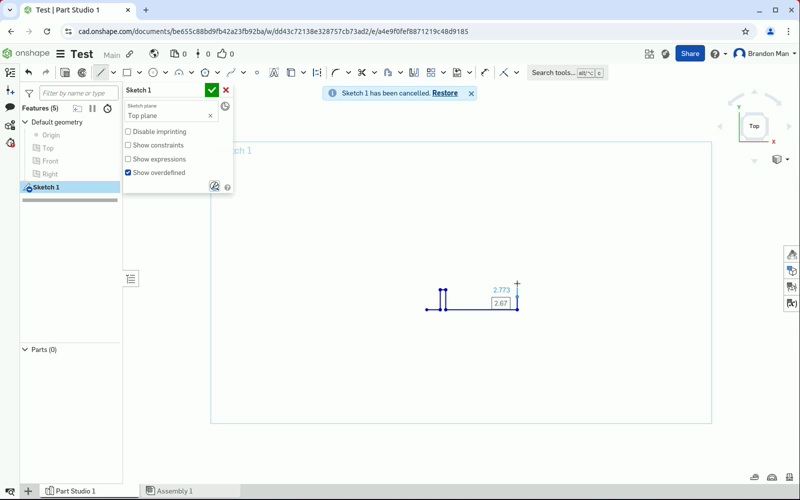
click(517, 283)
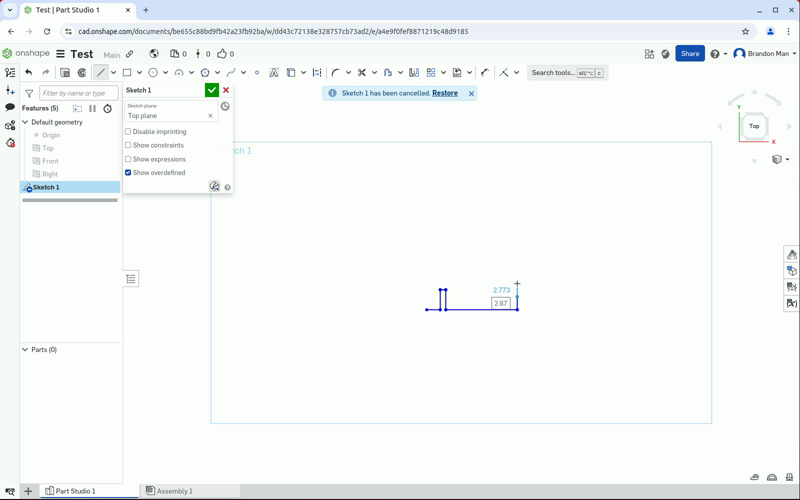
key_up(shift)
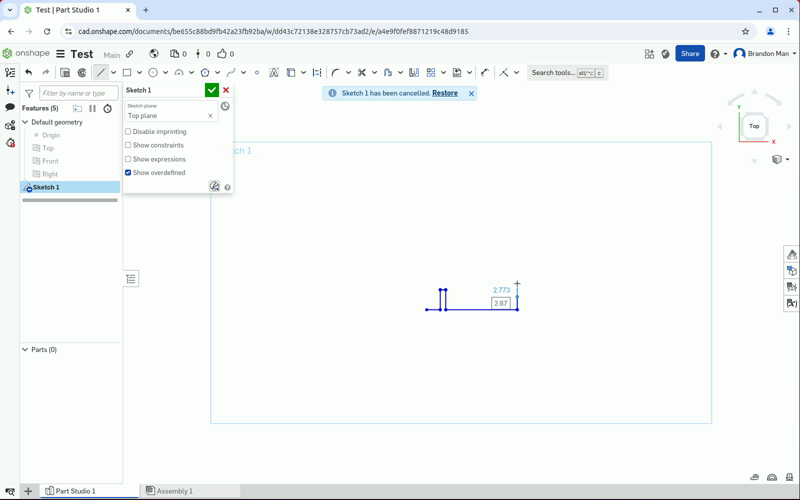
key_down(shift)
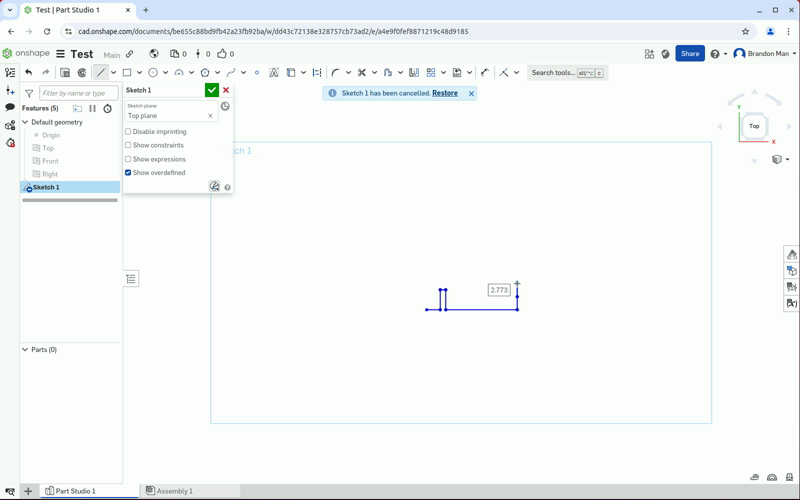
mouse_move(547, 283)
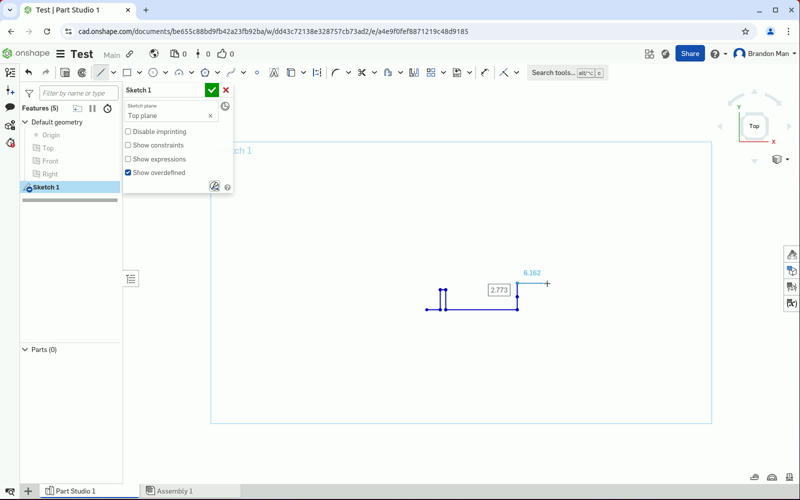
mouse_move(501, 283)
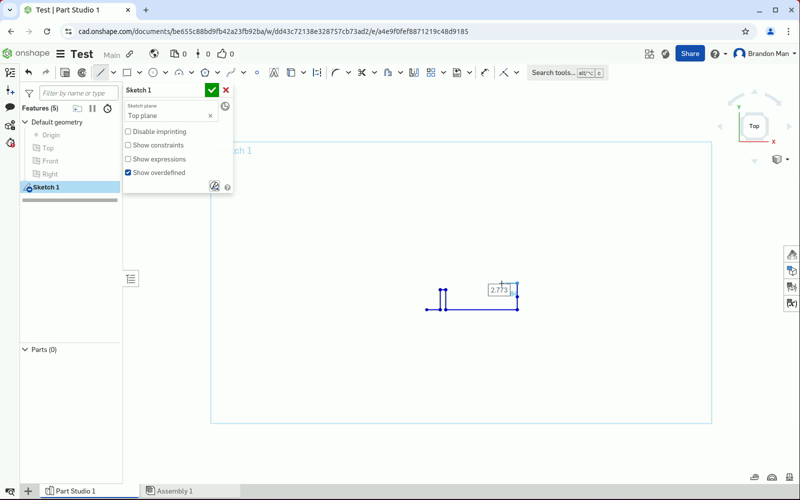
click(501, 283)
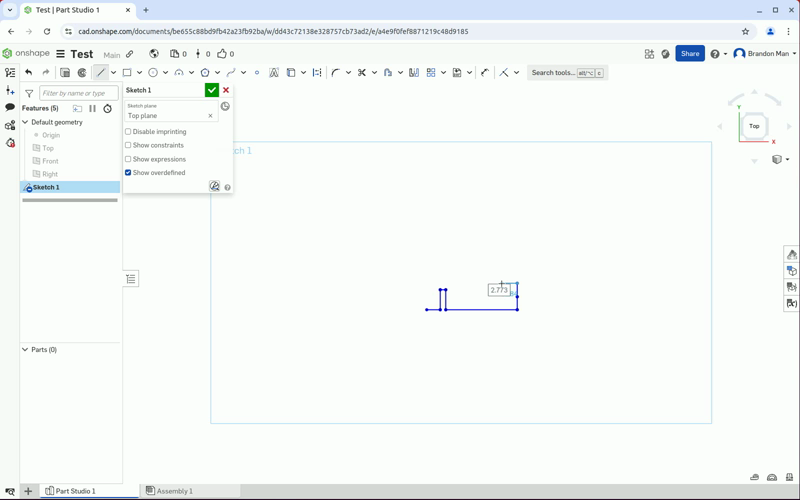
key_up(shift)
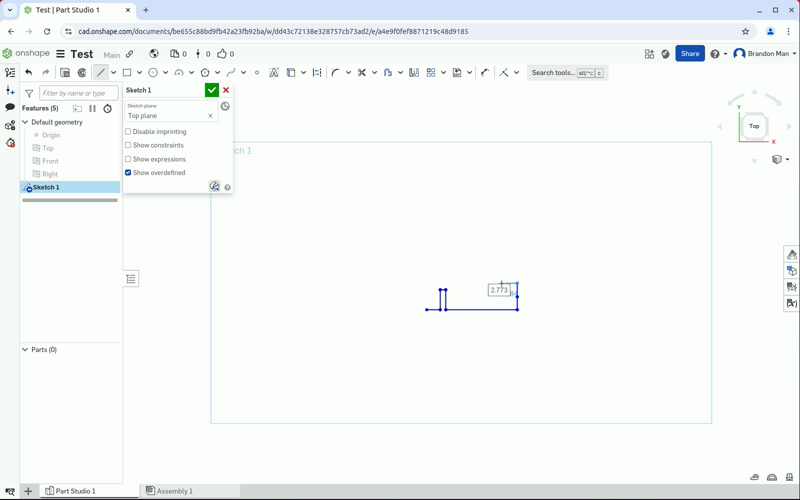
key_down(shift)
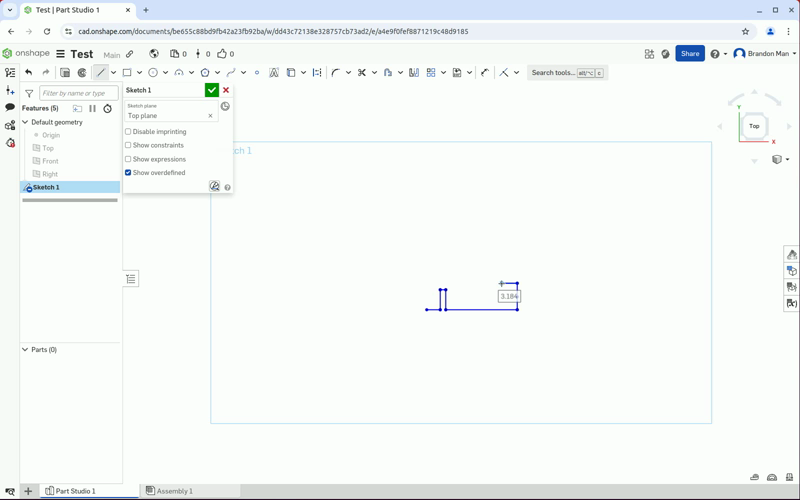
mouse_move(440, 283)
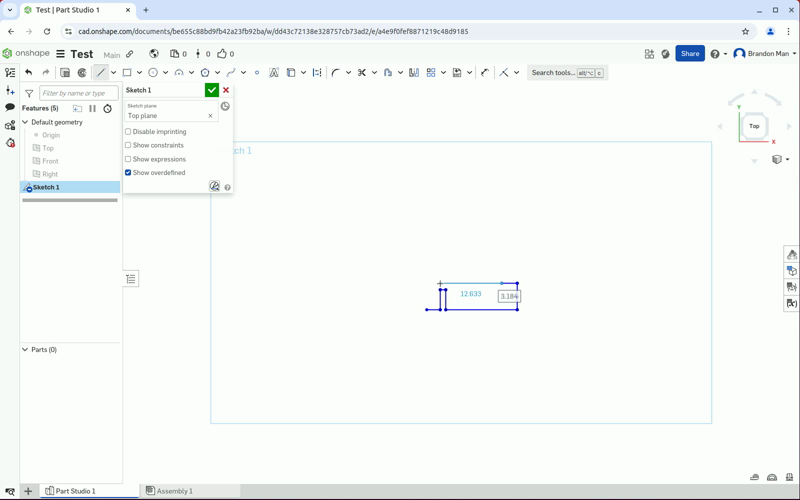
click(440, 283)
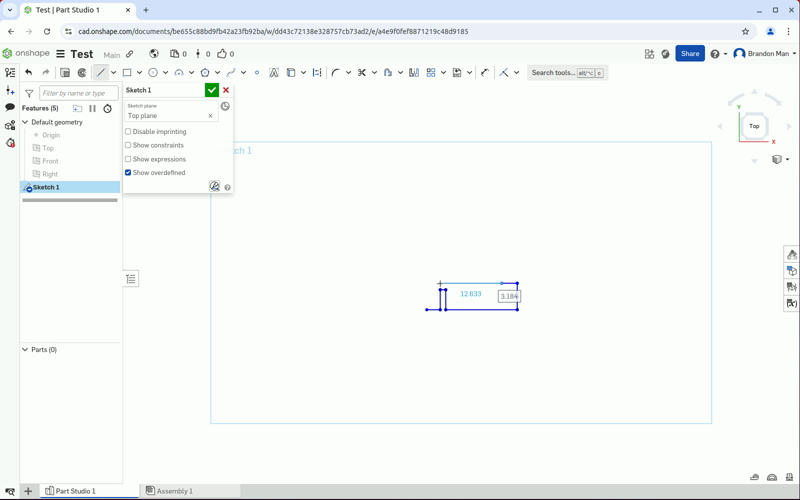
key_up(shift)
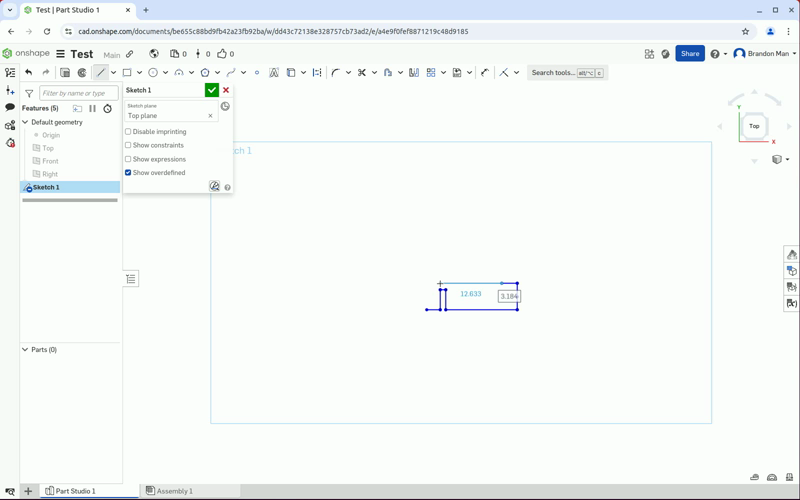
key(esc)
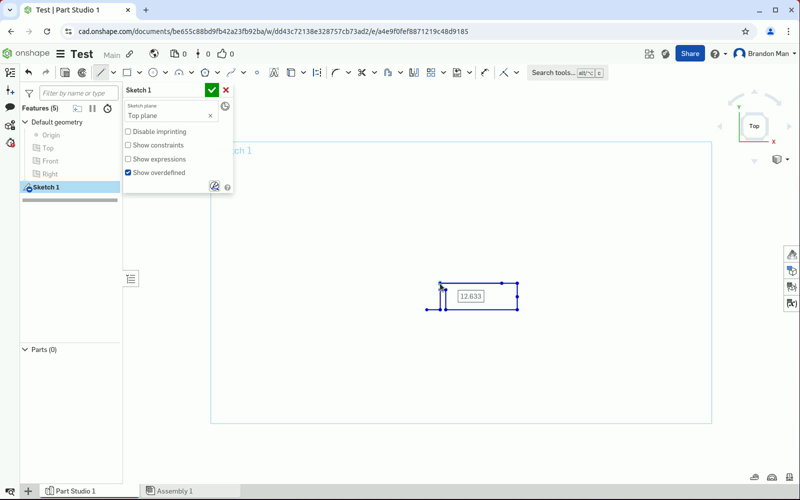
key(a)
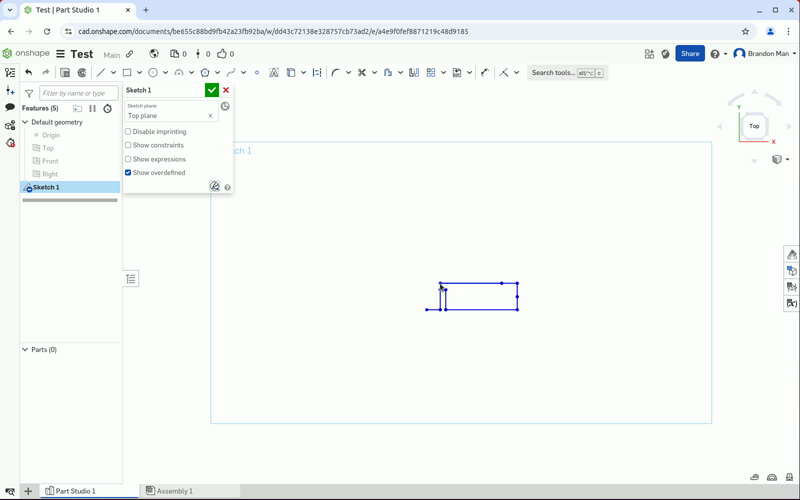
mouse_move(440, 283)
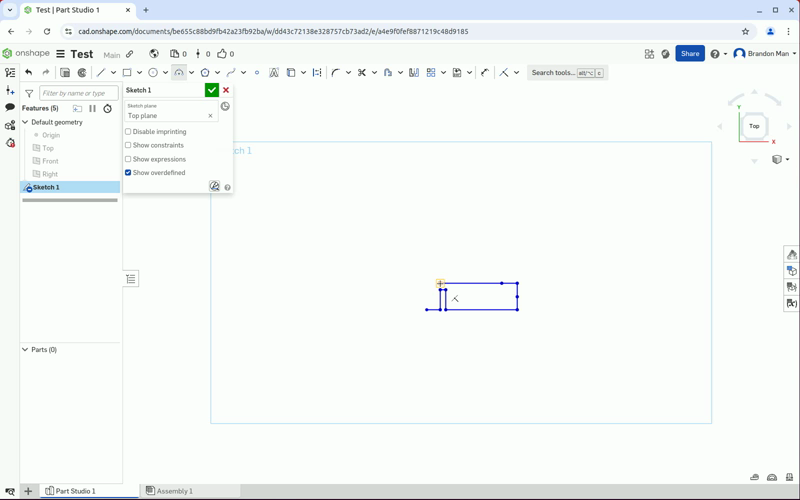
click(440, 283)
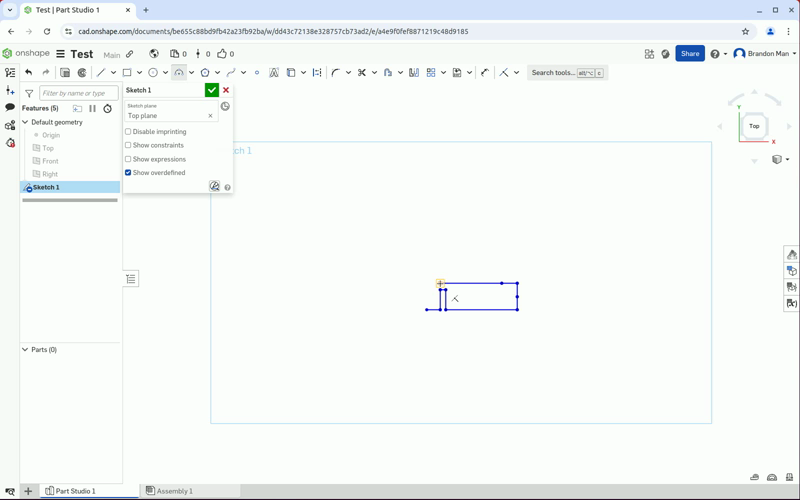
key_down(shift)
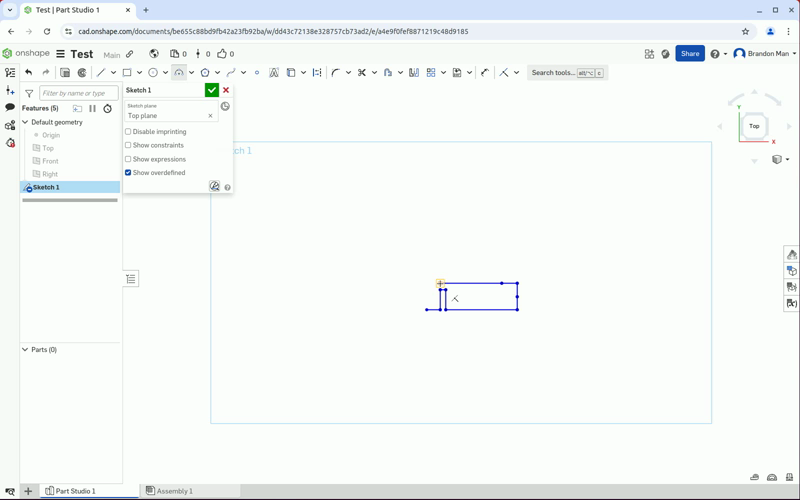
mouse_move(426, 296)
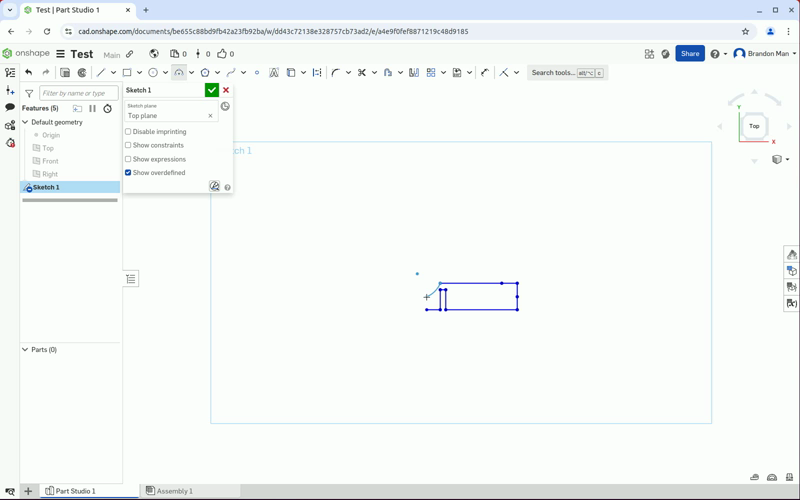
click(426, 296)
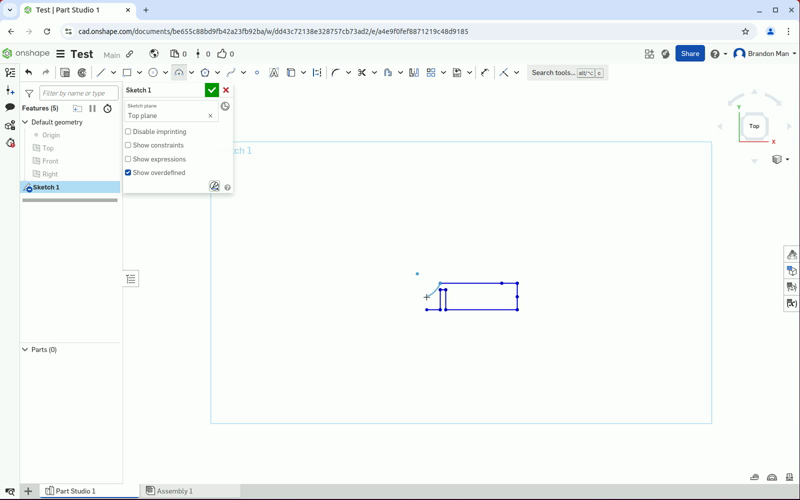
mouse_move(430, 287)
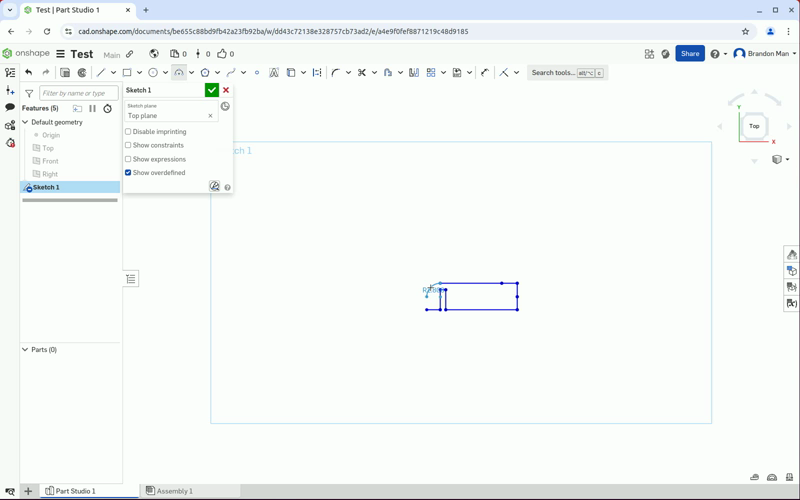
click(430, 287)
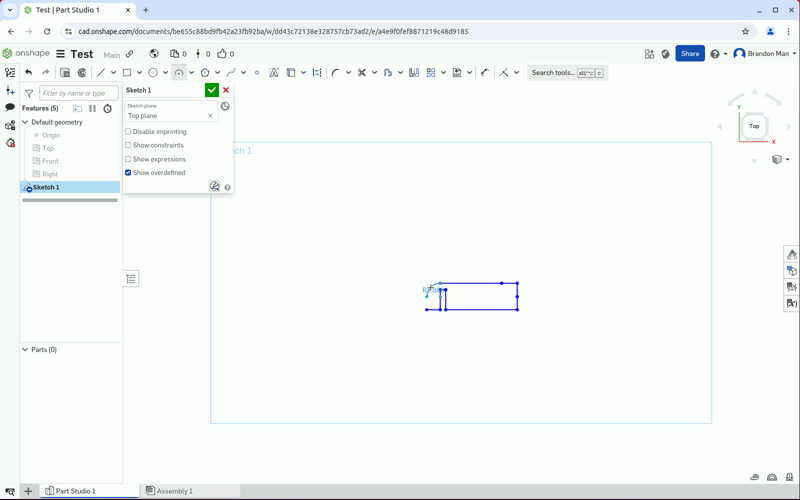
key_up(shift)
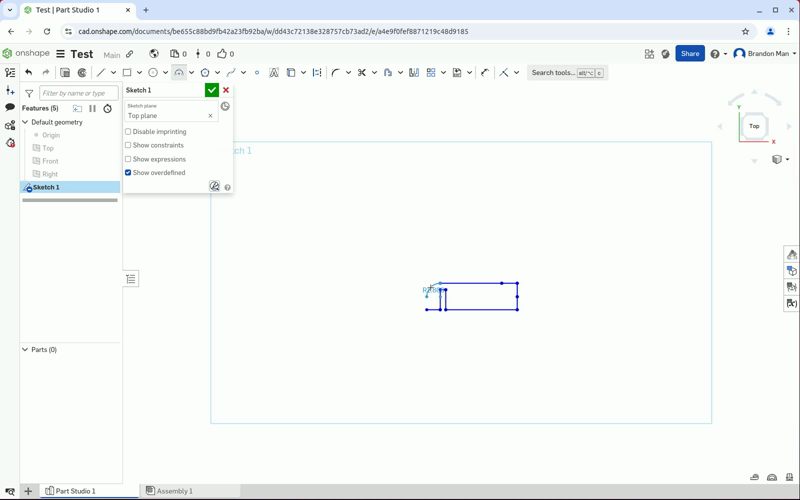
key(esc)
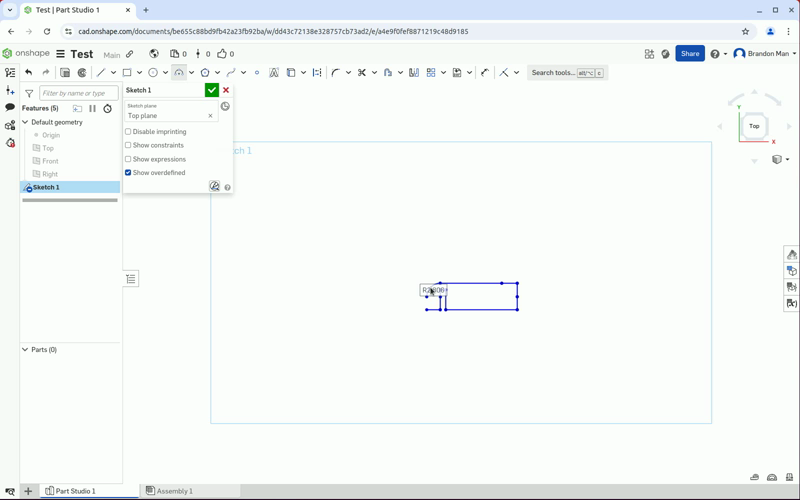
key(l)
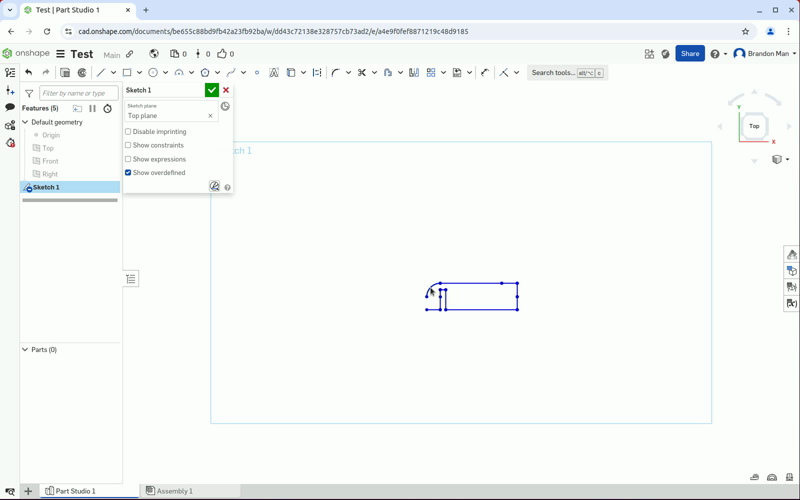
mouse_move(426, 296)
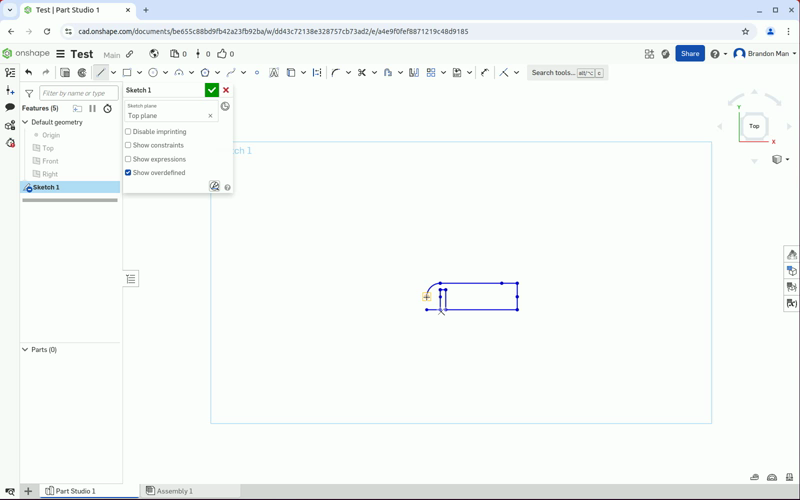
click(426, 296)
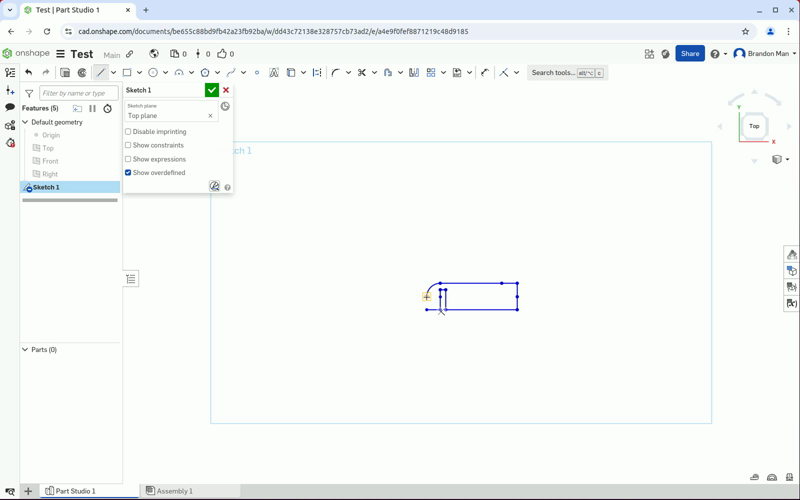
mouse_move(456, 296)
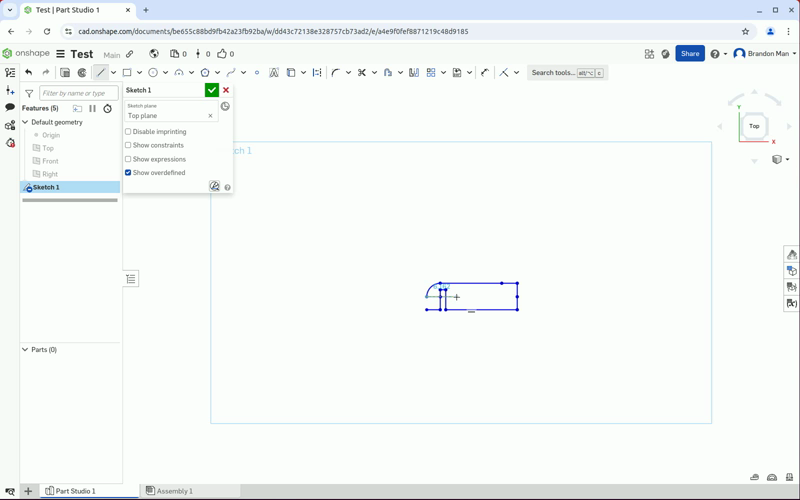
key_down(shift)
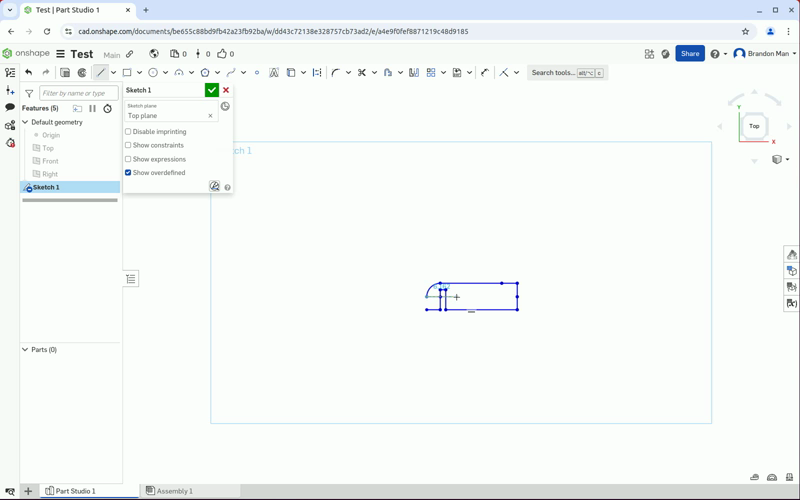
mouse_move(426, 309)
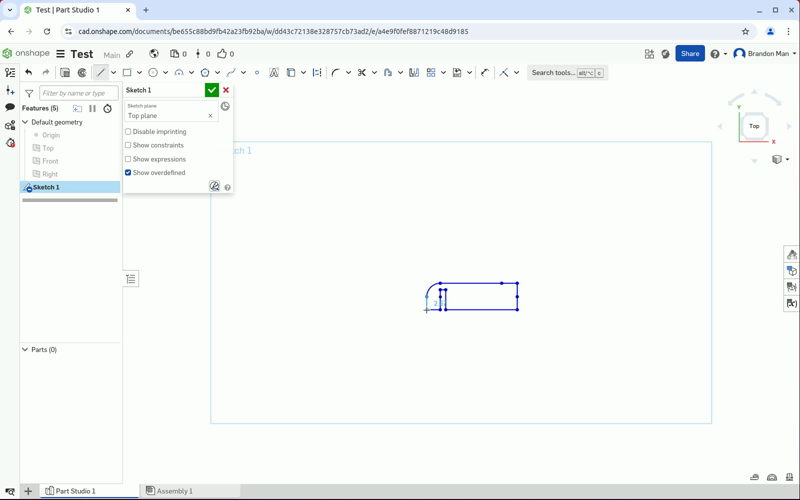
key_up(shift)
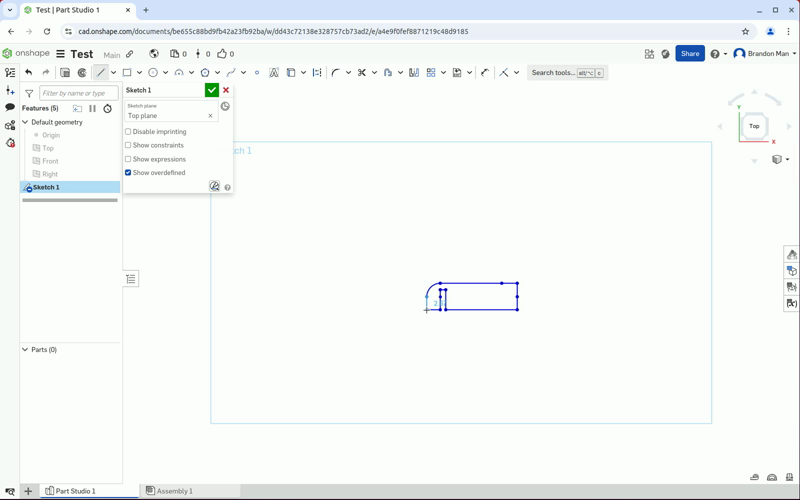
click(426, 309)
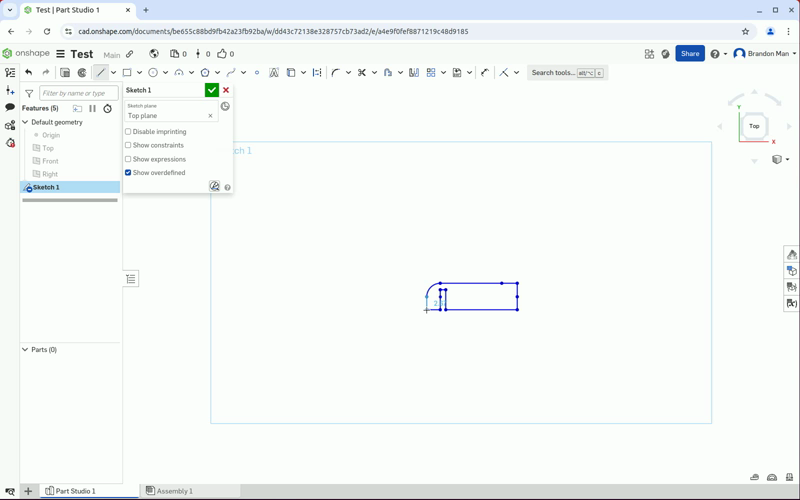
key(esc)
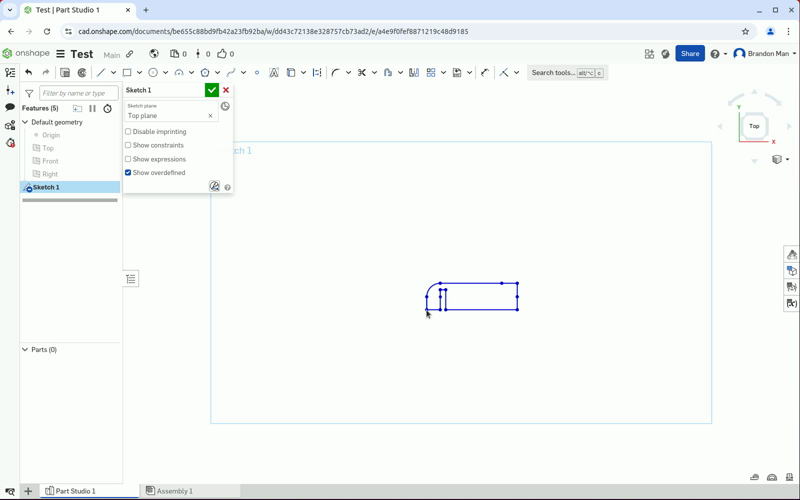
mouse_move(515, 302)
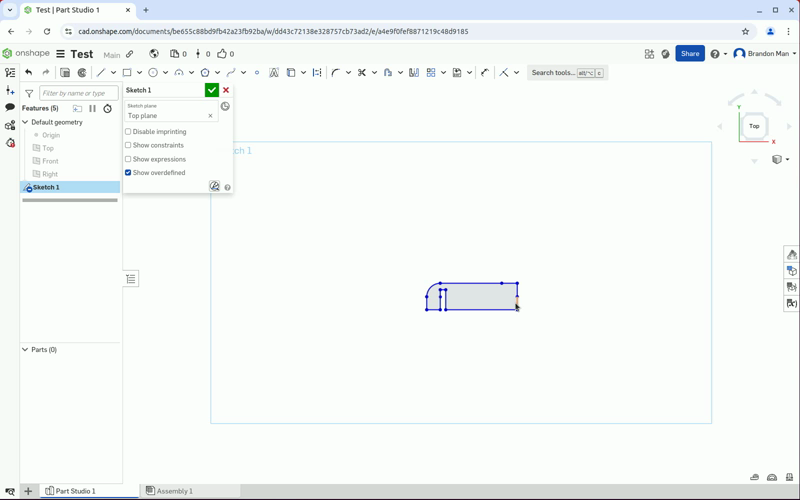
click(515, 302)
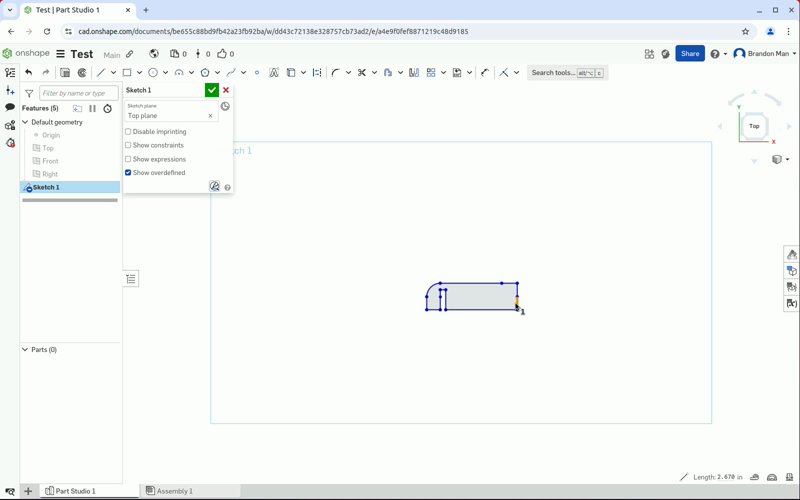
mouse_move(73, 352)
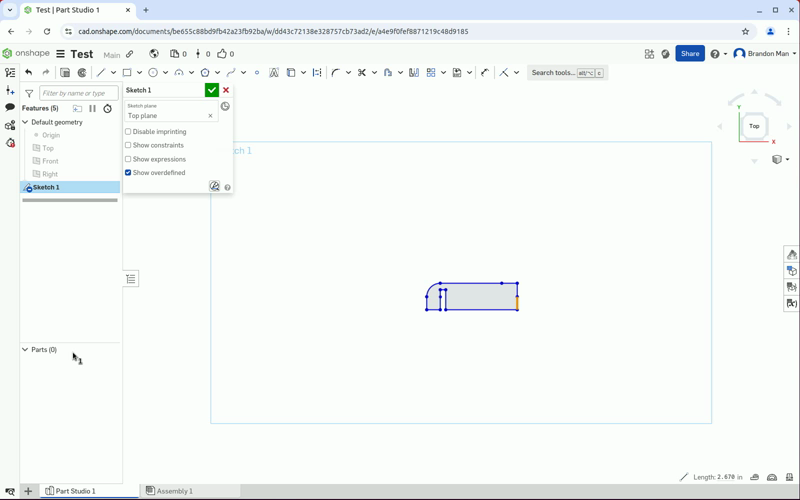
key(shift+y)
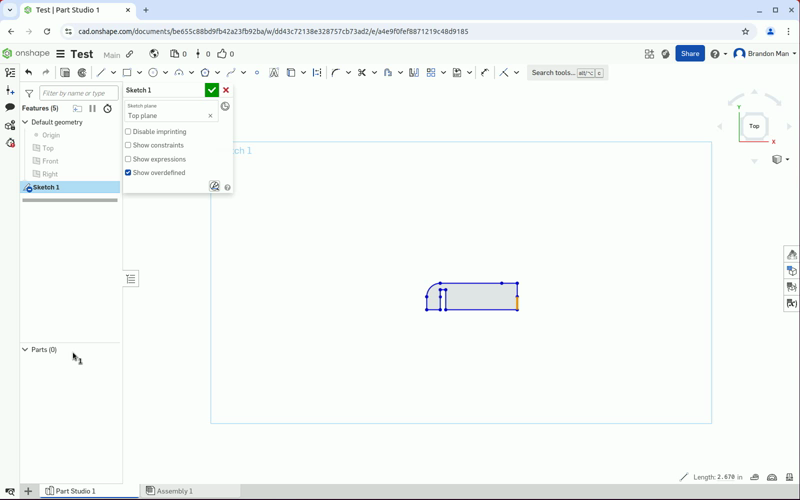
key(shift+e)
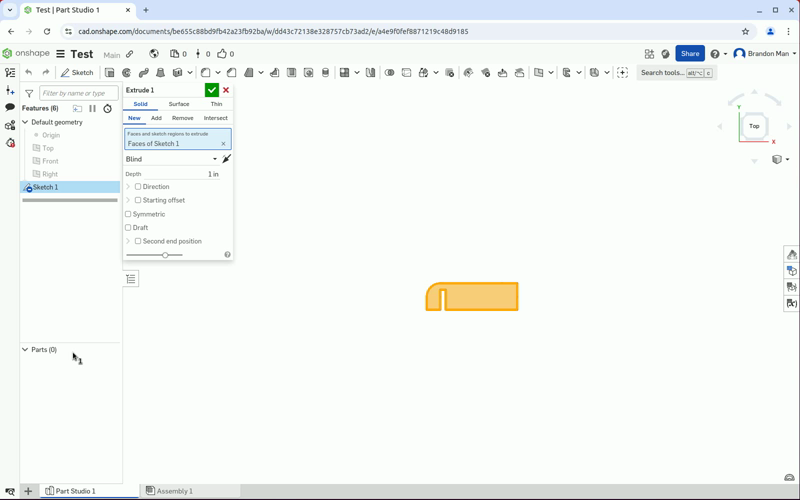
mouse_move(143, 106)
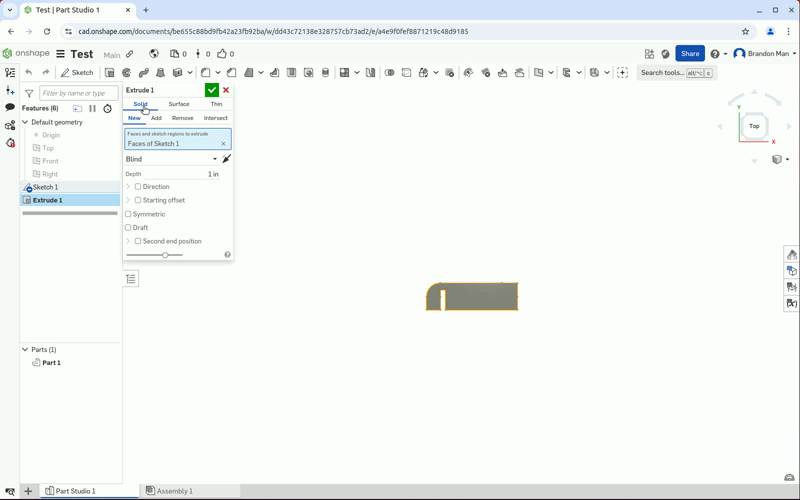
click(143, 106)
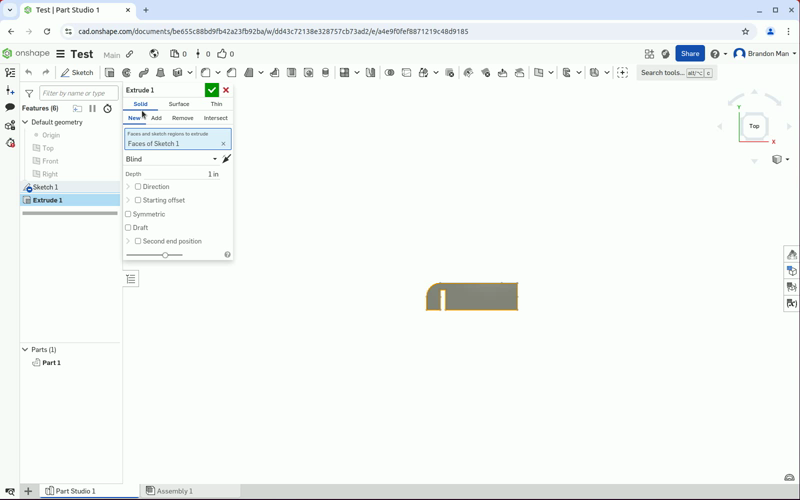
mouse_move(137, 120)
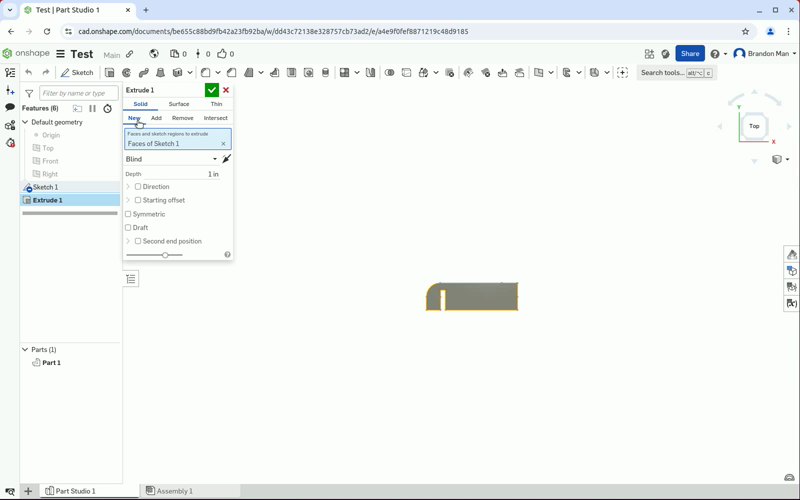
click(137, 120)
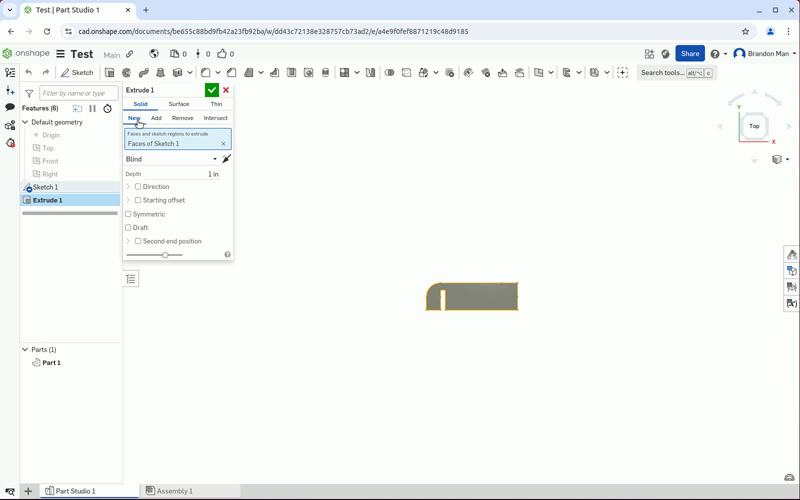
key(tab, 4)
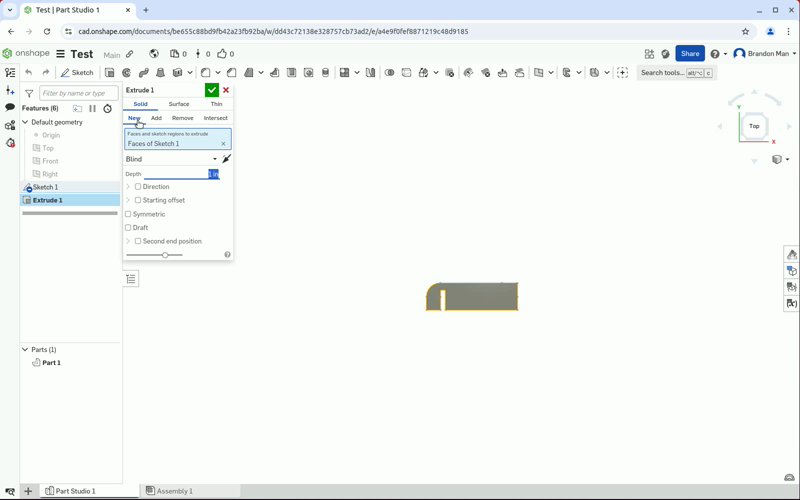
text(2.166)
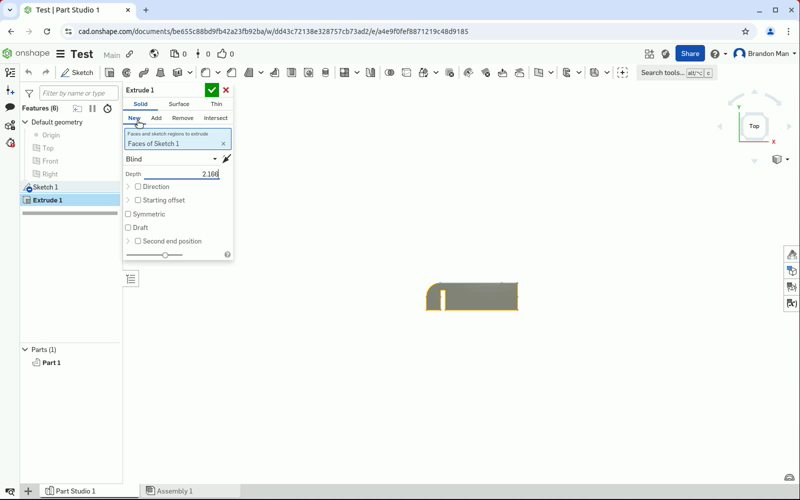
key(enter)
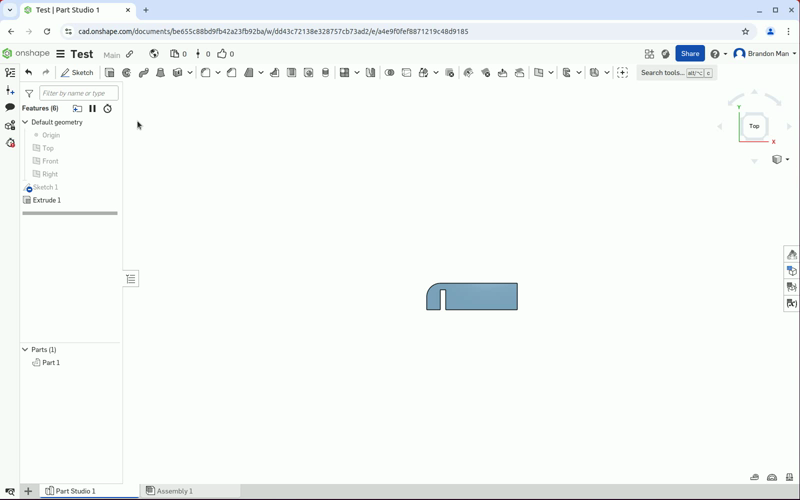
key(shift+h)
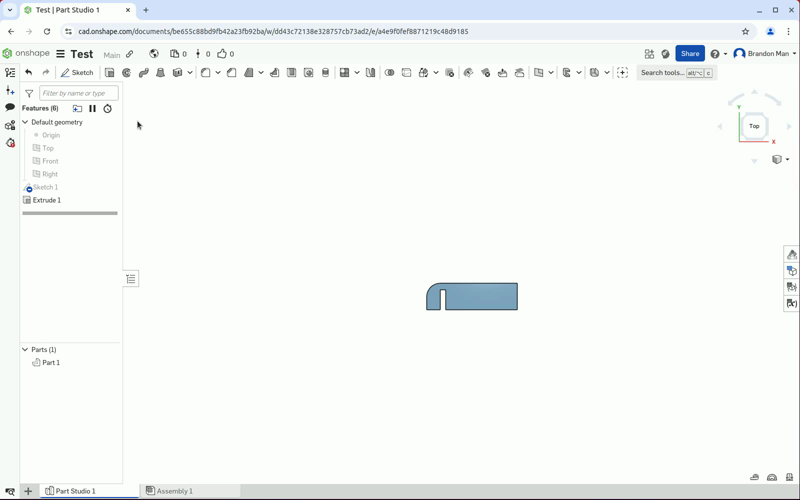
key(shift+h)
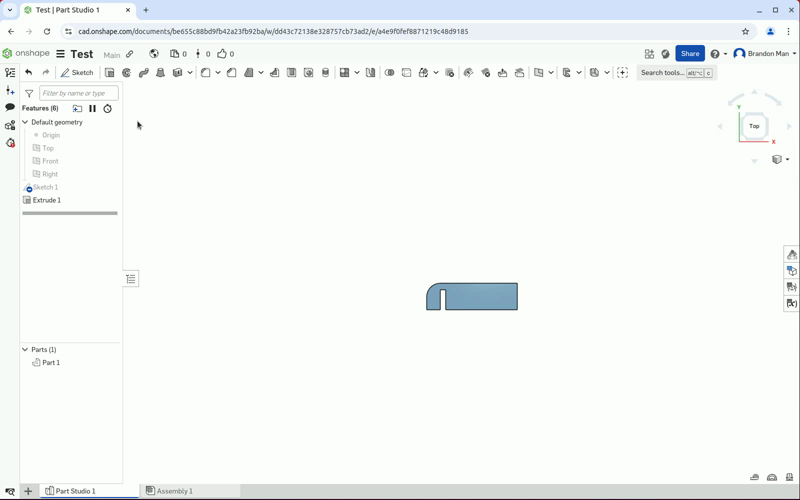
mouse_move(73, 189)
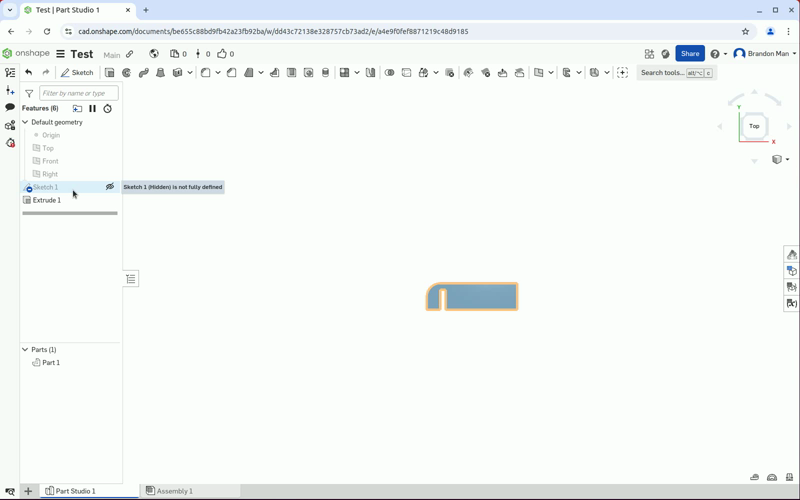
click(73, 189)
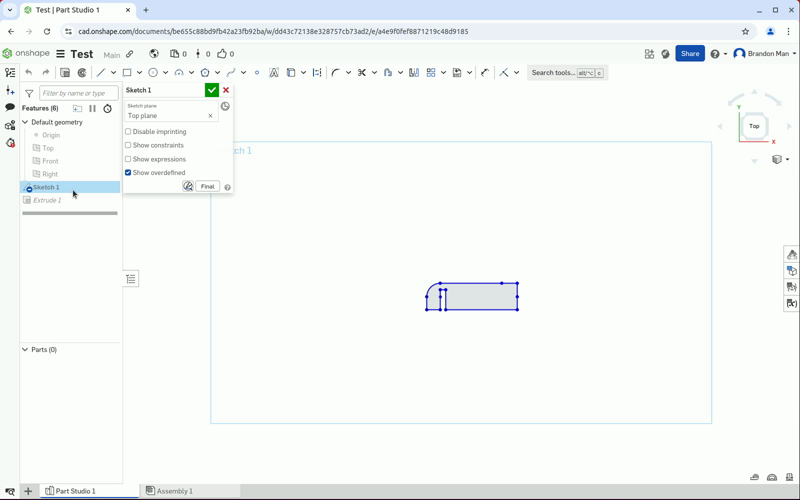
mouse_move(229, 92)
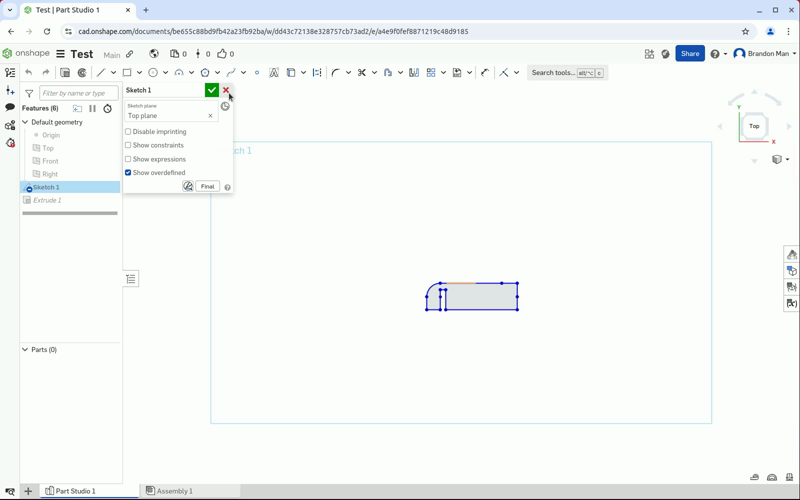
click(229, 92)
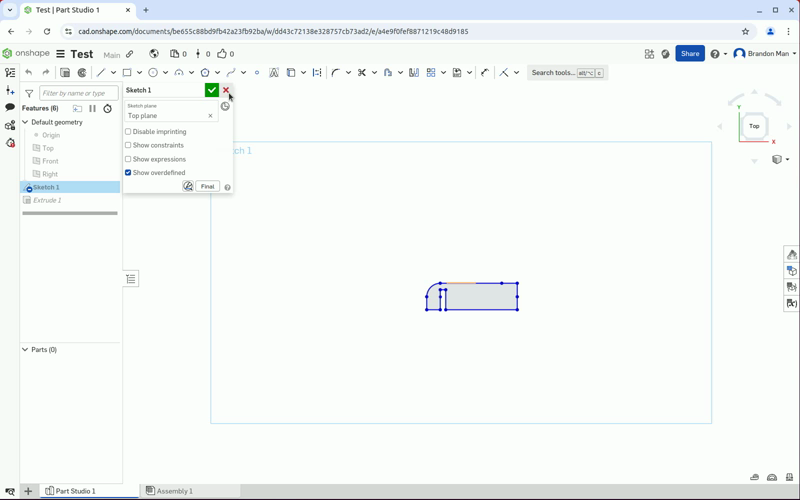
key(shift+s)
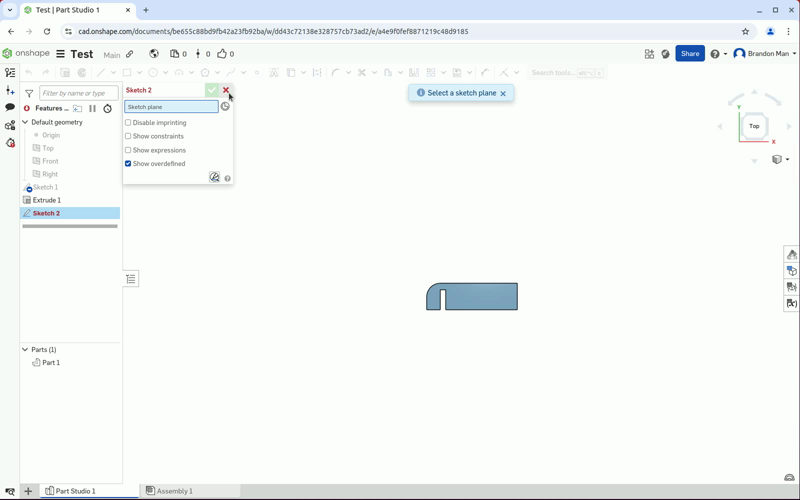
mouse_move(73, 150)
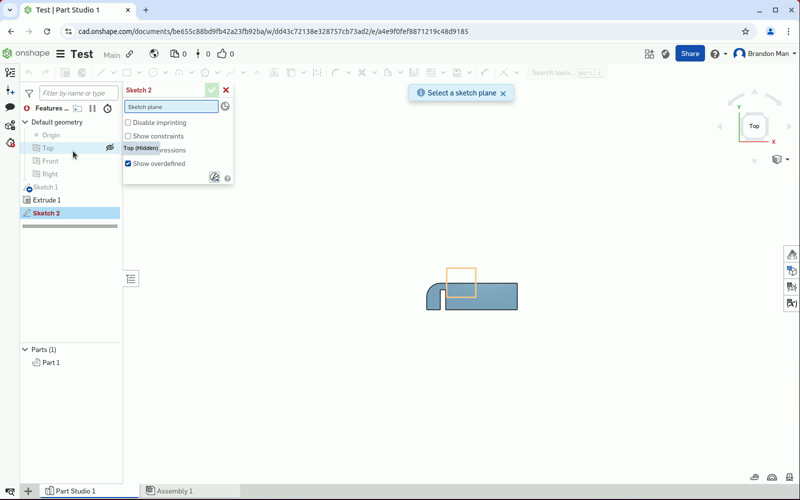
click(73, 150)
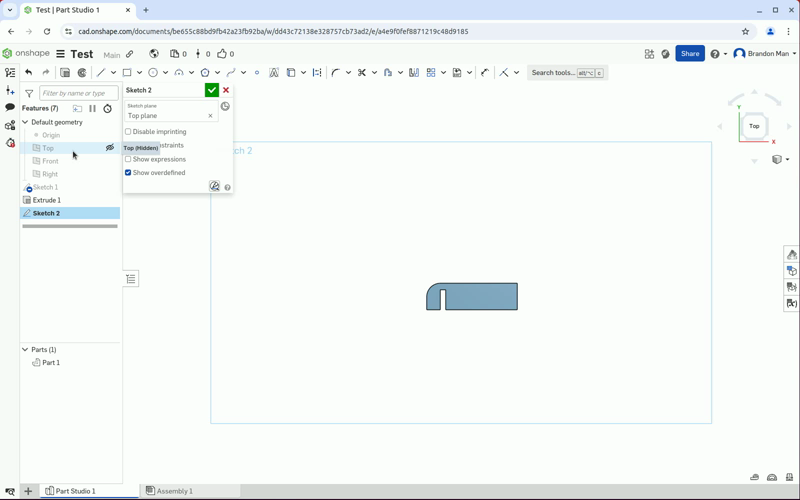
mouse_move(73, 352)
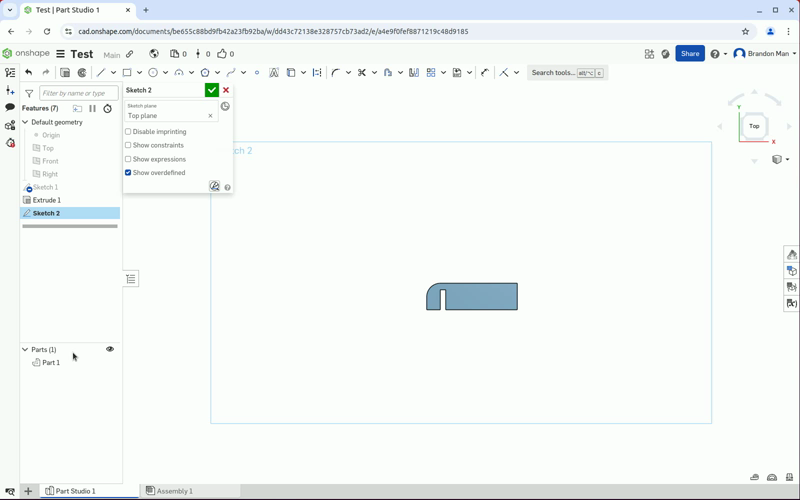
key(y)
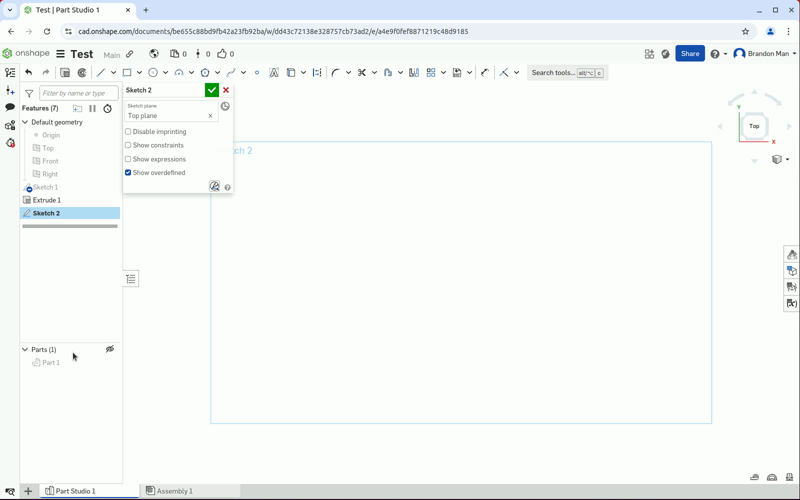
key(l)
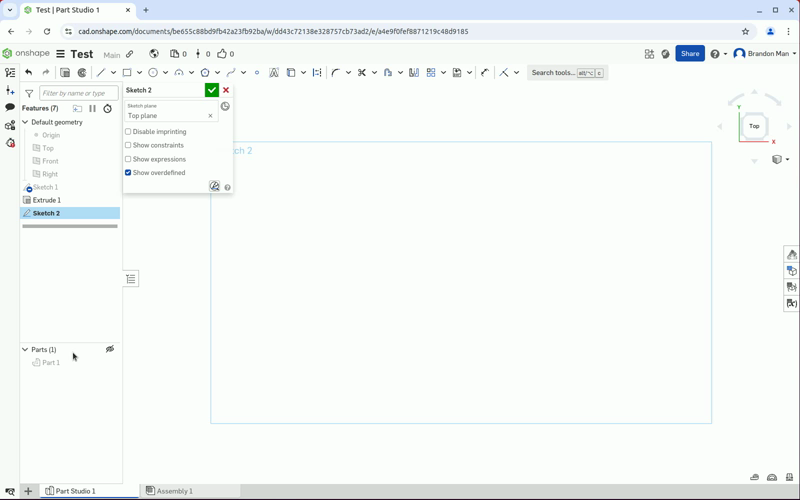
key_down(shift)
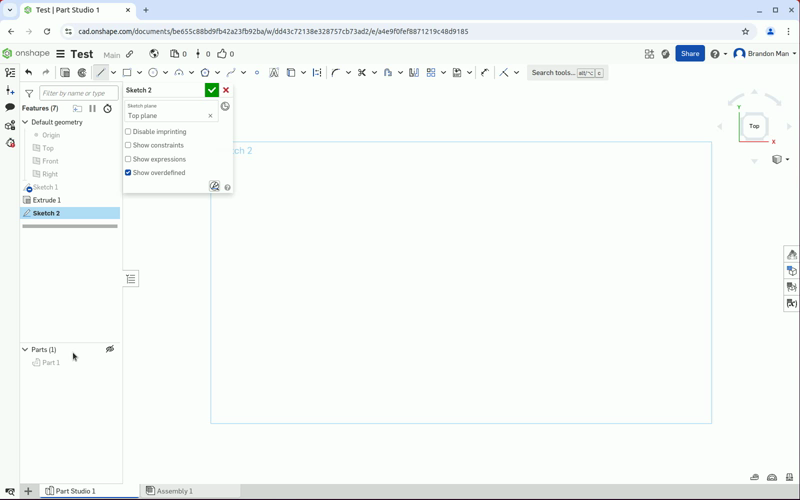
mouse_move(426, 309)
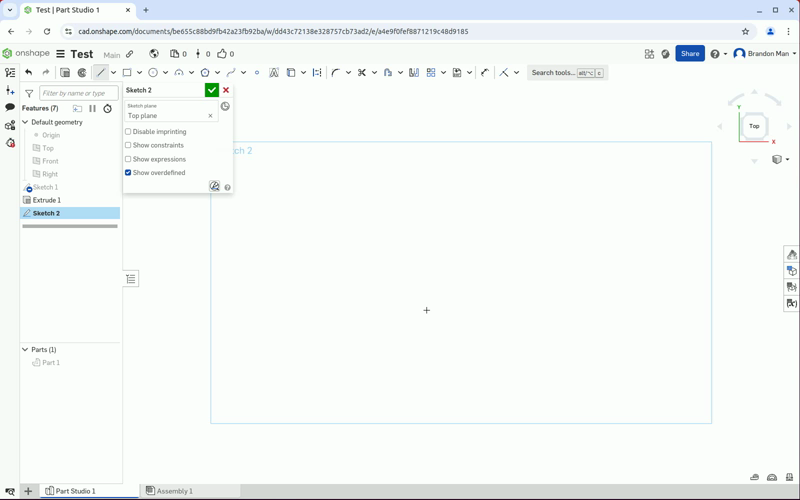
click(426, 309)
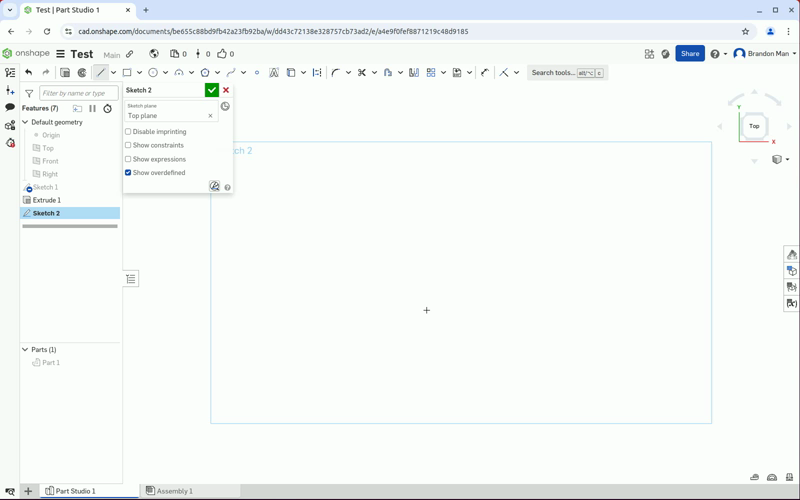
key_up(shift)
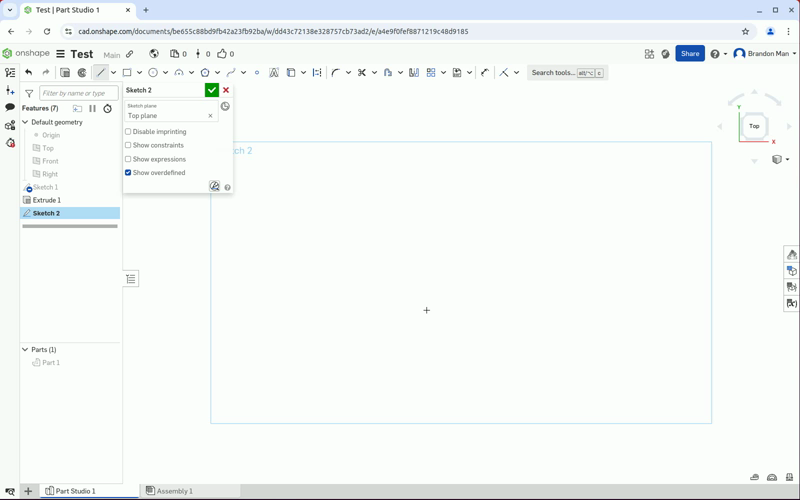
key_down(shift)
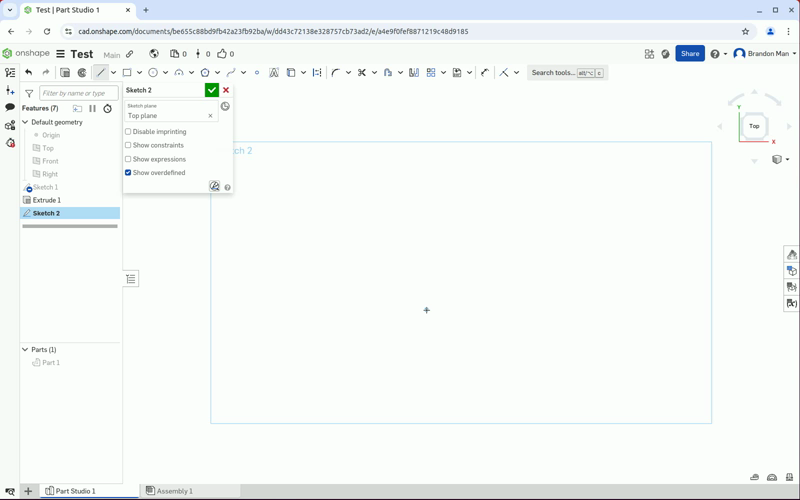
mouse_move(456, 309)
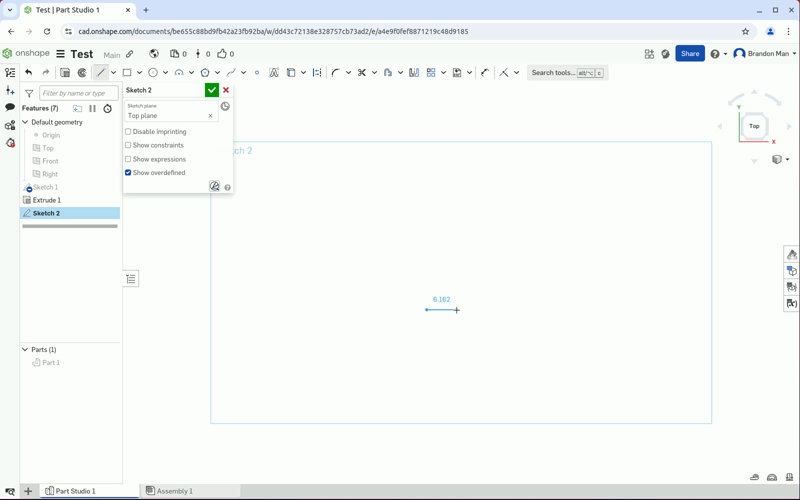
mouse_move(440, 309)
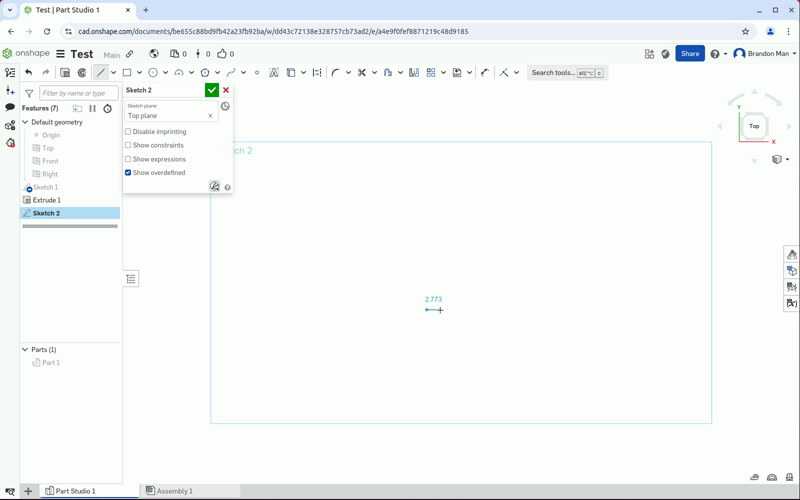
click(440, 309)
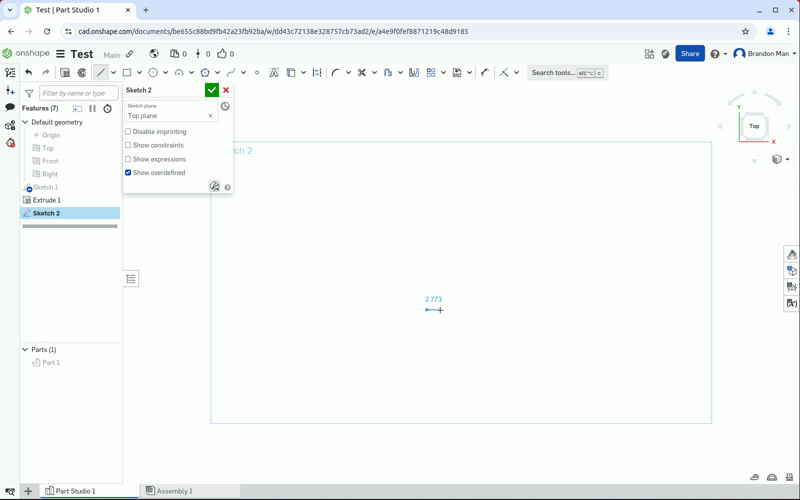
key_up(shift)
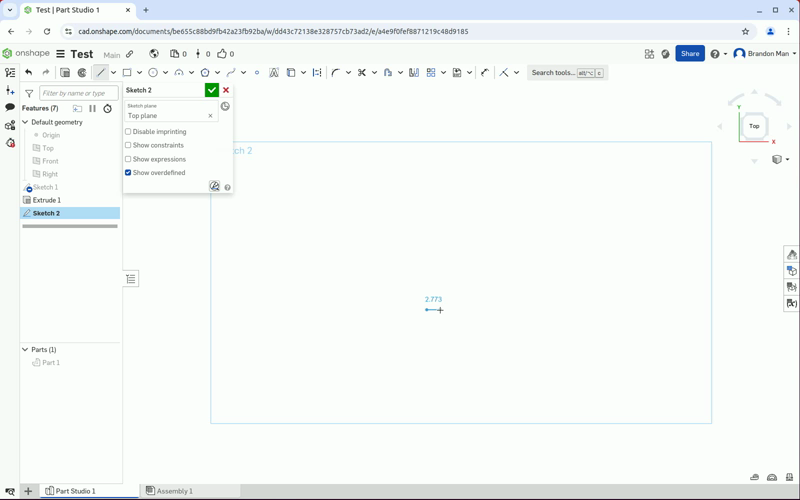
key_down(shift)
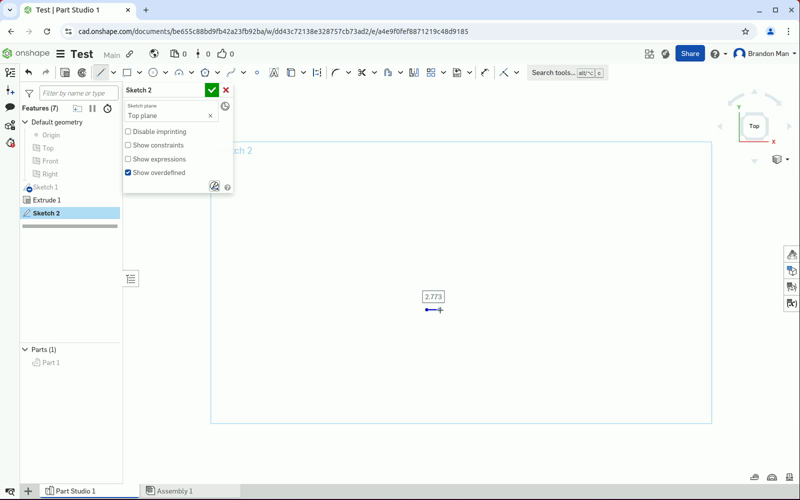
mouse_move(470, 309)
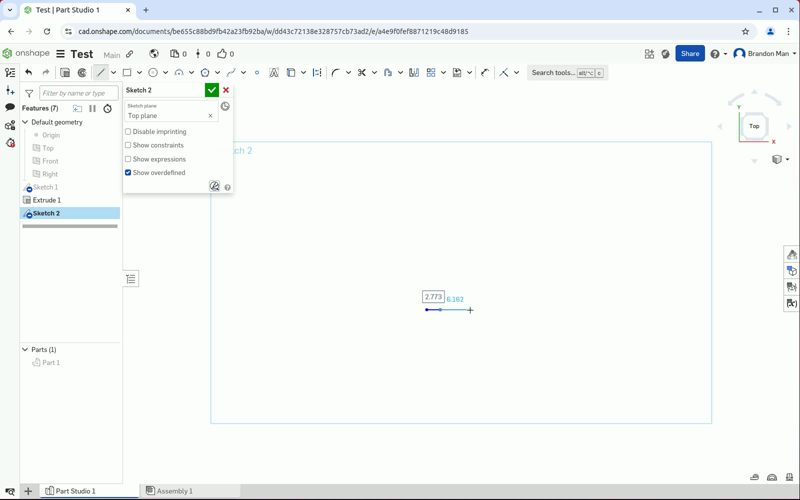
mouse_move(440, 289)
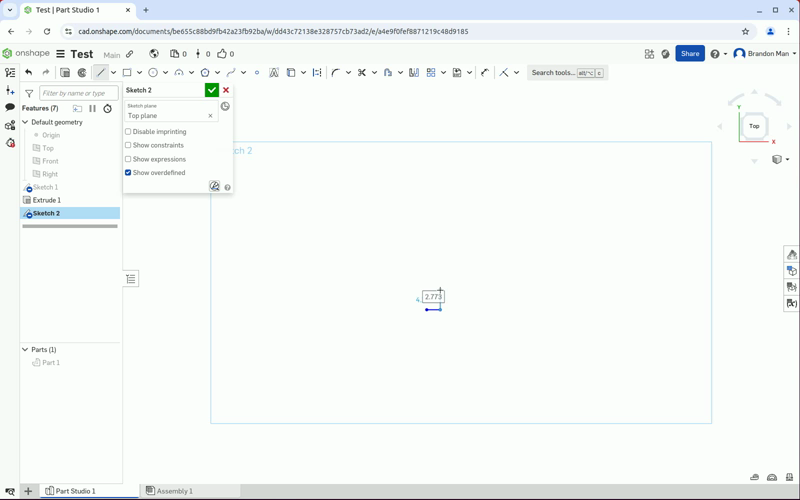
click(440, 289)
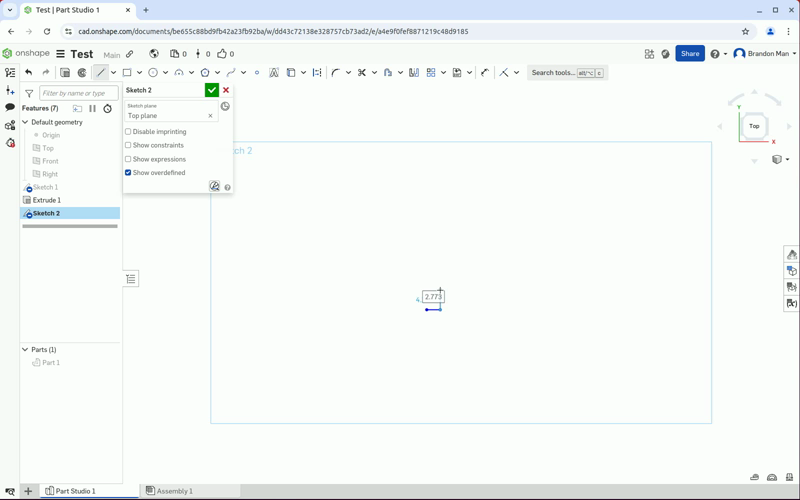
key_up(shift)
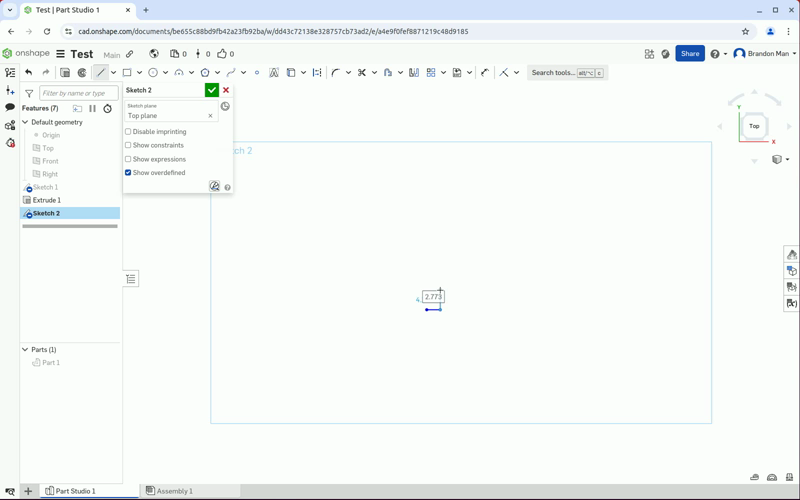
key_down(shift)
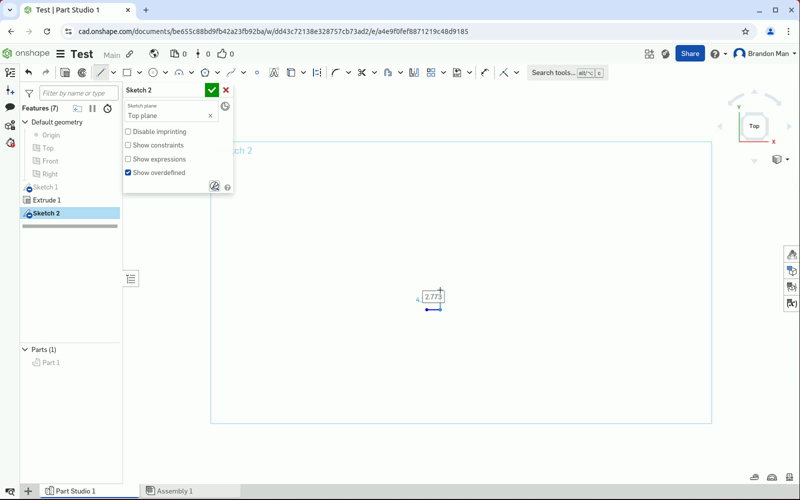
mouse_move(470, 289)
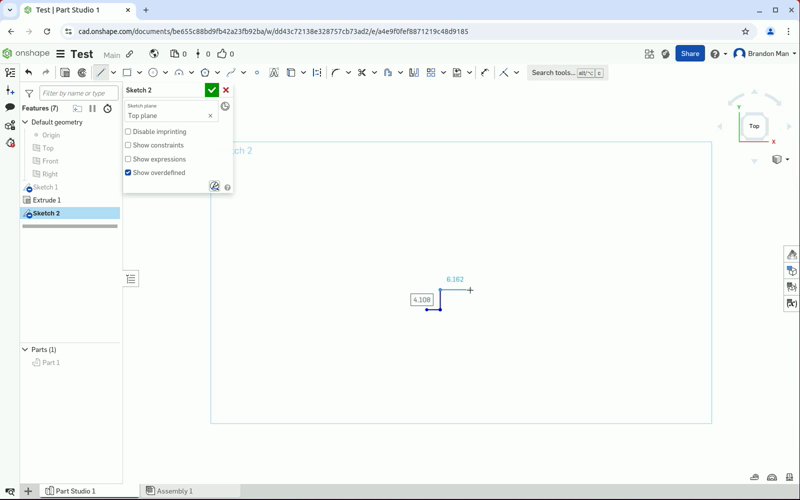
mouse_move(445, 289)
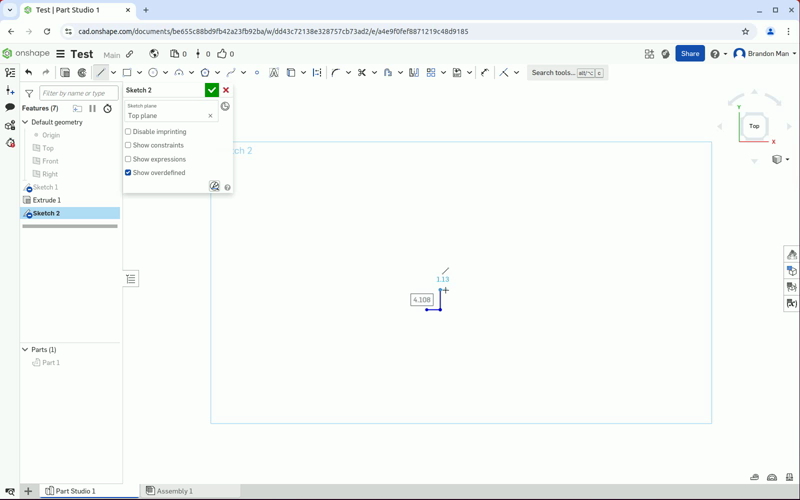
scroll(6)
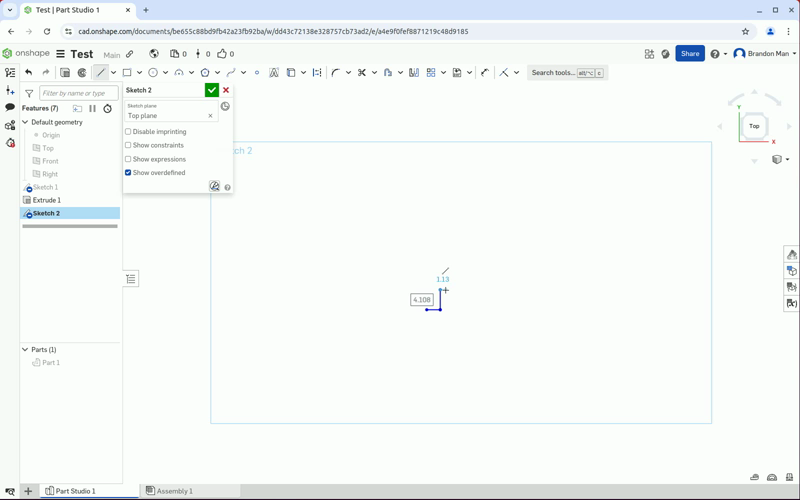
scroll(6)
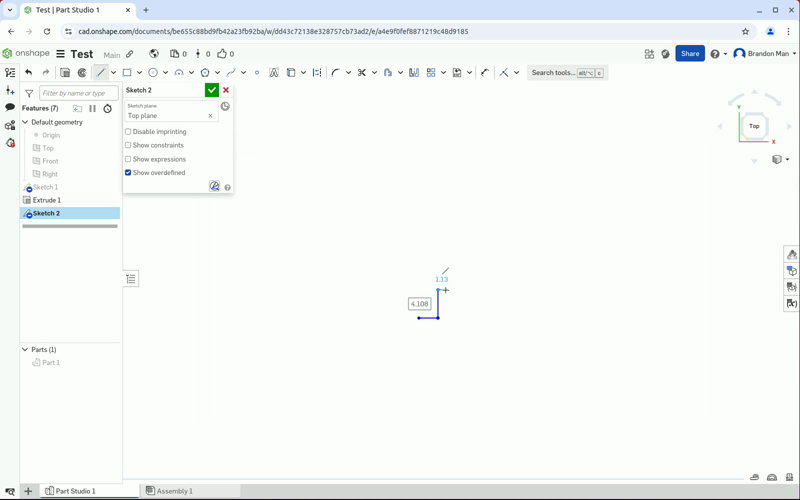
scroll(6)
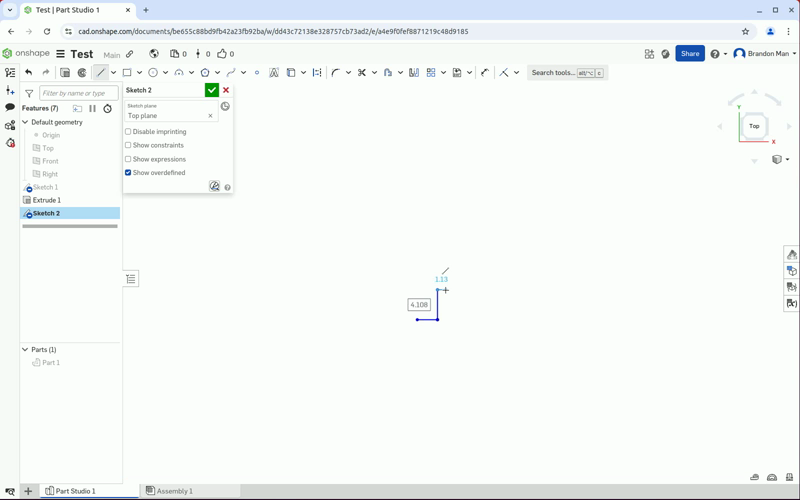
scroll(6)
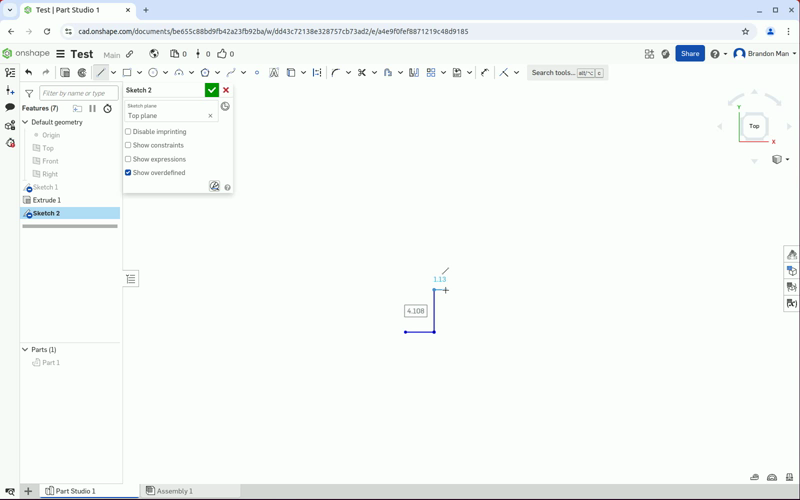
scroll(6)
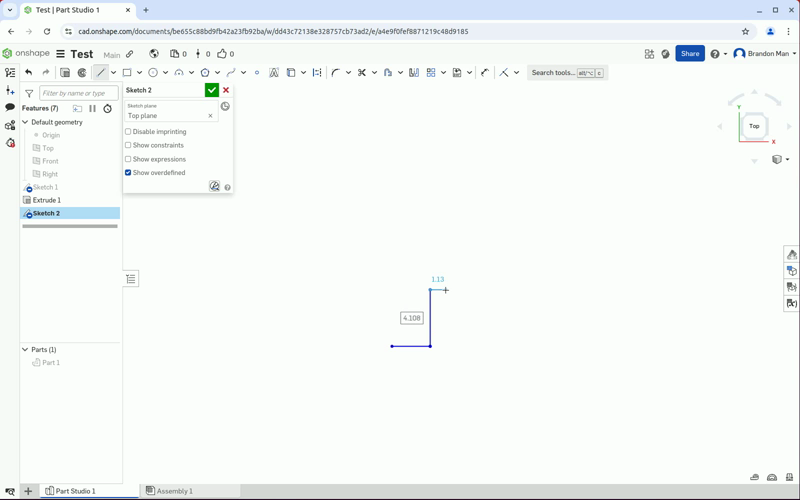
scroll(6)
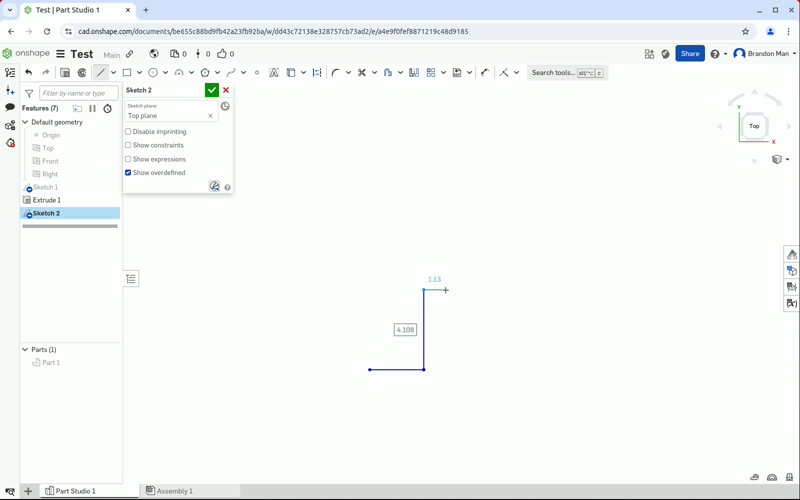
scroll(6)
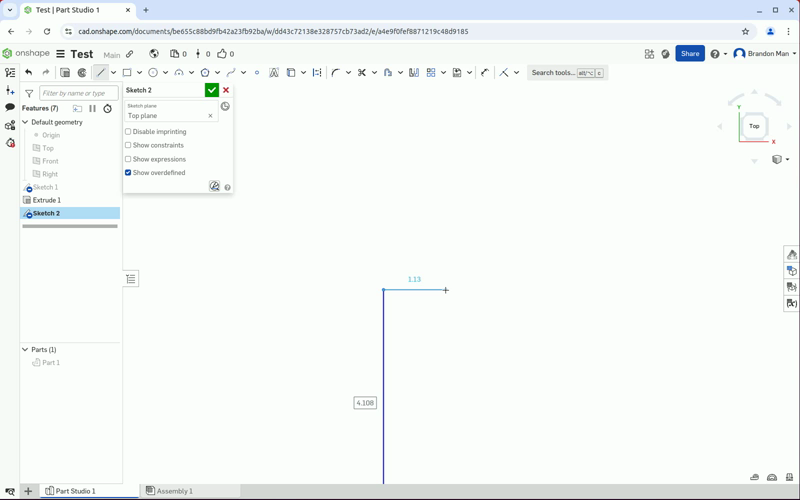
click(445, 289)
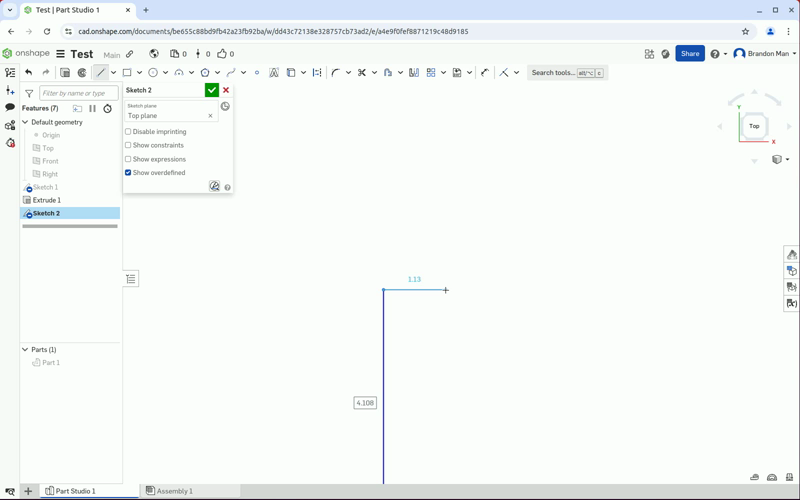
scroll(-6)
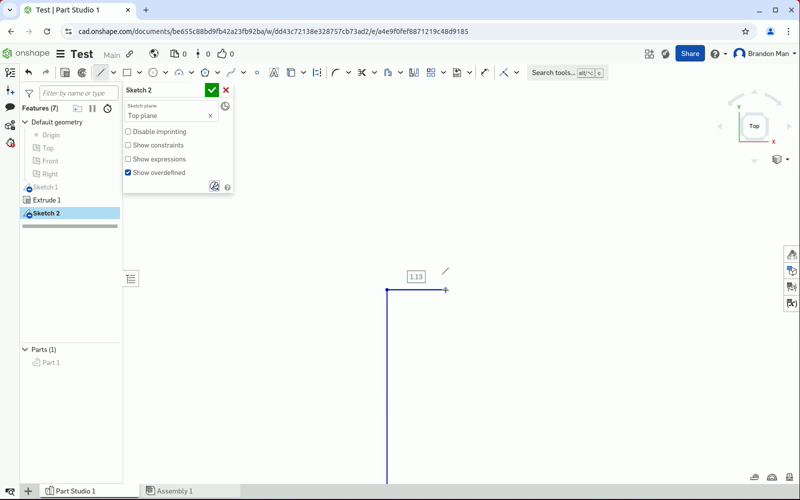
scroll(-6)
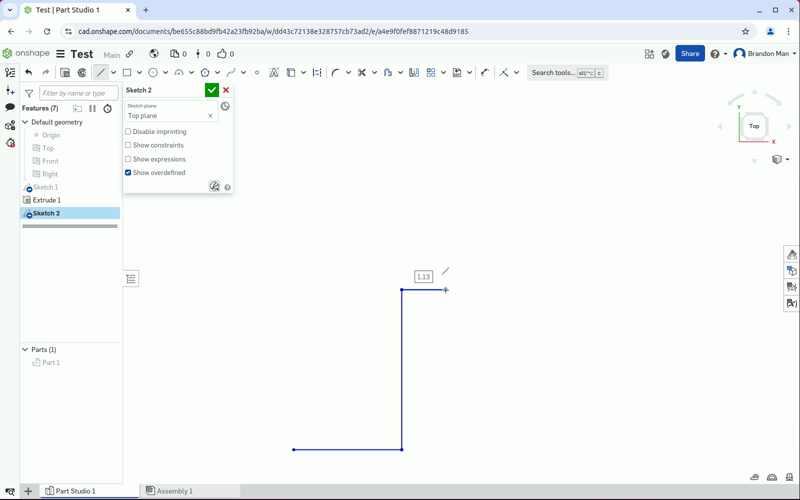
scroll(-6)
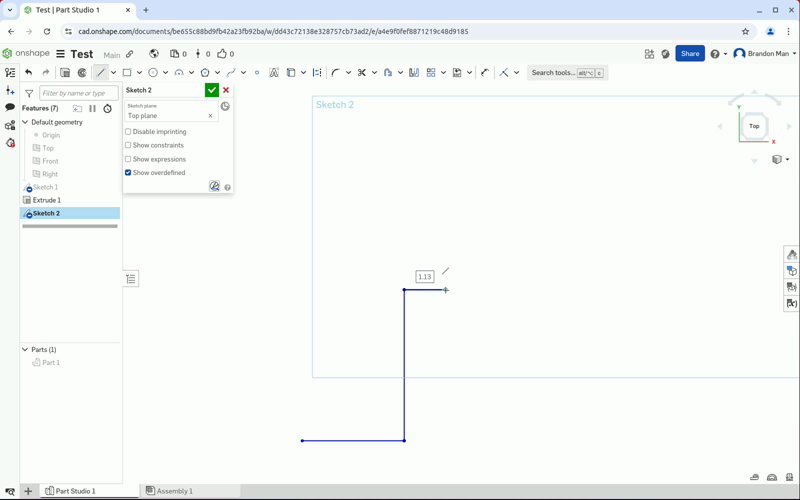
scroll(-6)
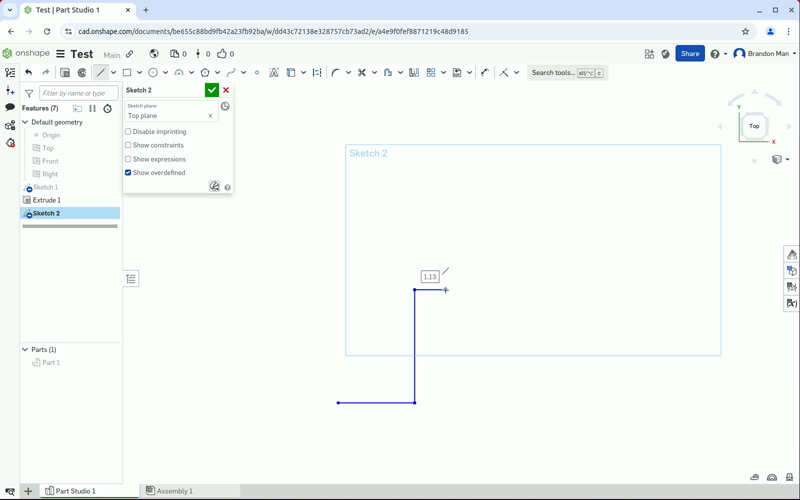
scroll(-6)
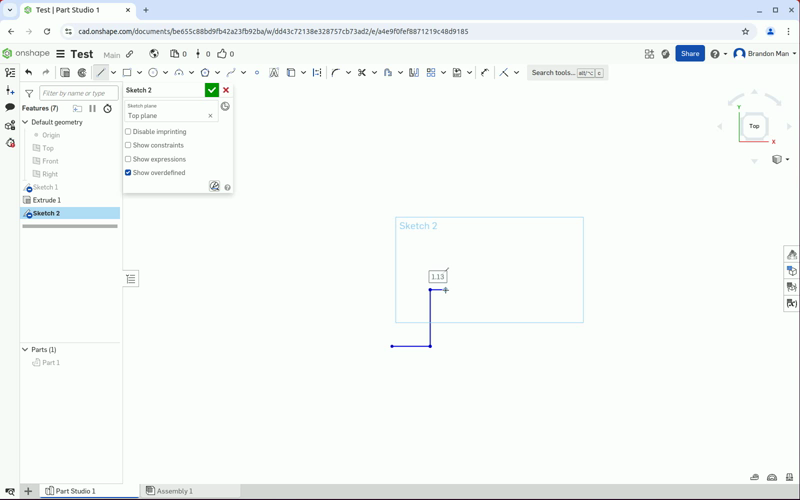
scroll(-6)
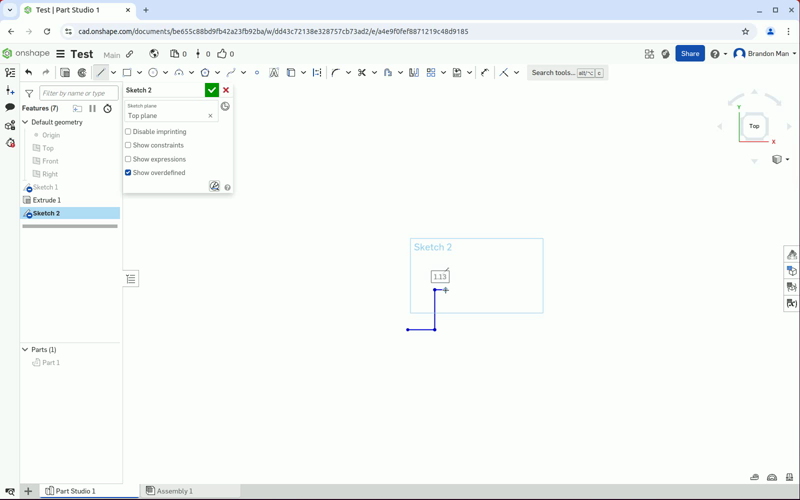
scroll(-6)
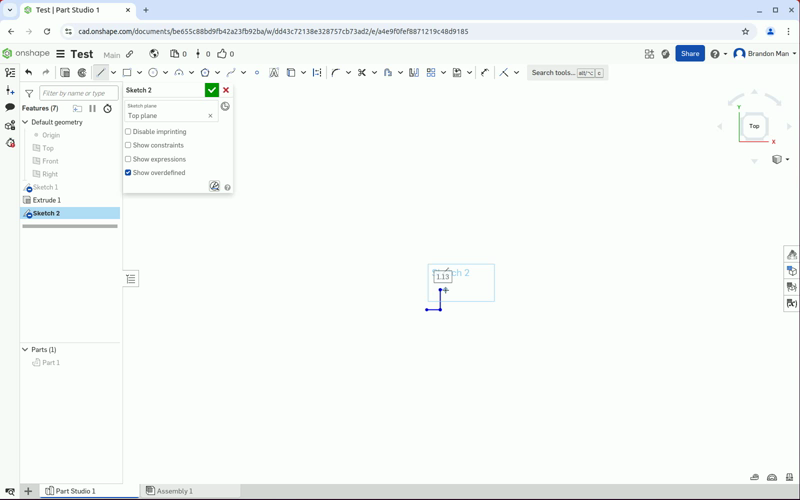
key_up(shift)
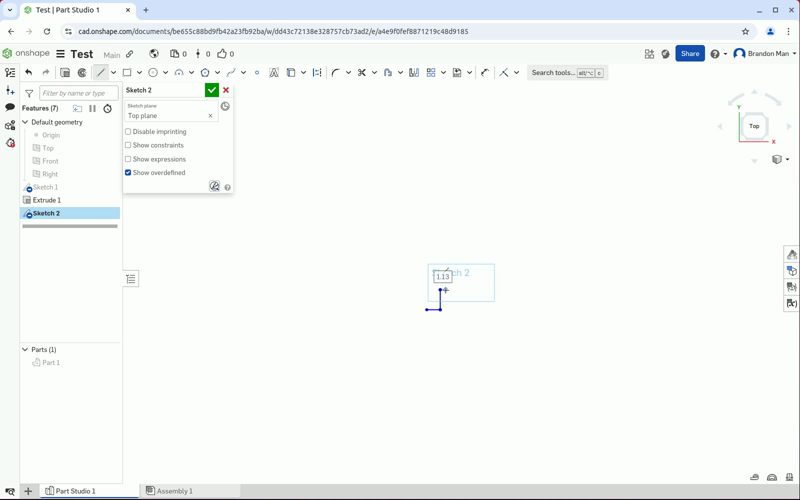
key_down(shift)
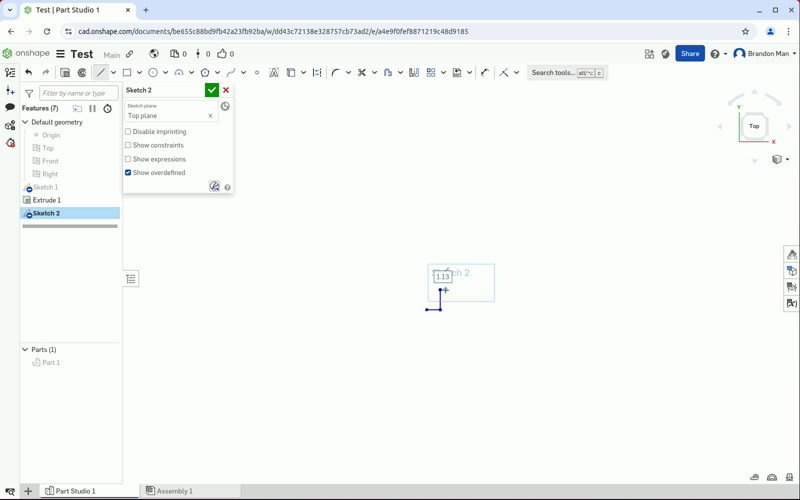
mouse_move(475, 289)
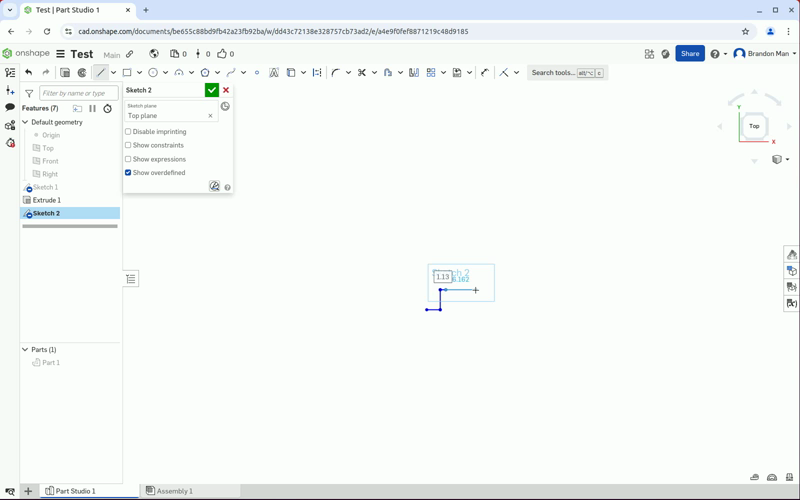
mouse_move(445, 309)
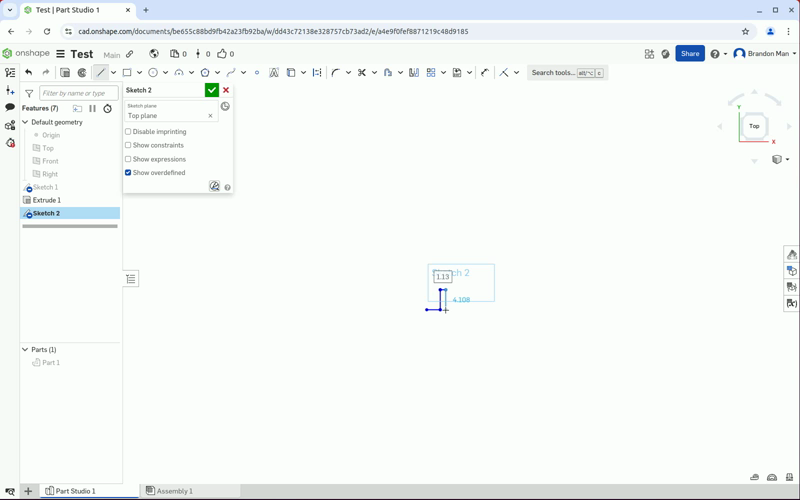
click(445, 309)
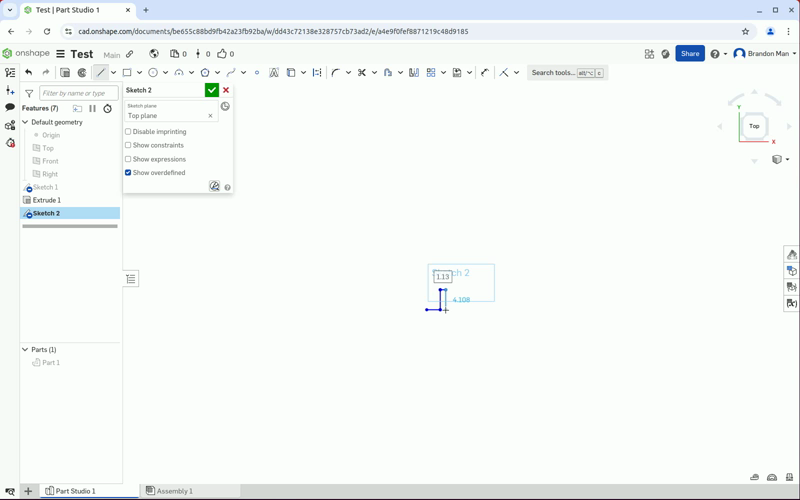
key_up(shift)
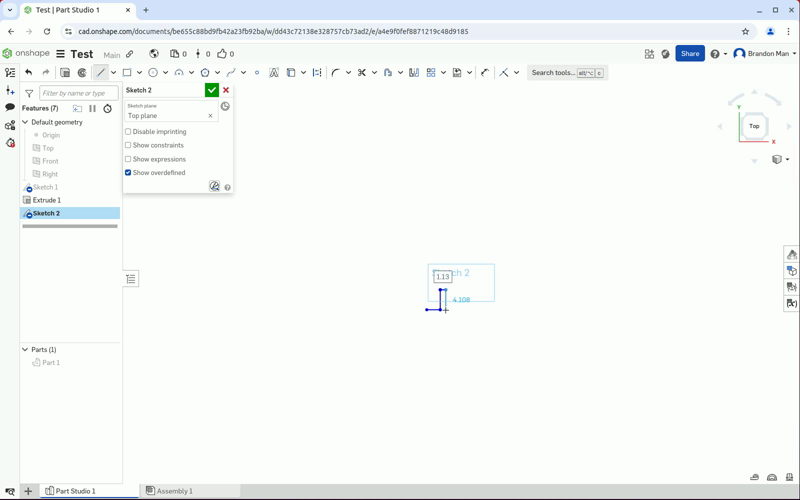
key_down(shift)
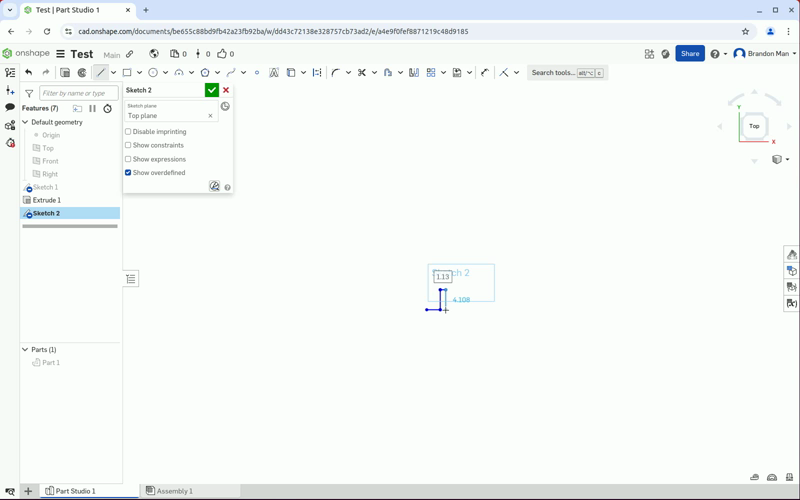
mouse_move(517, 309)
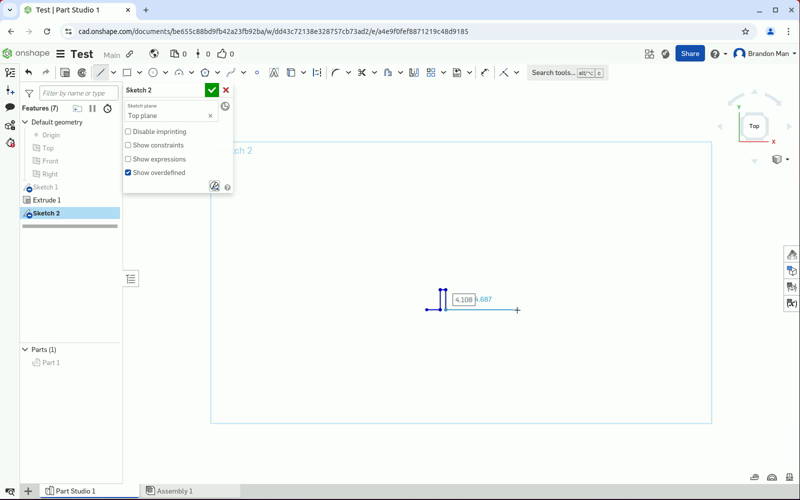
click(517, 309)
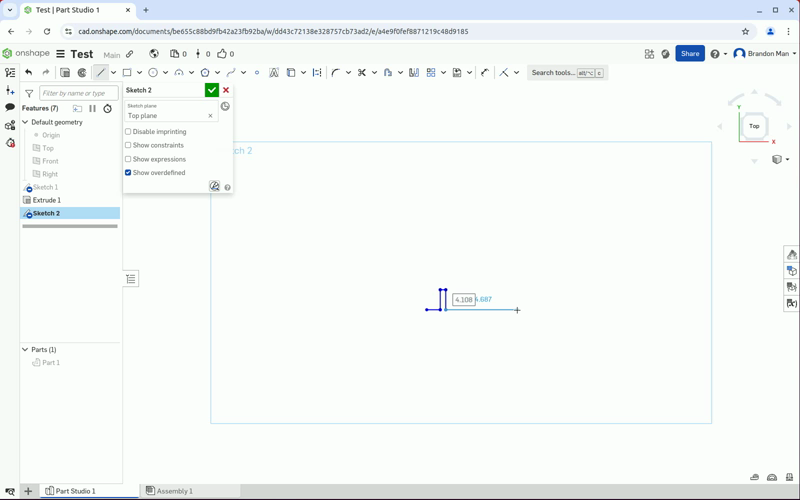
key_up(shift)
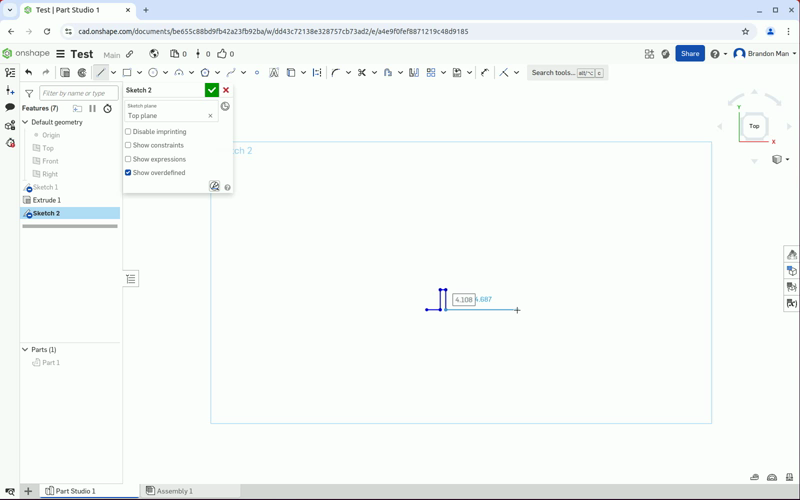
key_down(shift)
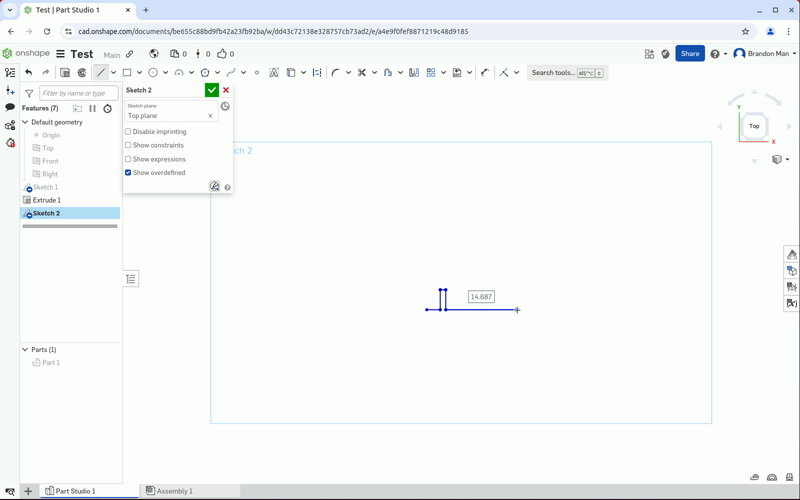
mouse_move(547, 309)
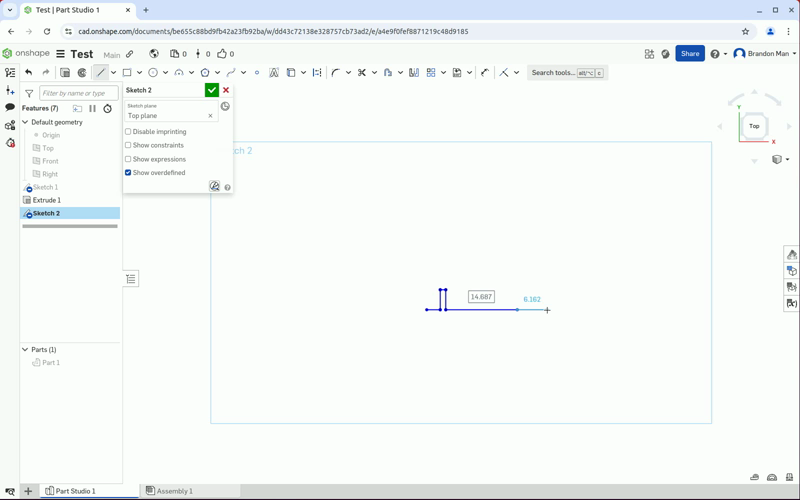
mouse_move(517, 296)
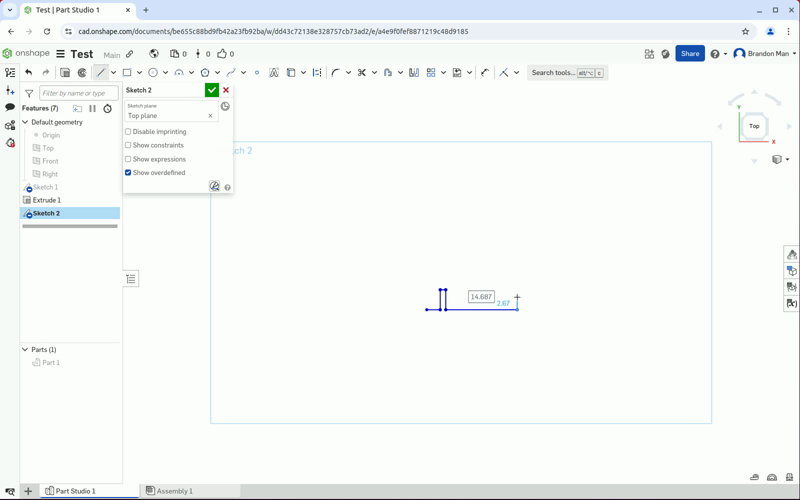
click(517, 296)
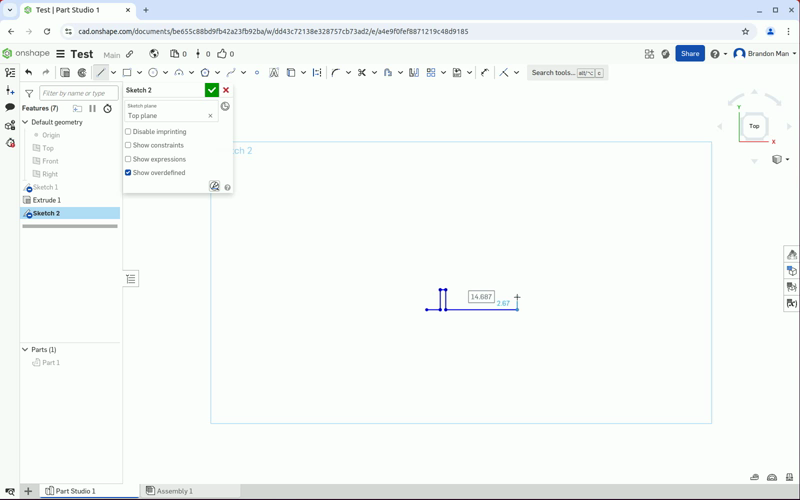
key_up(shift)
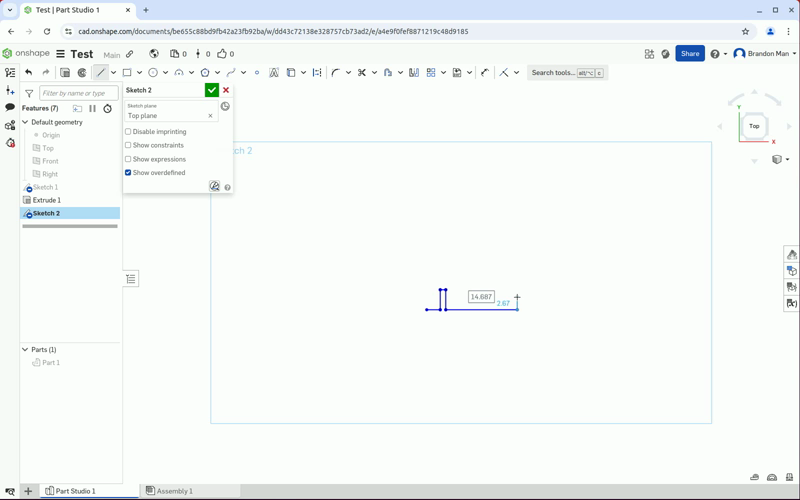
key_down(shift)
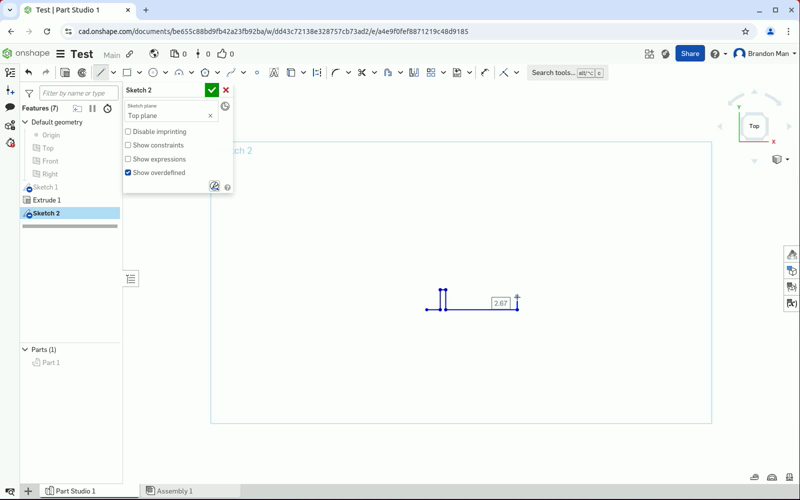
mouse_move(547, 296)
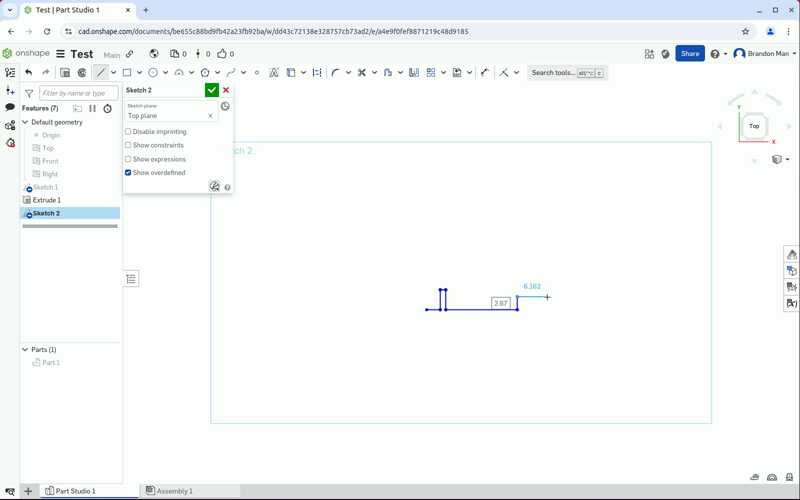
mouse_move(517, 283)
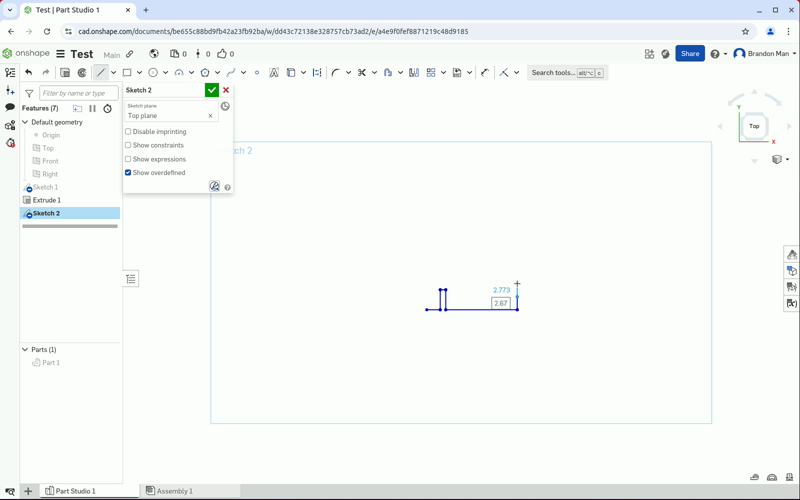
click(517, 283)
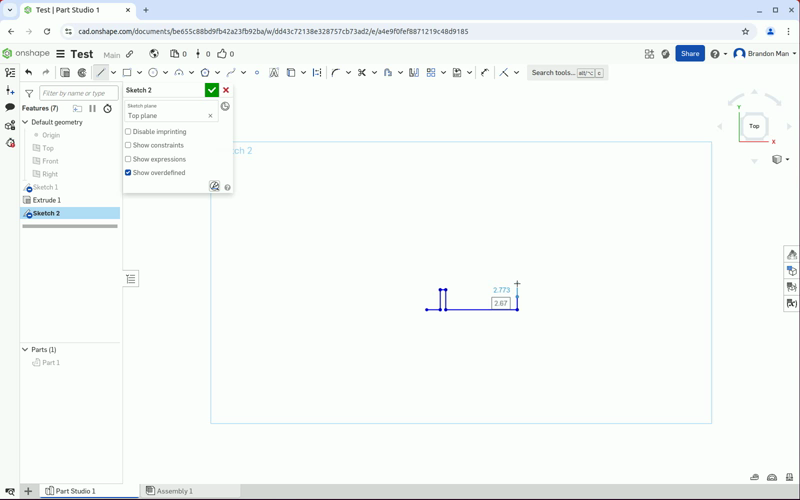
key_up(shift)
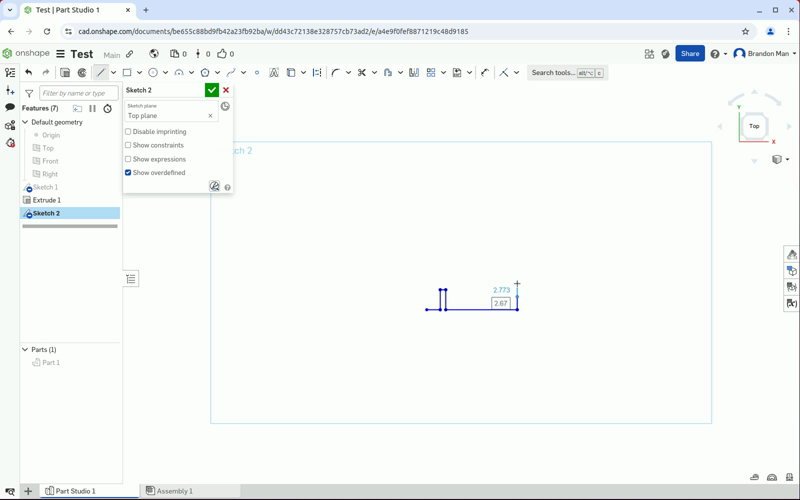
key_down(shift)
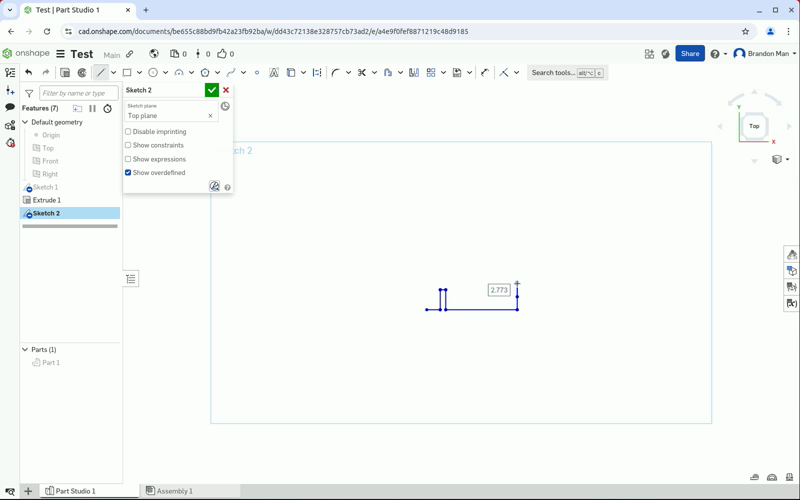
mouse_move(547, 283)
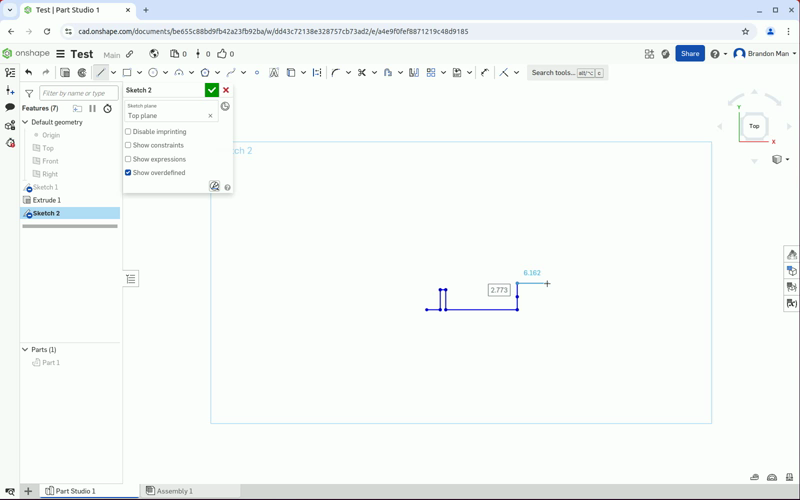
mouse_move(501, 283)
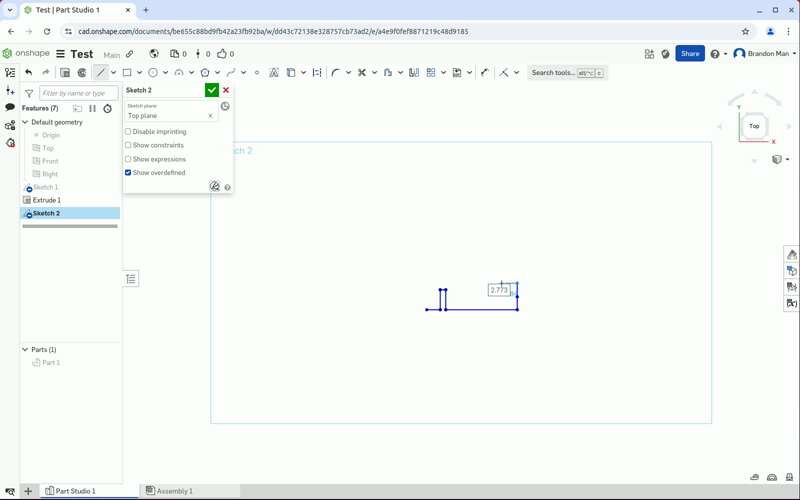
click(501, 283)
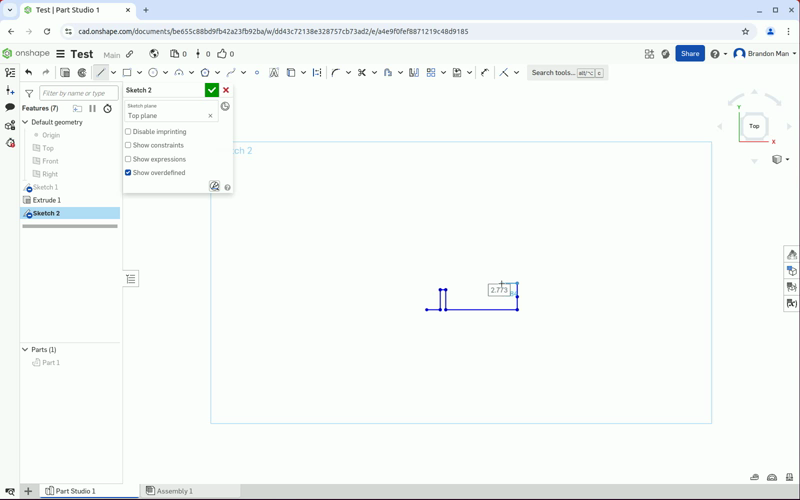
key_up(shift)
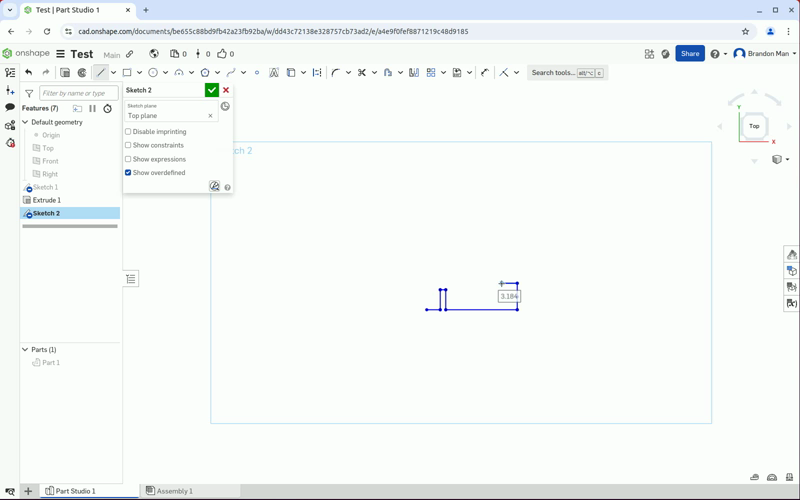
key_down(shift)
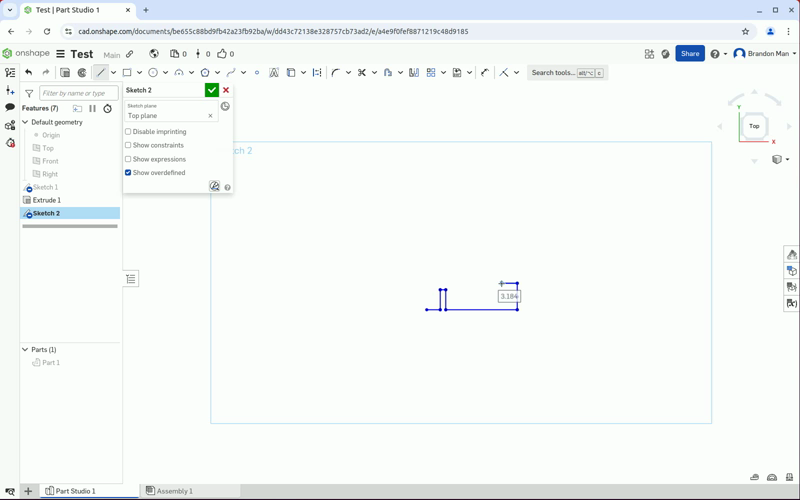
mouse_move(440, 283)
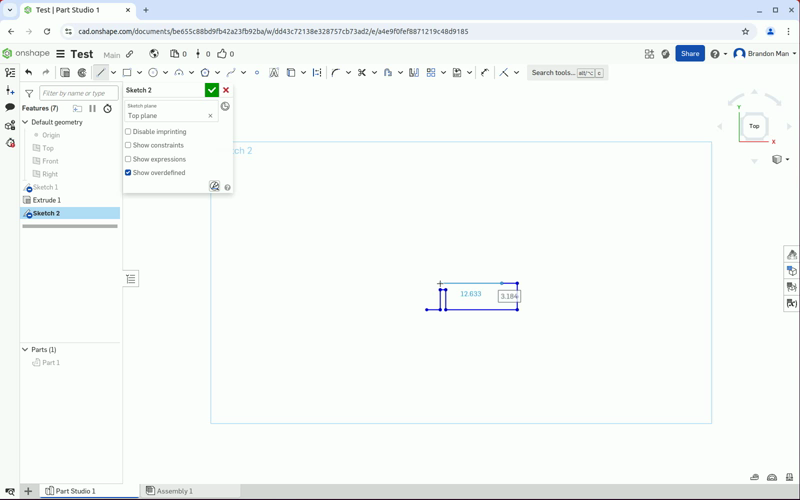
click(440, 283)
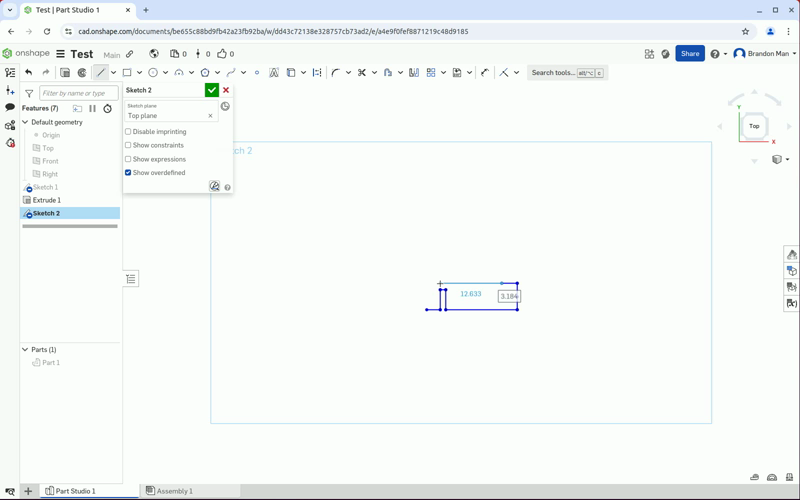
key_up(shift)
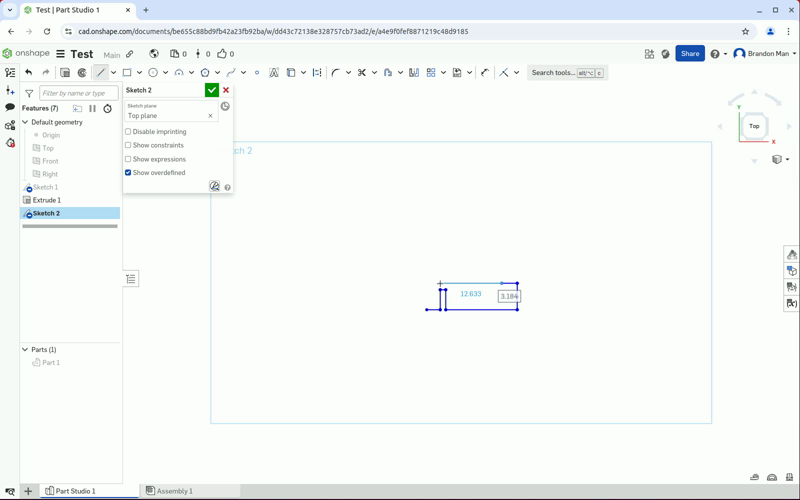
key(esc)
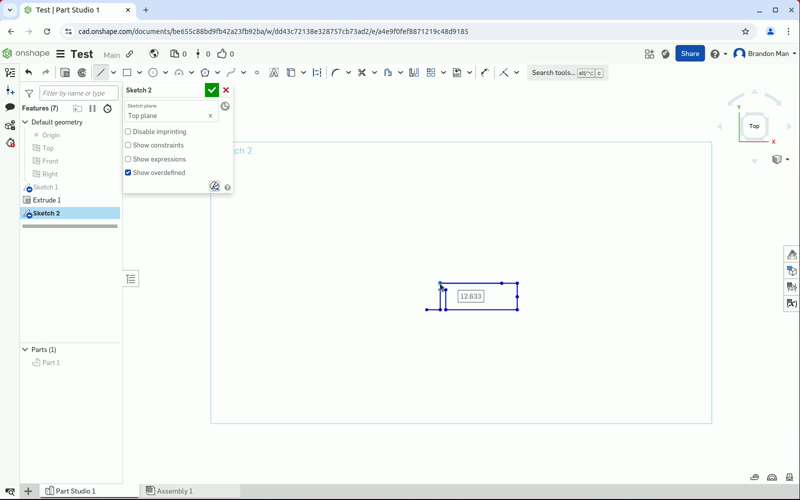
key(a)
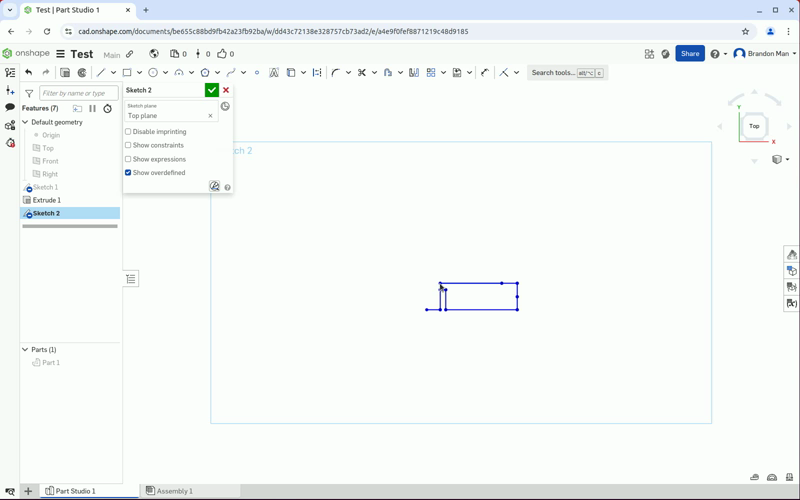
mouse_move(440, 283)
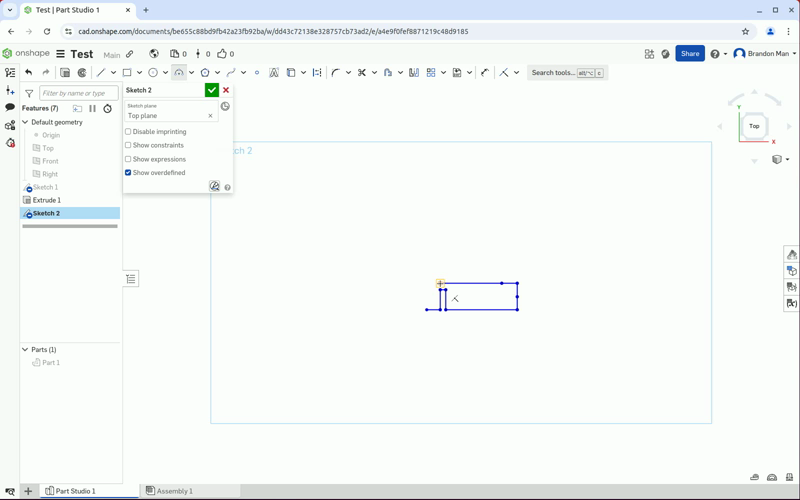
click(440, 283)
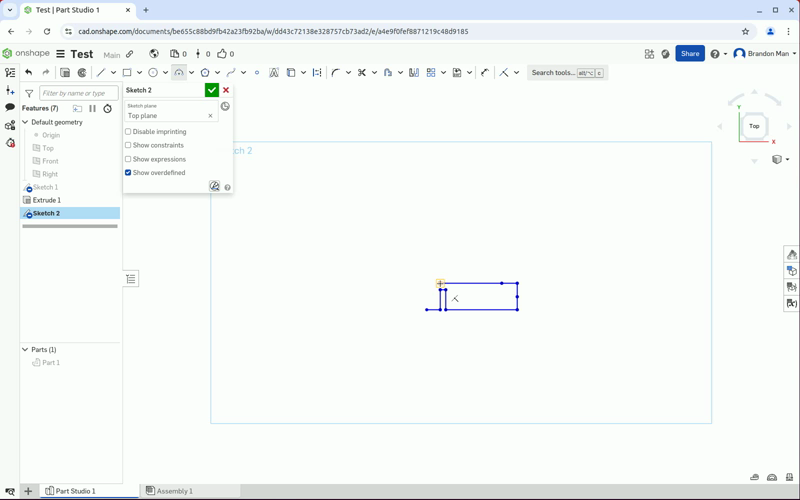
key_down(shift)
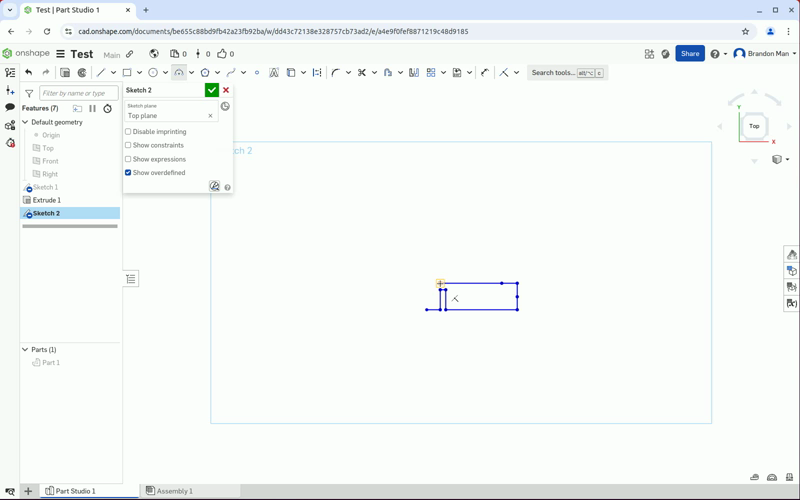
mouse_move(426, 296)
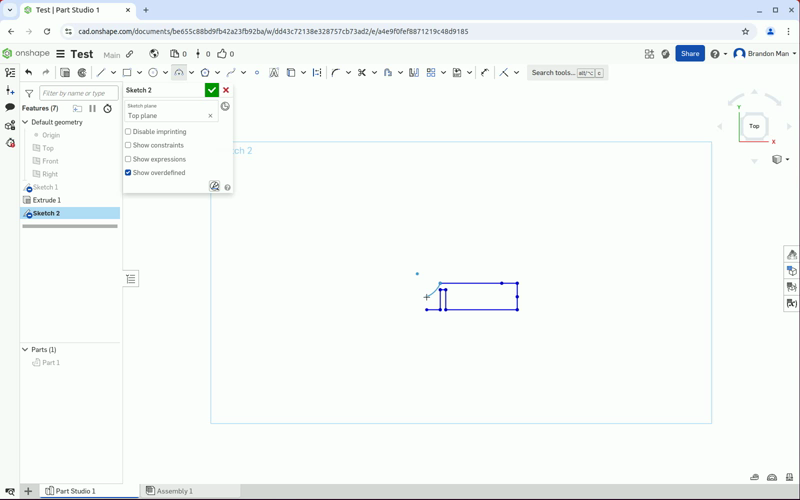
click(426, 296)
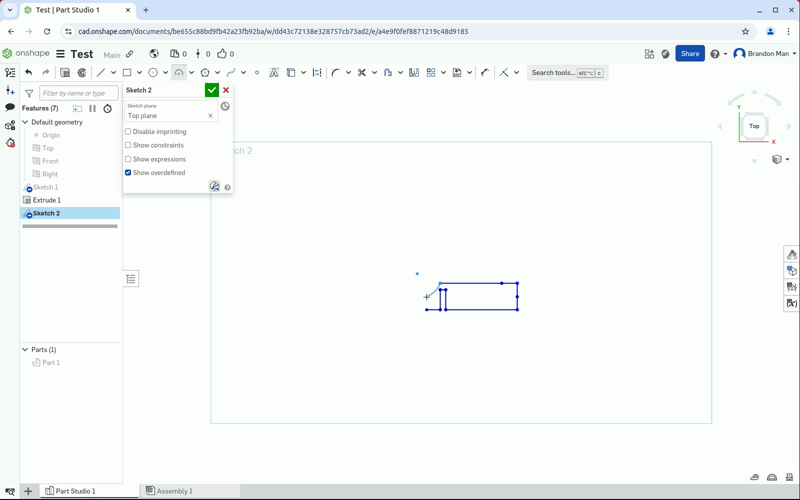
mouse_move(430, 287)
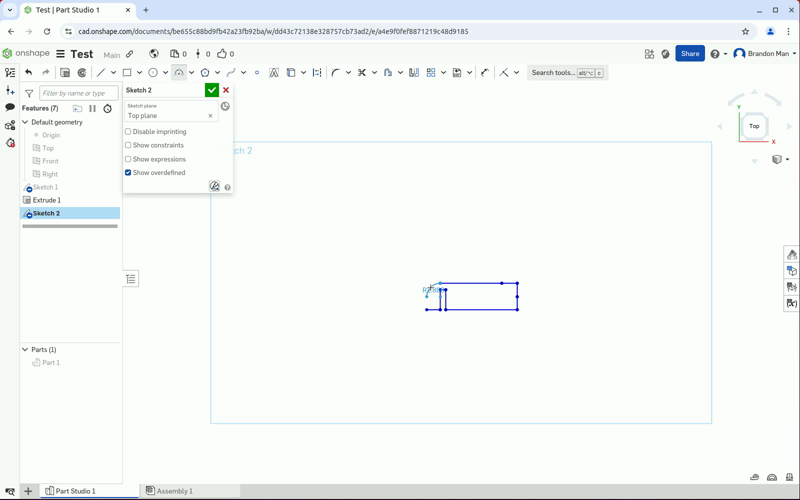
click(430, 287)
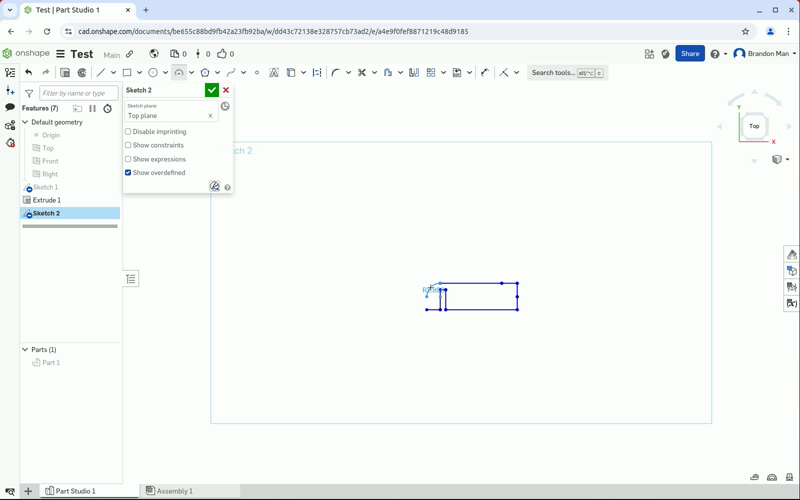
key_up(shift)
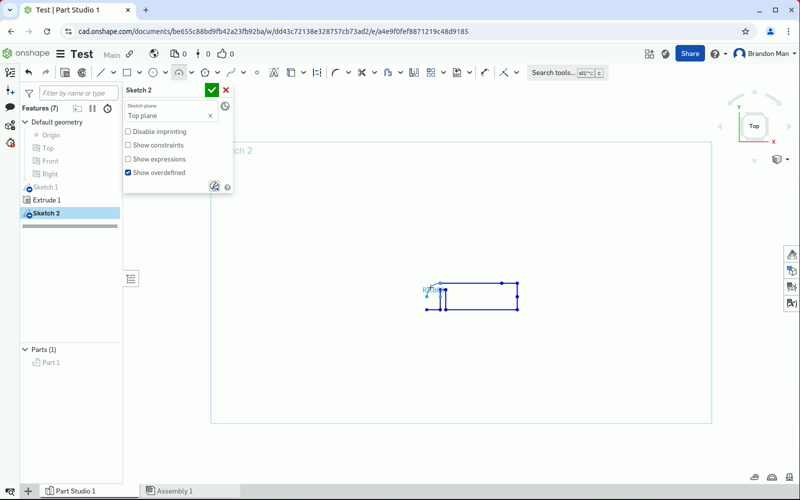
key(esc)
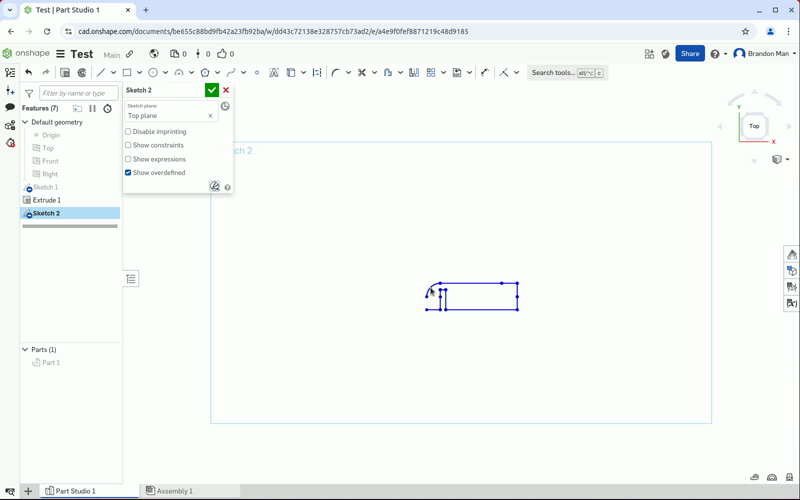
key(l)
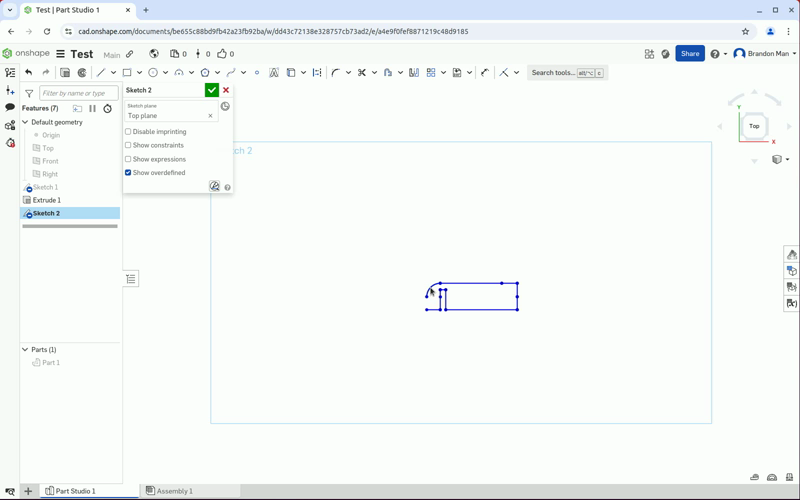
mouse_move(426, 296)
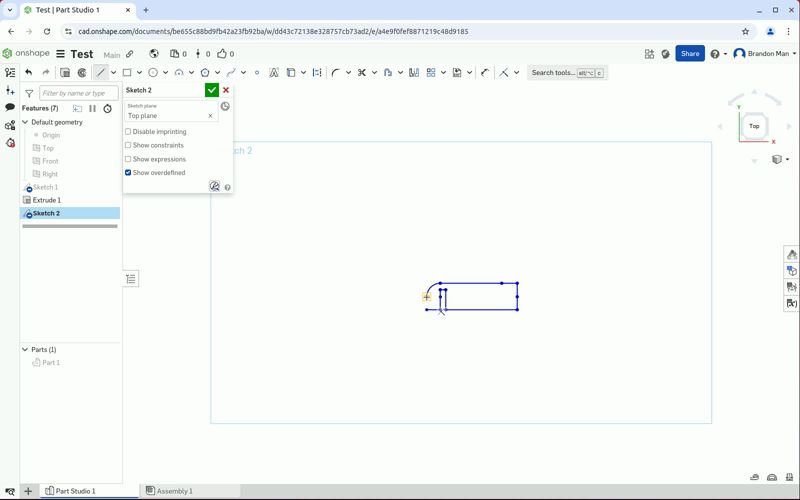
click(426, 296)
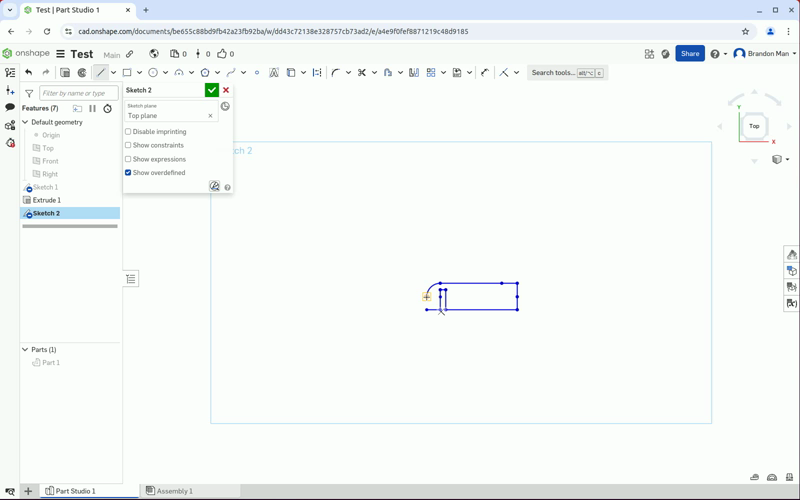
mouse_move(456, 296)
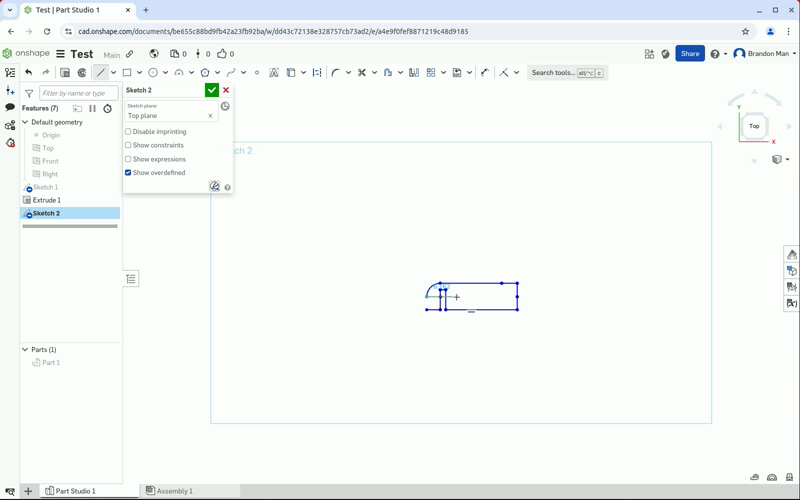
key_down(shift)
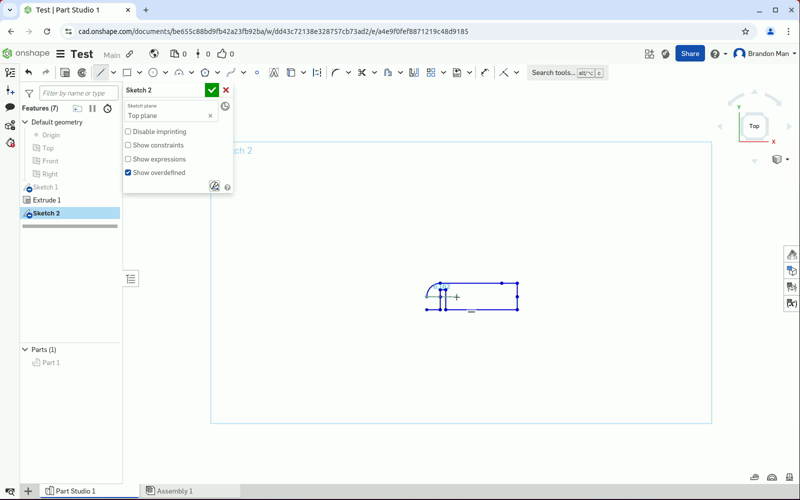
mouse_move(426, 309)
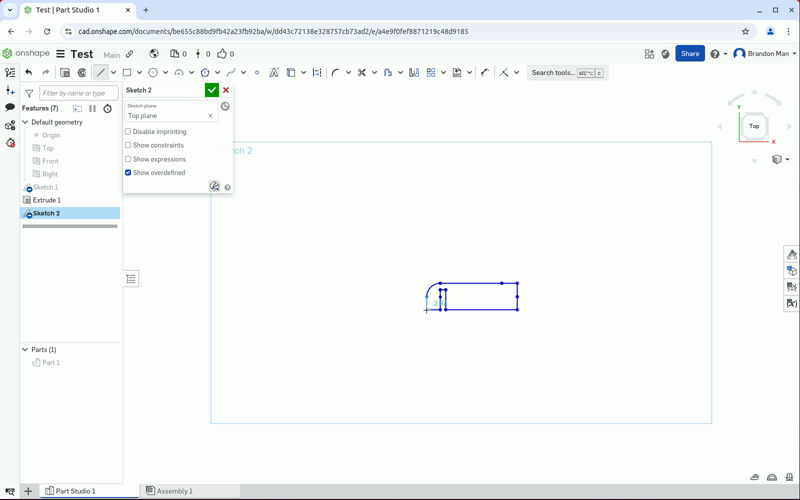
key_up(shift)
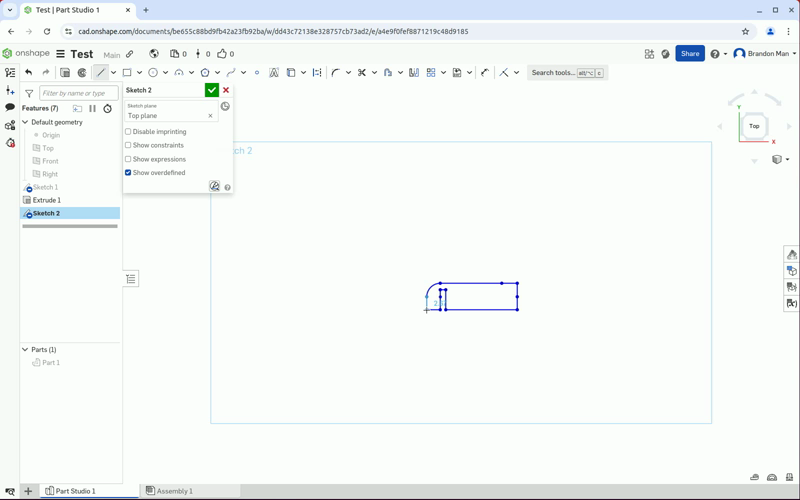
click(426, 309)
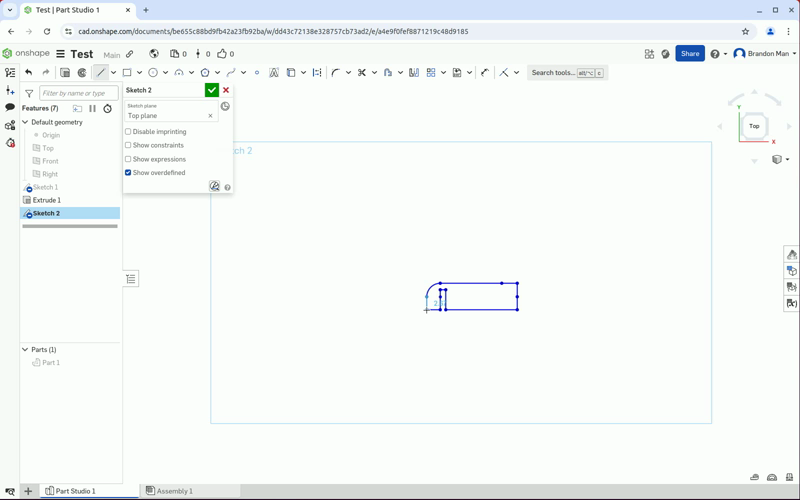
key(esc)
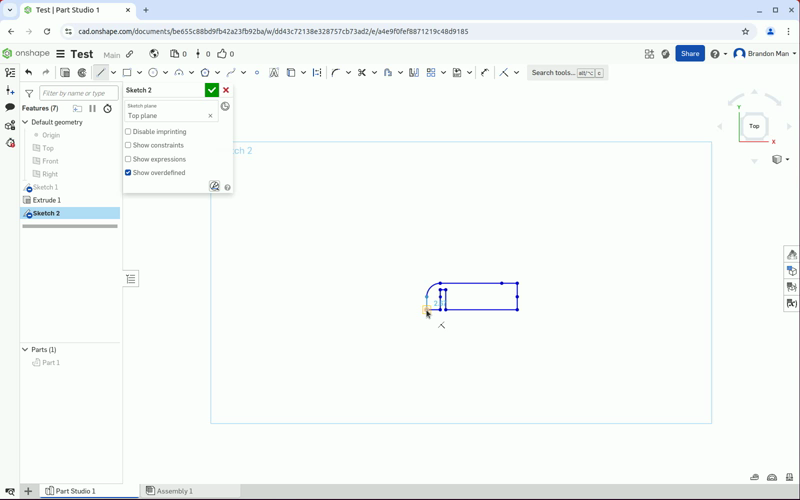
mouse_move(475, 298)
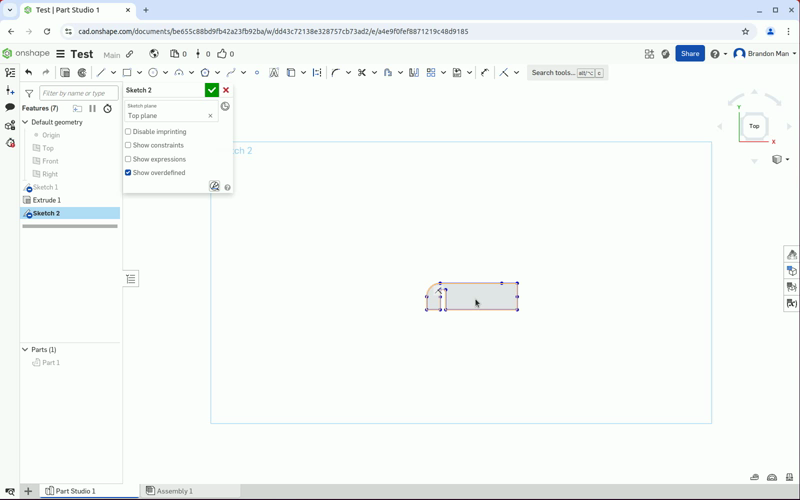
click(475, 298)
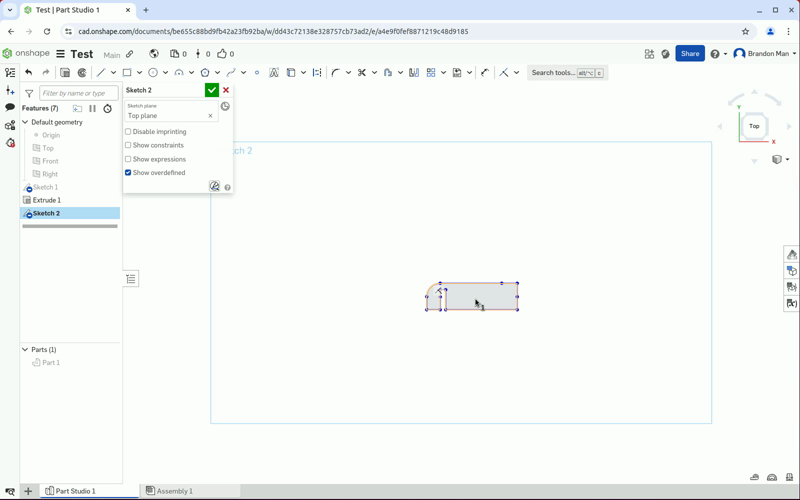
mouse_move(73, 352)
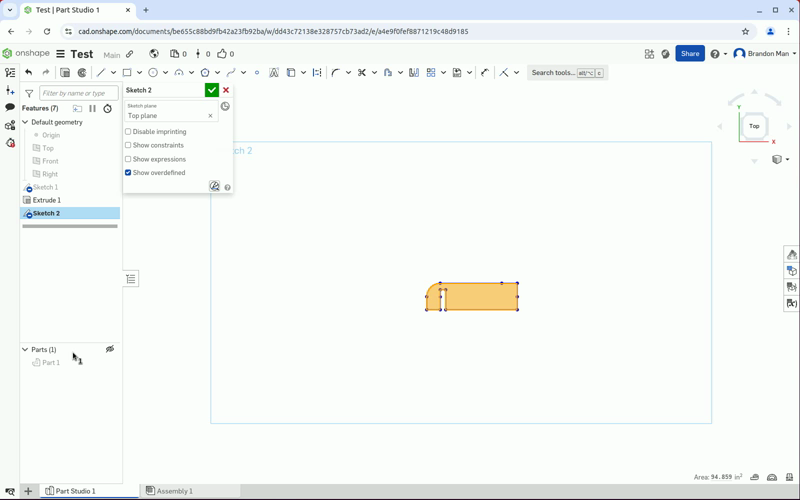
key(shift+y)
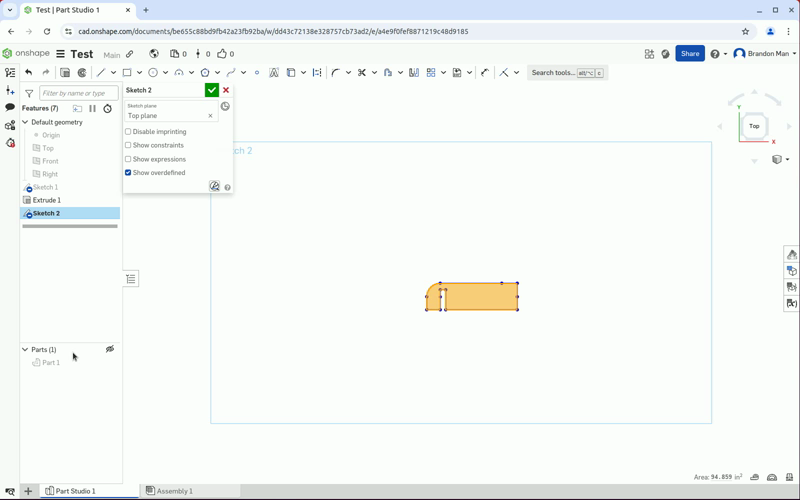
key(shift+e)
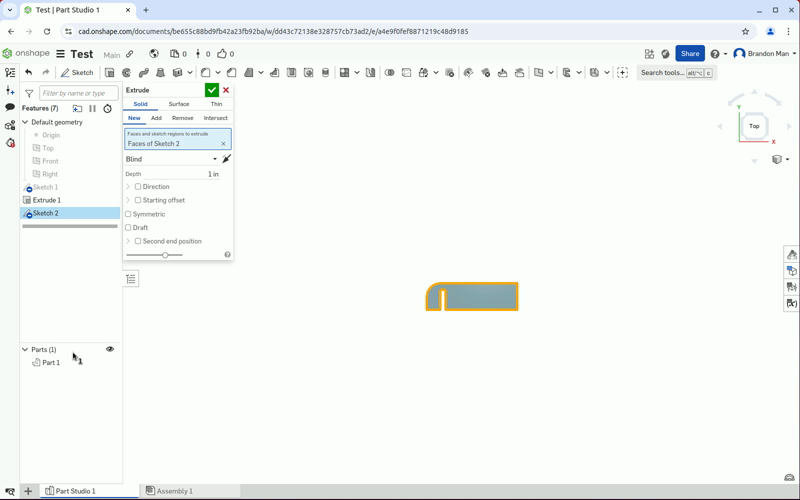
mouse_move(143, 106)
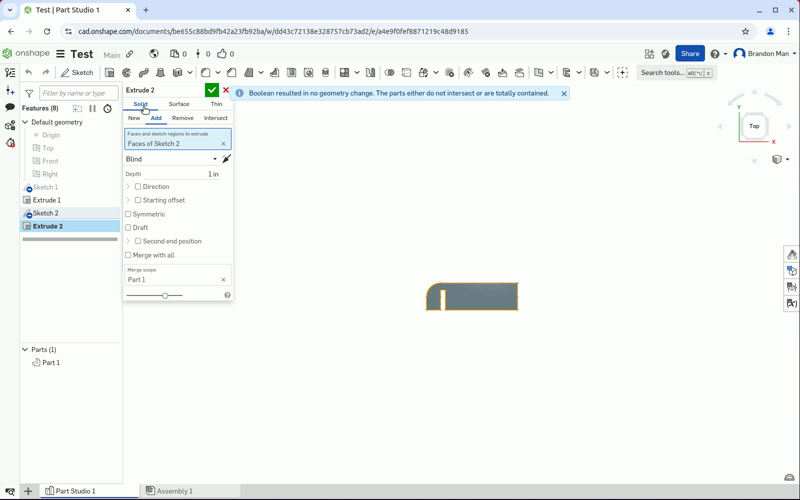
click(143, 106)
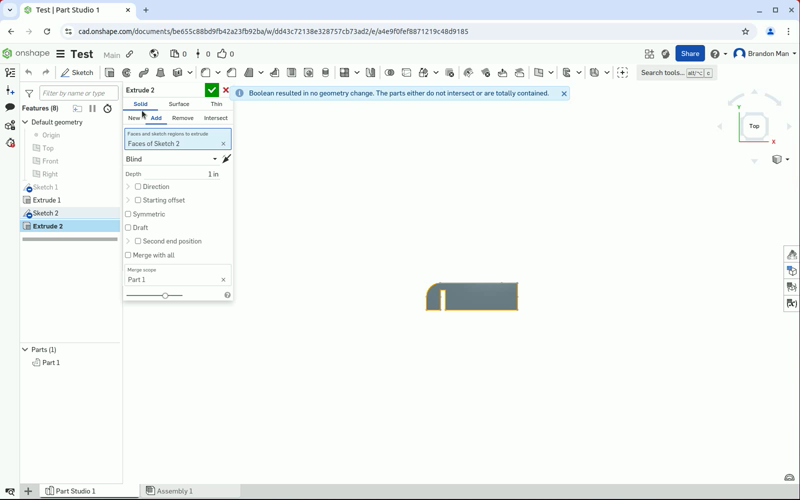
mouse_move(137, 120)
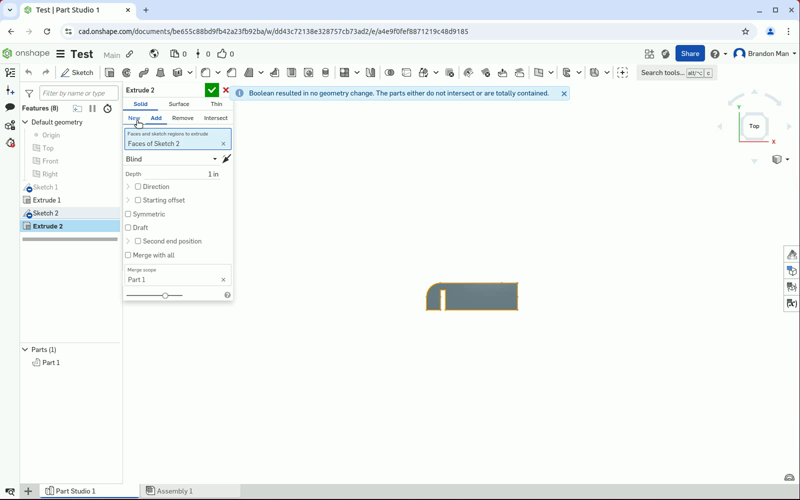
click(137, 120)
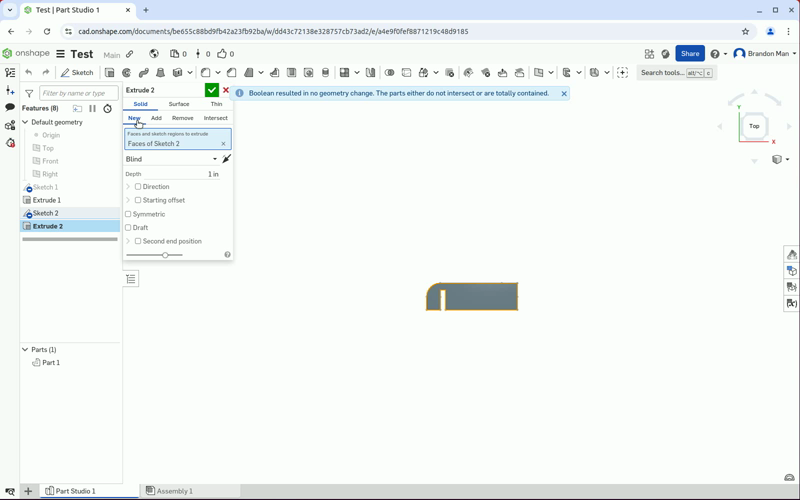
key(tab, 4)
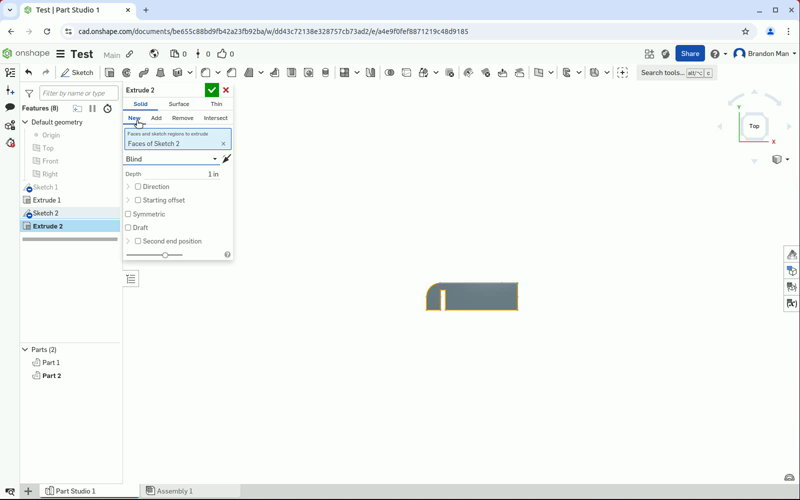
text(2.166)
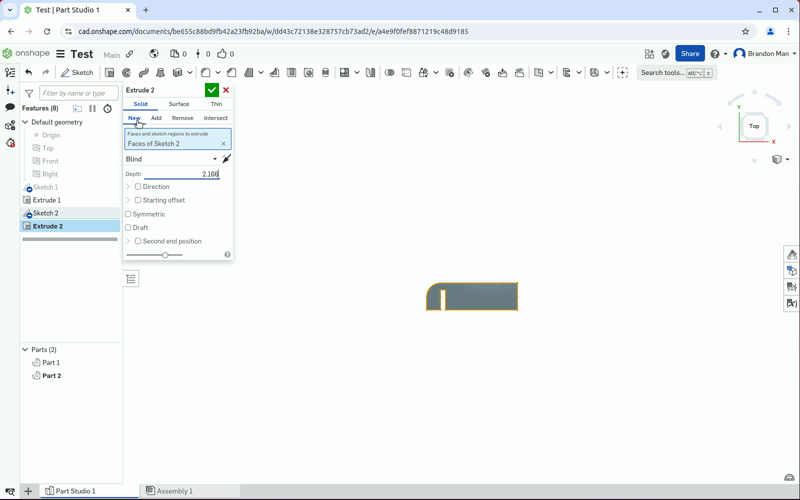
key(enter)
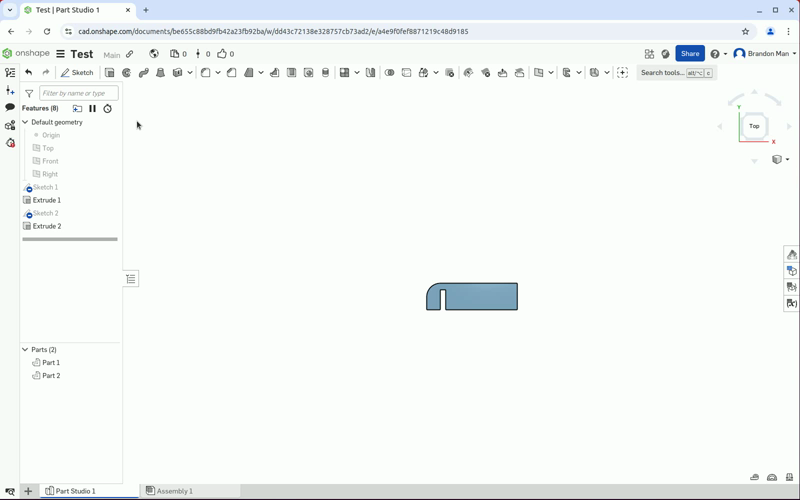
key(shift+h)
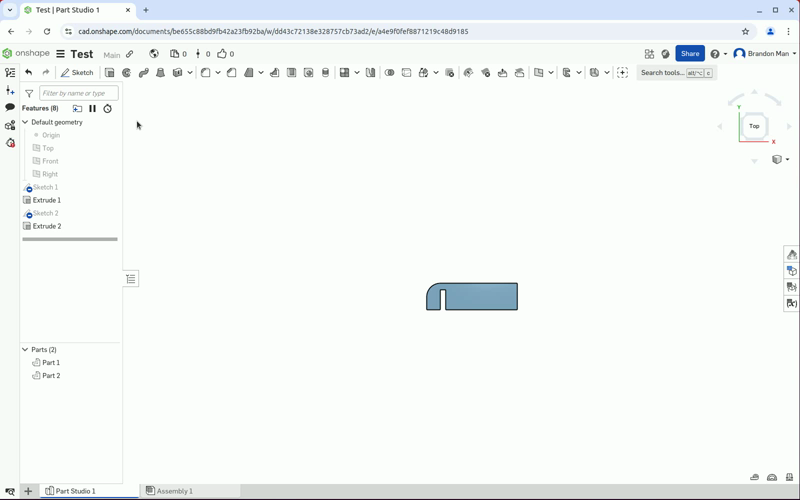
key(shift+h)
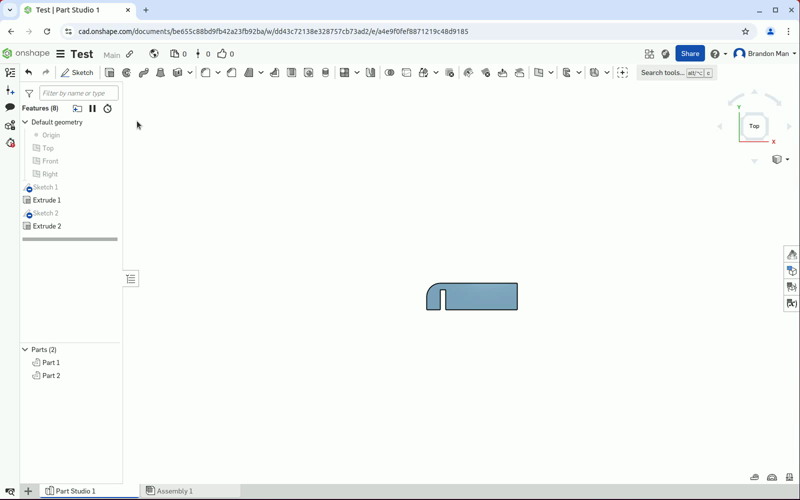
mouse_move(73, 189)
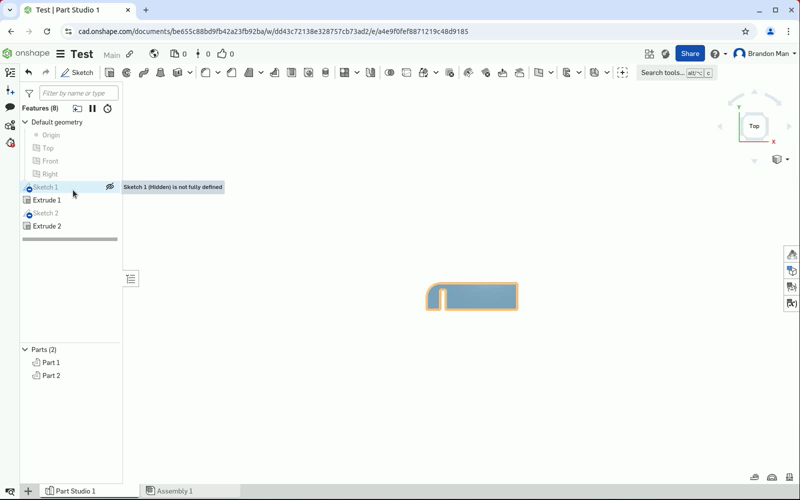
click(73, 189)
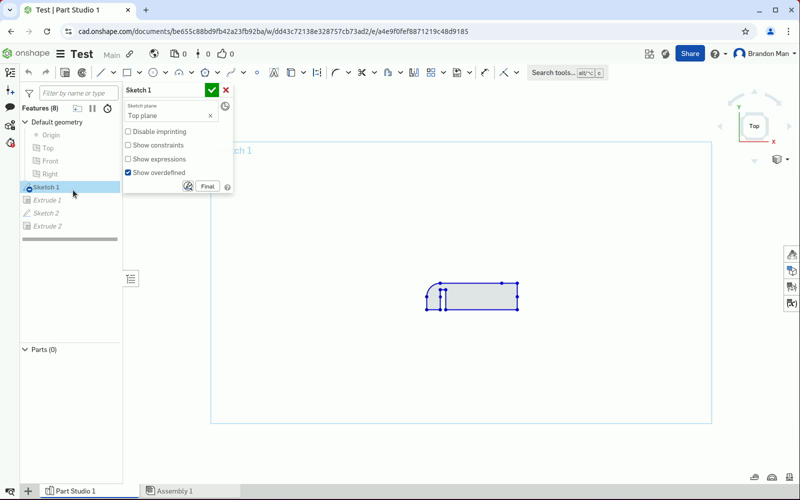
mouse_move(229, 92)
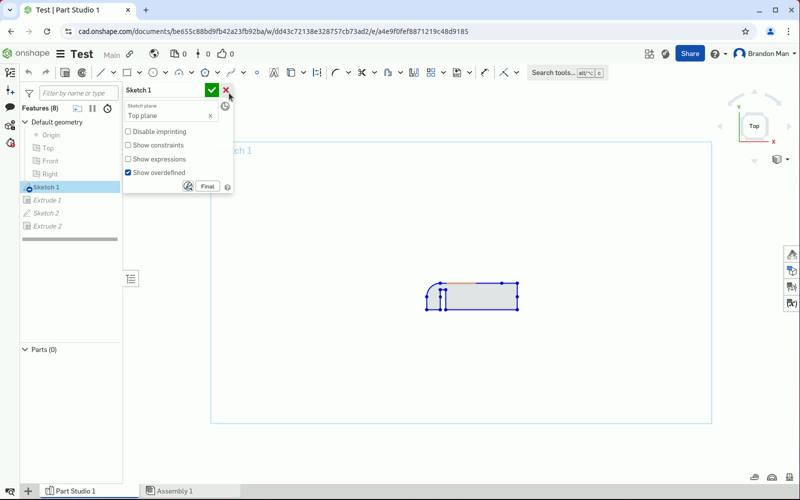
click(229, 92)
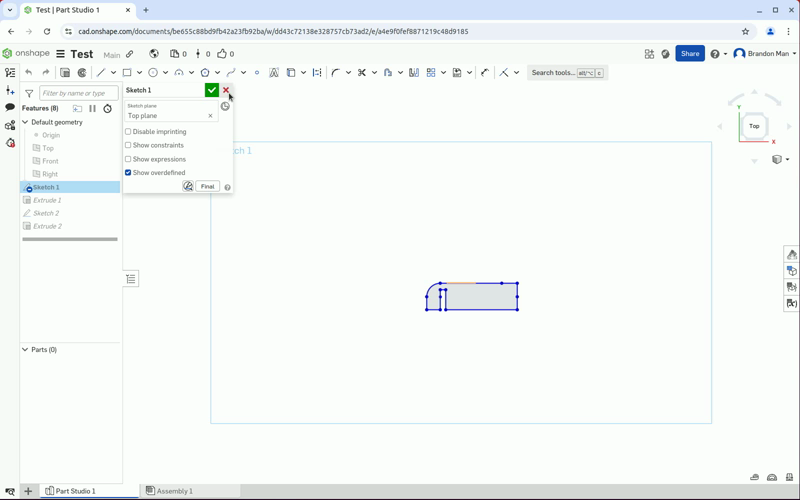
key(shift+s)
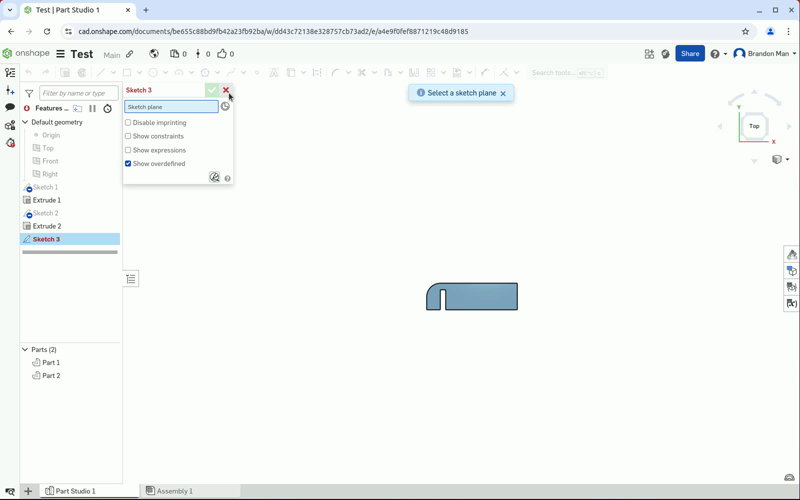
mouse_move(73, 150)
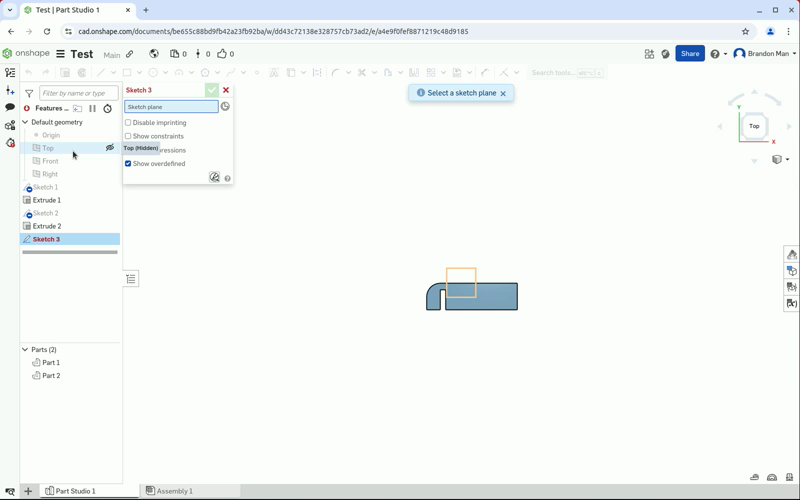
click(73, 150)
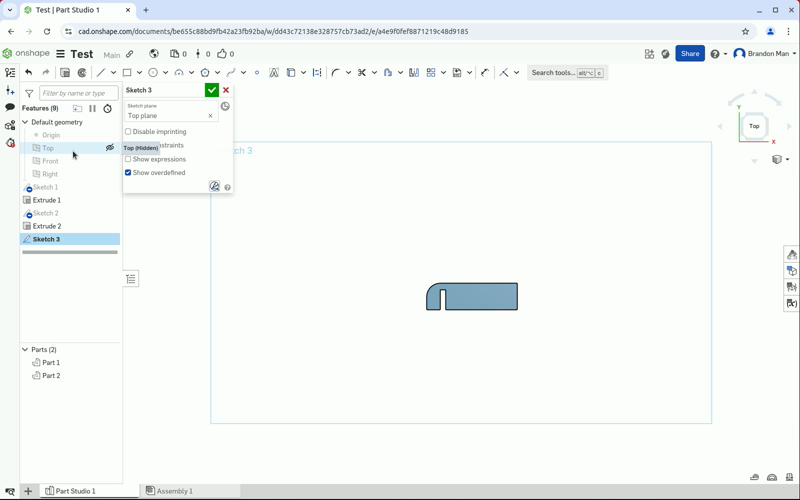
mouse_move(73, 352)
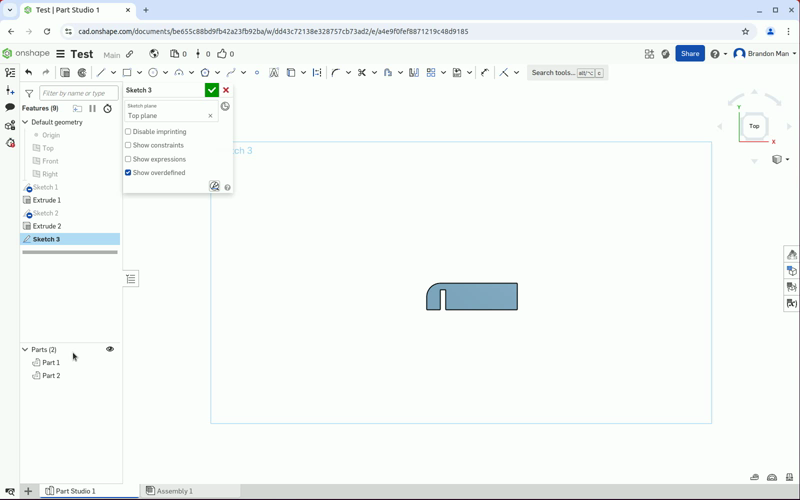
key(y)
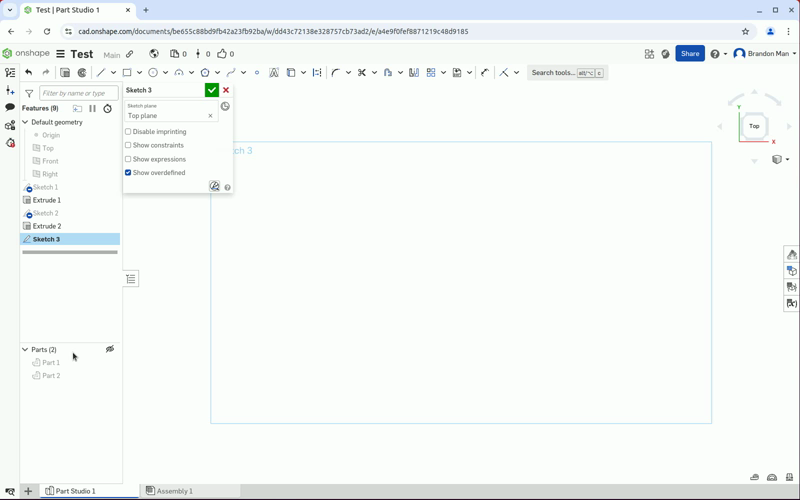
key(l)
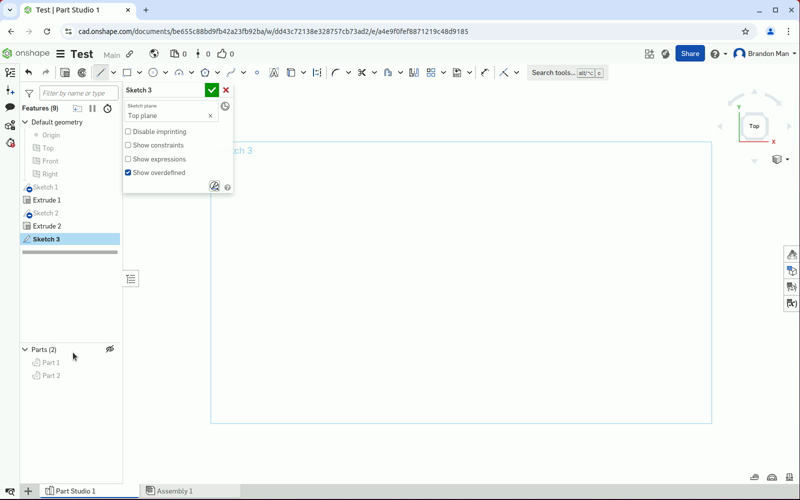
key_down(shift)
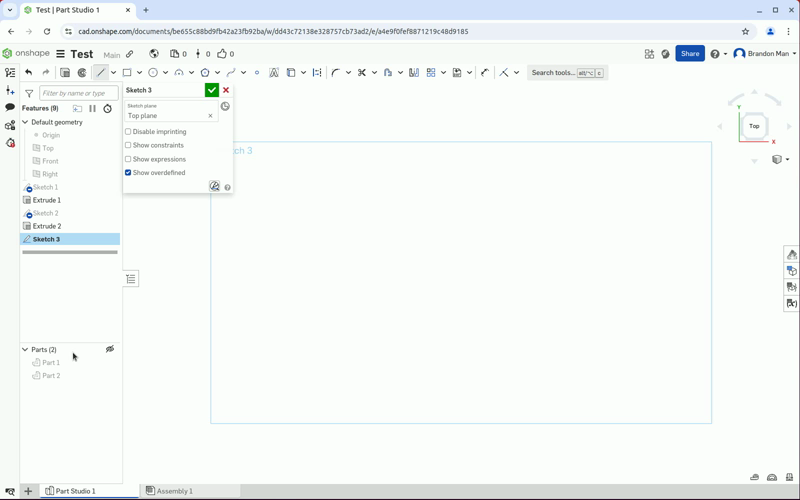
mouse_move(500, 282)
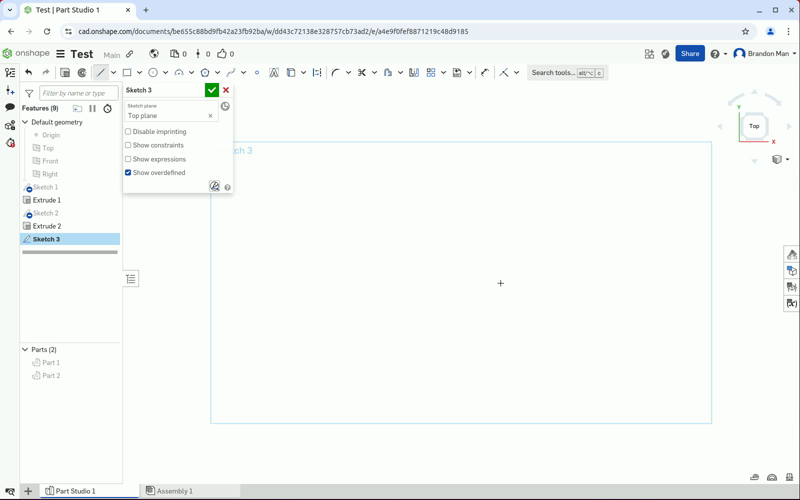
click(500, 282)
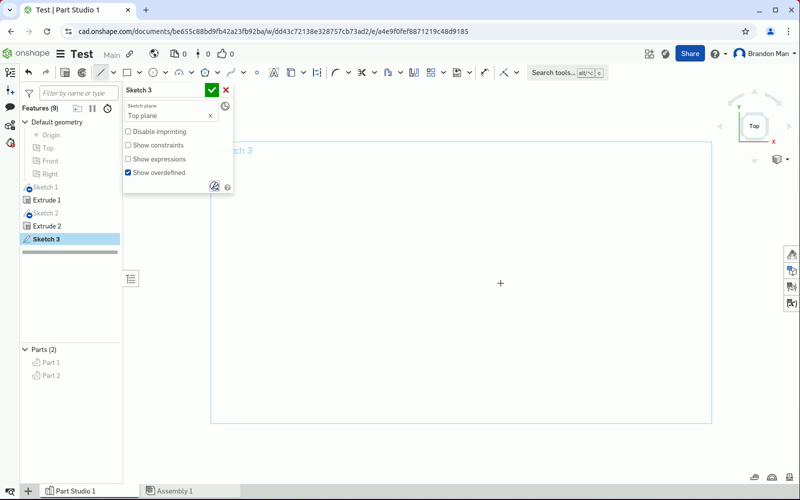
key_up(shift)
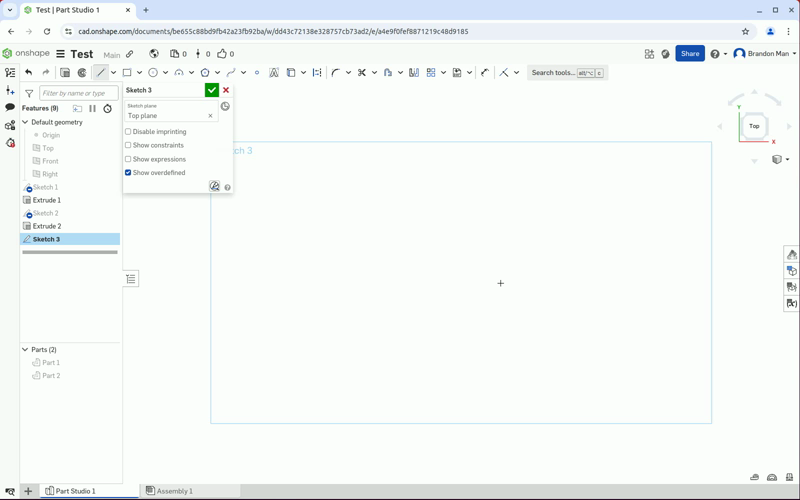
key_down(shift)
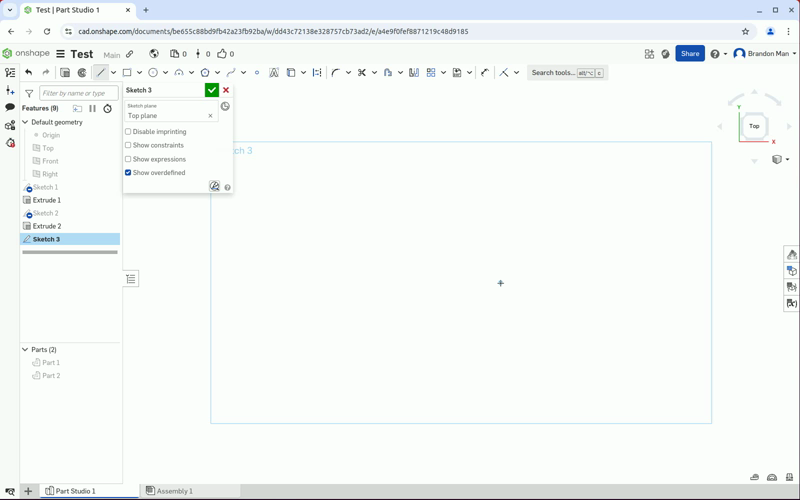
mouse_move(530, 282)
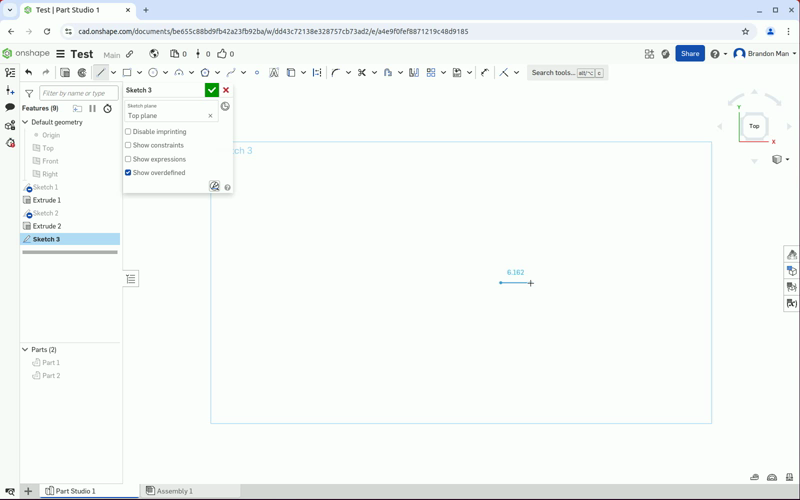
mouse_move(516, 282)
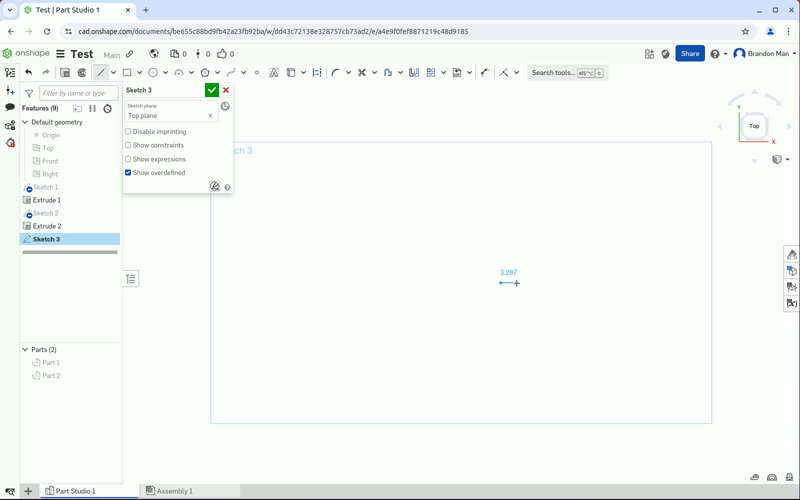
click(516, 282)
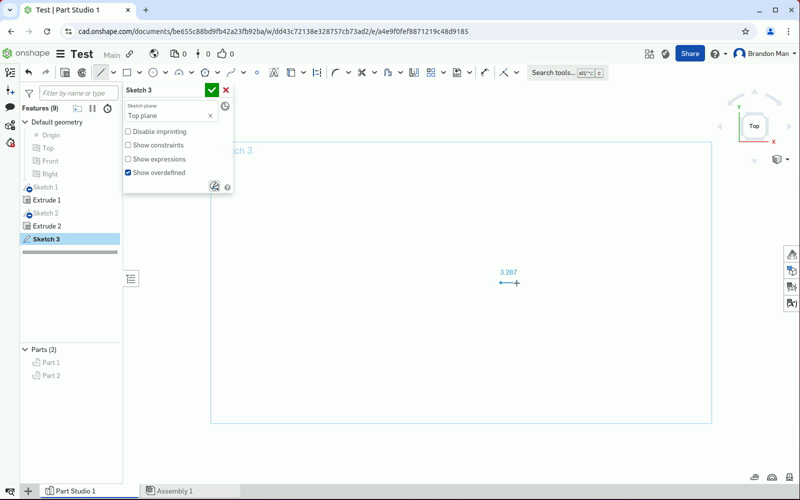
key_up(shift)
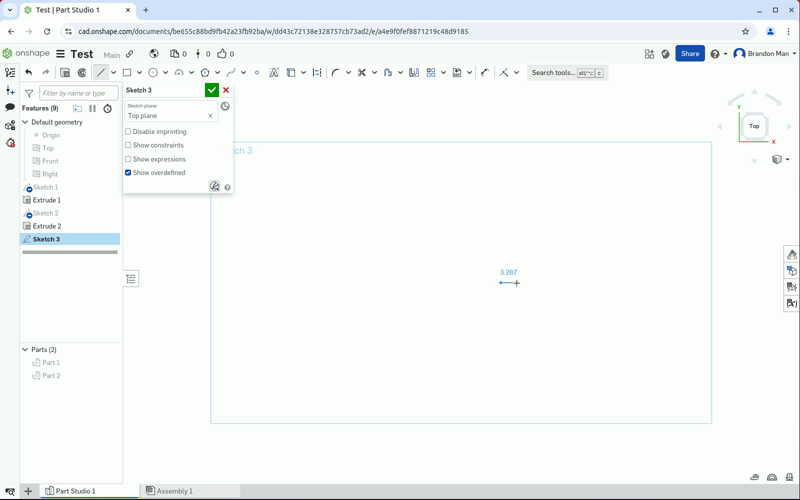
key_down(shift)
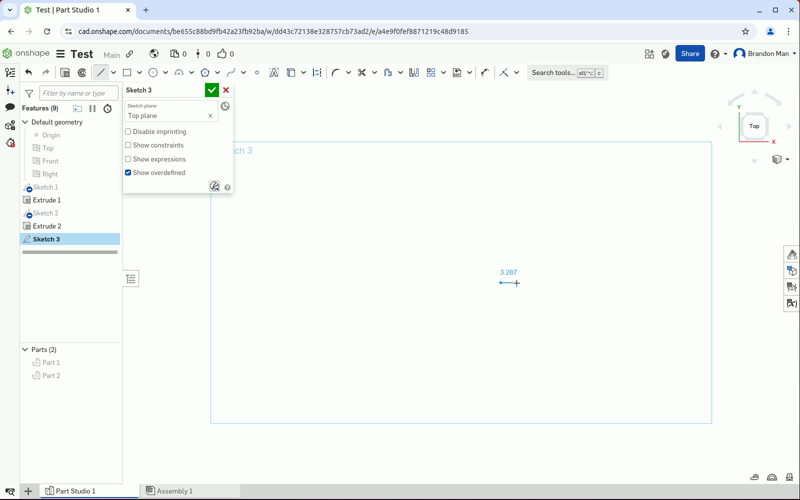
mouse_move(546, 282)
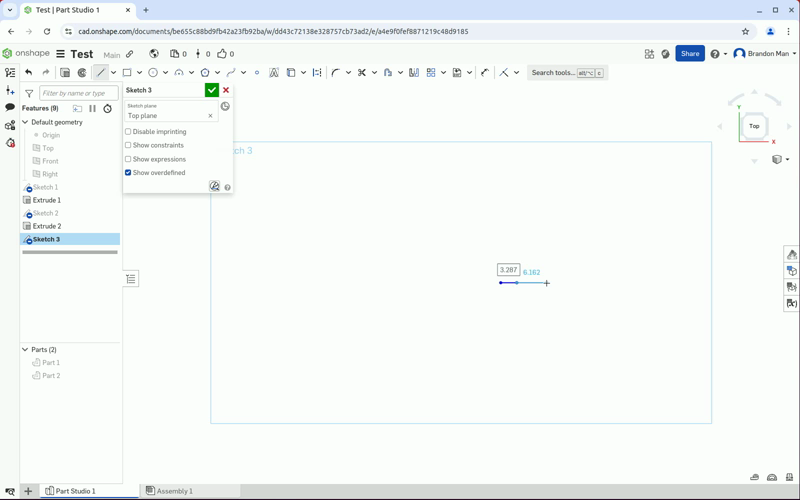
mouse_move(516, 296)
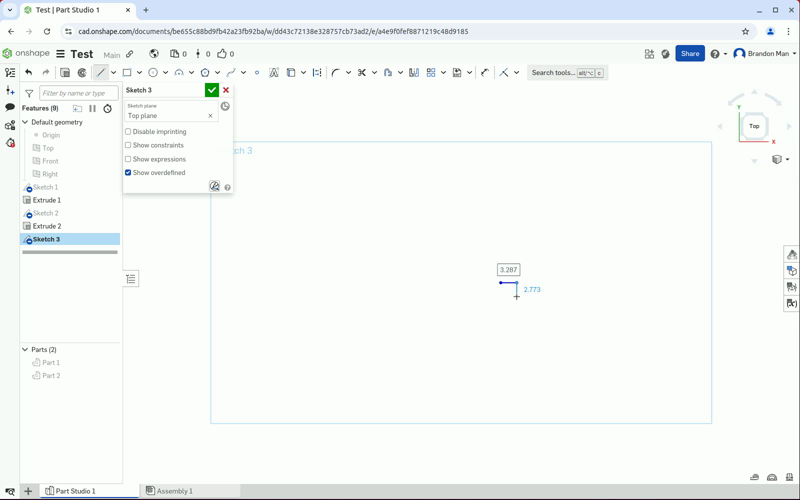
click(516, 296)
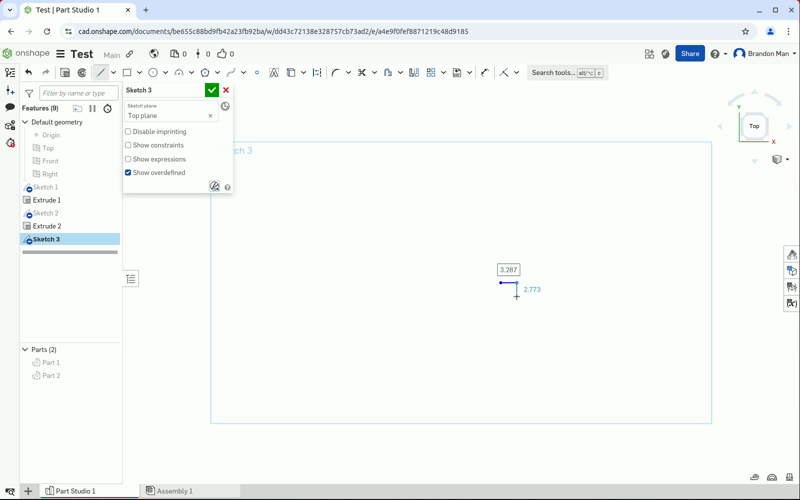
key_up(shift)
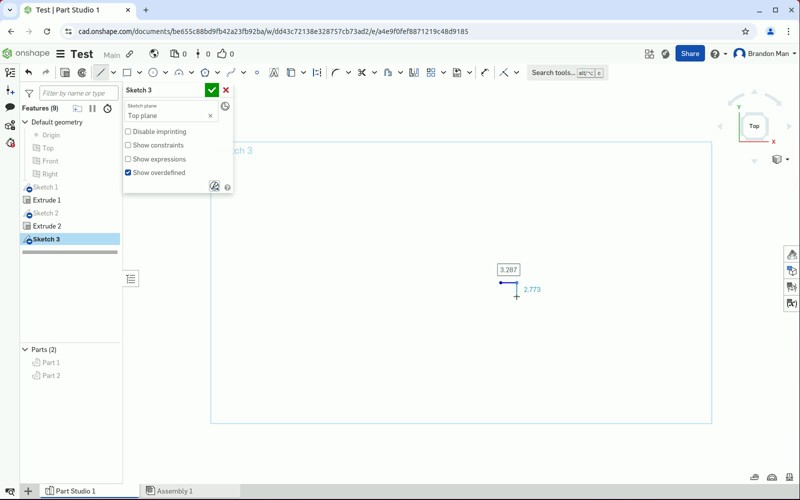
key_down(shift)
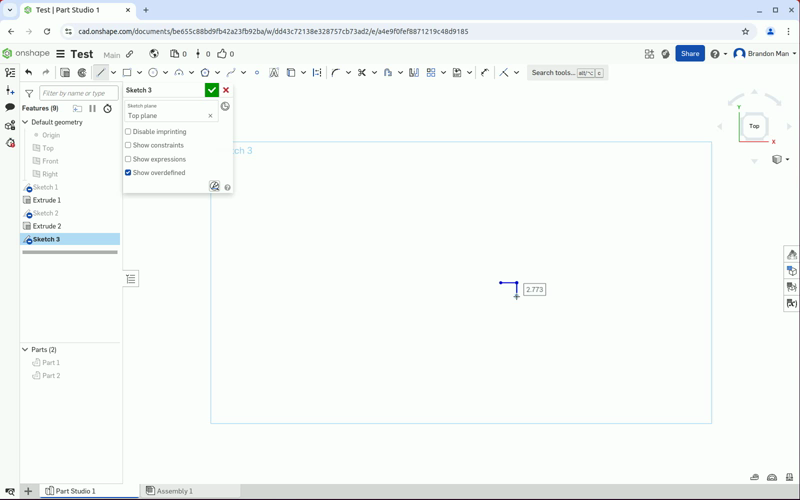
mouse_move(546, 296)
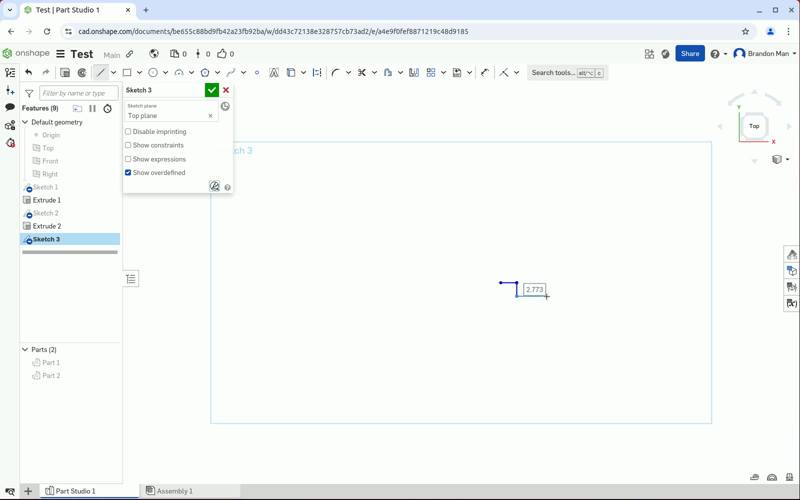
mouse_move(516, 310)
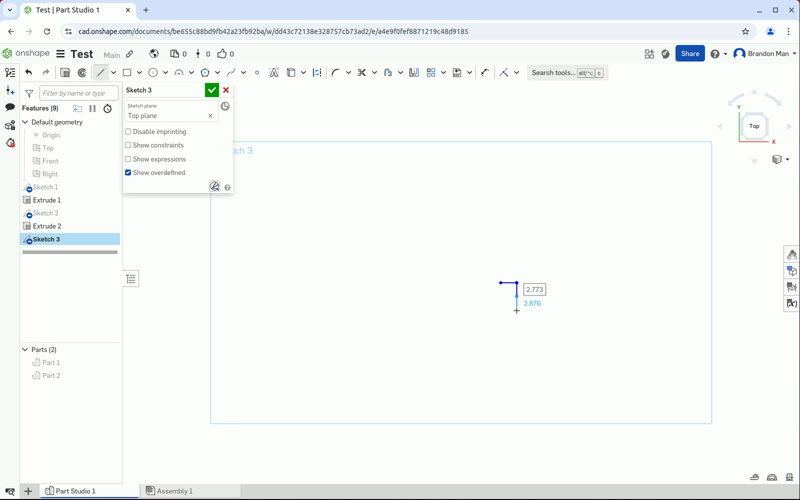
click(516, 310)
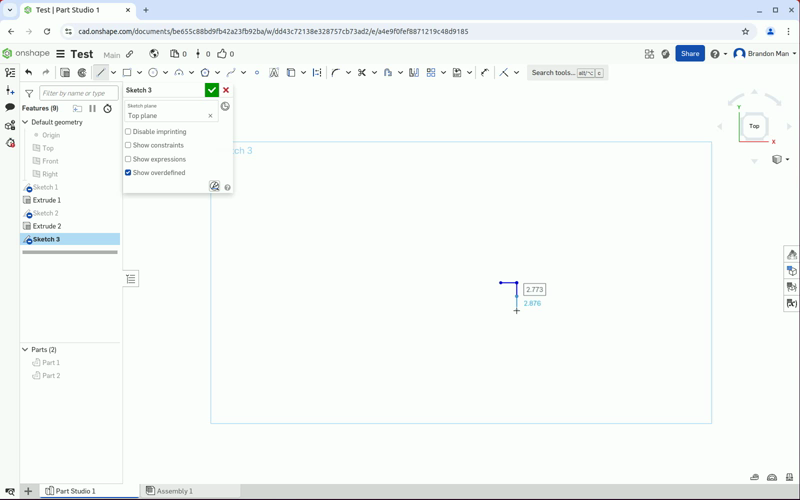
key_up(shift)
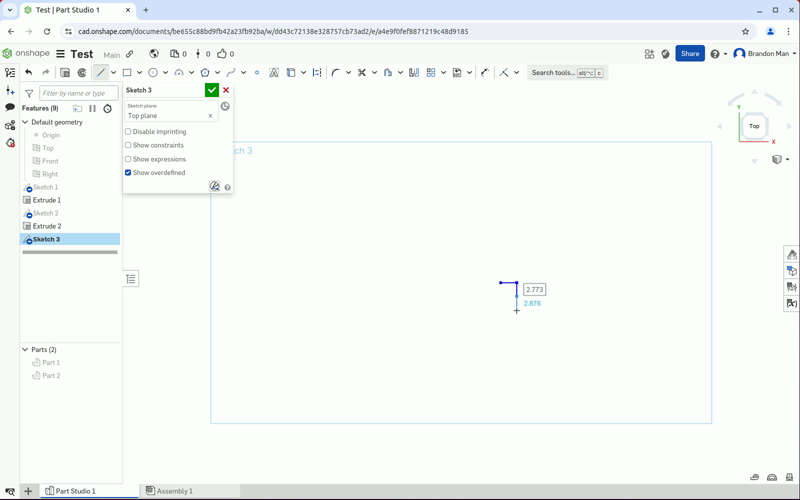
key_down(shift)
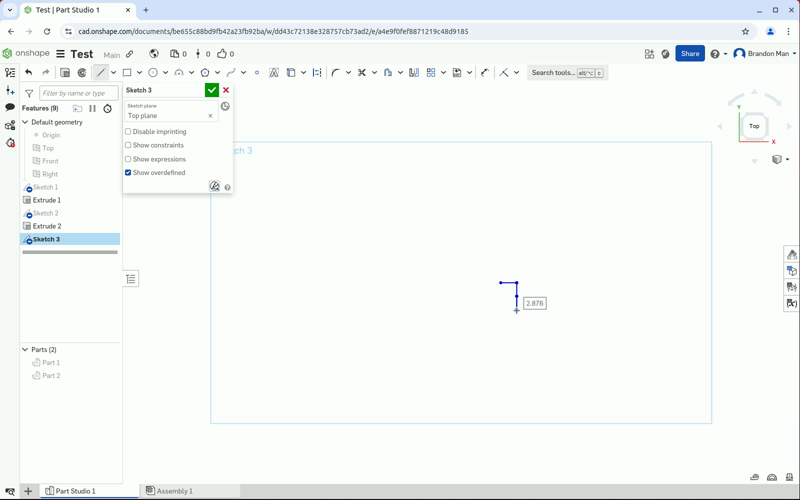
mouse_move(572, 213)
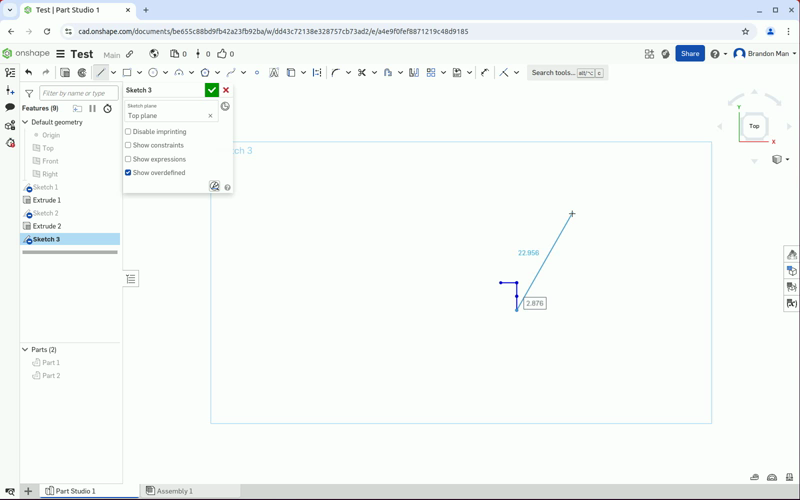
click(572, 213)
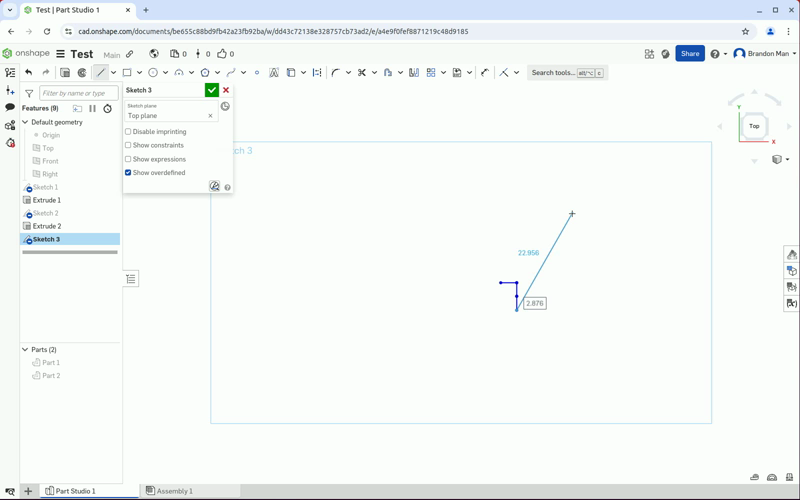
key_up(shift)
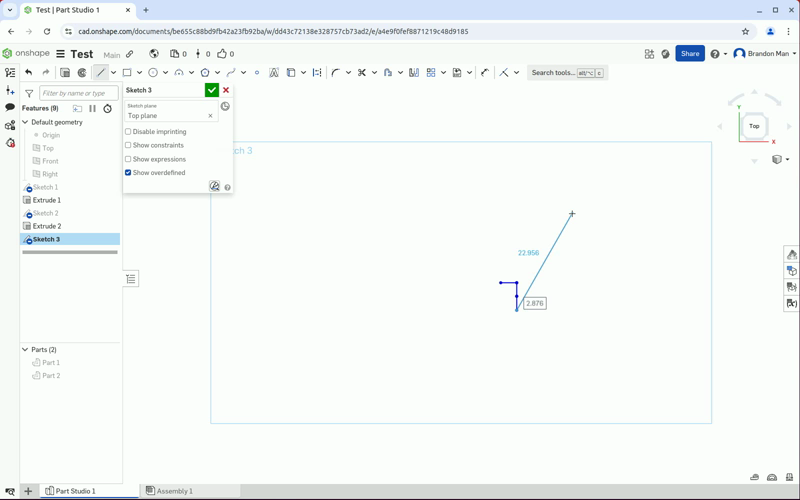
key(esc)
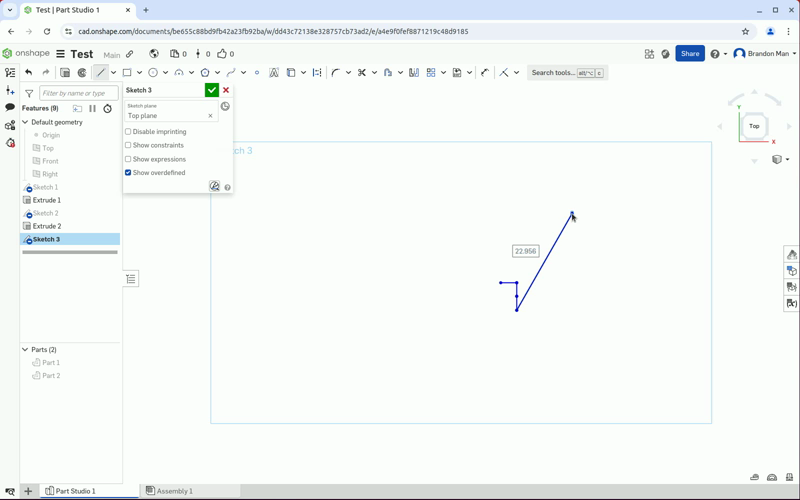
key(a)
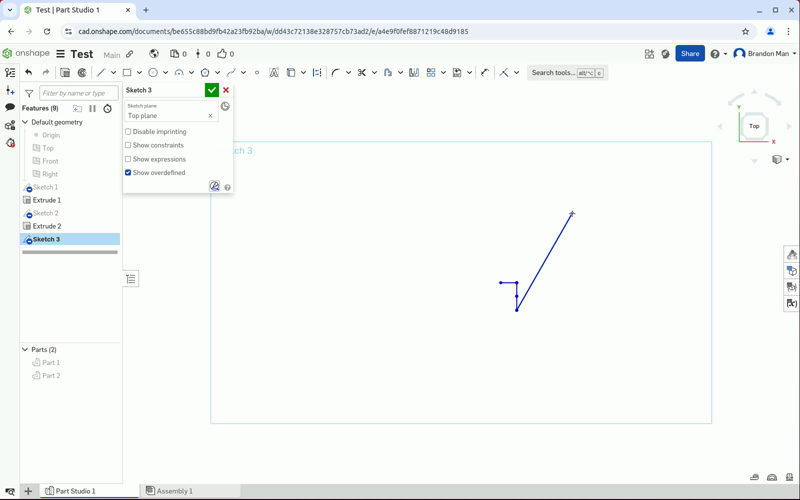
mouse_move(572, 213)
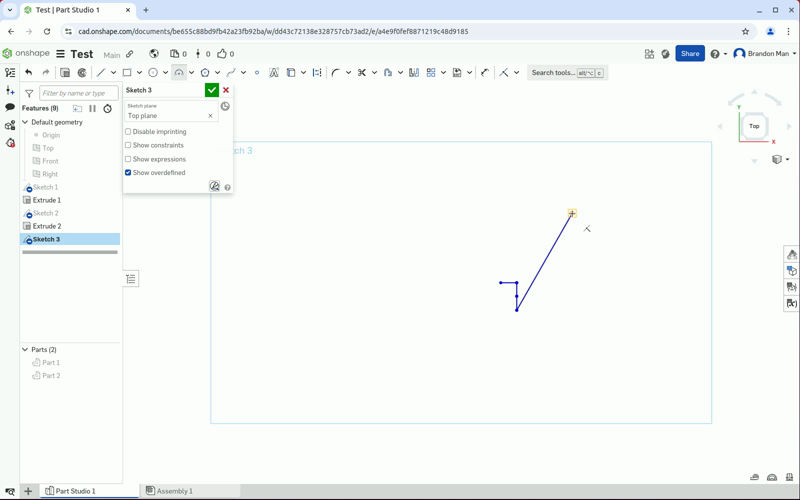
click(572, 213)
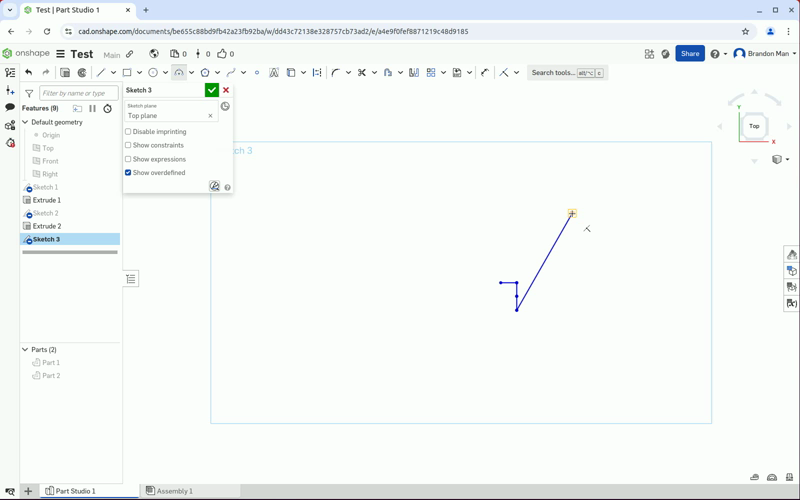
key_down(shift)
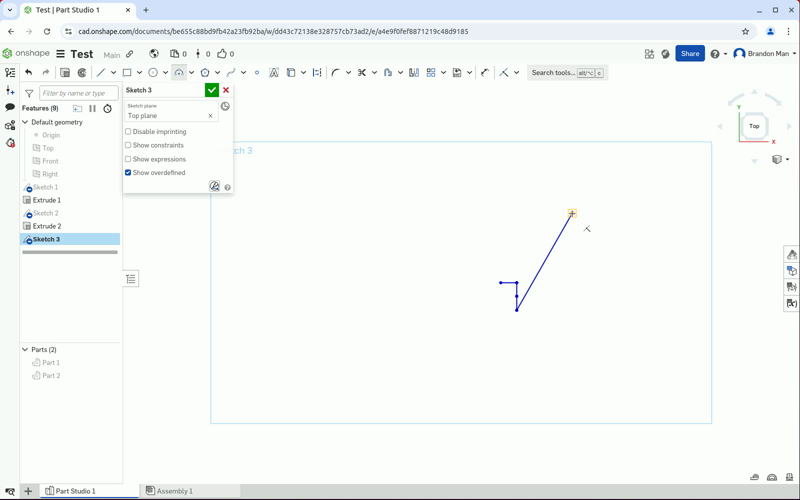
mouse_move(548, 200)
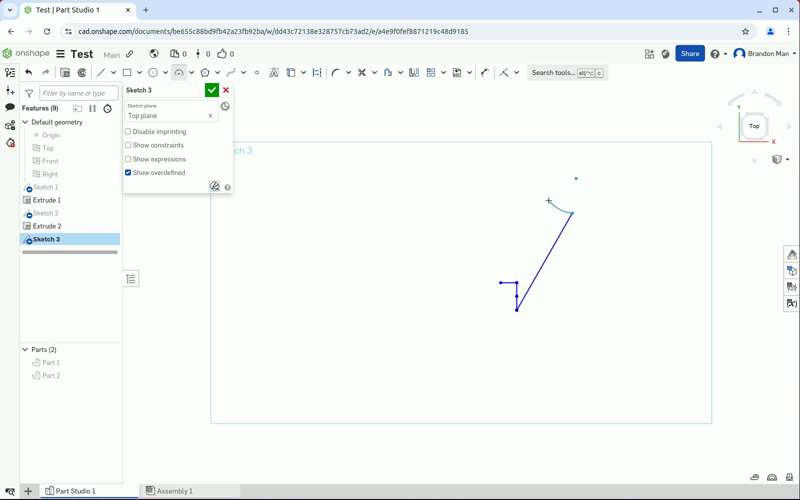
click(548, 200)
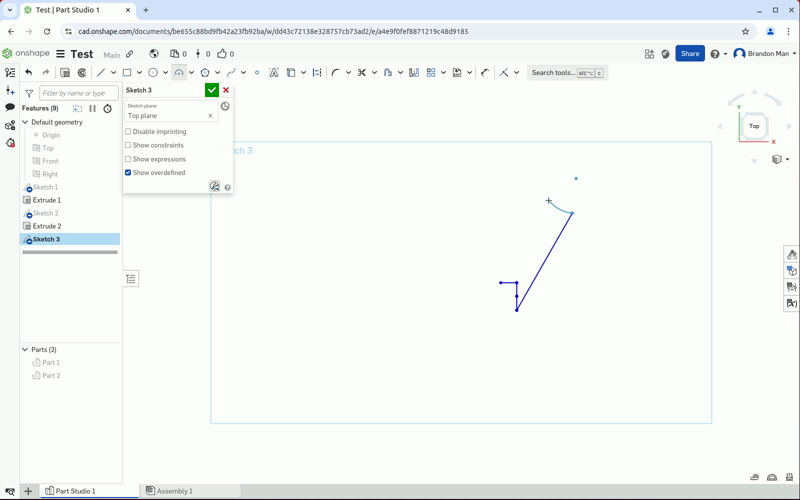
mouse_move(567, 195)
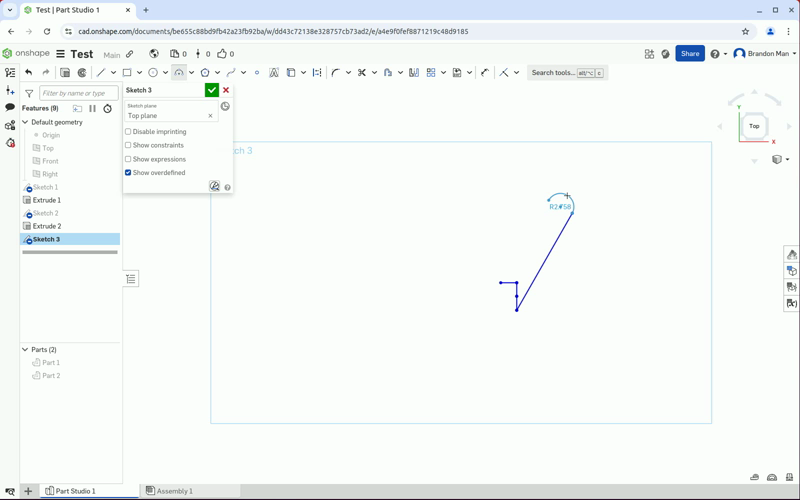
click(567, 195)
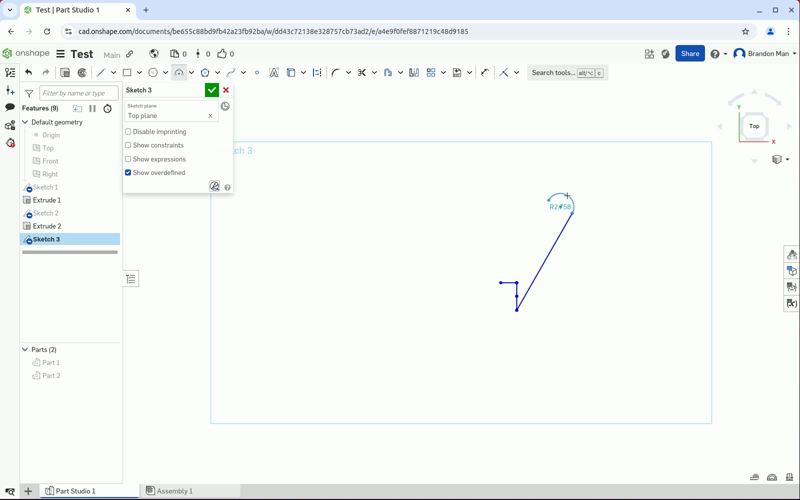
key_up(shift)
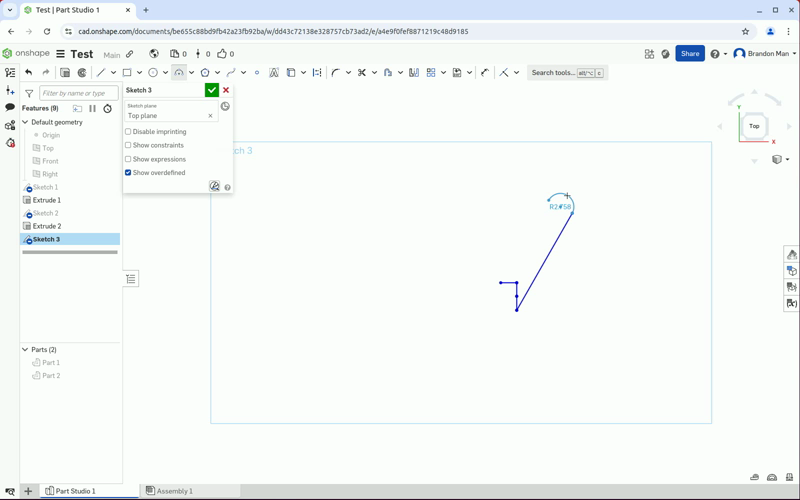
key(esc)
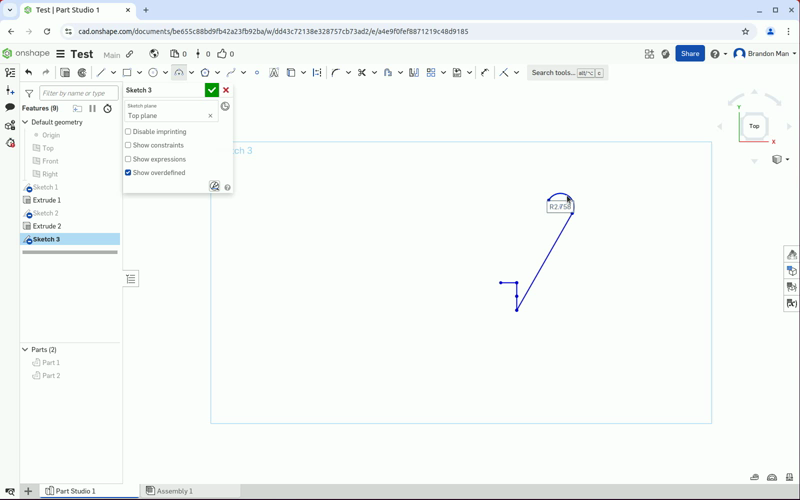
key(l)
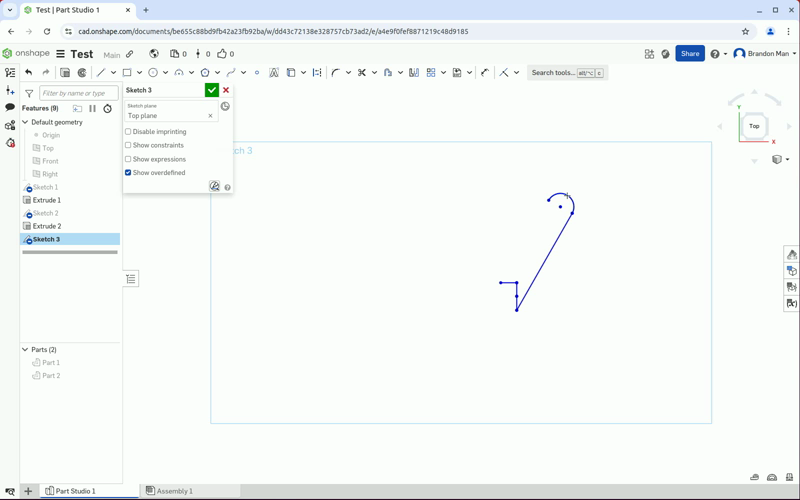
mouse_move(548, 200)
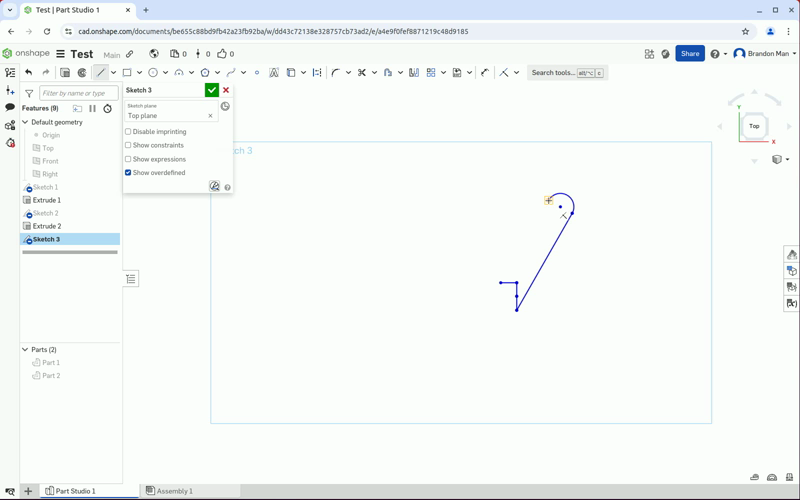
click(548, 200)
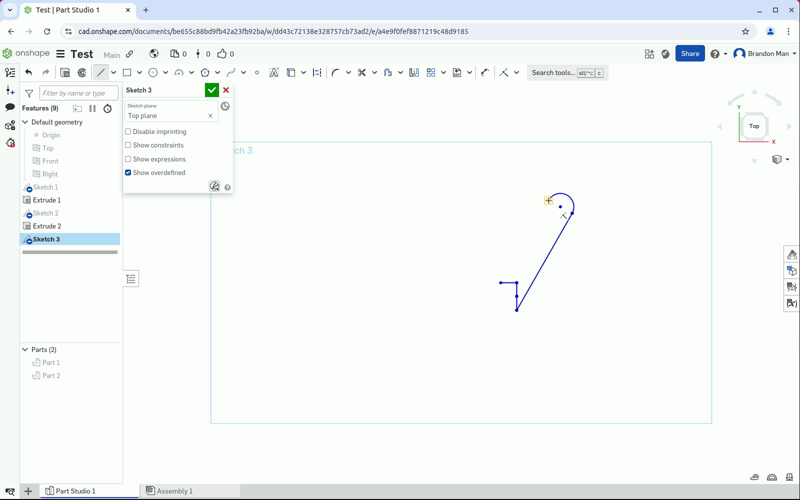
key_down(shift)
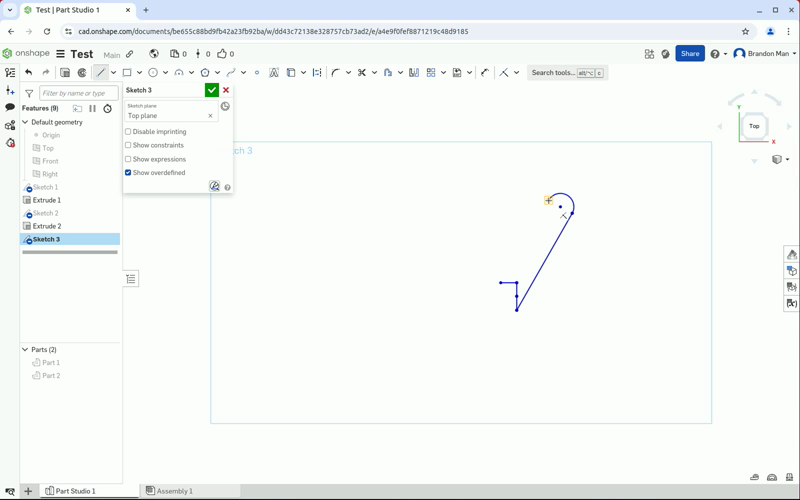
mouse_move(500, 282)
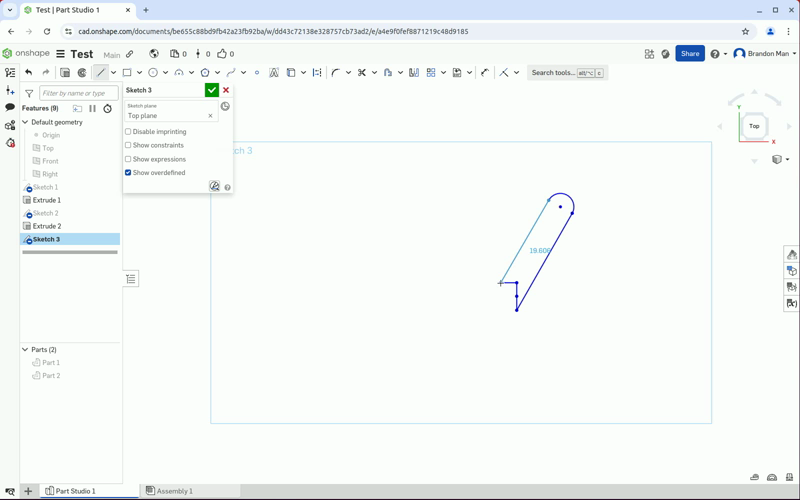
key_up(shift)
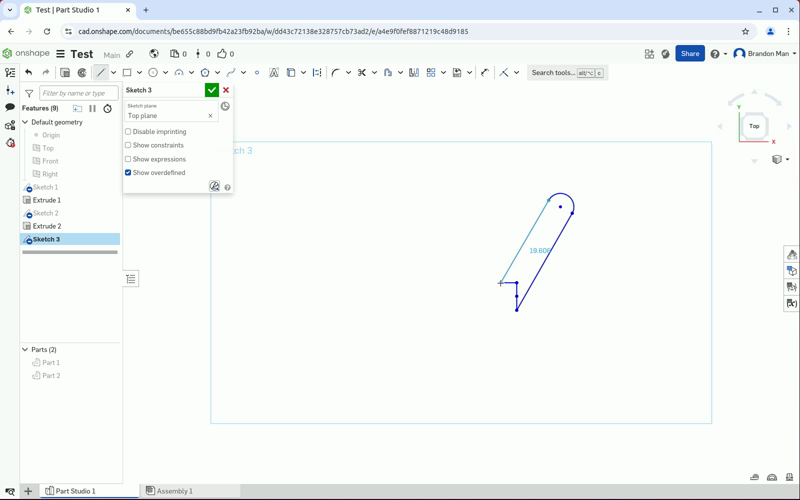
click(500, 282)
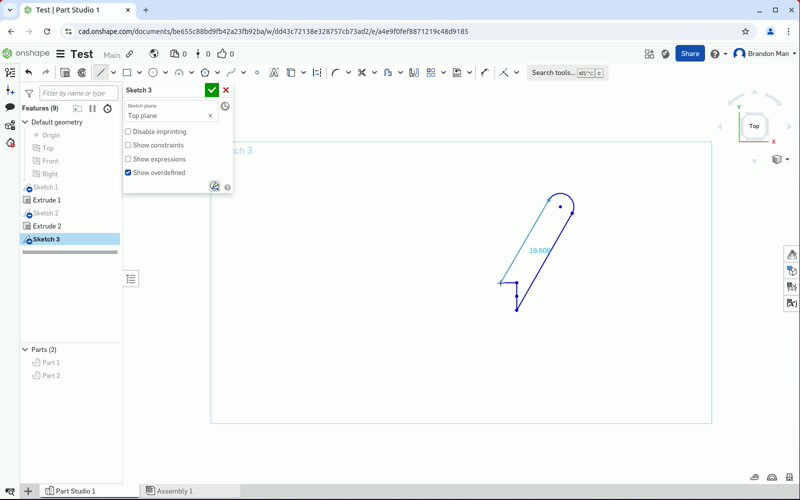
key(esc)
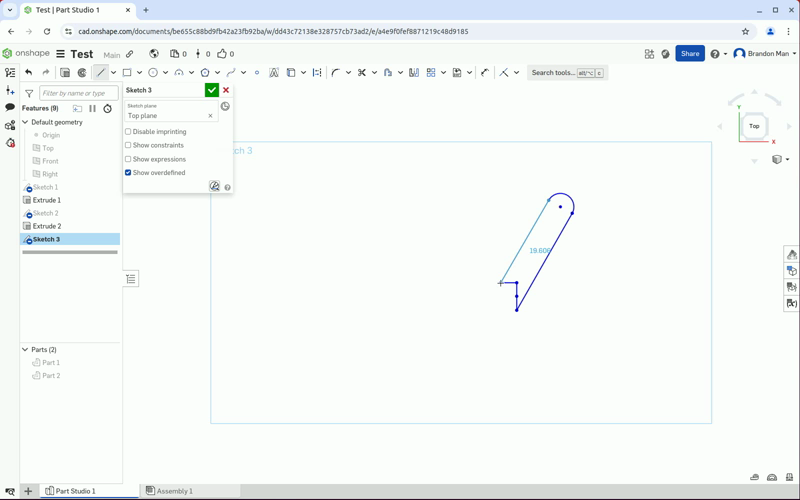
key(c)
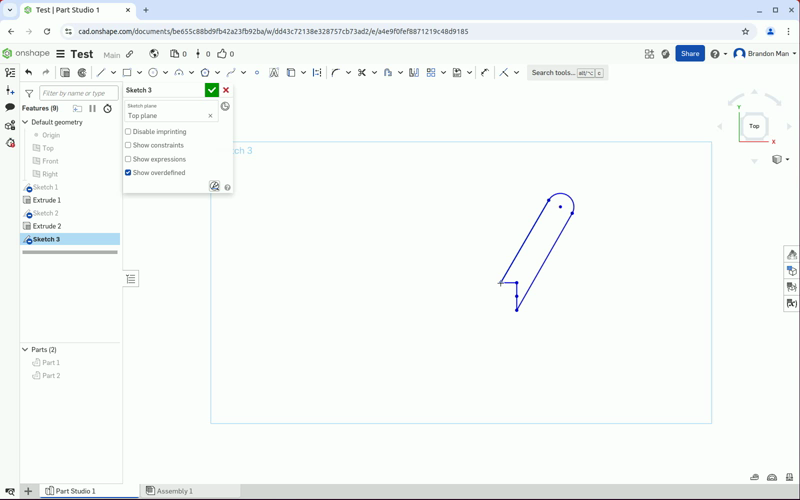
key_down(shift)
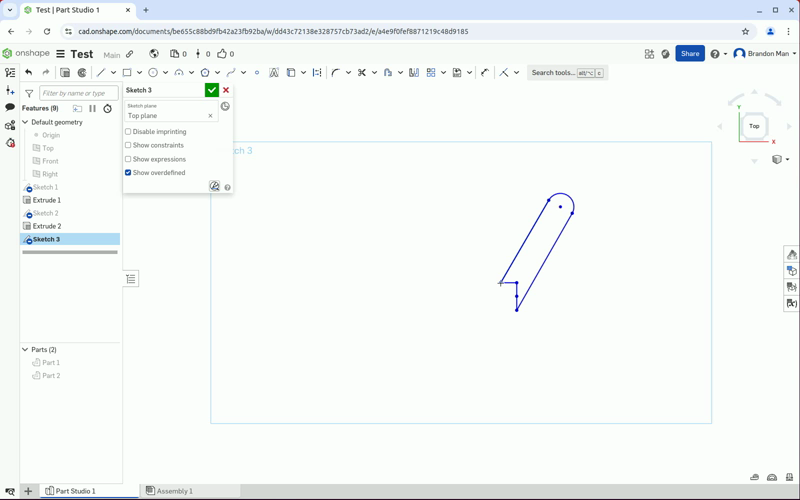
mouse_move(559, 206)
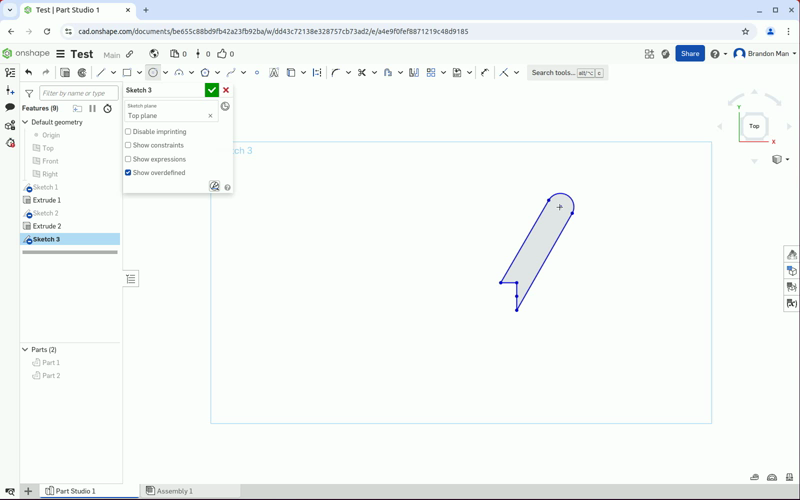
scroll(6)
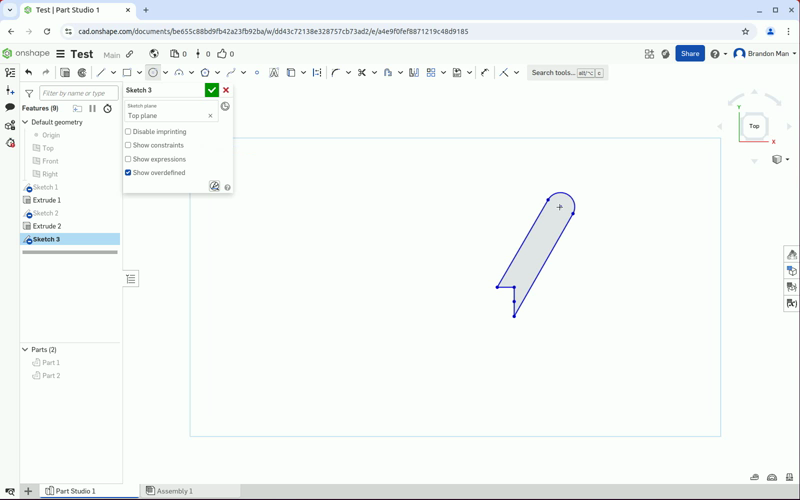
scroll(6)
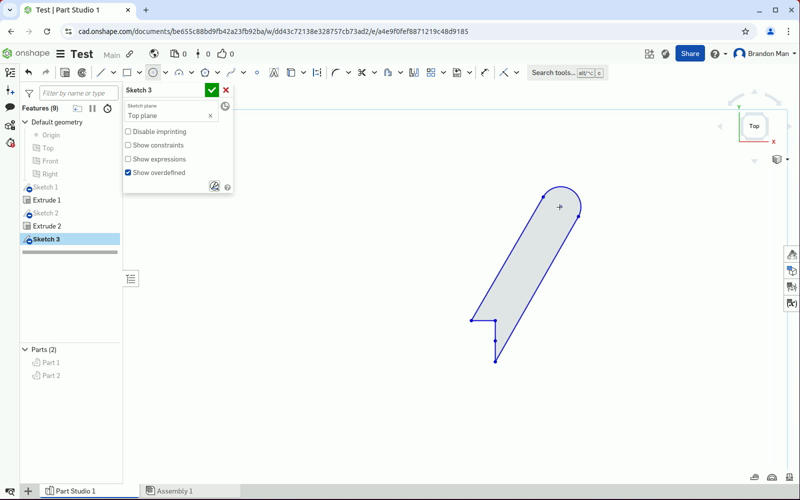
scroll(6)
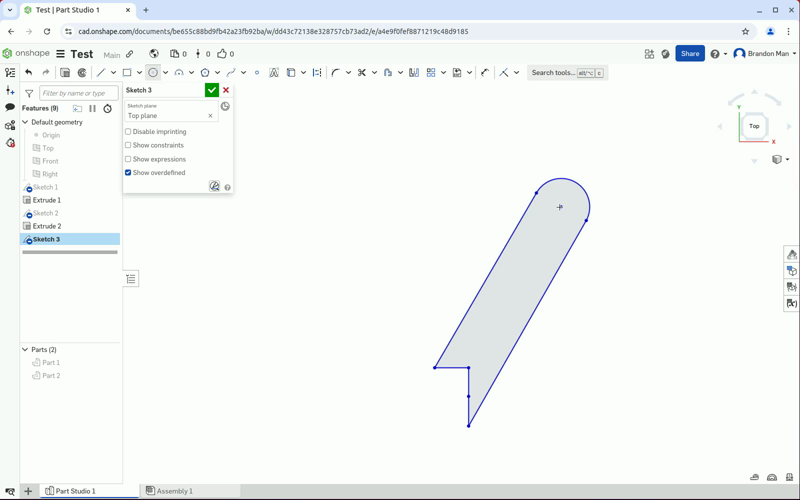
scroll(6)
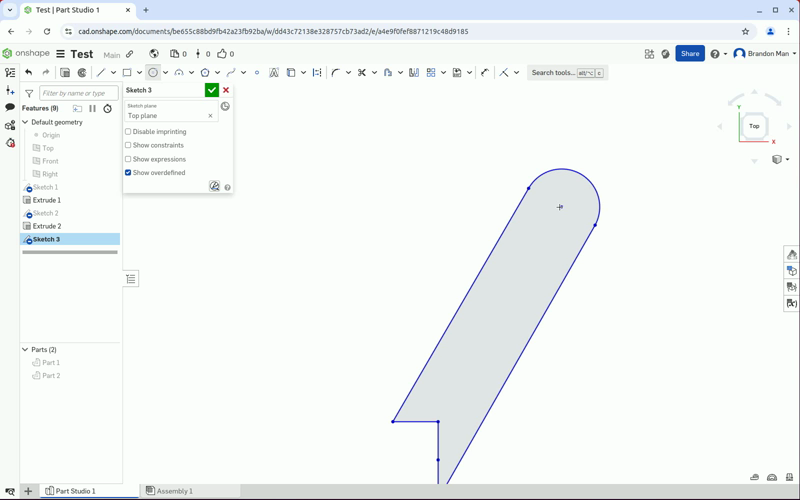
scroll(6)
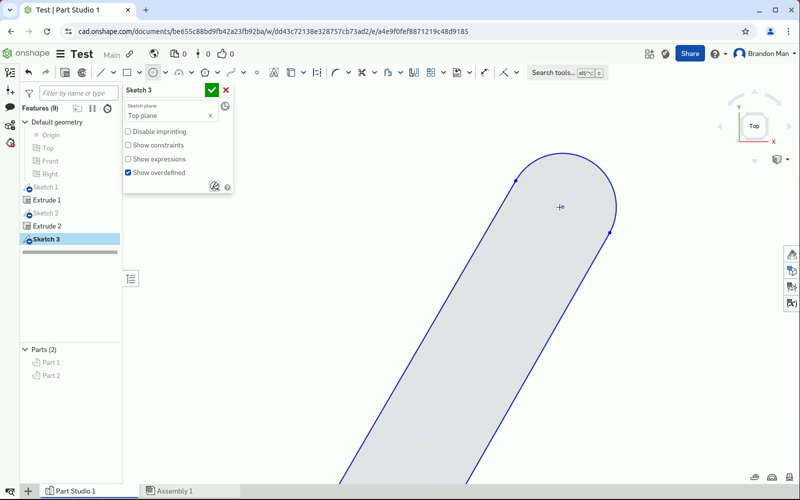
scroll(6)
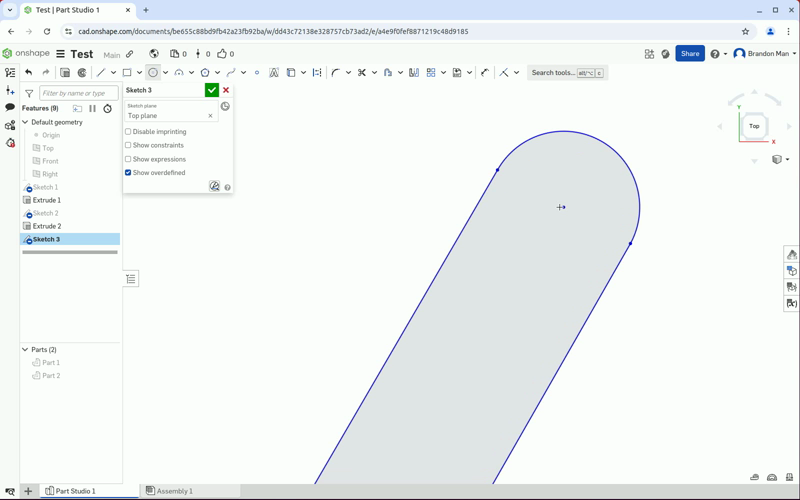
scroll(6)
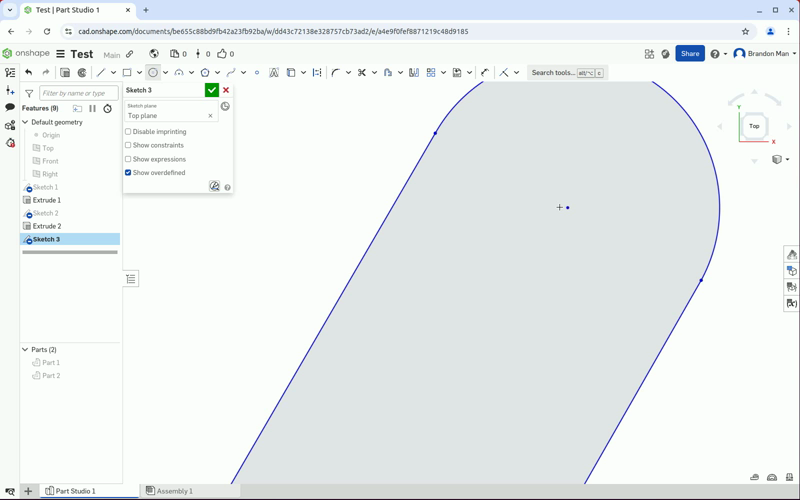
click(559, 206)
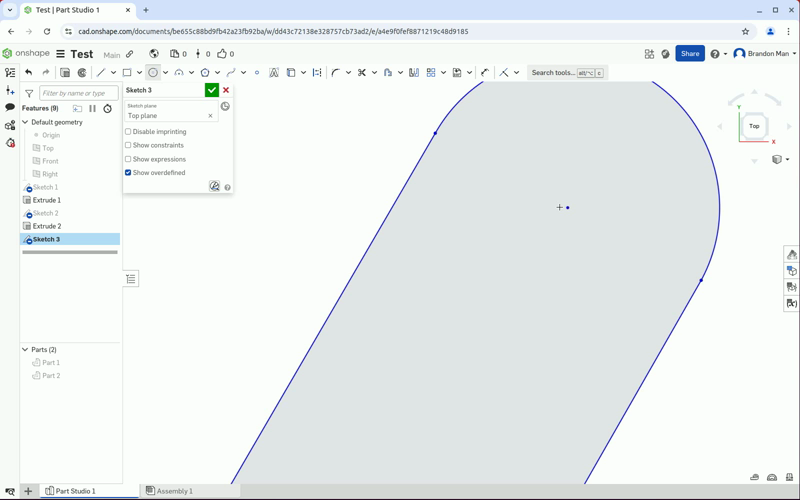
scroll(-6)
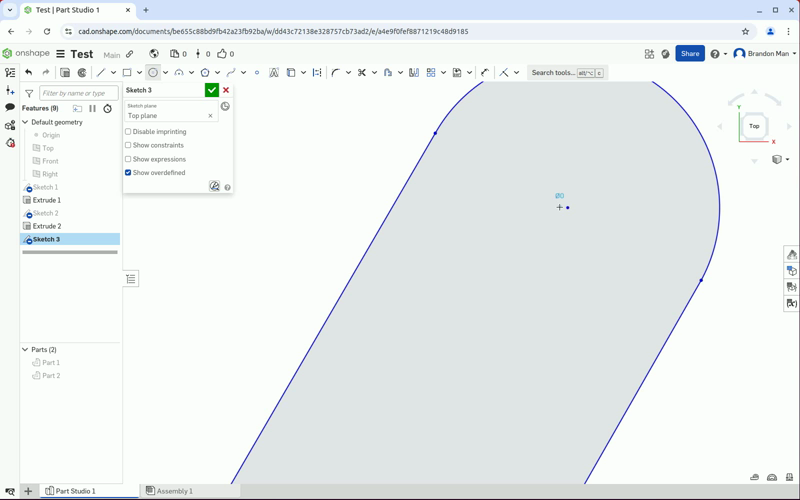
scroll(-6)
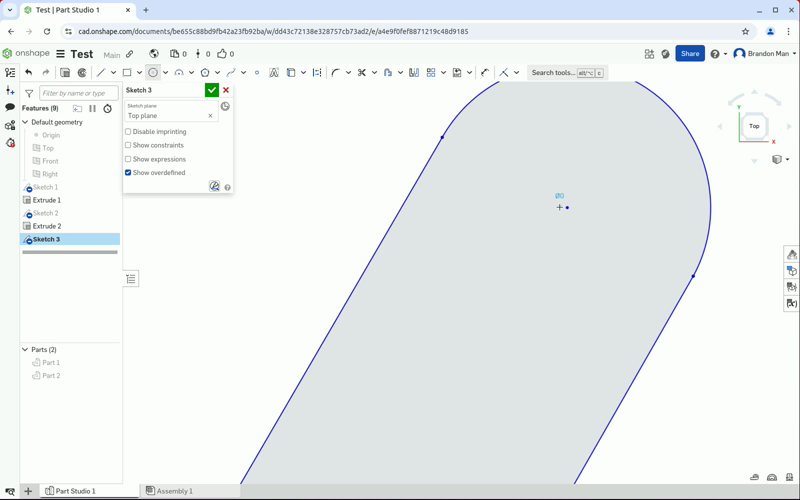
scroll(-6)
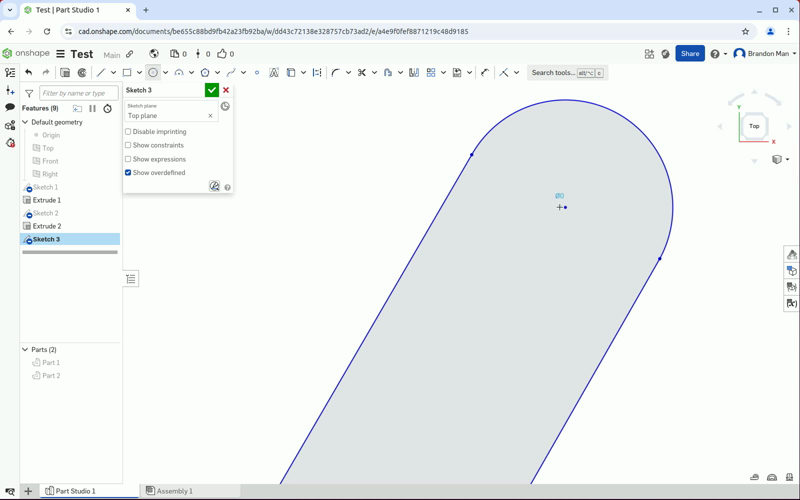
scroll(-6)
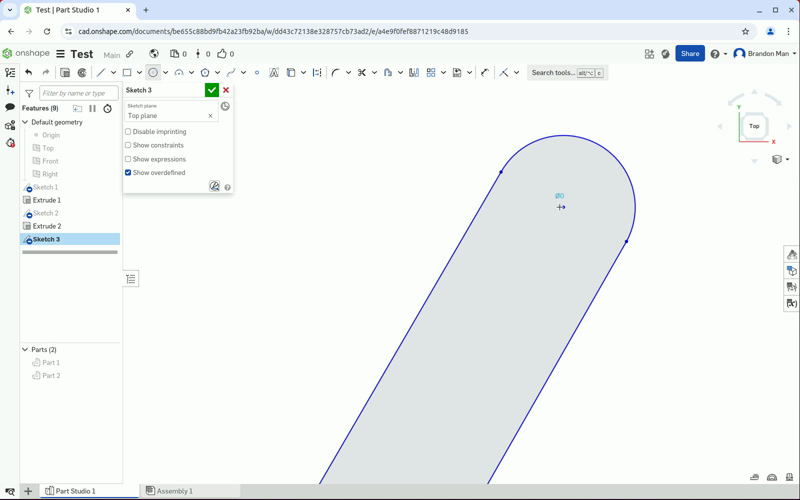
scroll(-6)
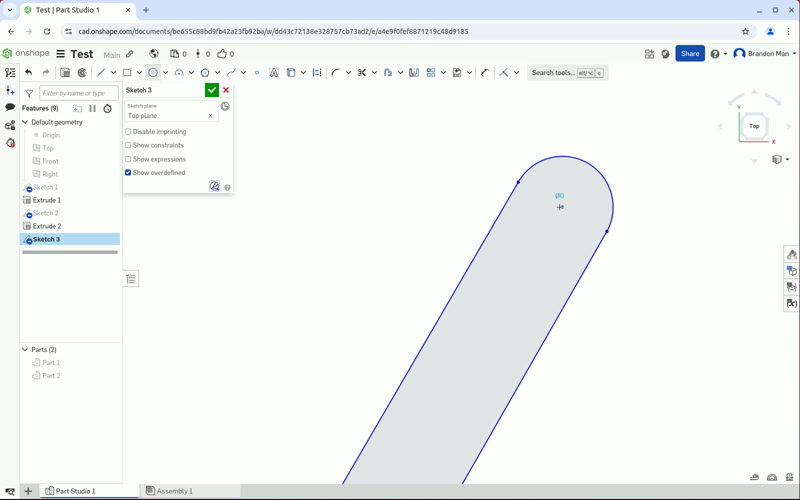
scroll(-6)
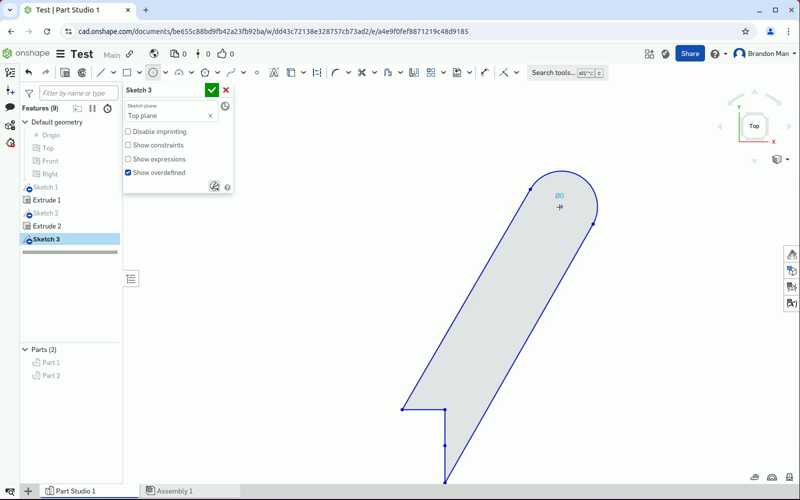
scroll(-6)
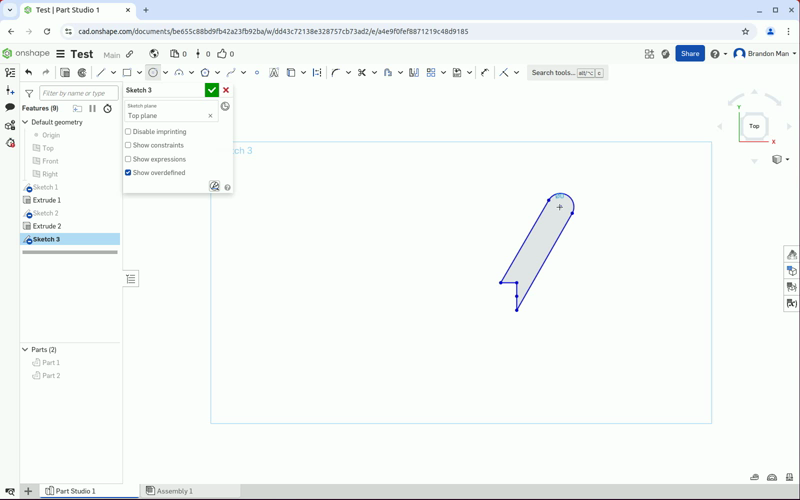
key_up(shift)
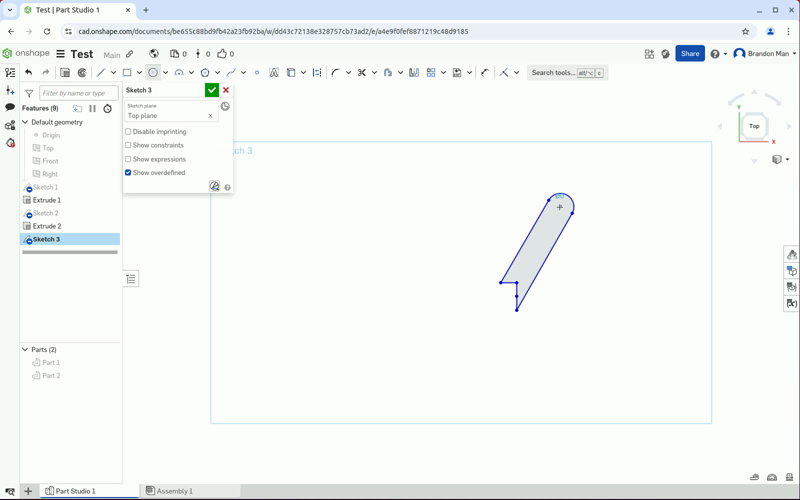
mouse_move(565, 206)
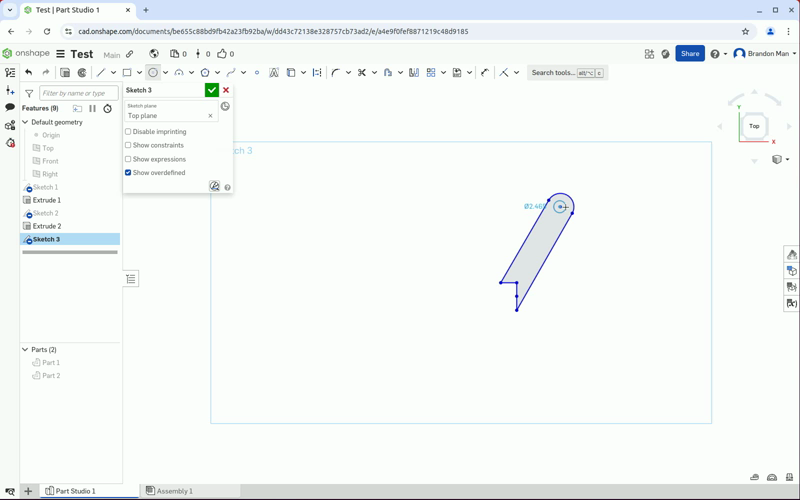
click(565, 206)
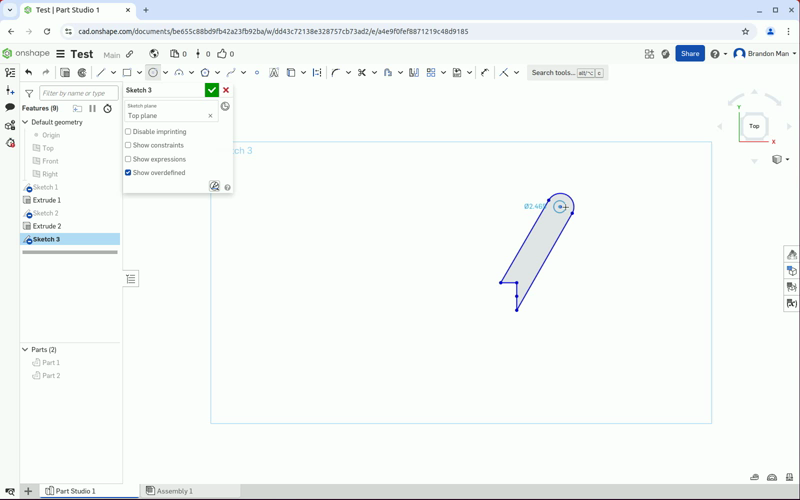
key(esc)
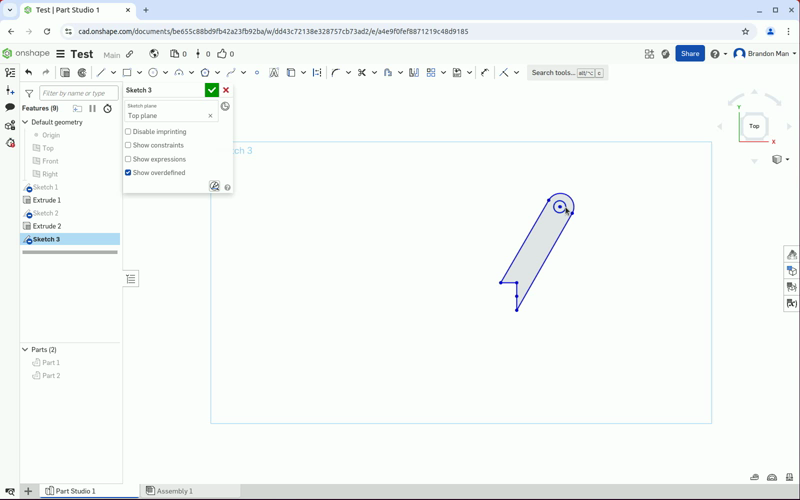
mouse_move(510, 270)
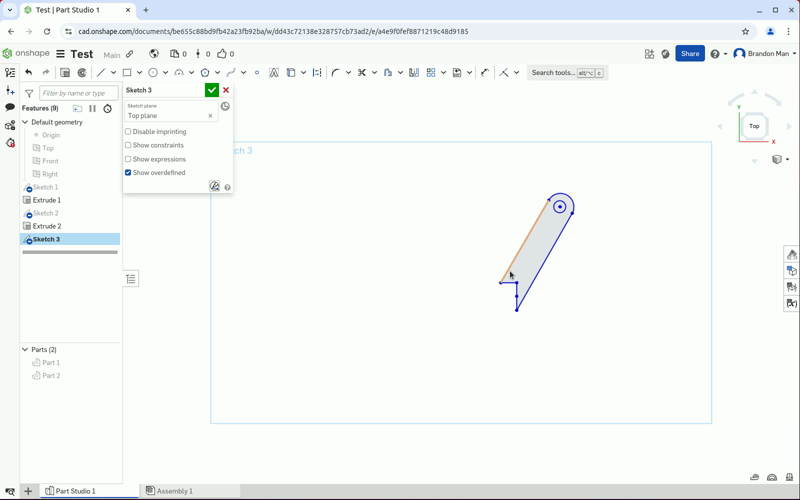
click(510, 270)
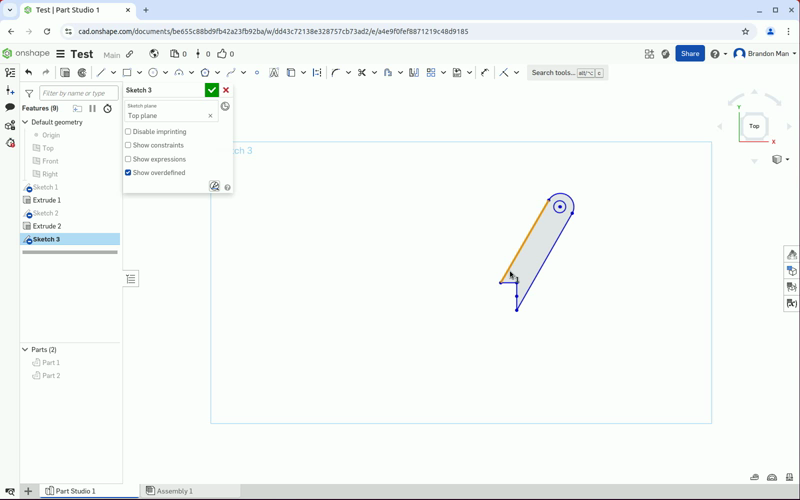
mouse_move(73, 352)
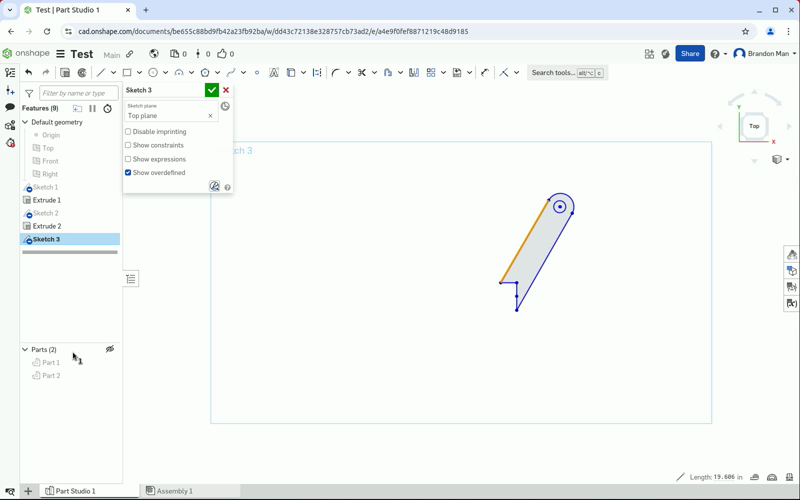
key(shift+y)
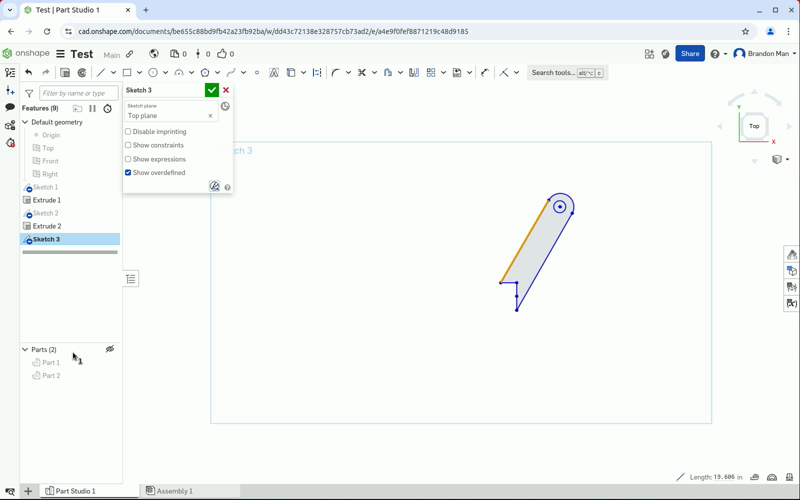
key(shift+e)
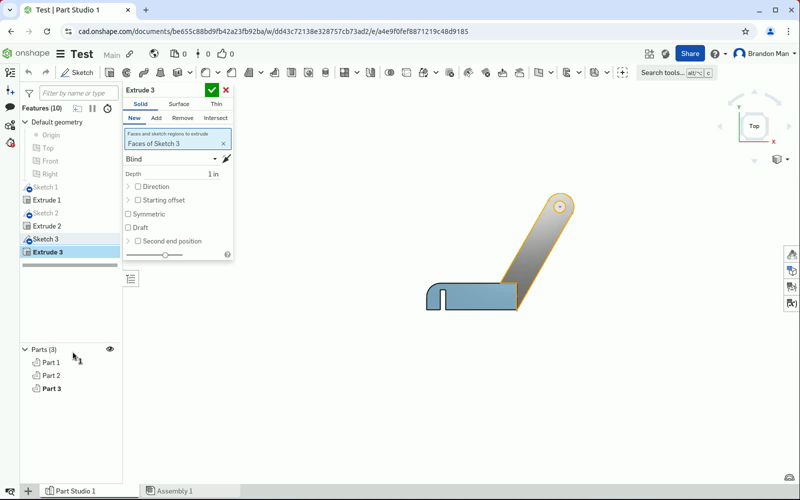
mouse_move(143, 106)
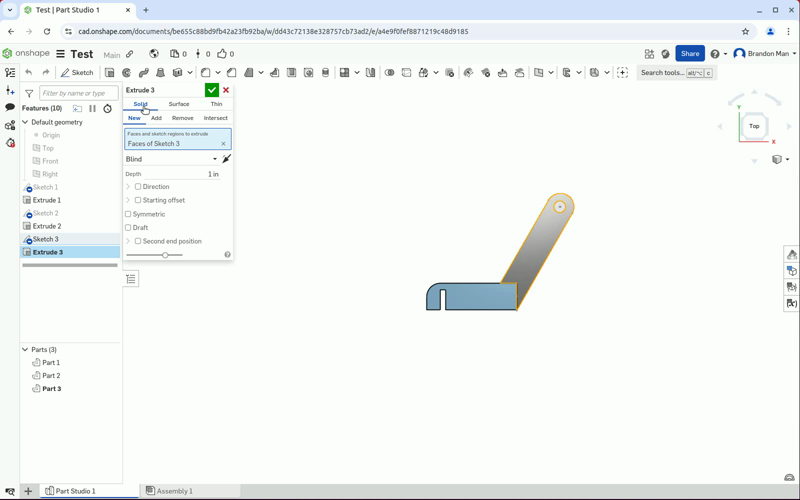
click(143, 106)
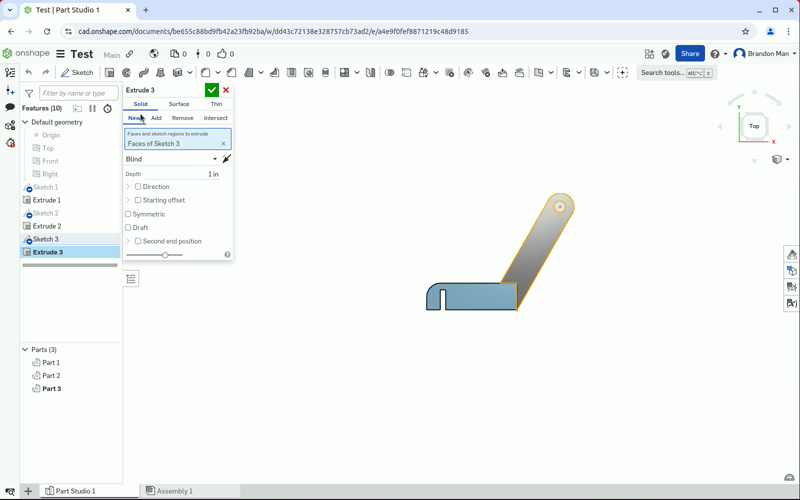
mouse_move(137, 120)
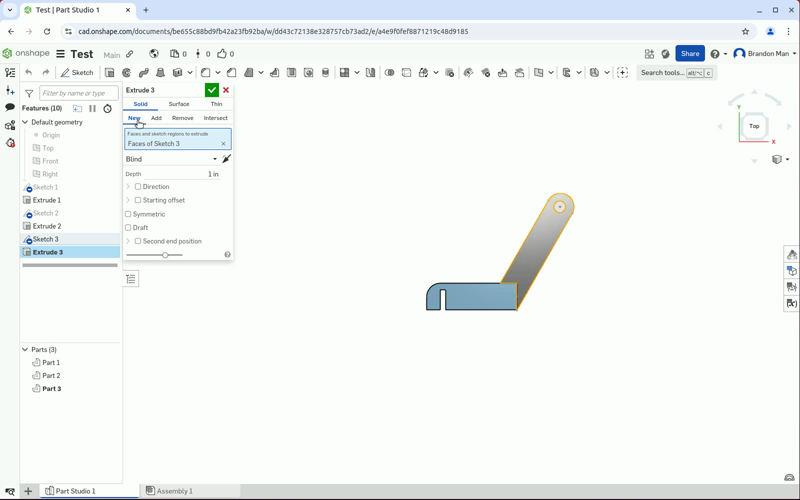
click(137, 120)
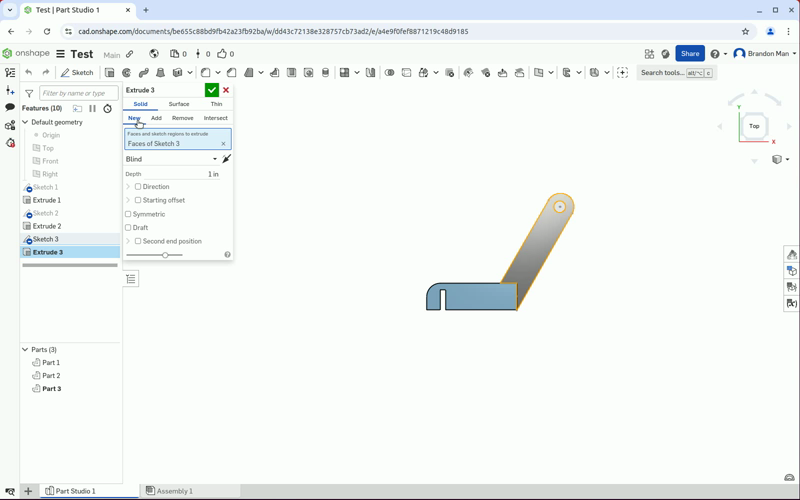
key(tab, 4)
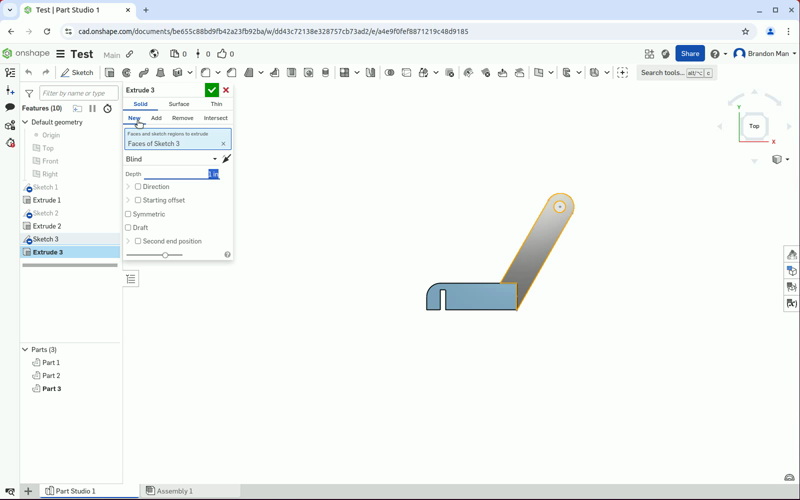
text(2.166)
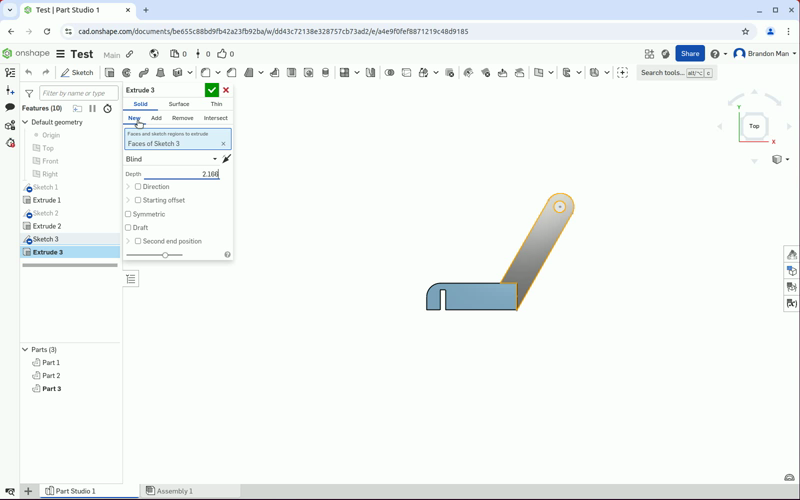
key(enter)
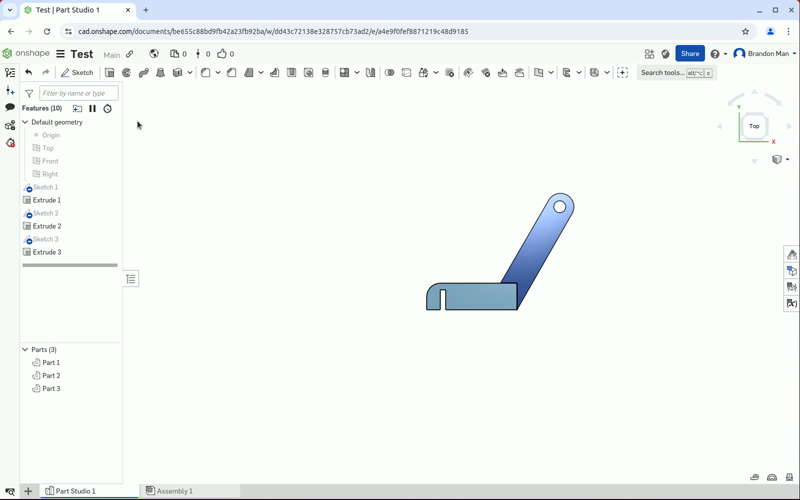
key(shift+h)
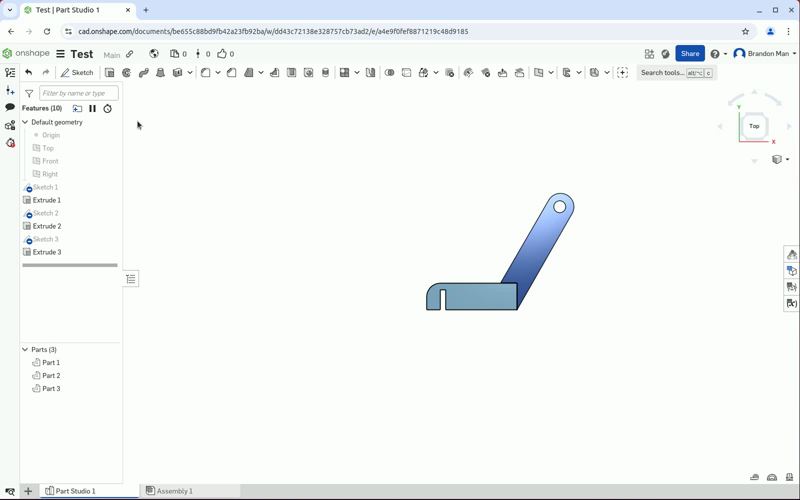
key(shift+h)
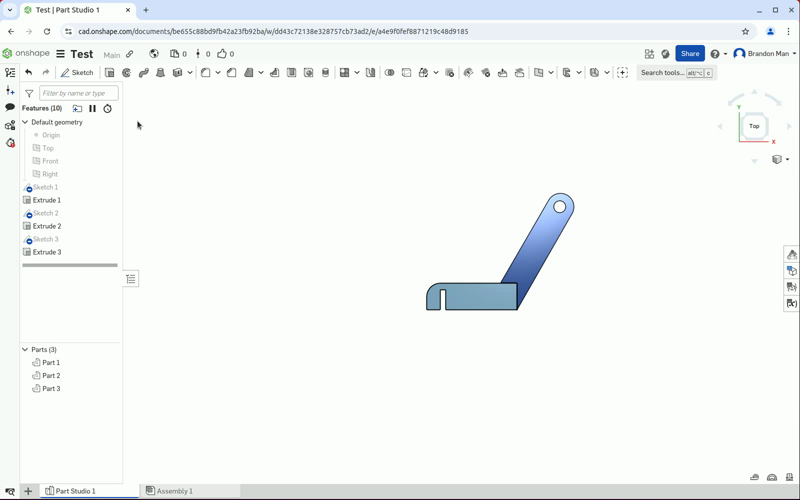
mouse_move(73, 189)
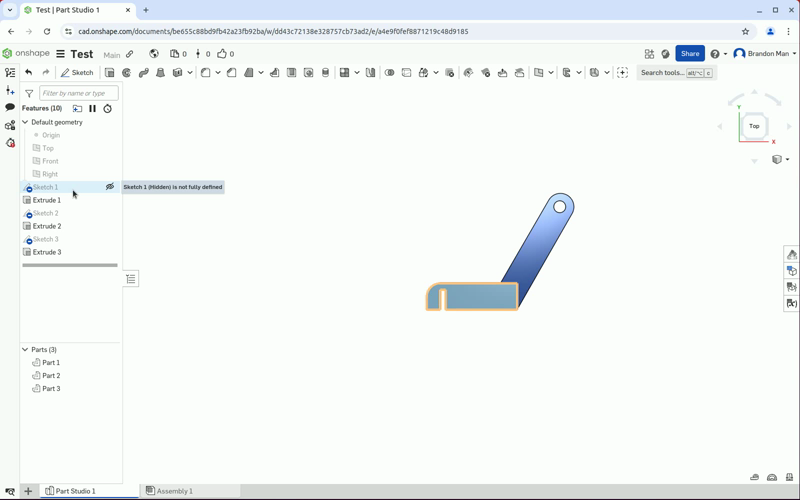
click(73, 189)
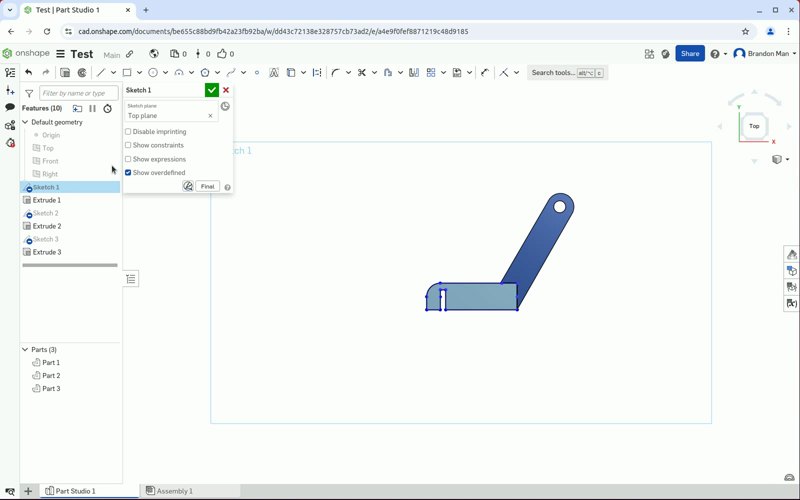
mouse_move(229, 92)
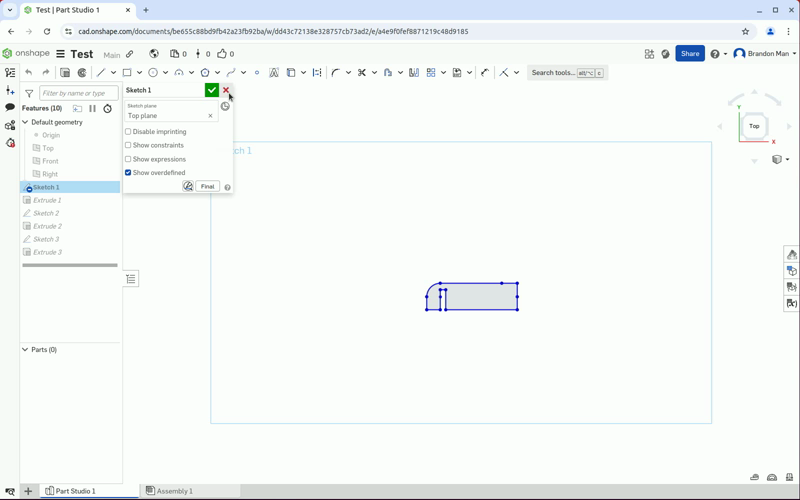
click(229, 92)
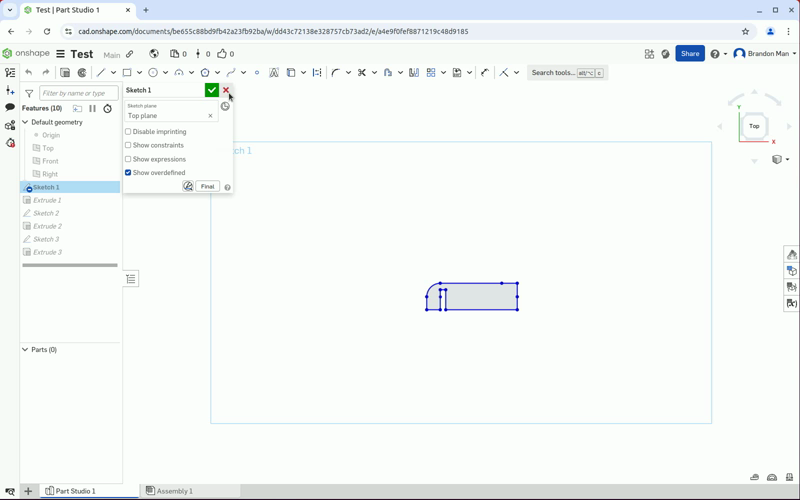
key(shift+s)
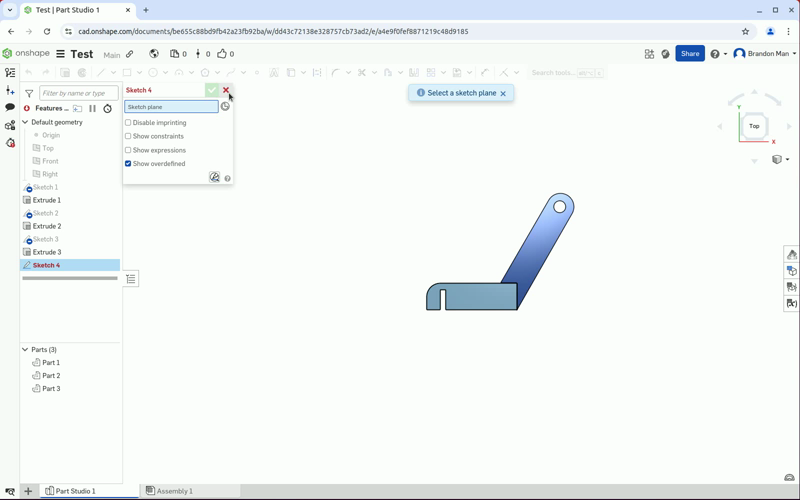
mouse_move(73, 150)
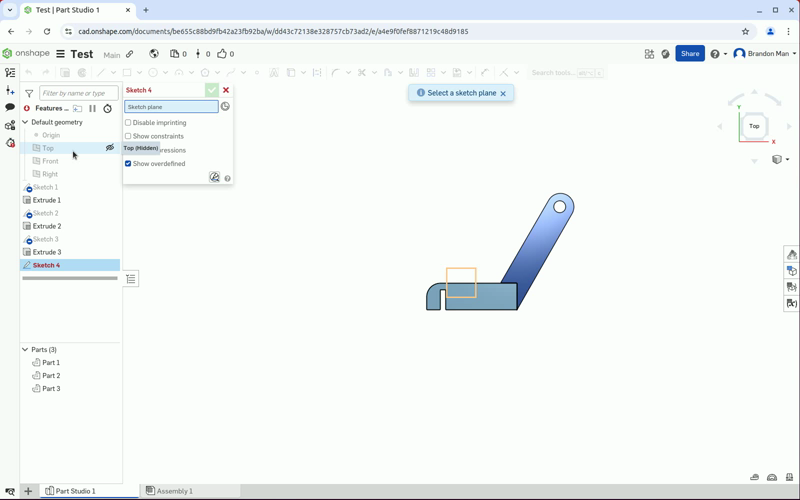
click(73, 150)
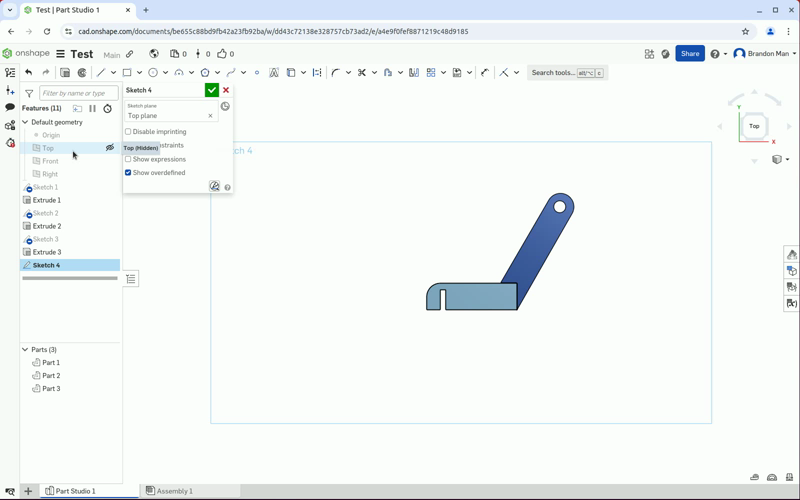
mouse_move(73, 352)
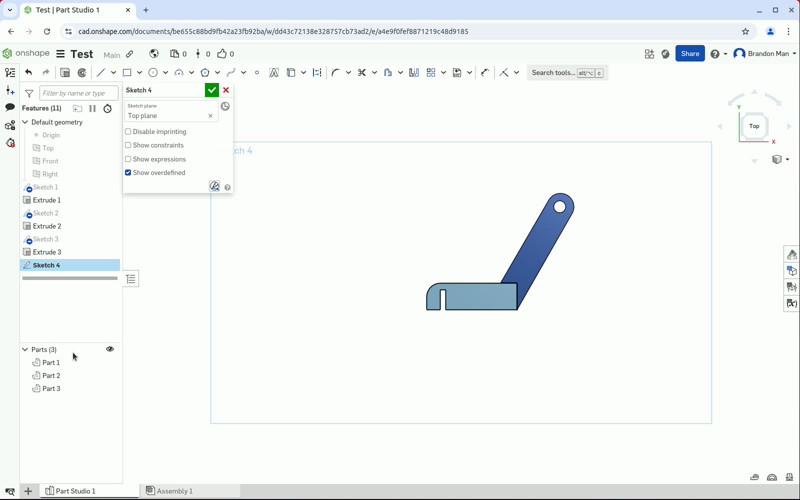
key(y)
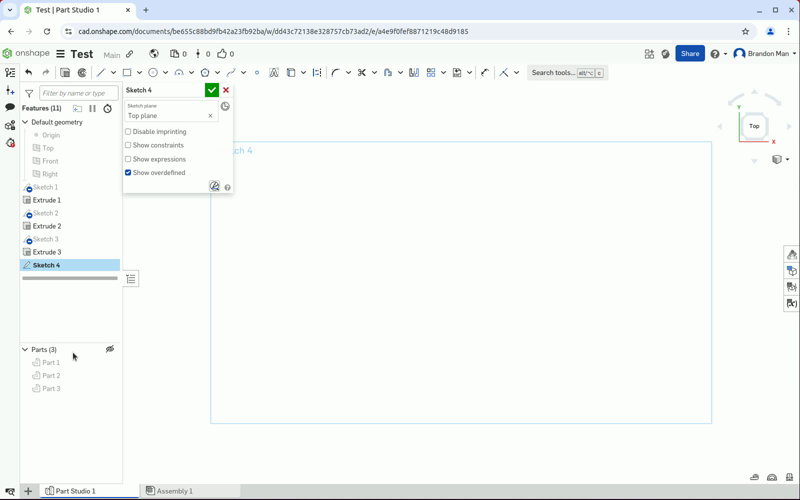
key(l)
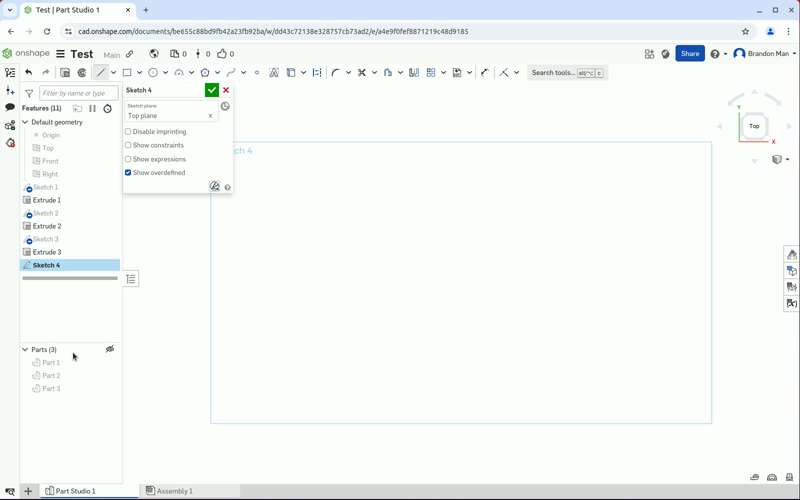
key_down(shift)
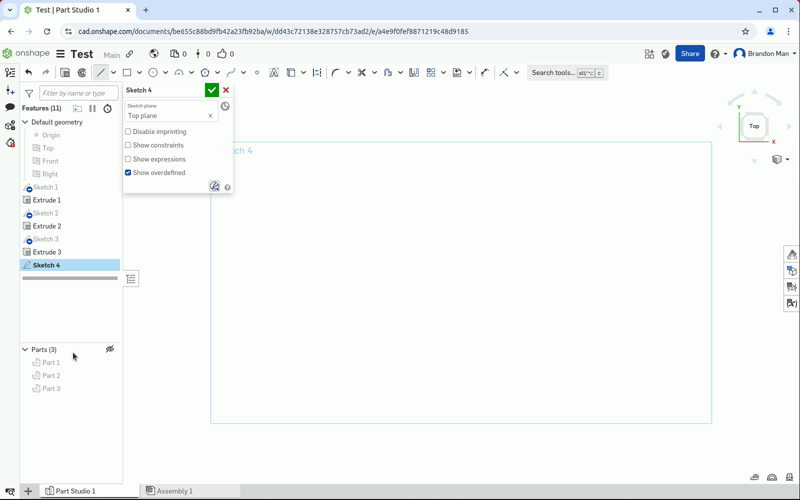
mouse_move(500, 282)
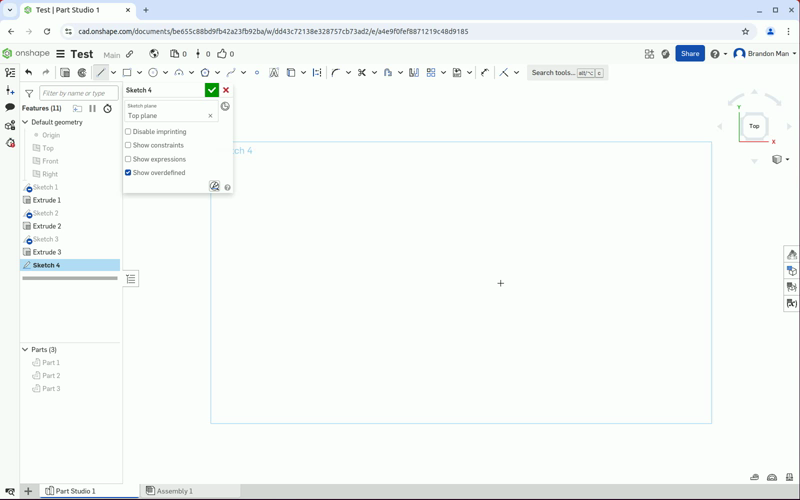
click(500, 282)
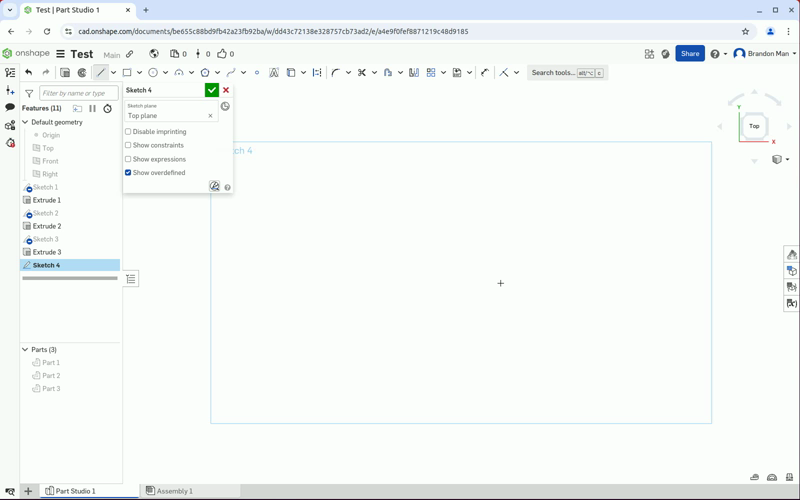
key_up(shift)
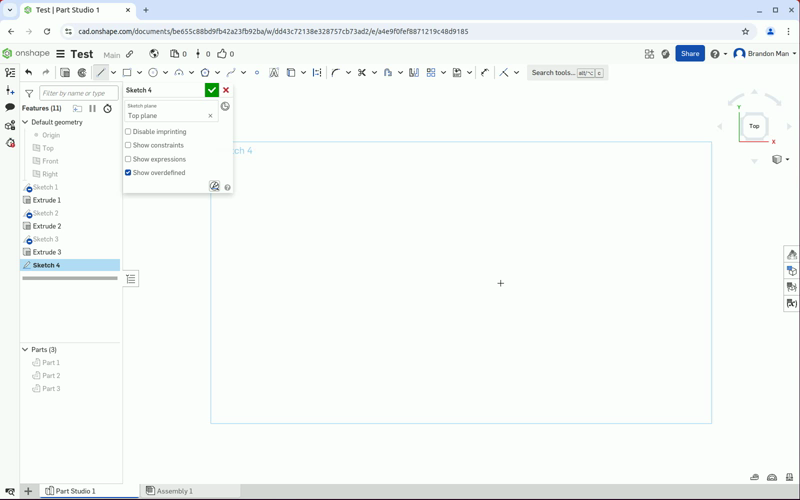
key_down(shift)
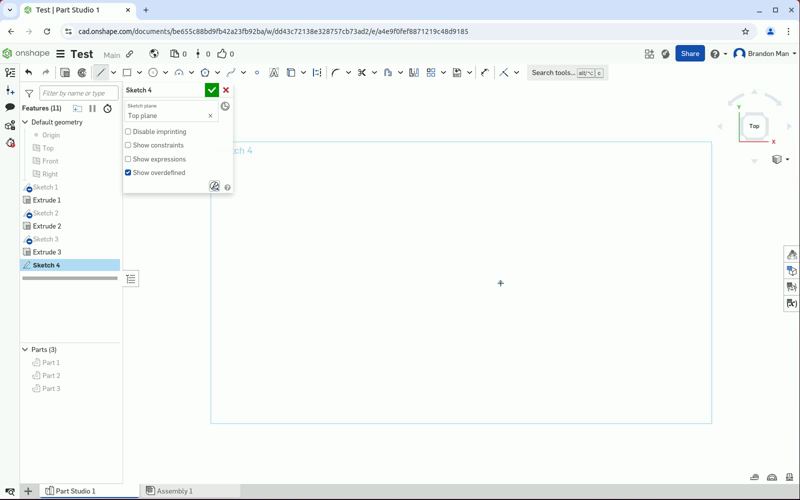
mouse_move(530, 282)
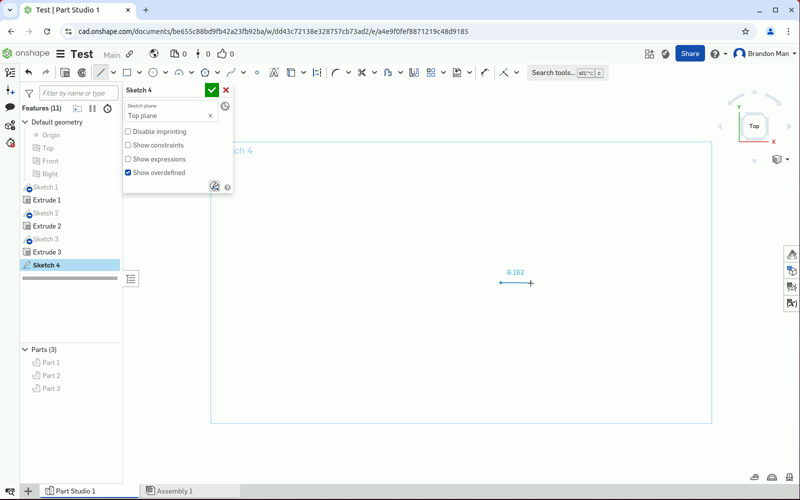
mouse_move(516, 282)
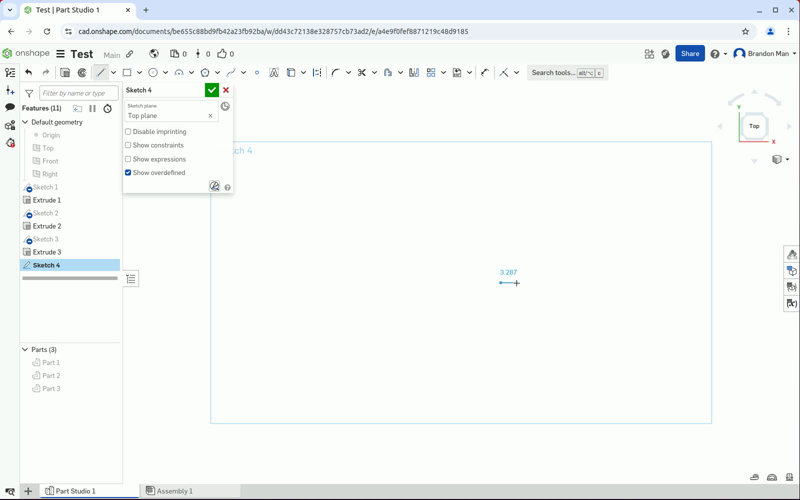
click(516, 282)
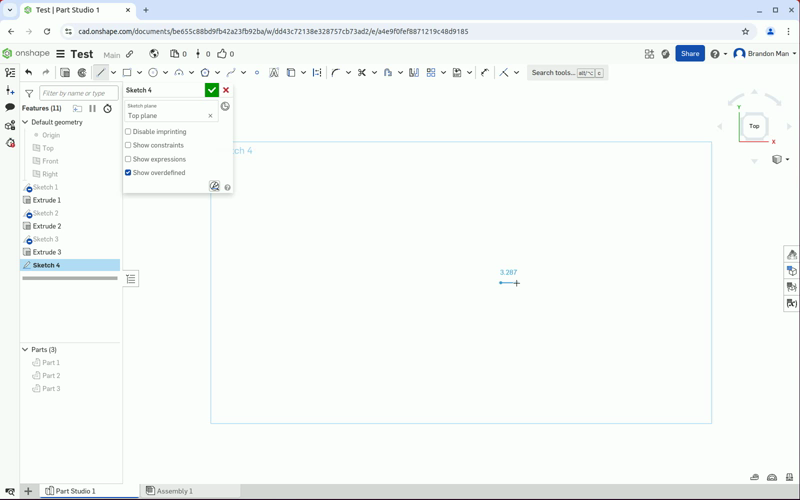
key_up(shift)
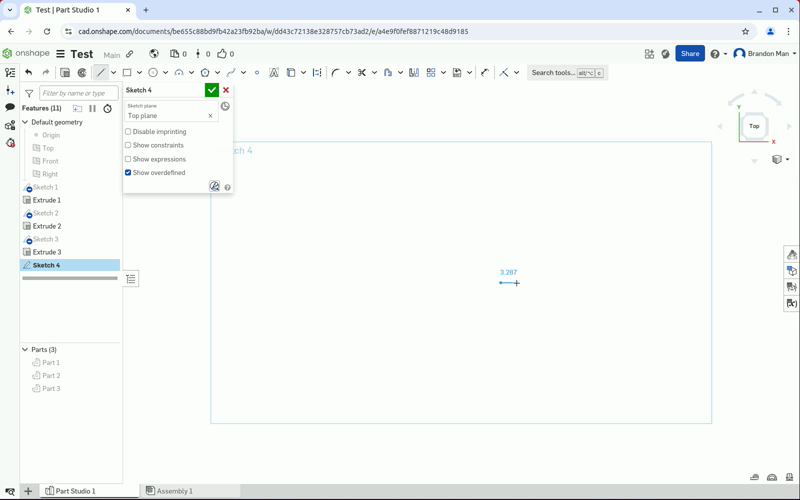
key_down(shift)
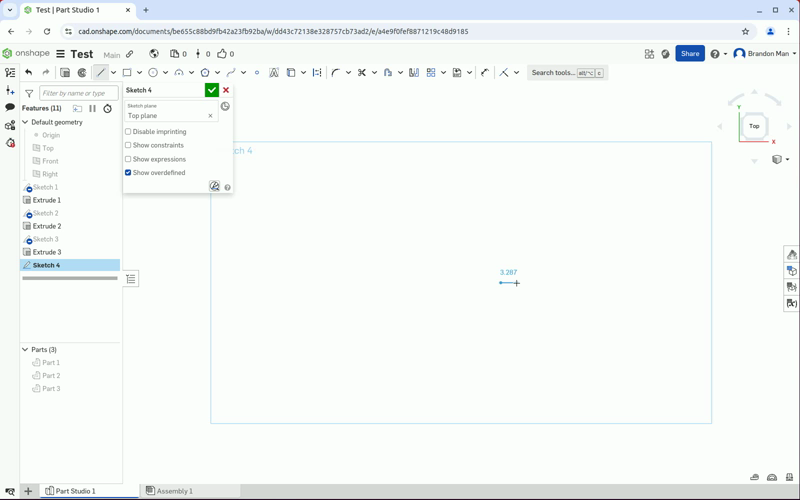
mouse_move(546, 282)
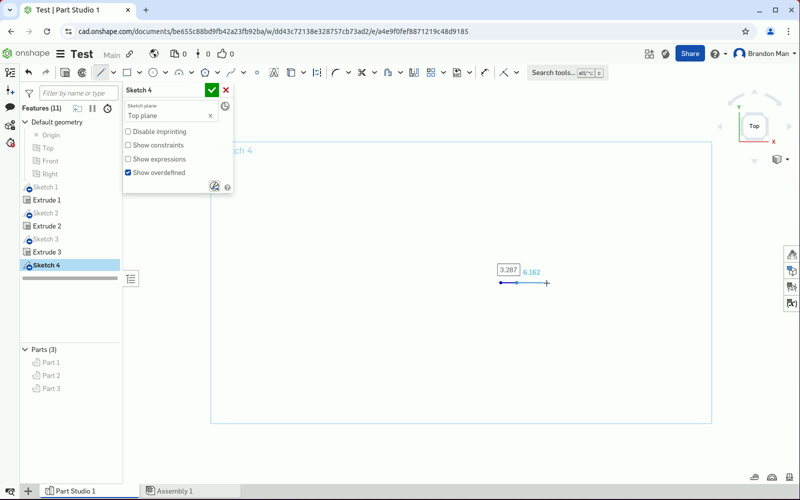
mouse_move(516, 296)
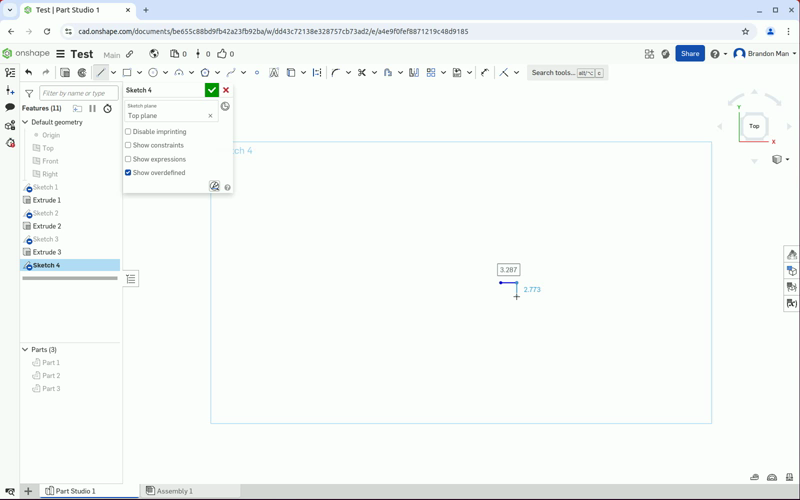
click(516, 296)
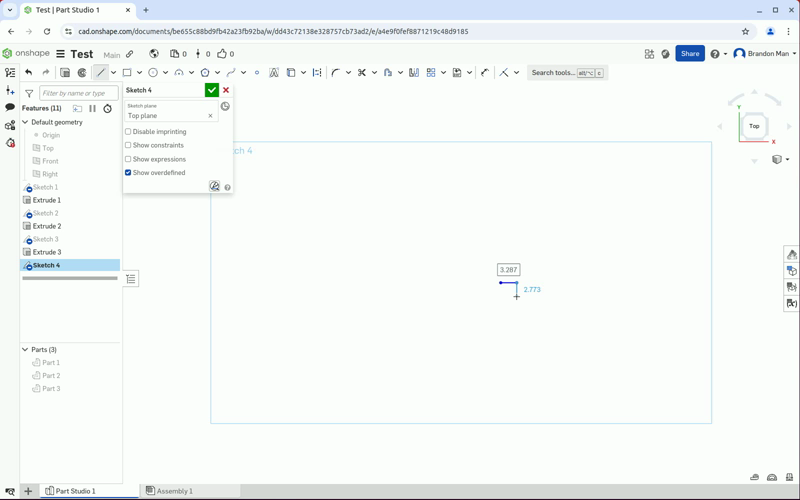
key_up(shift)
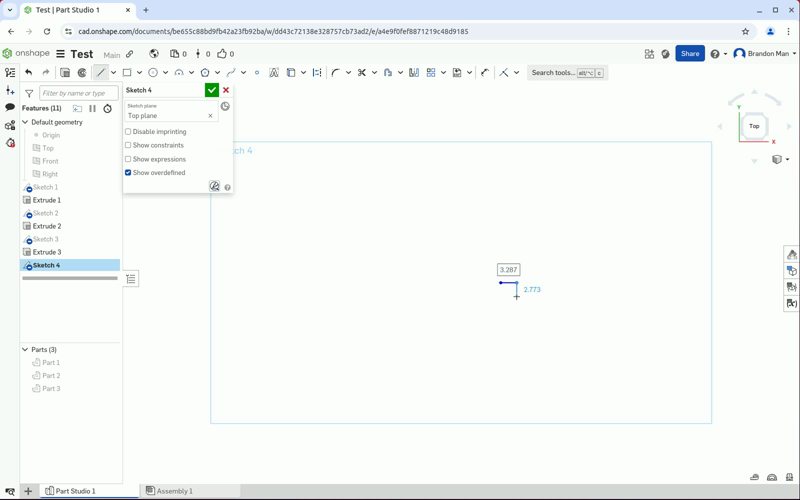
key_down(shift)
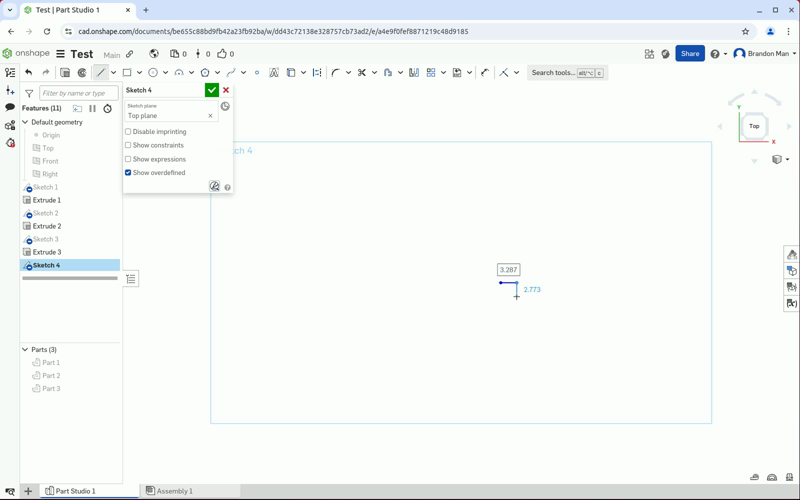
mouse_move(546, 296)
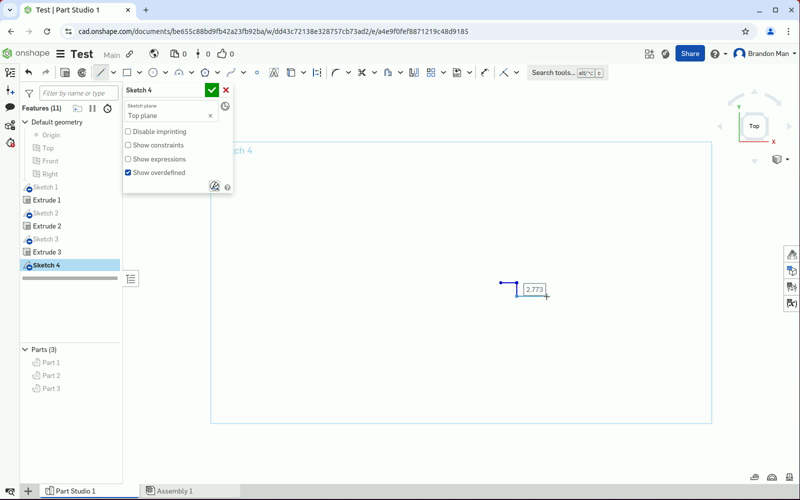
mouse_move(516, 310)
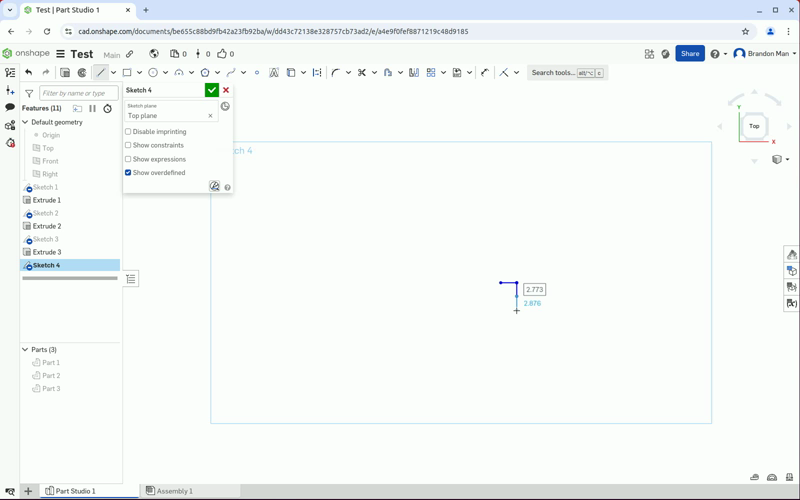
click(516, 310)
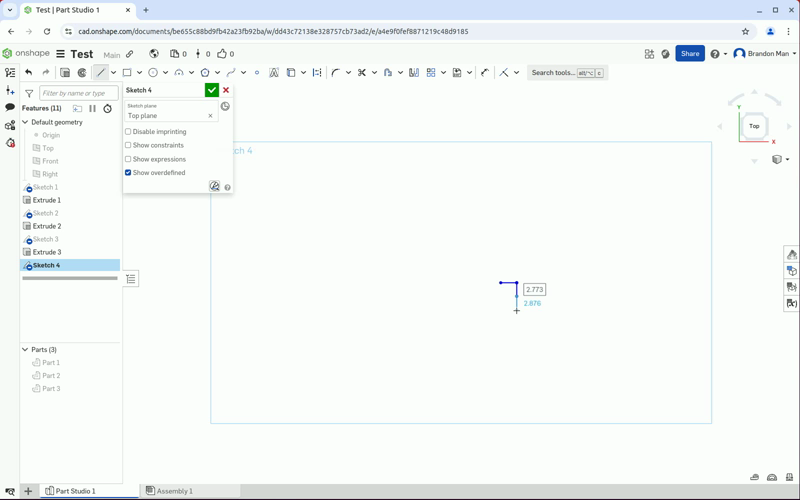
key_up(shift)
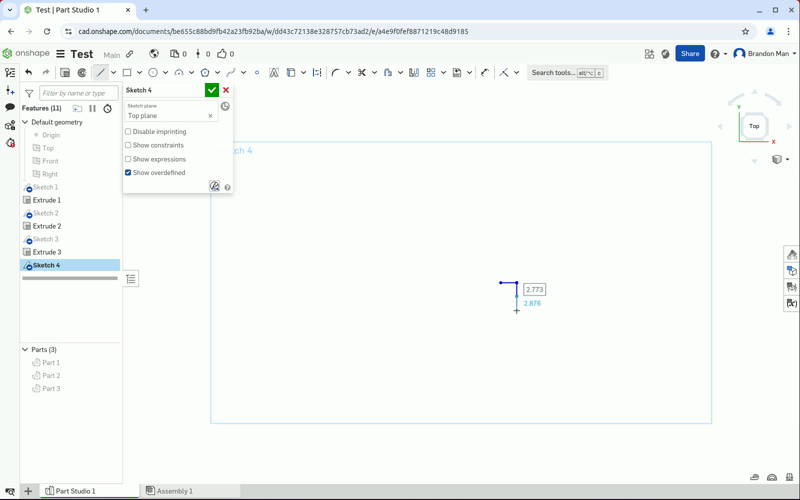
key_down(shift)
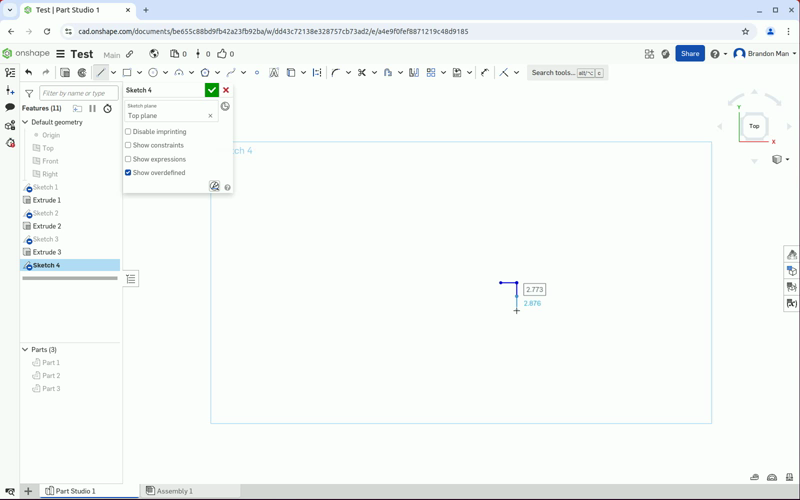
mouse_move(572, 213)
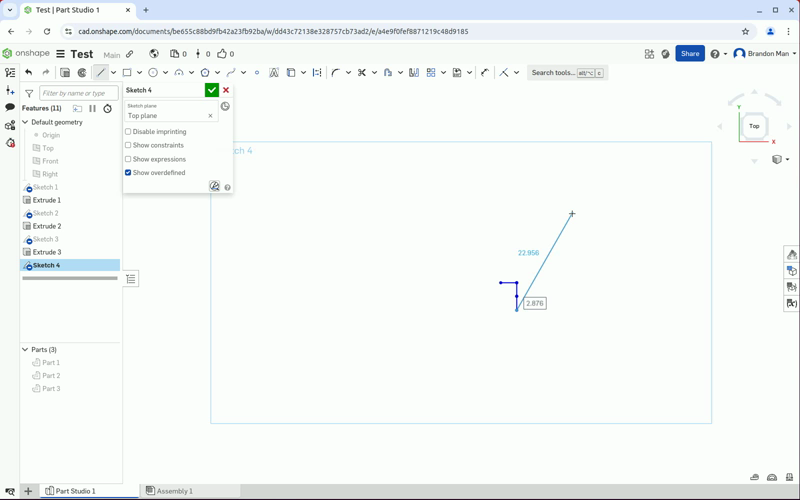
click(572, 213)
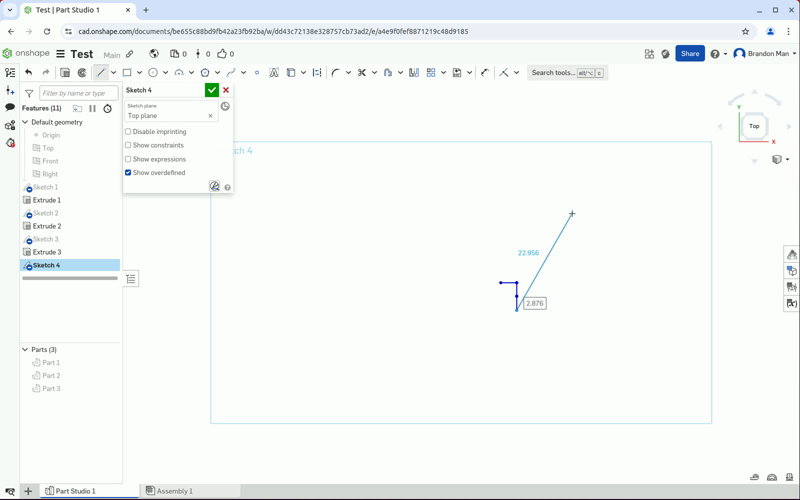
key_up(shift)
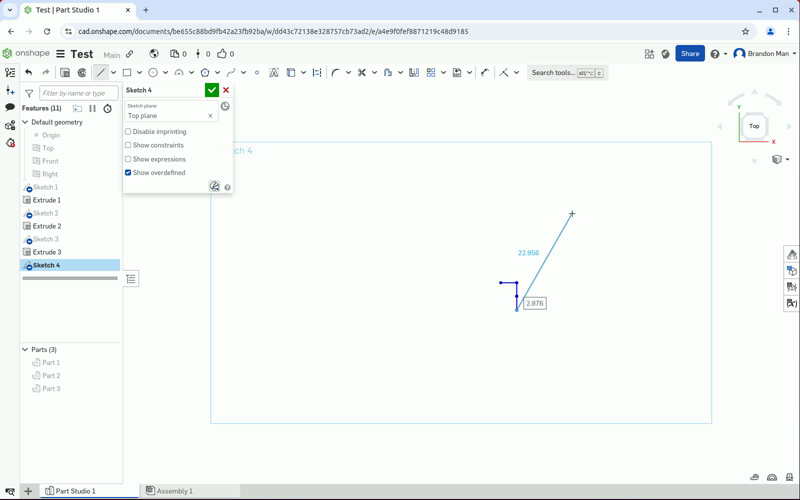
key(esc)
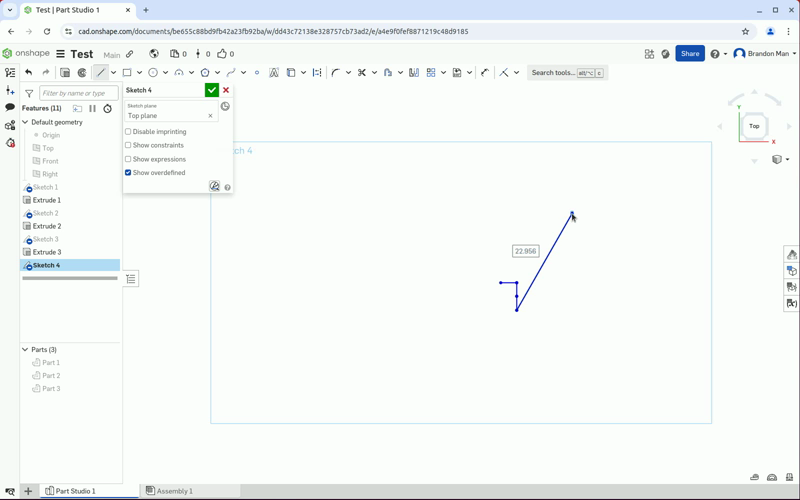
key(a)
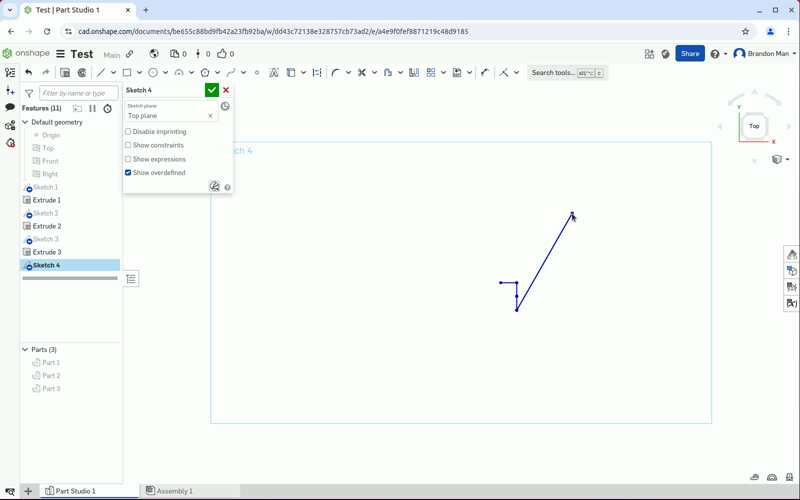
mouse_move(572, 213)
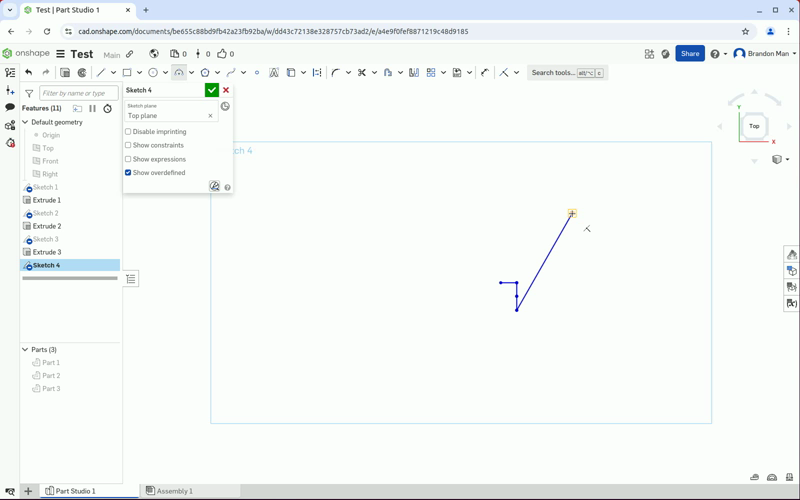
click(572, 213)
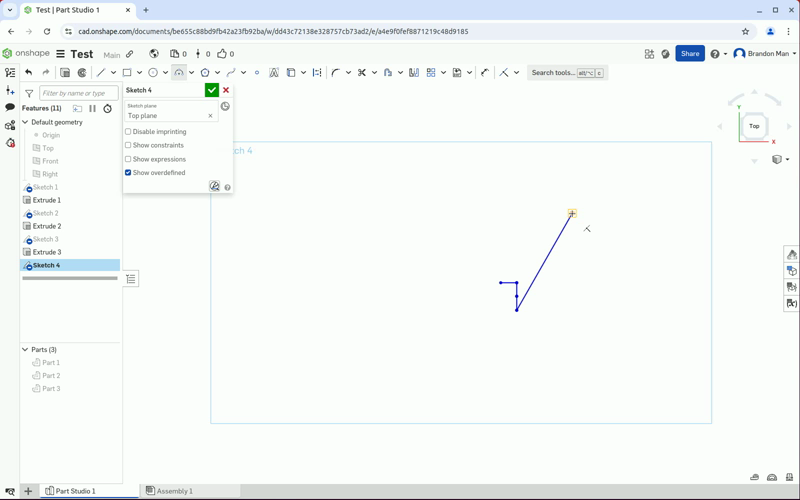
key_down(shift)
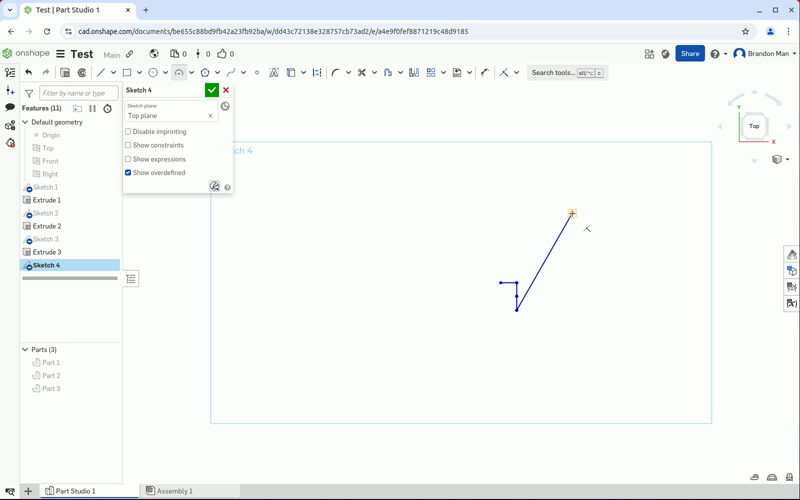
mouse_move(548, 200)
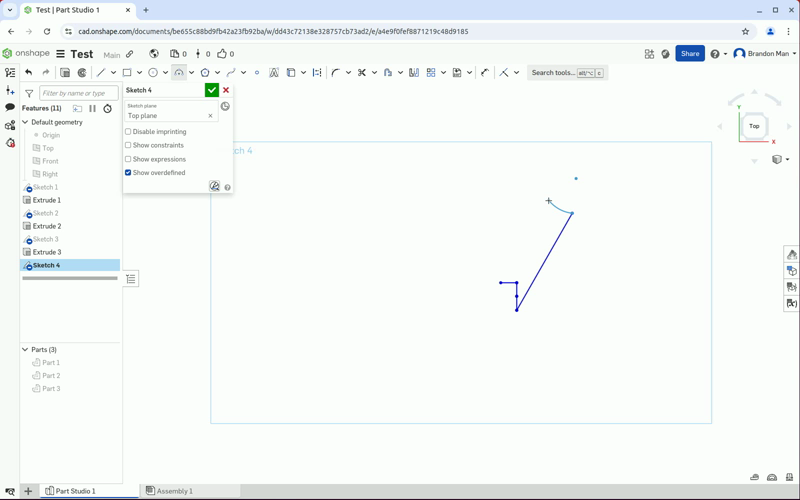
click(548, 200)
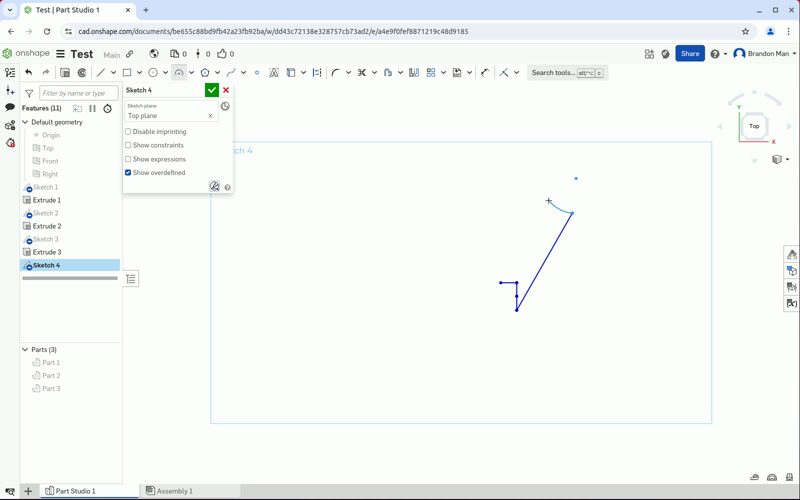
mouse_move(567, 195)
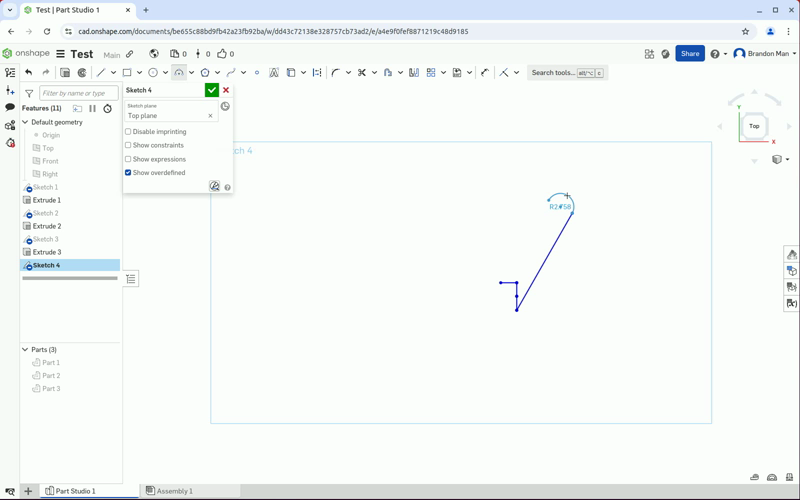
click(567, 195)
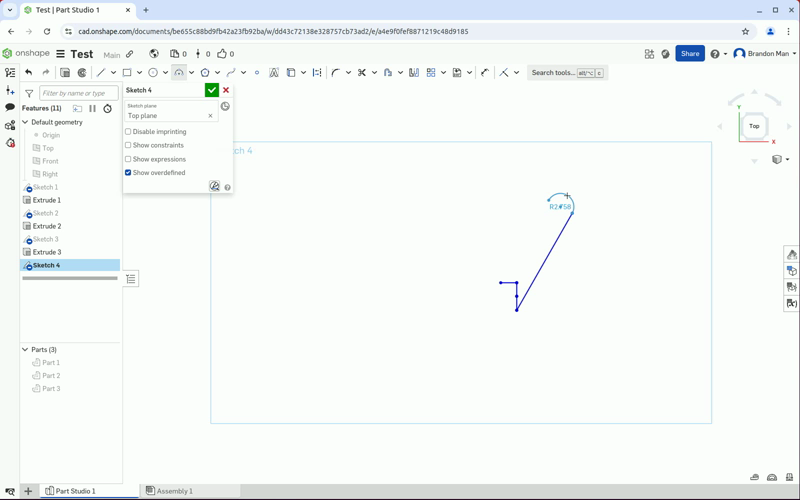
key_up(shift)
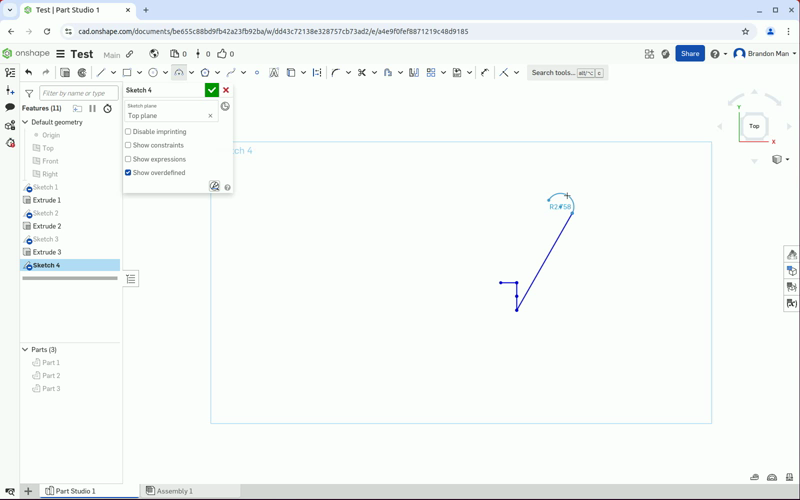
key(esc)
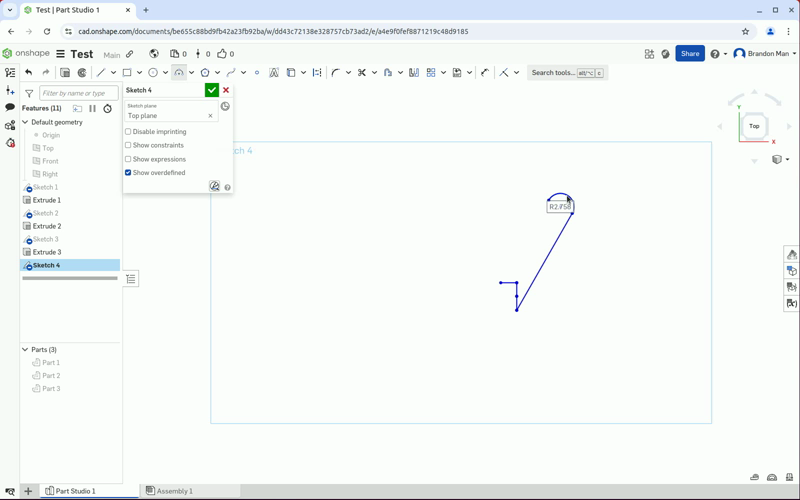
key(l)
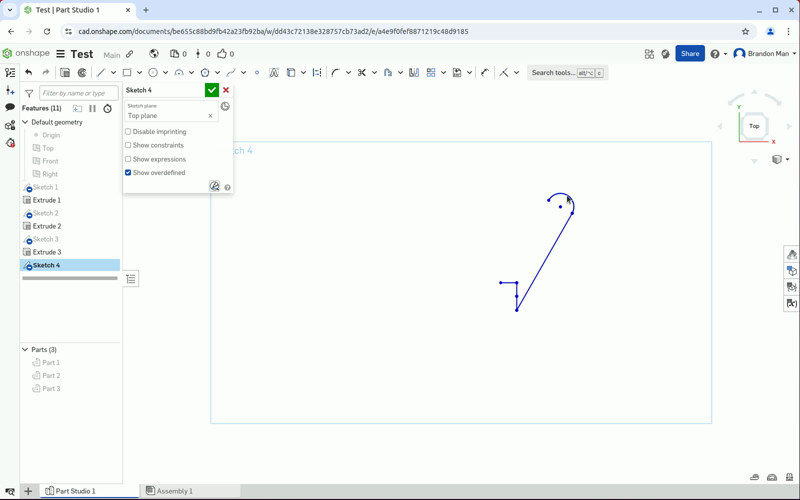
mouse_move(548, 200)
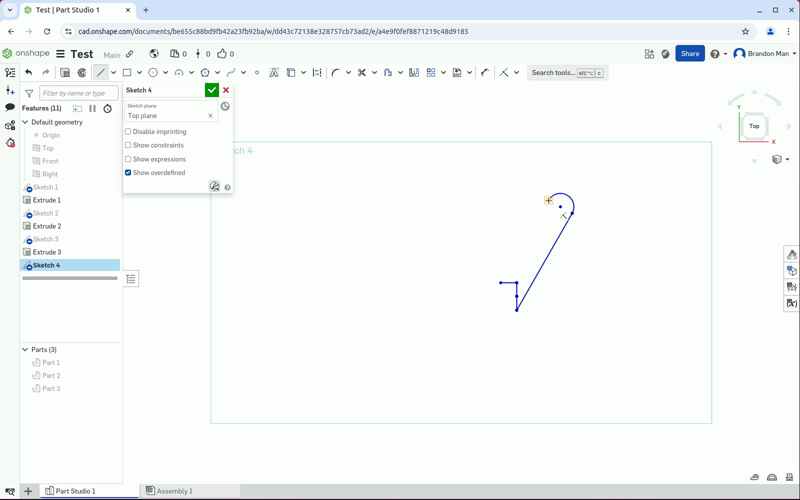
click(548, 200)
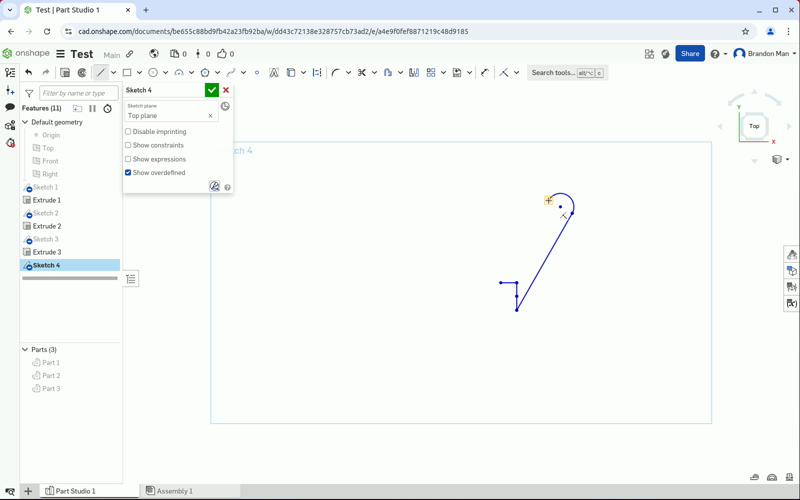
key_down(shift)
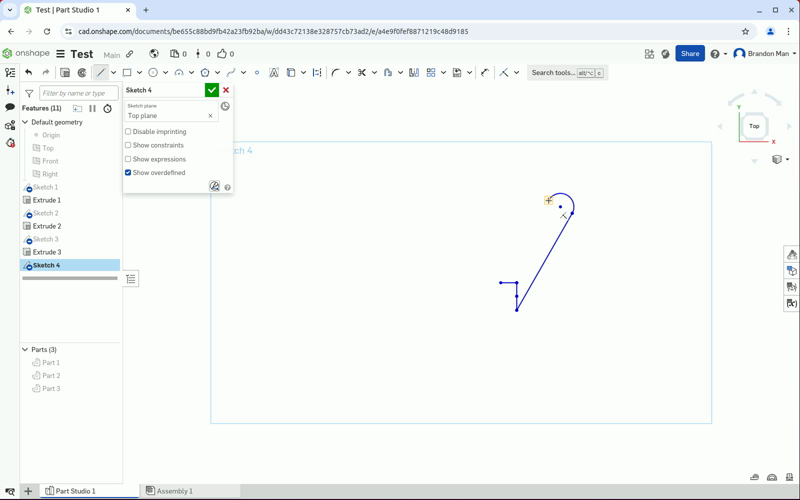
mouse_move(500, 282)
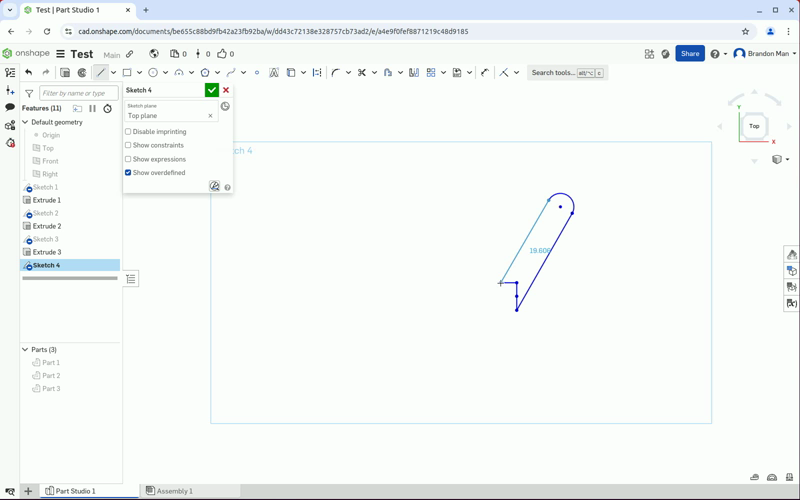
key_up(shift)
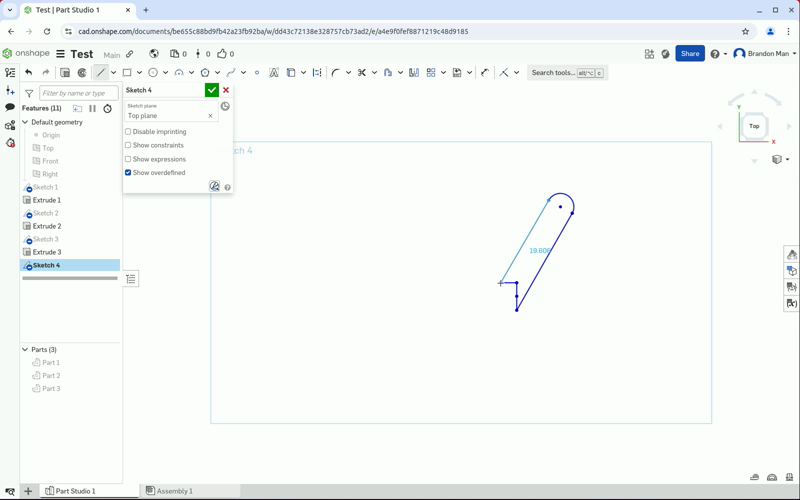
click(500, 282)
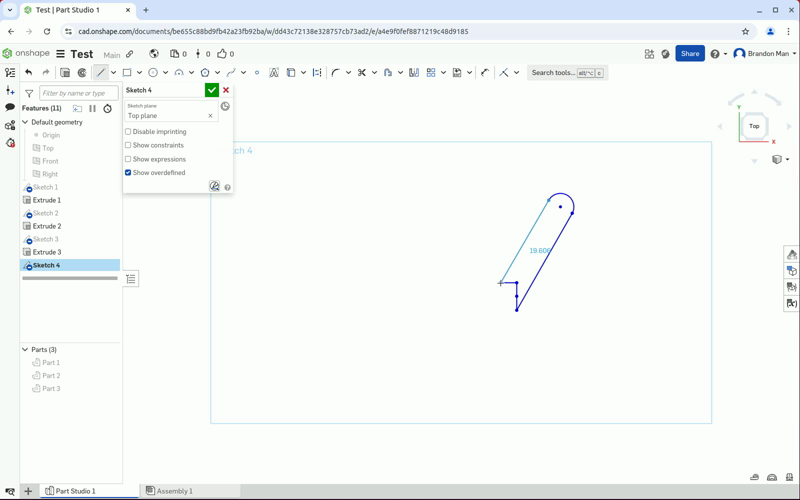
key(esc)
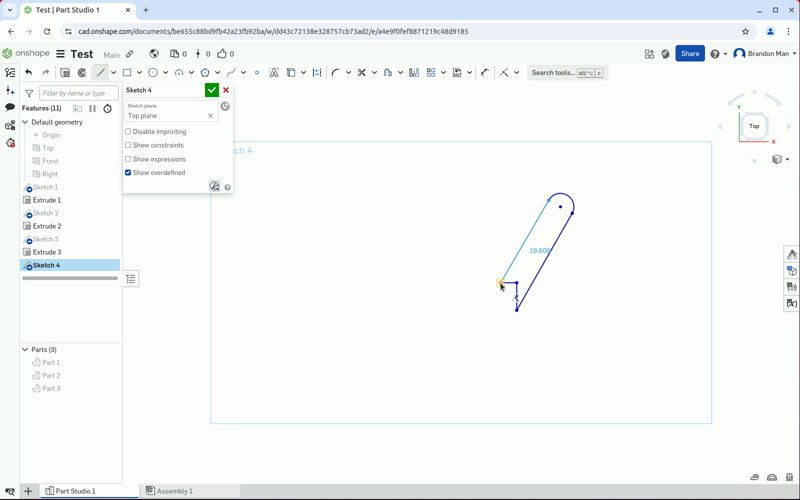
key(c)
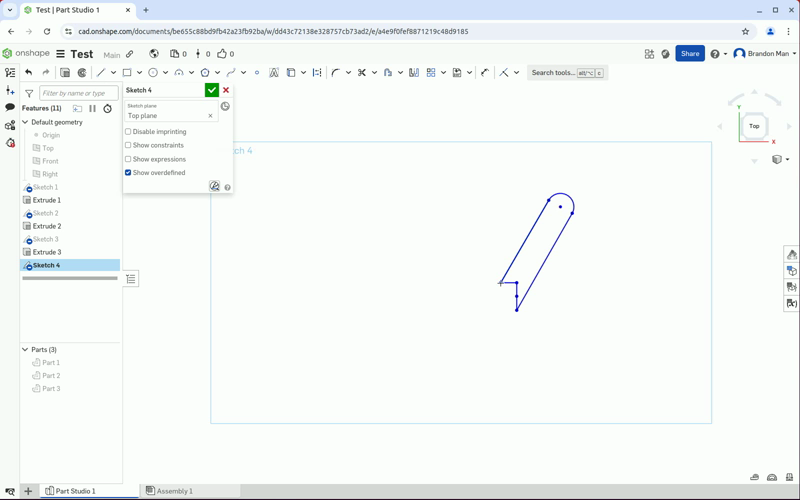
key_down(shift)
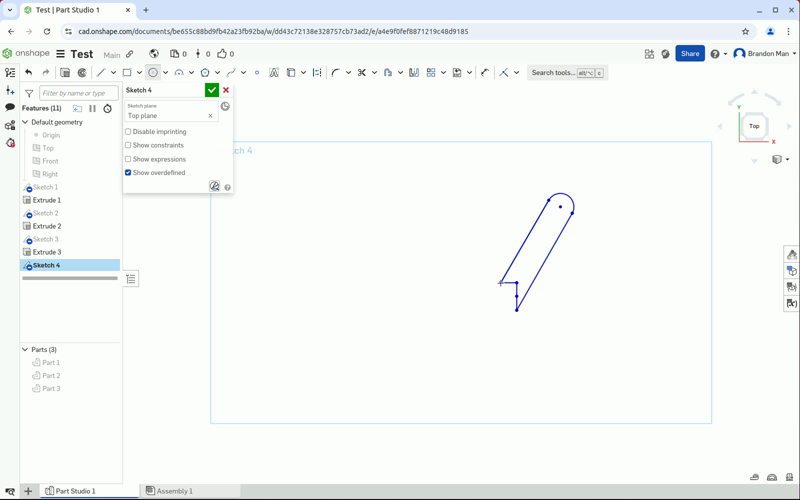
mouse_move(559, 206)
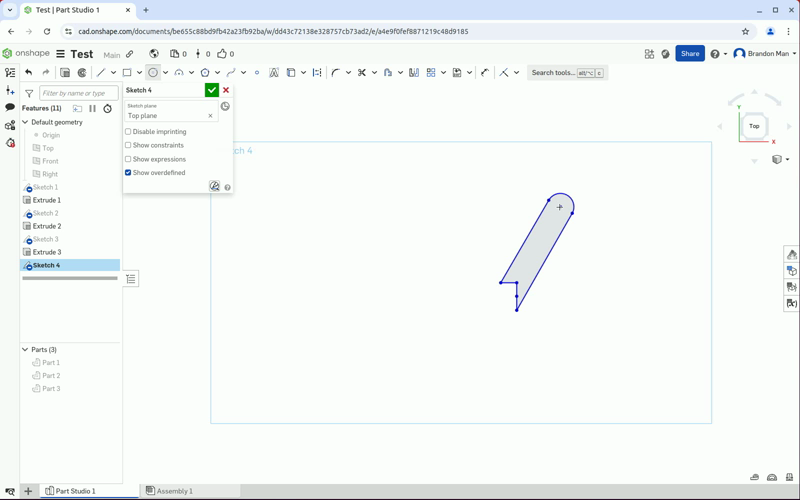
scroll(6)
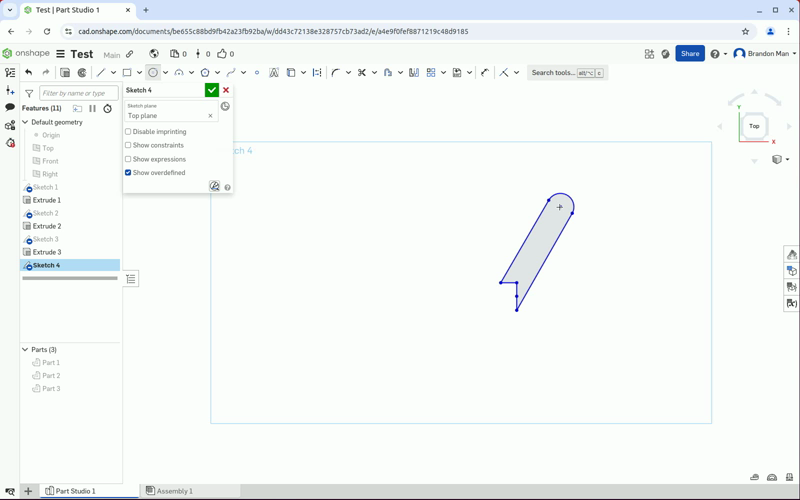
scroll(6)
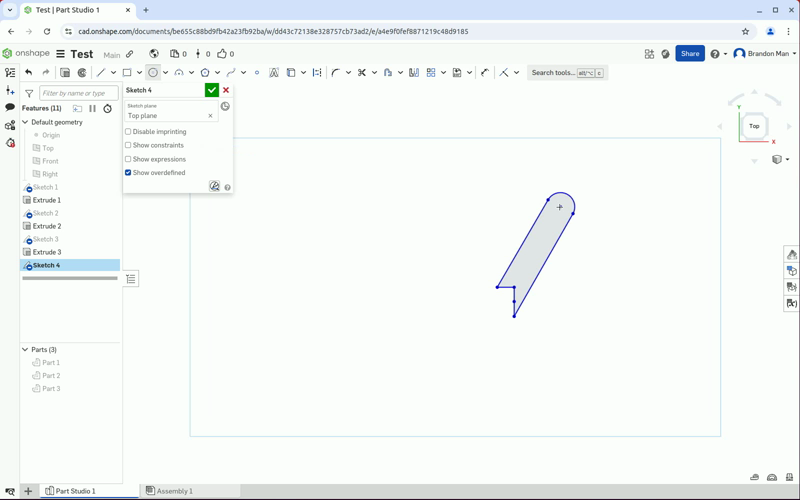
scroll(6)
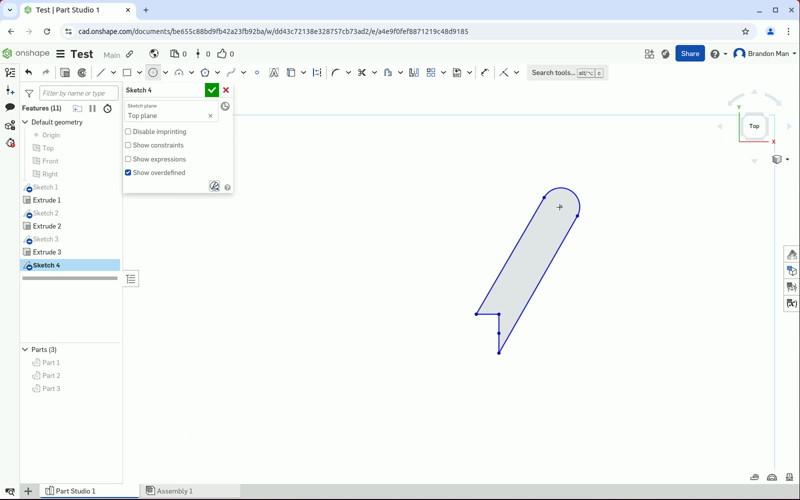
scroll(6)
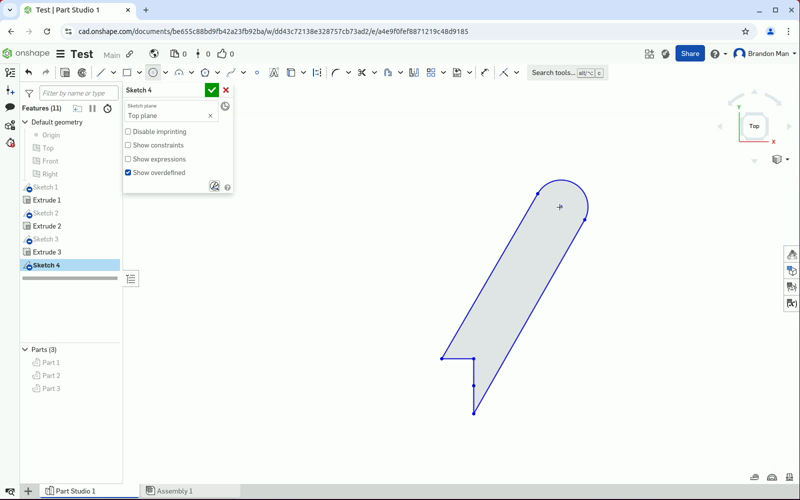
scroll(6)
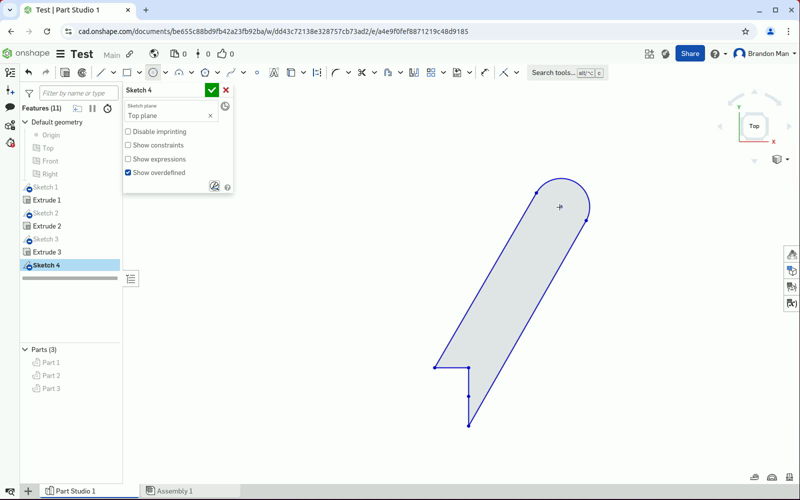
scroll(6)
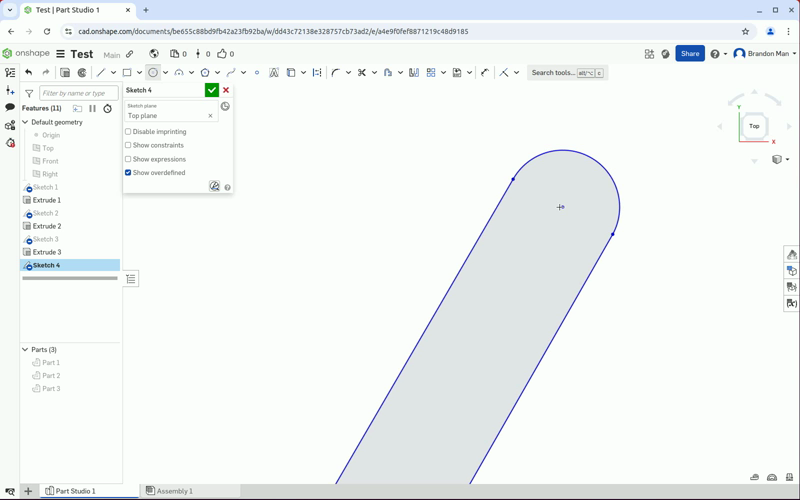
scroll(6)
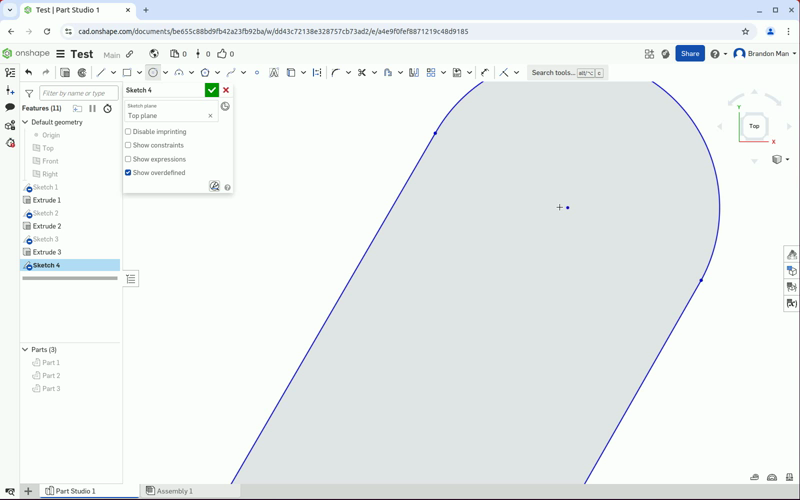
click(559, 206)
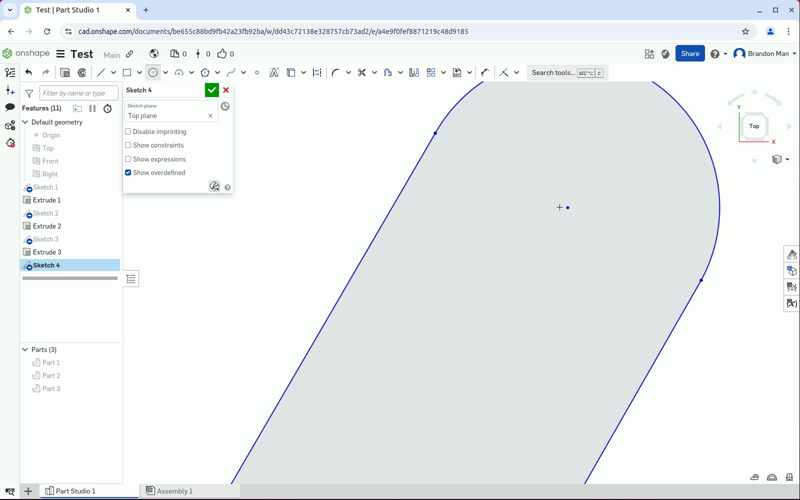
scroll(-6)
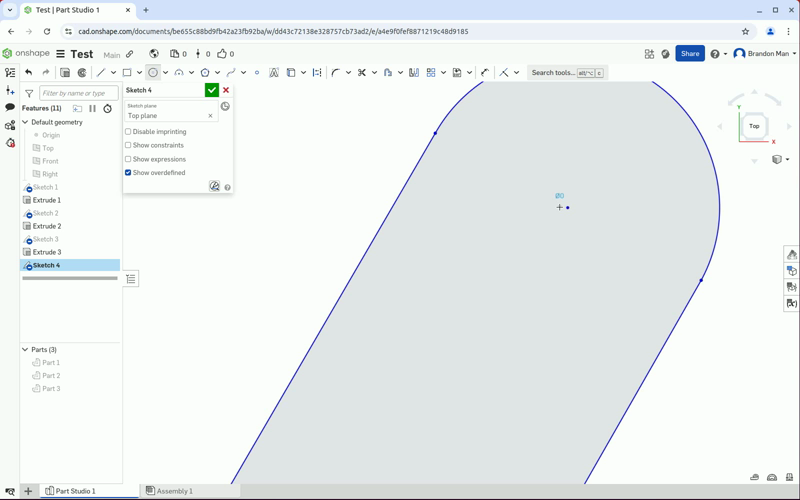
scroll(-6)
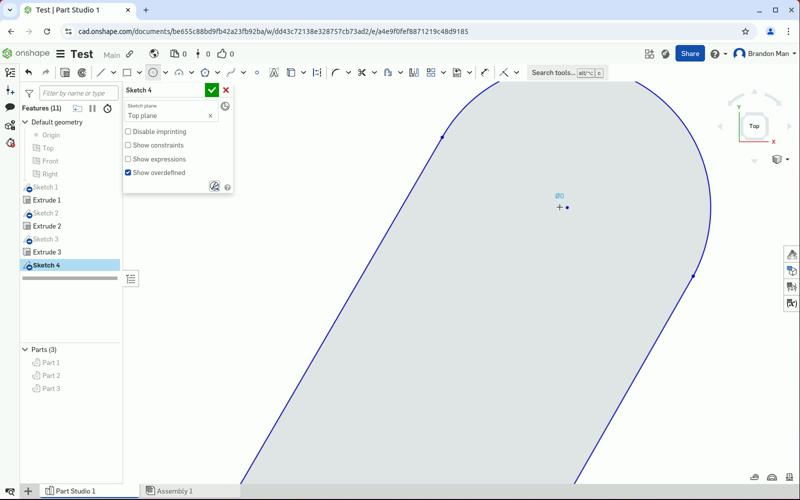
scroll(-6)
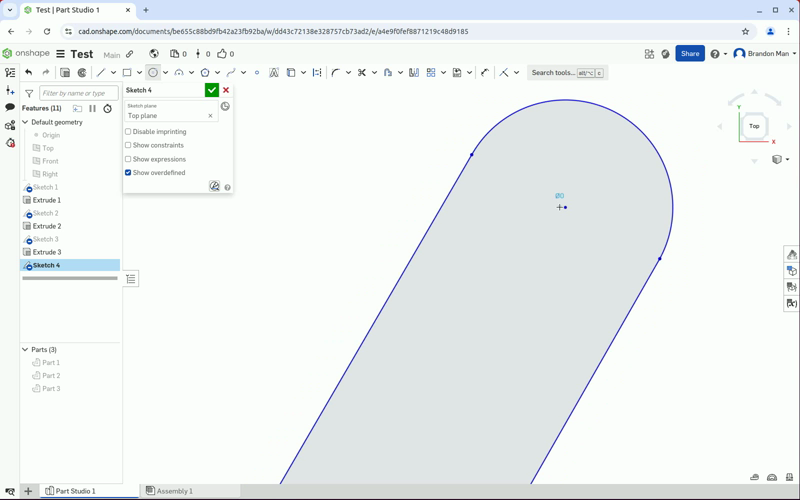
scroll(-6)
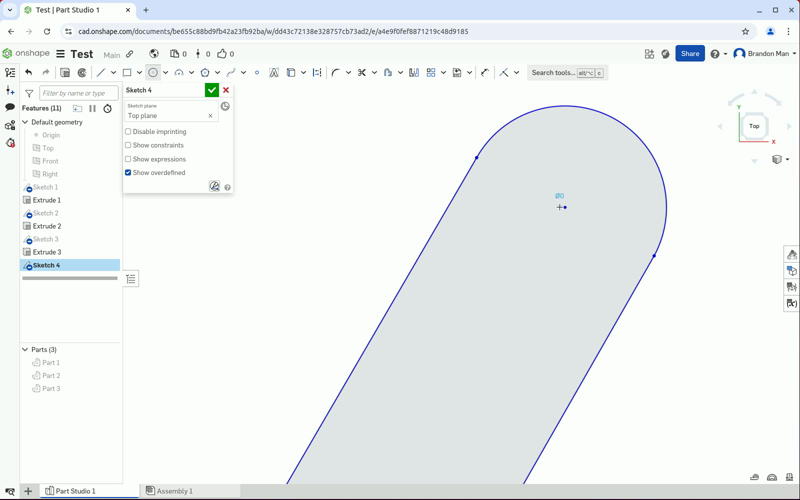
scroll(-6)
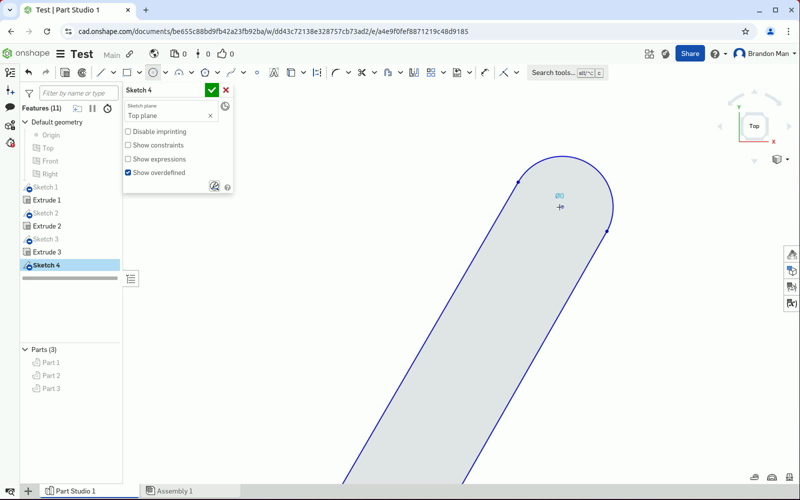
scroll(-6)
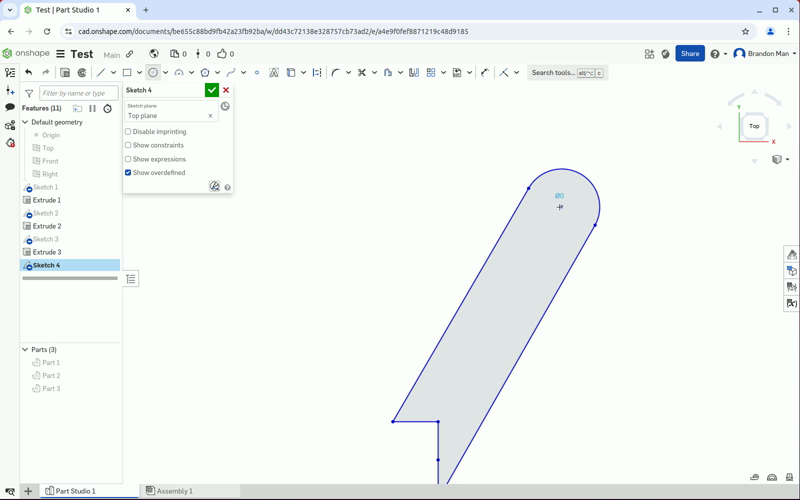
scroll(-6)
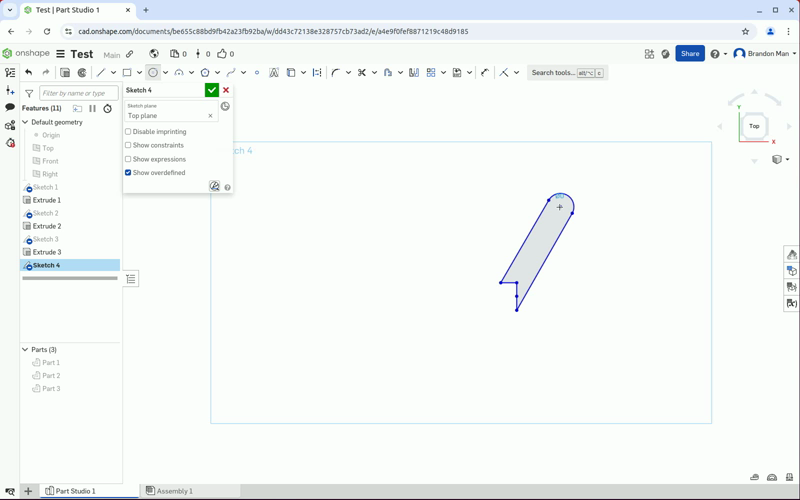
key_up(shift)
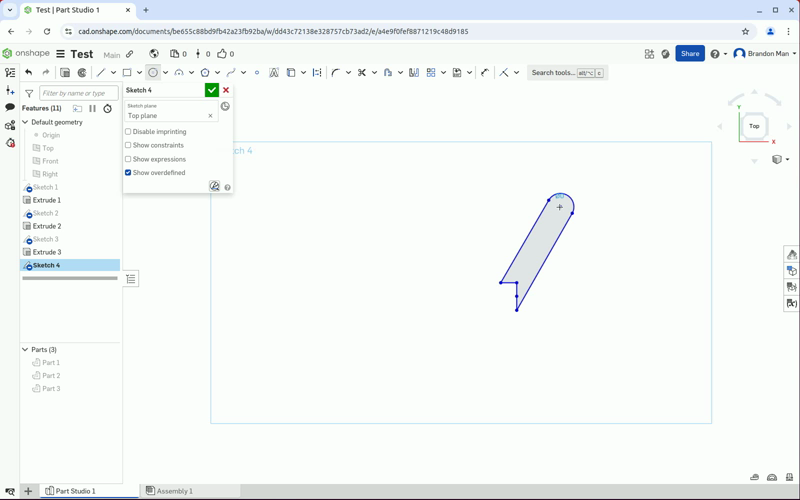
mouse_move(565, 206)
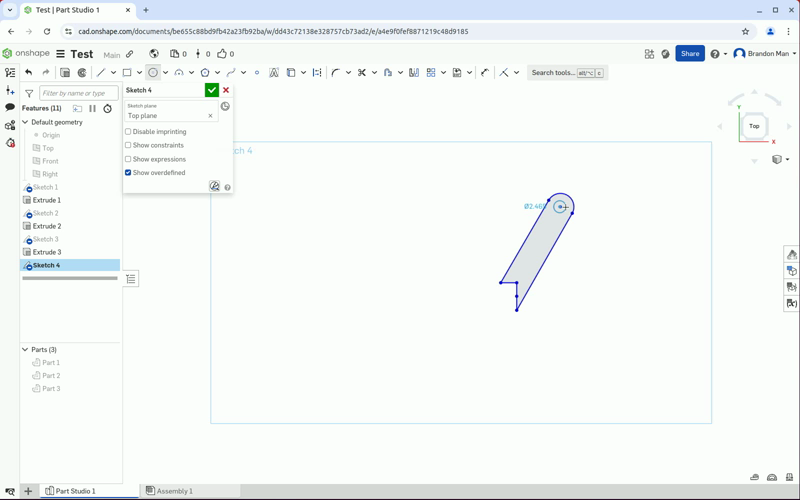
click(565, 206)
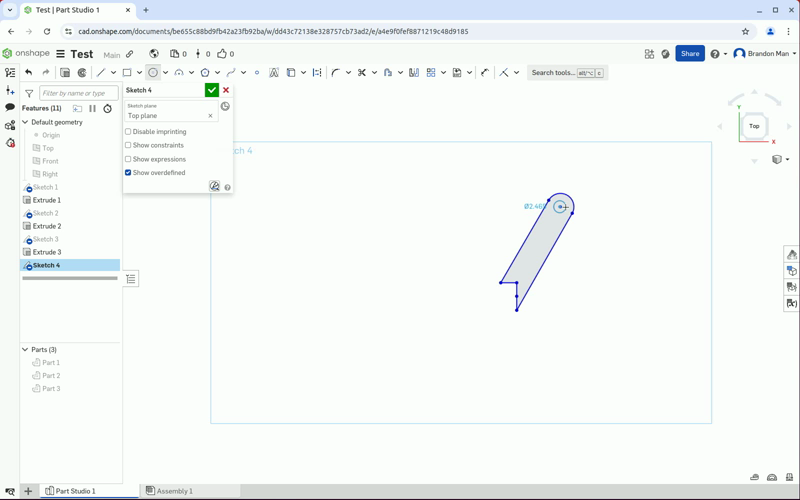
key(esc)
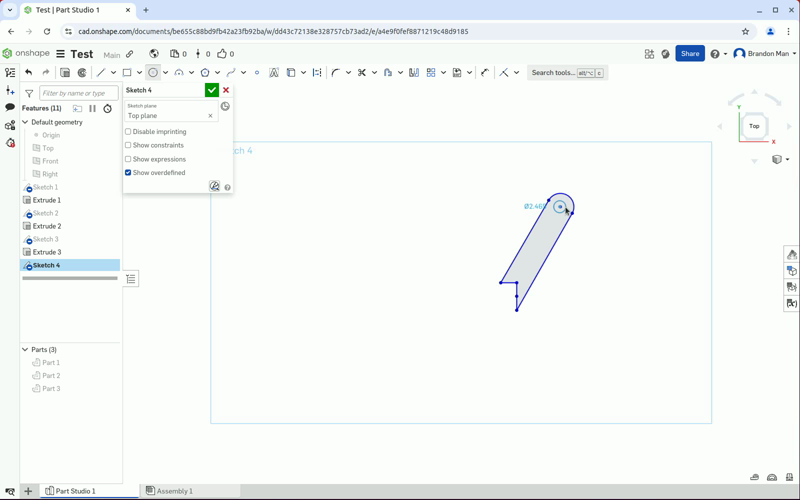
mouse_move(526, 249)
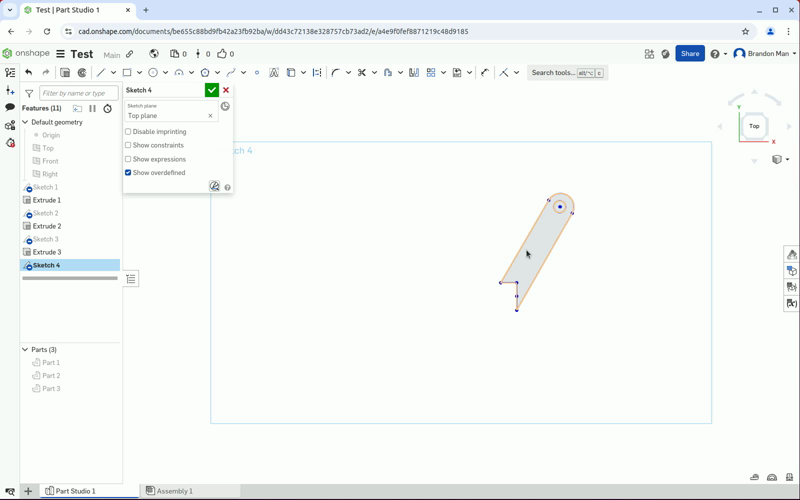
click(526, 249)
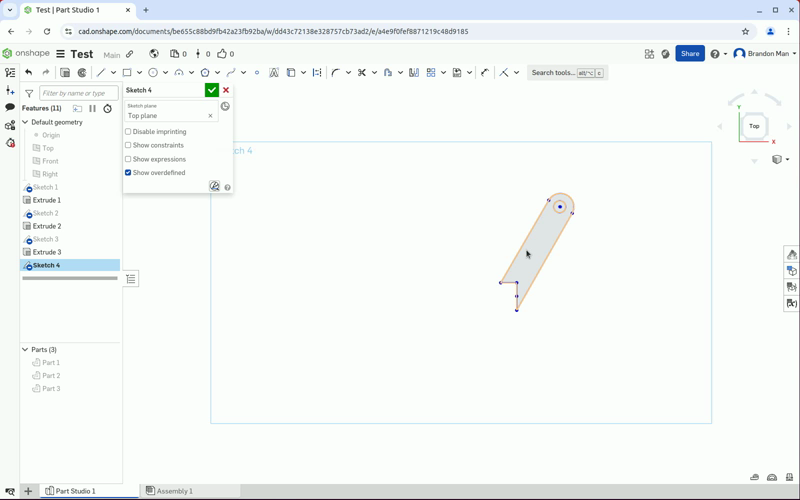
mouse_move(73, 352)
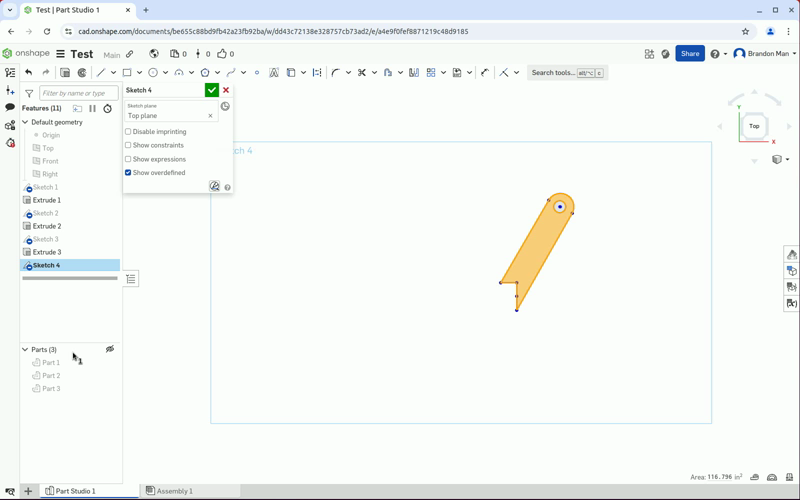
key(shift+y)
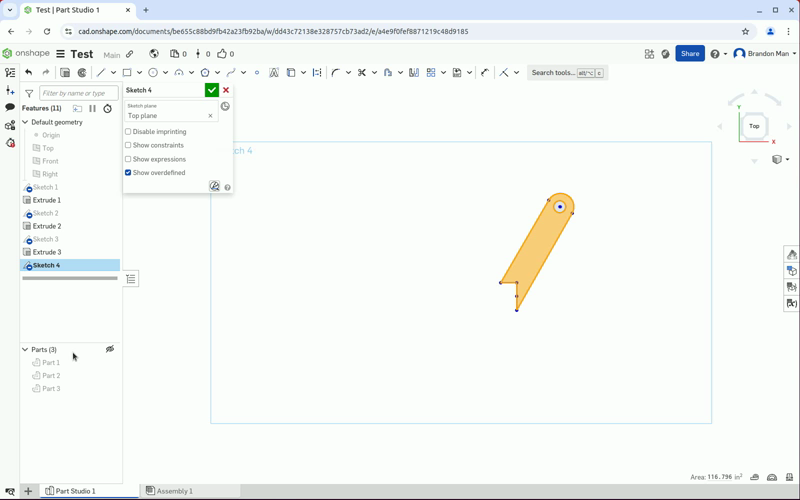
key(shift+e)
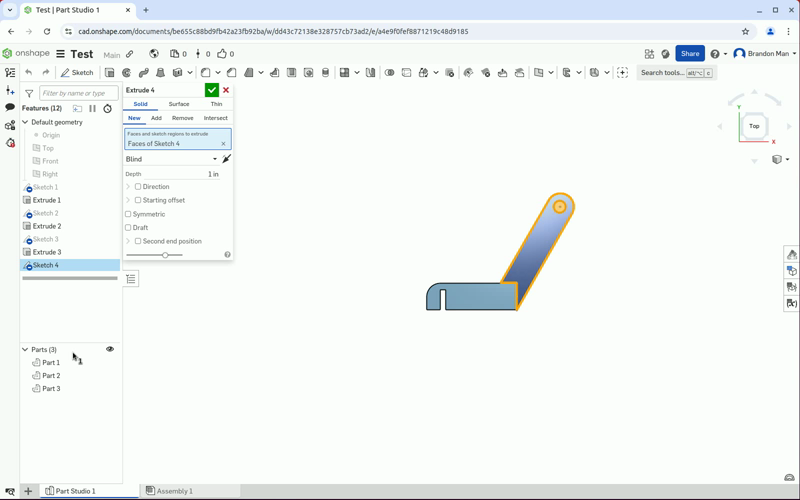
mouse_move(143, 106)
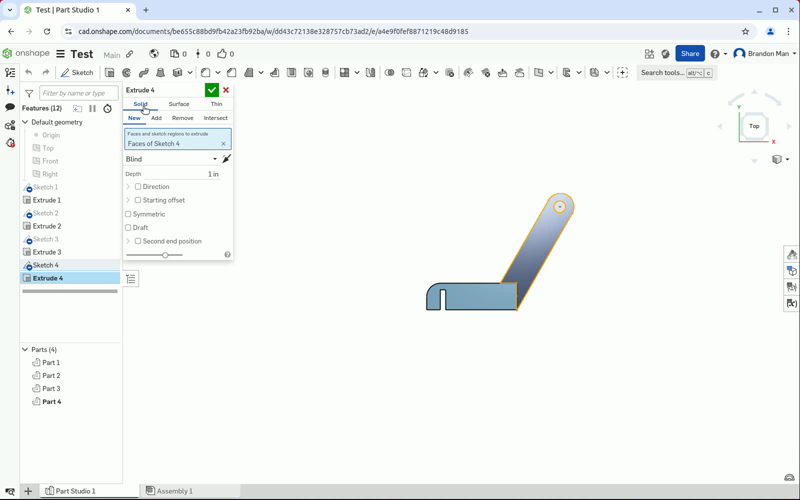
click(143, 106)
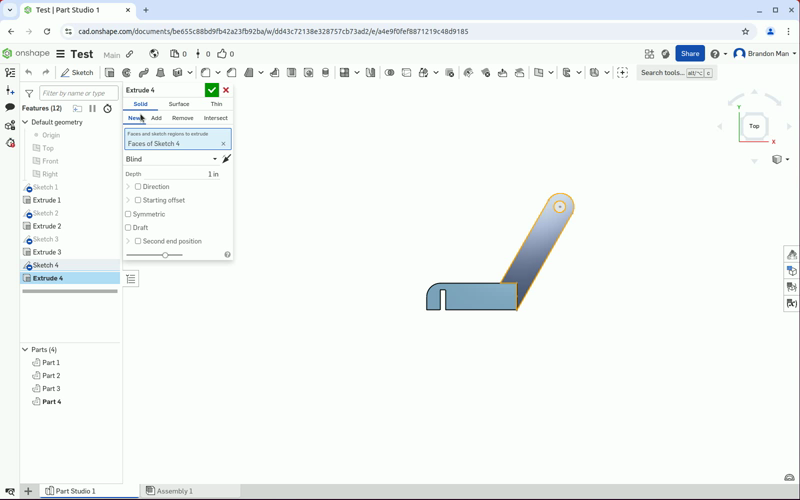
mouse_move(137, 120)
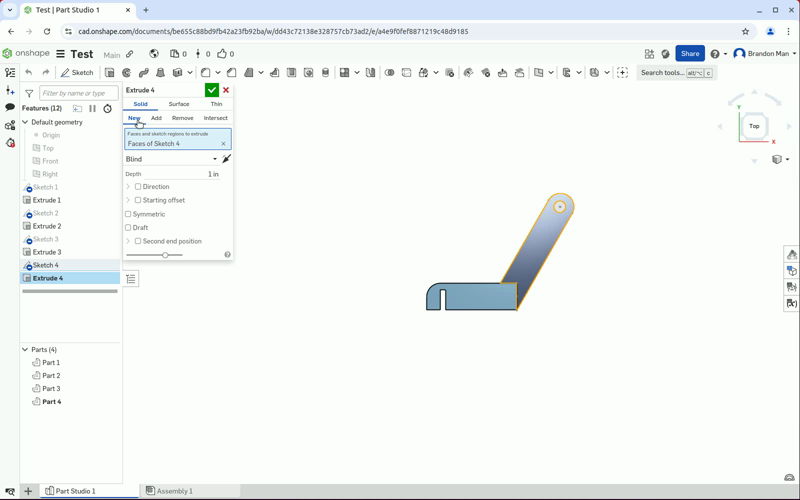
click(137, 120)
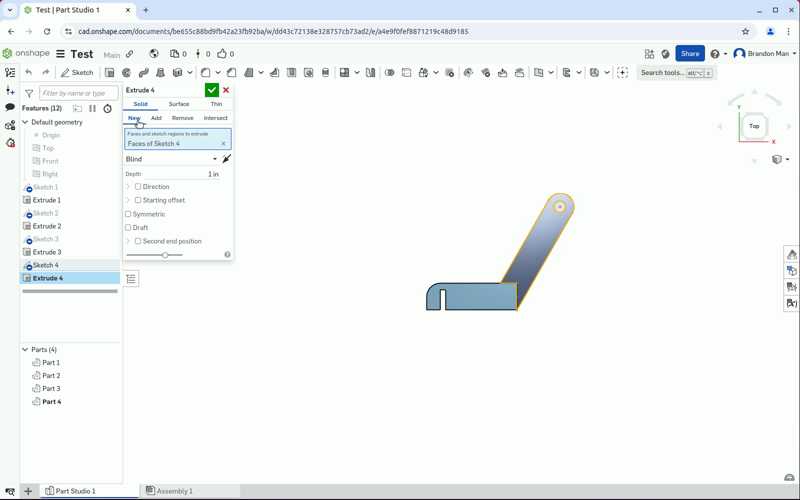
key(tab, 4)
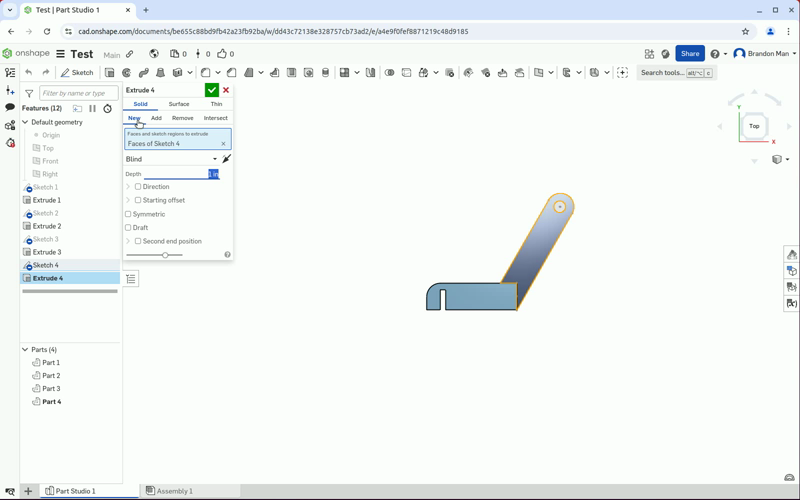
text(2.166)
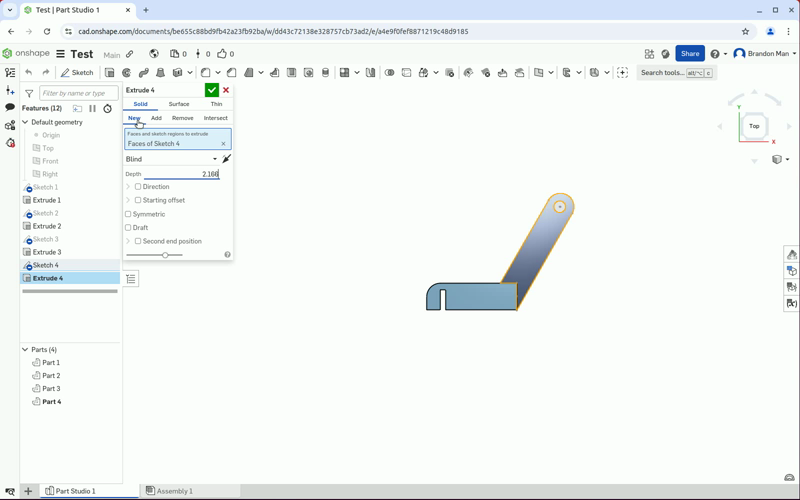
key(enter)
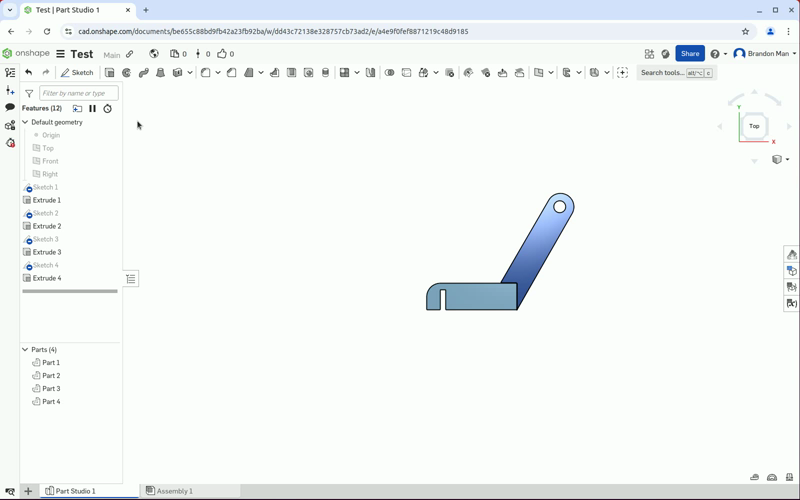
key(shift+h)
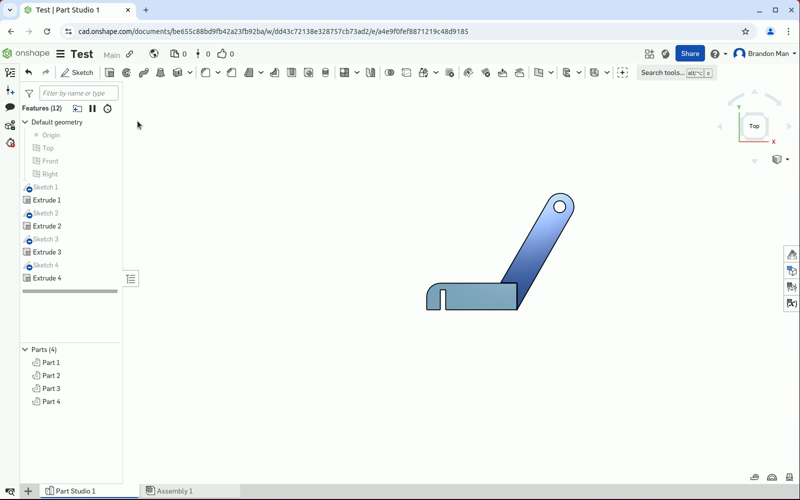
key(shift+h)
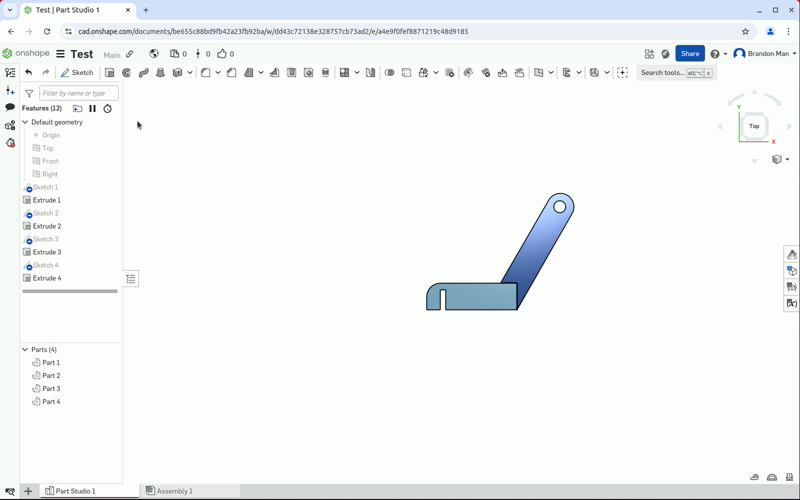
key(shift+7)
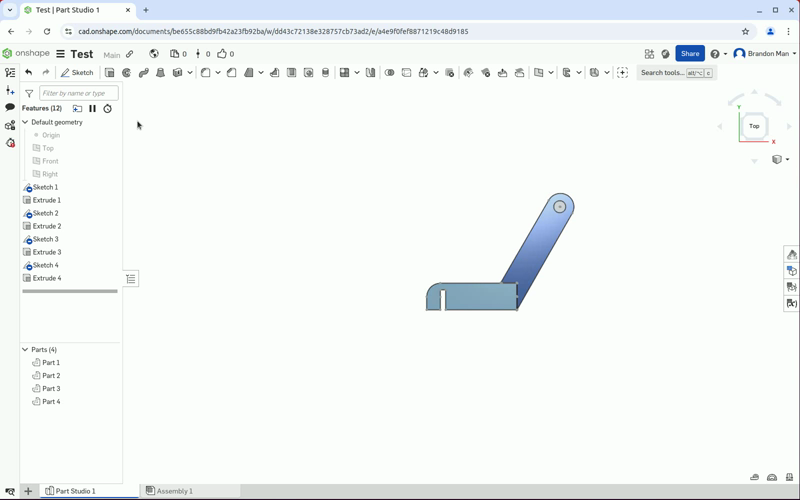
key(up, 3)
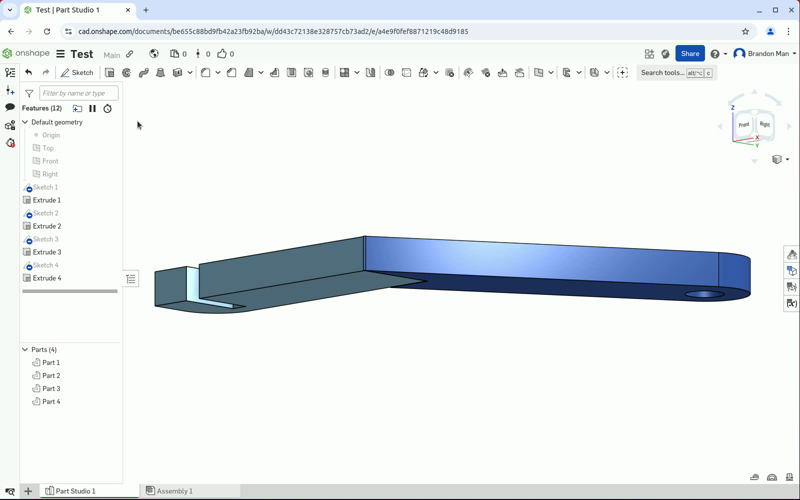
key(left, 3)
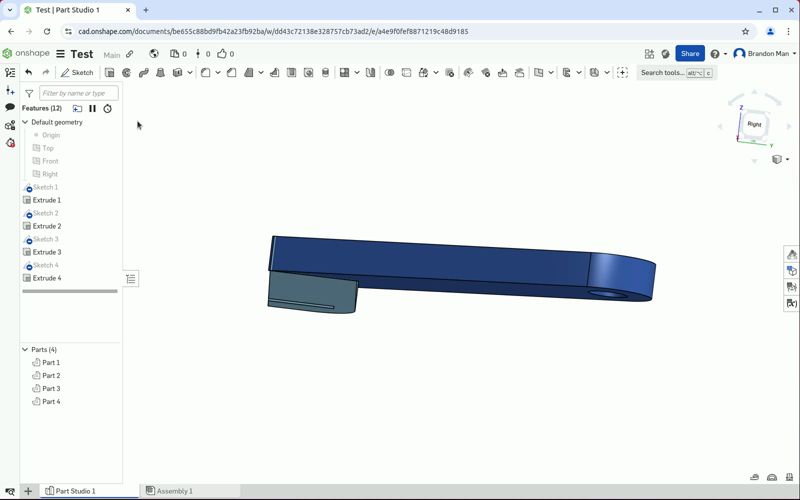
key(right, 3)
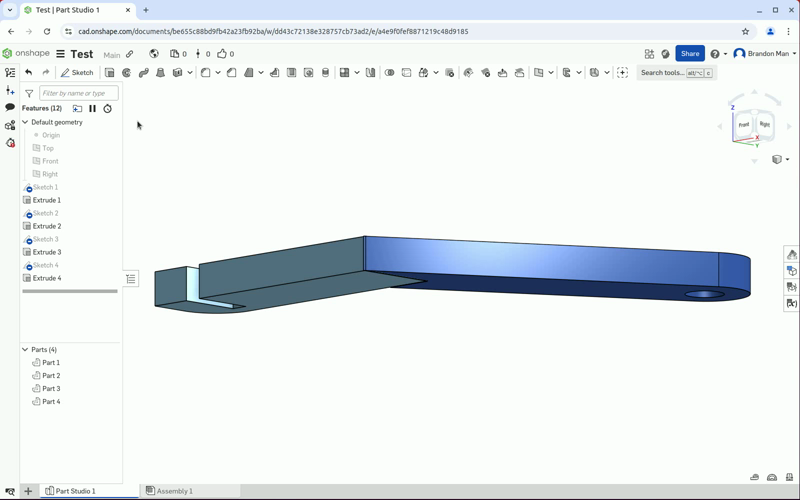
key(down, 3)
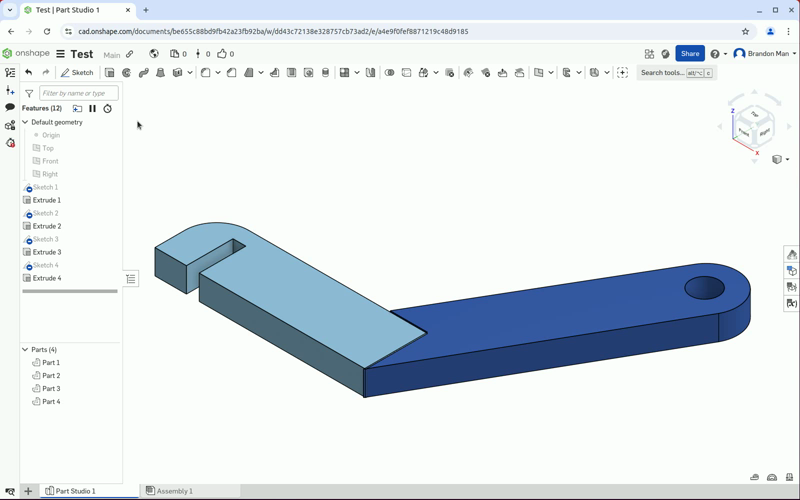
mouse_move(73, 189)
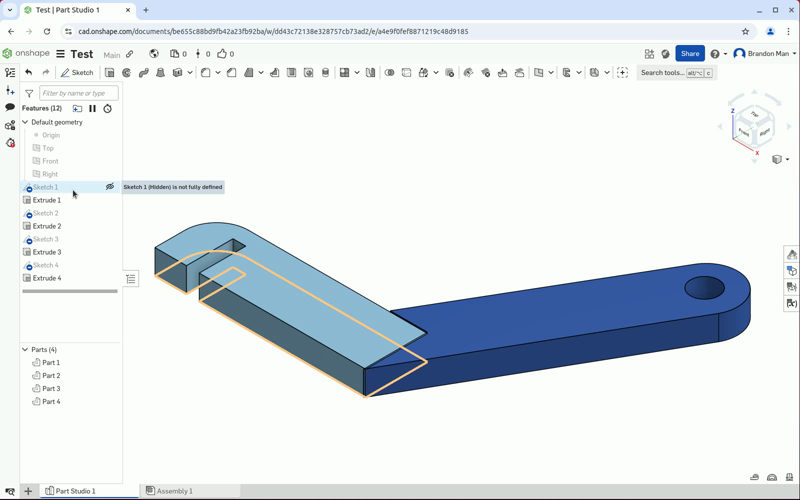
click(73, 189)